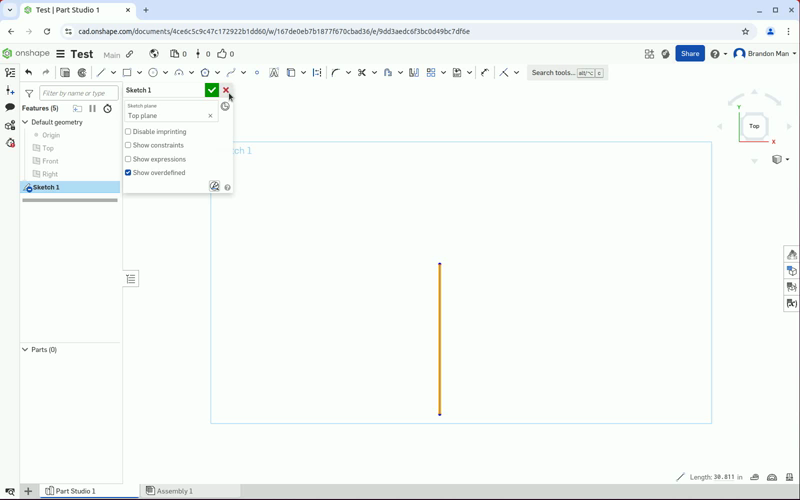
key(shift+h)
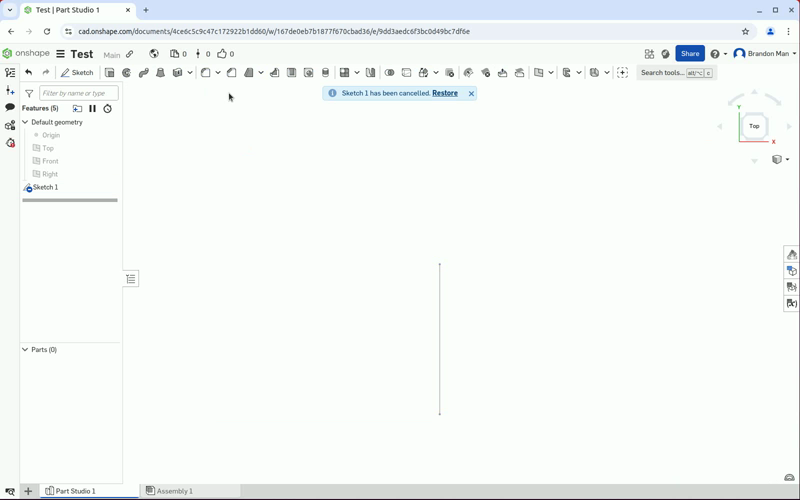
key(shift+s)
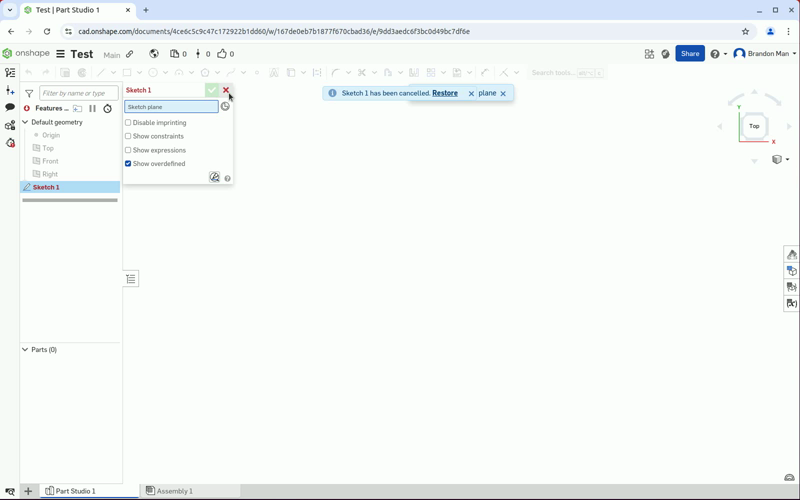
mouse_move(73, 150)
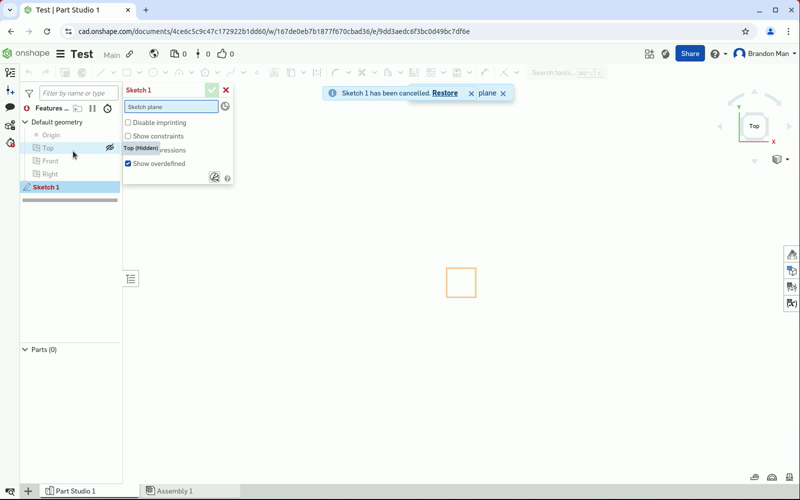
click(73, 150)
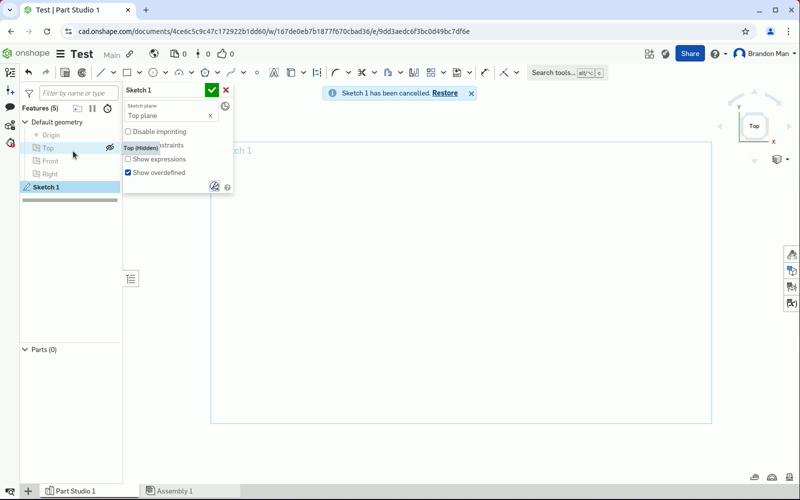
mouse_move(73, 352)
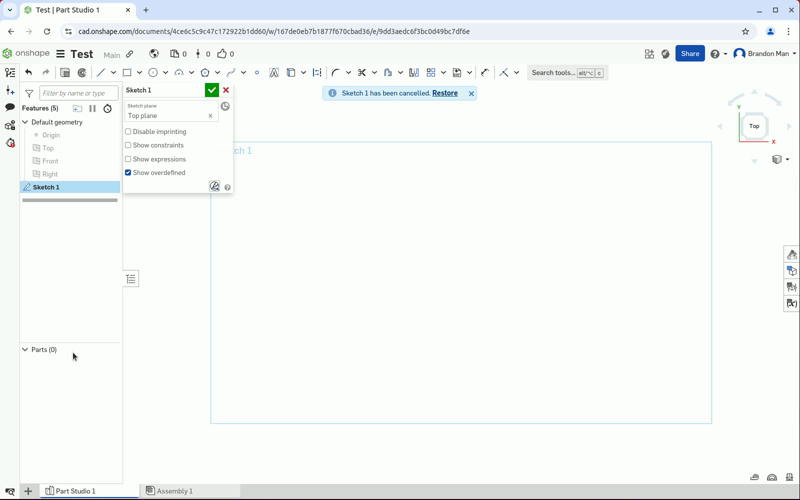
key(y)
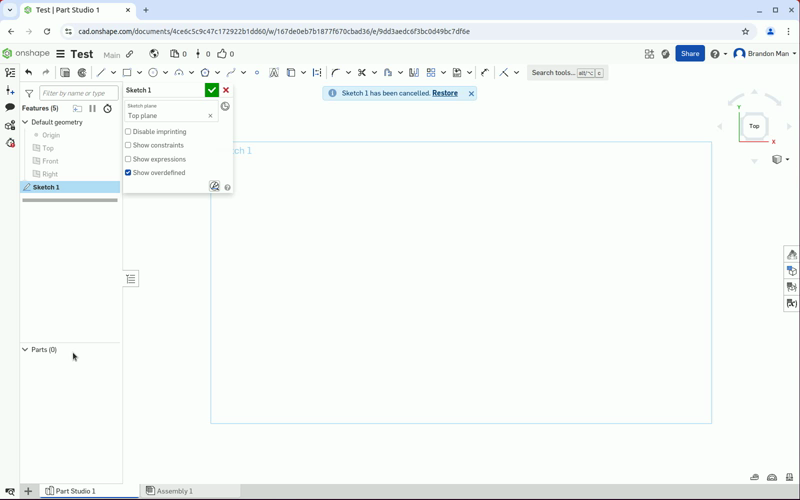
key(a)
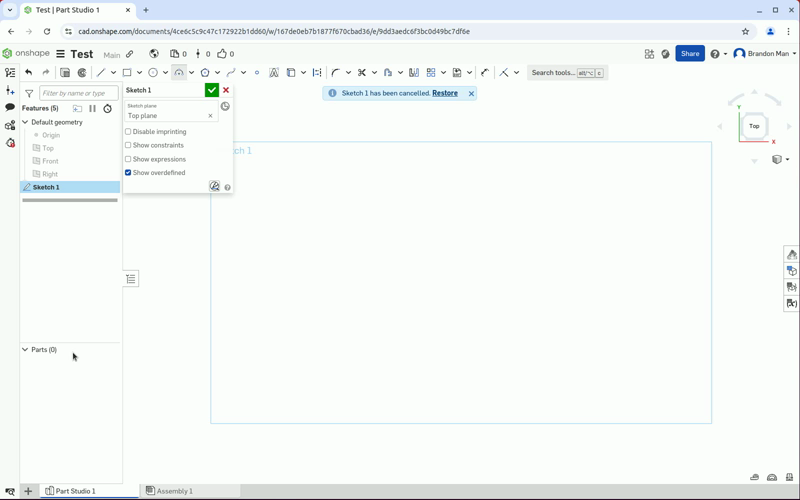
key_down(shift)
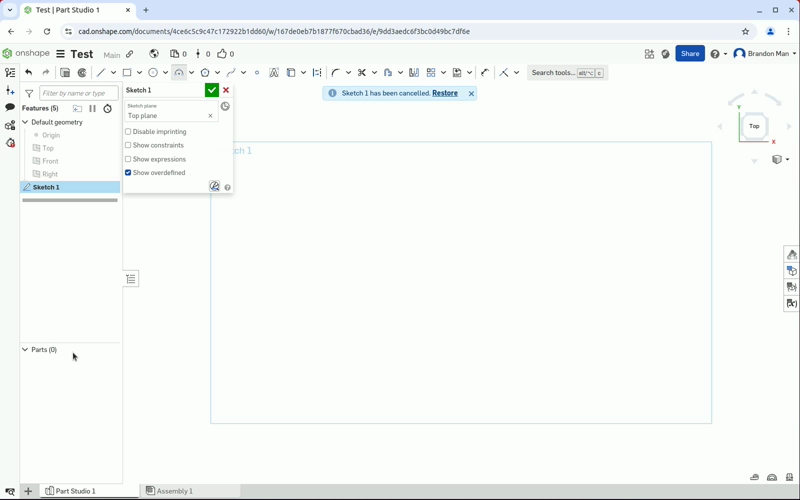
mouse_move(361, 261)
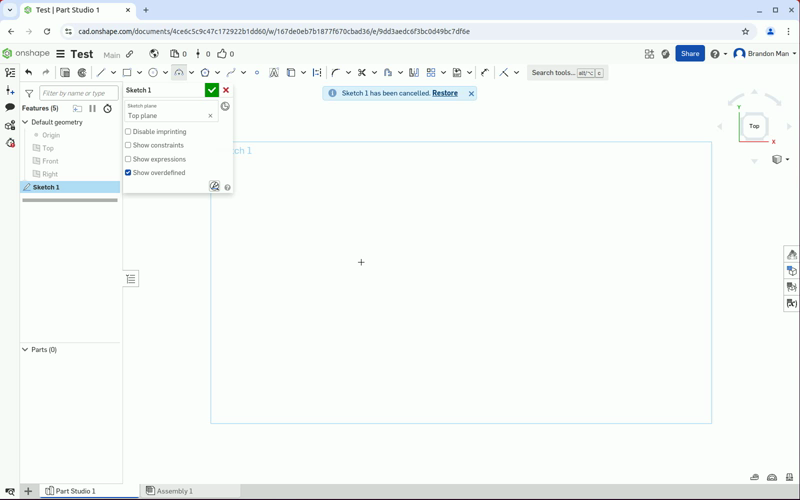
click(361, 261)
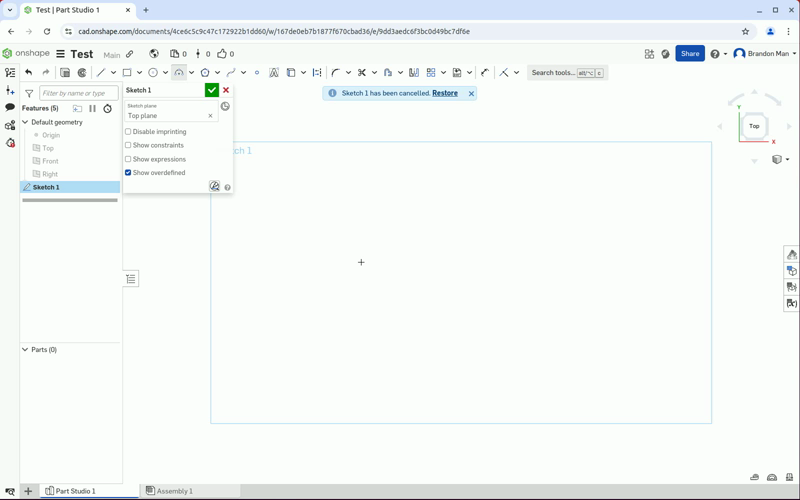
key_up(shift)
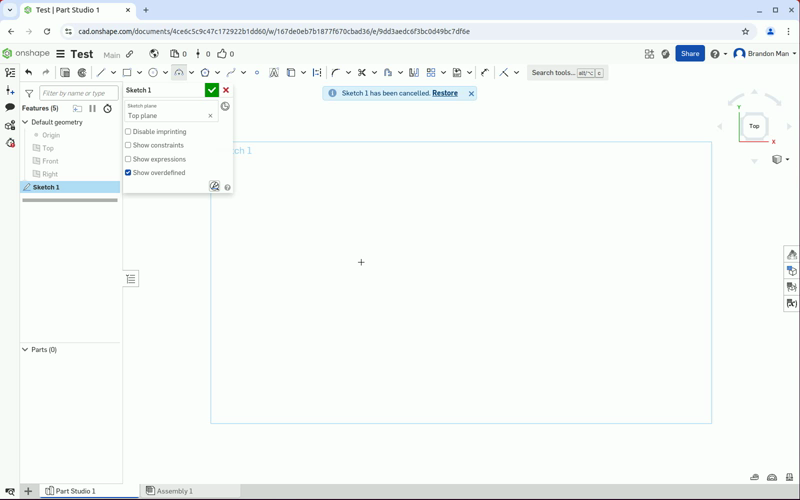
key_down(shift)
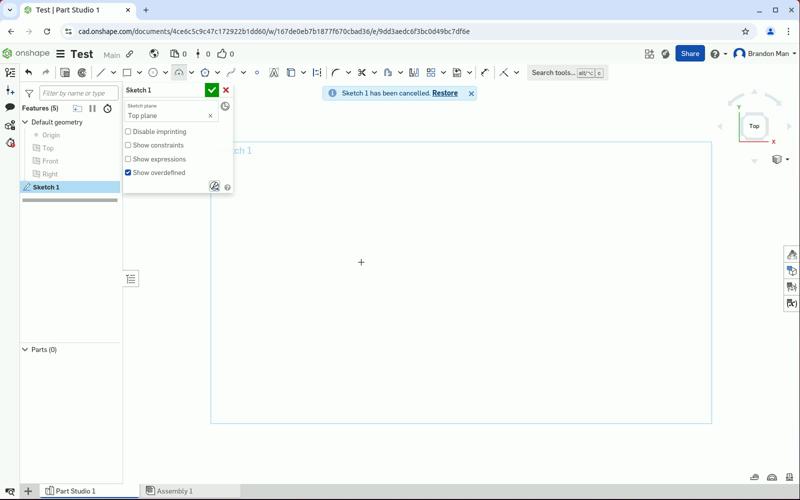
mouse_move(371, 308)
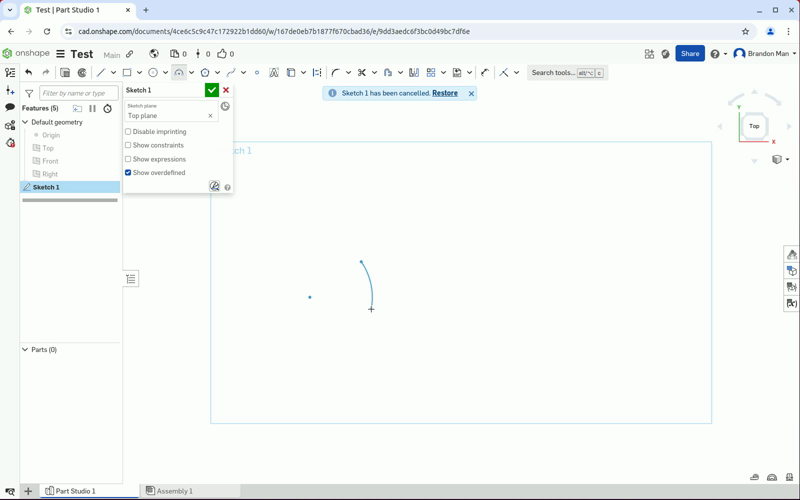
click(371, 308)
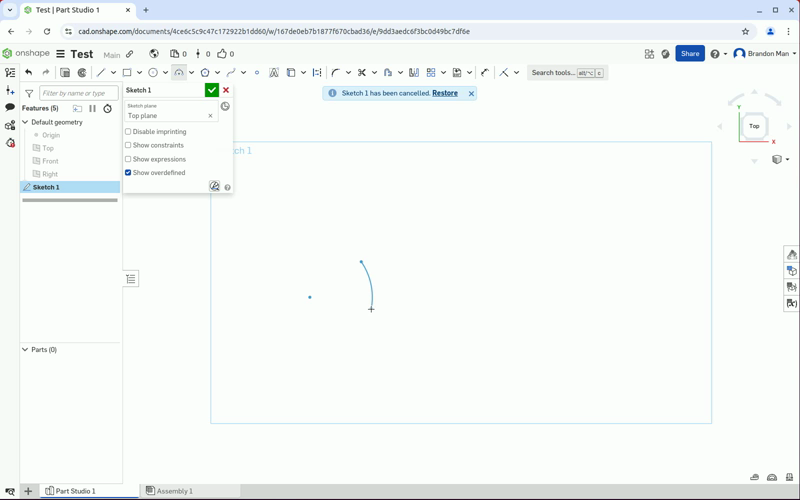
mouse_move(349, 288)
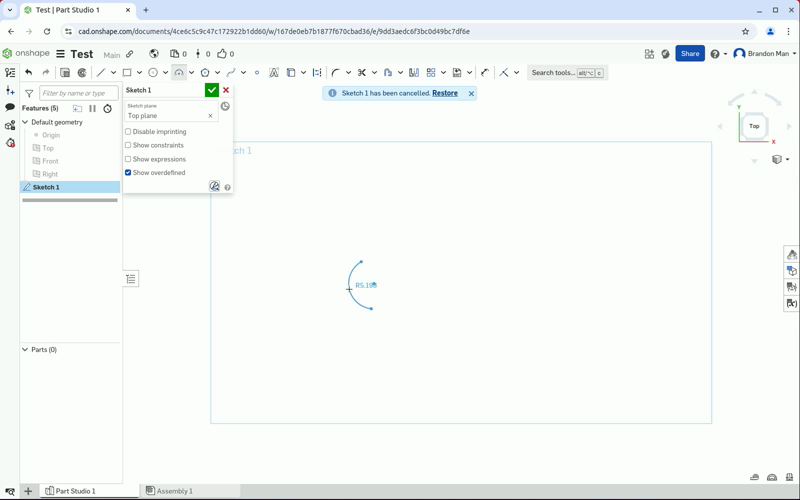
click(349, 288)
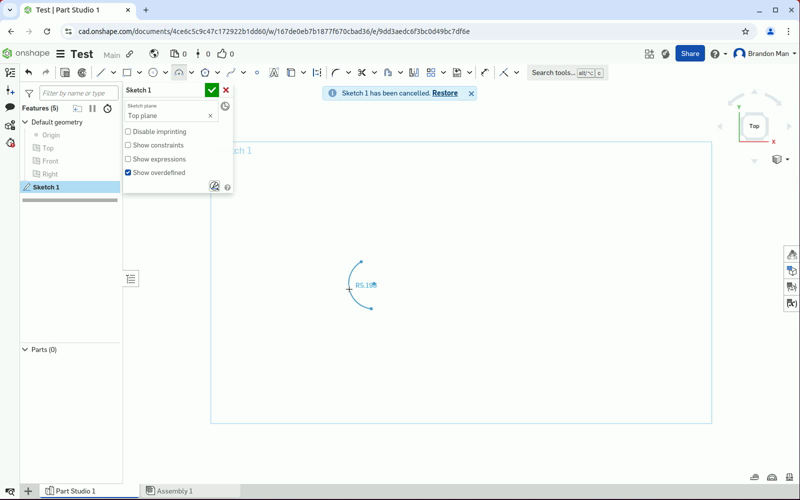
key_up(shift)
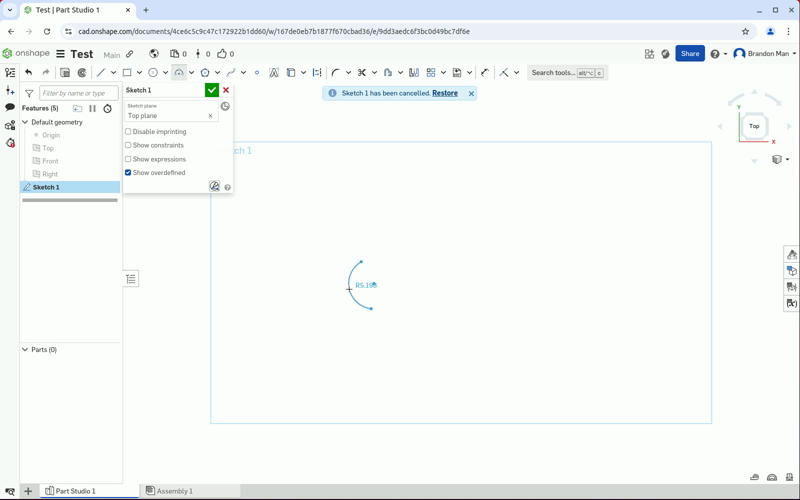
key(esc)
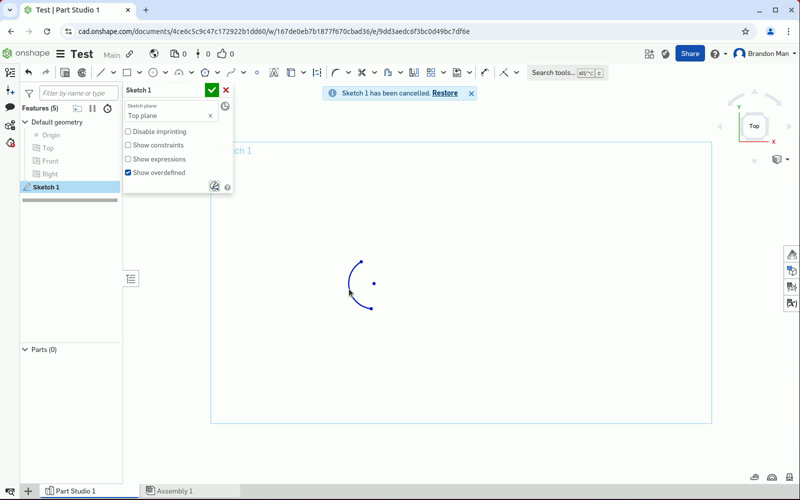
key(l)
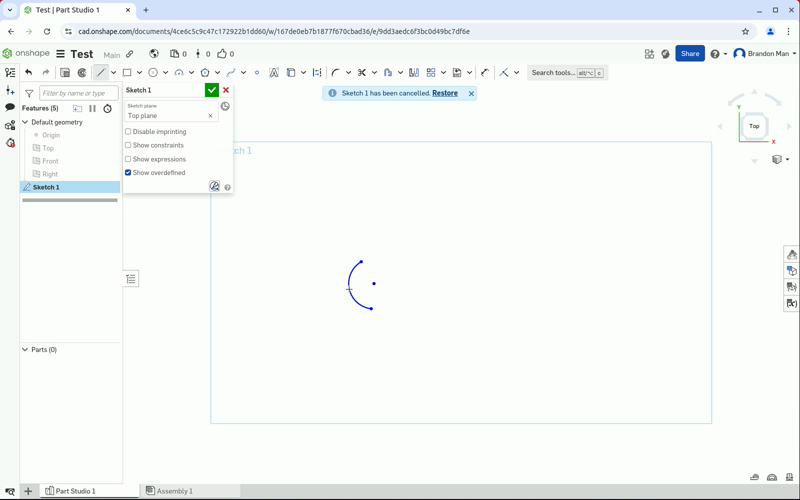
mouse_move(371, 308)
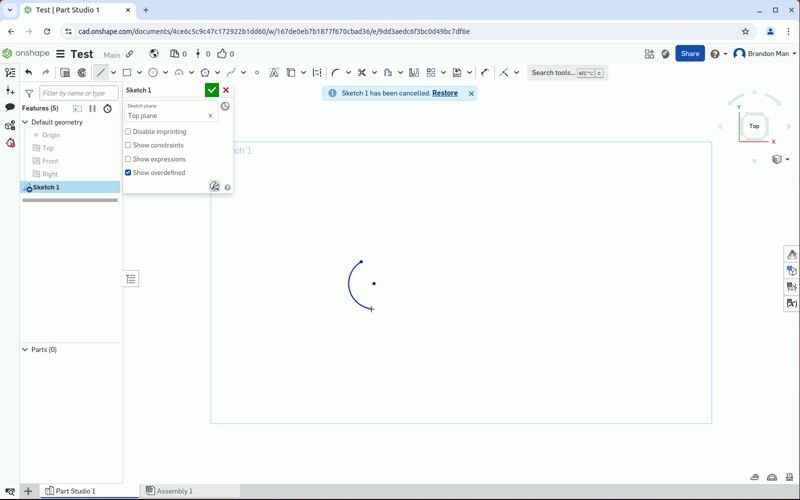
click(371, 308)
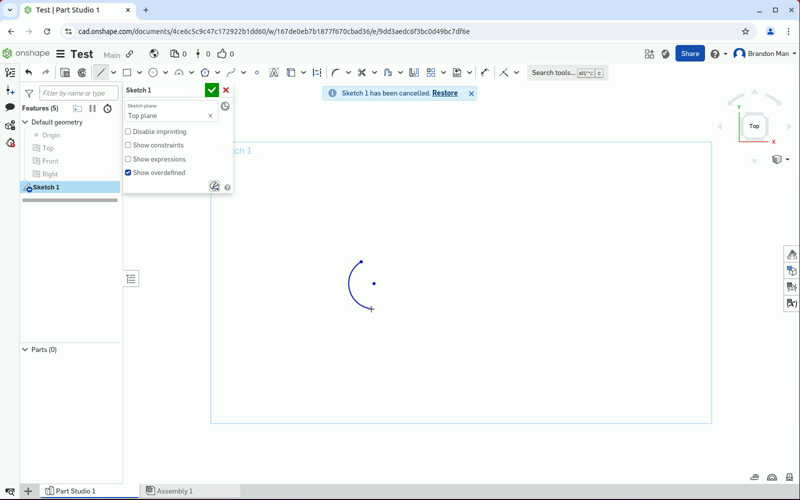
key_down(shift)
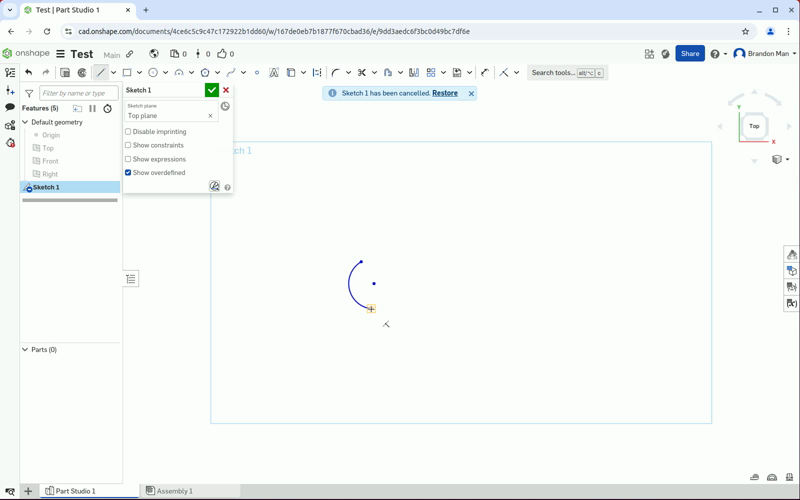
mouse_move(434, 315)
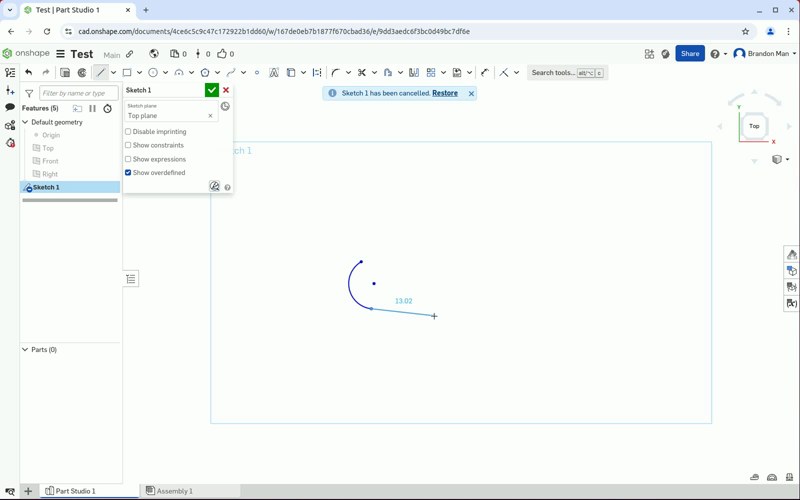
click(434, 315)
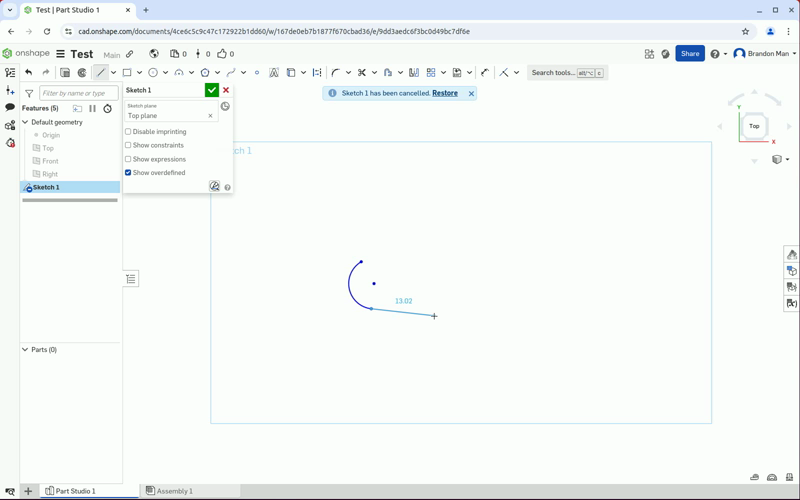
key_up(shift)
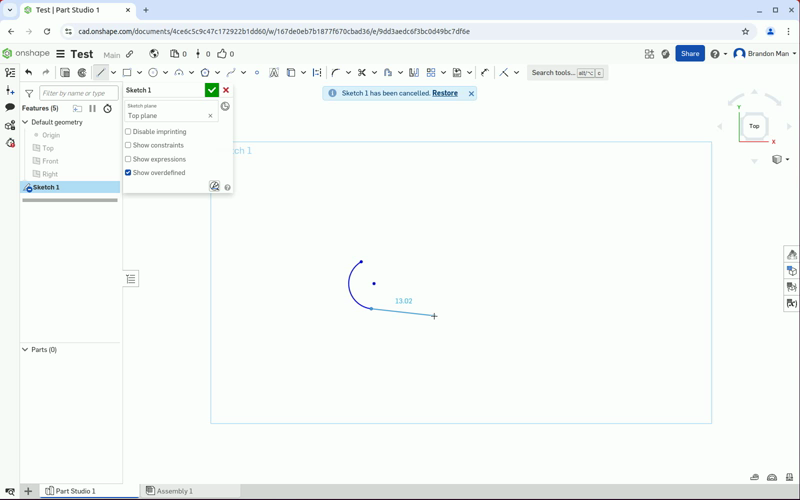
key_down(shift)
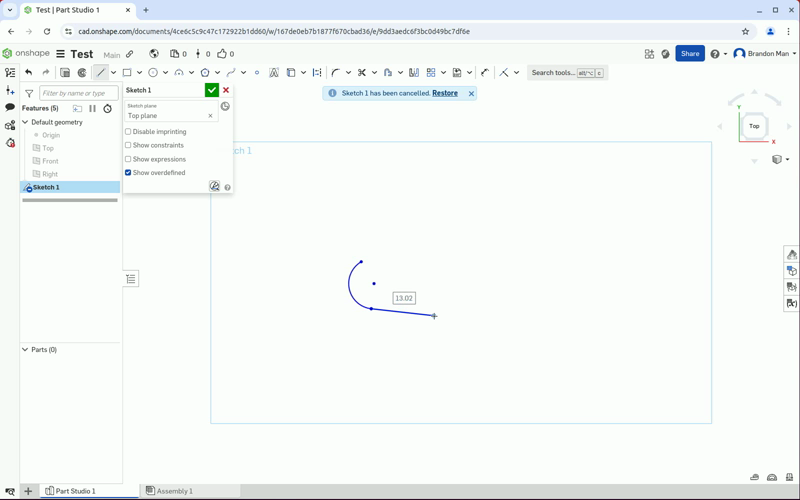
mouse_move(434, 236)
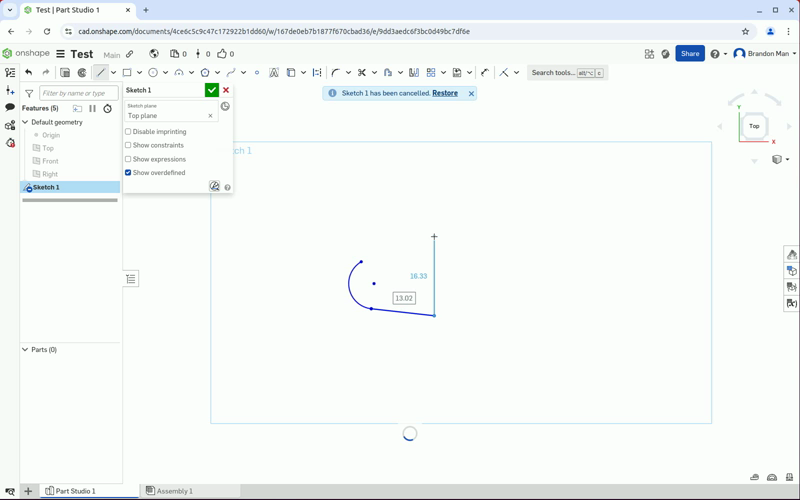
click(434, 236)
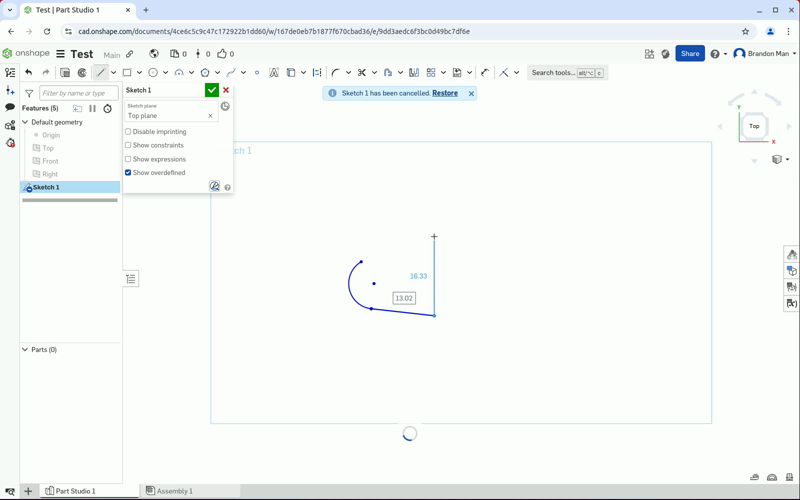
key_up(shift)
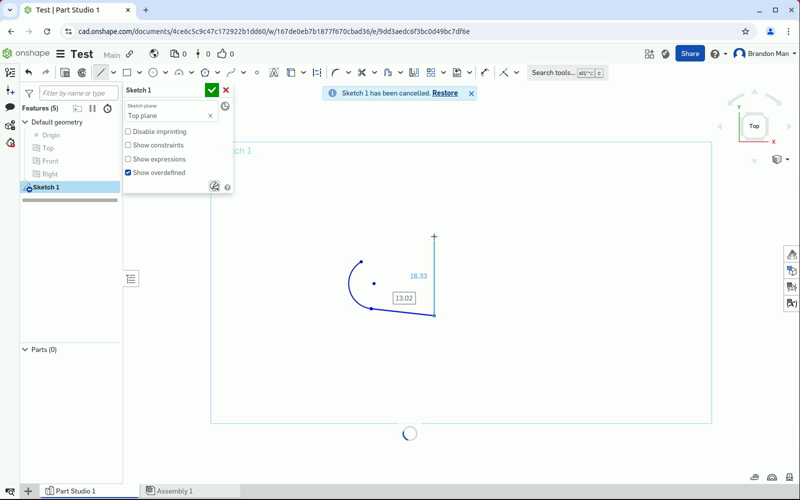
key(esc)
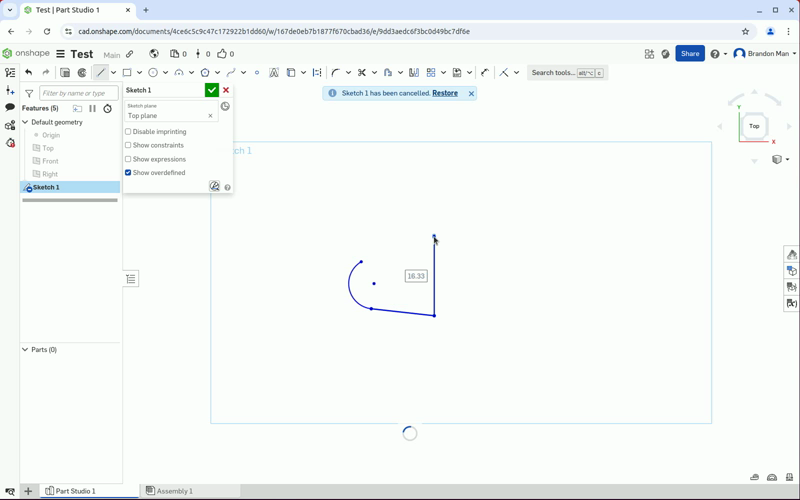
key(a)
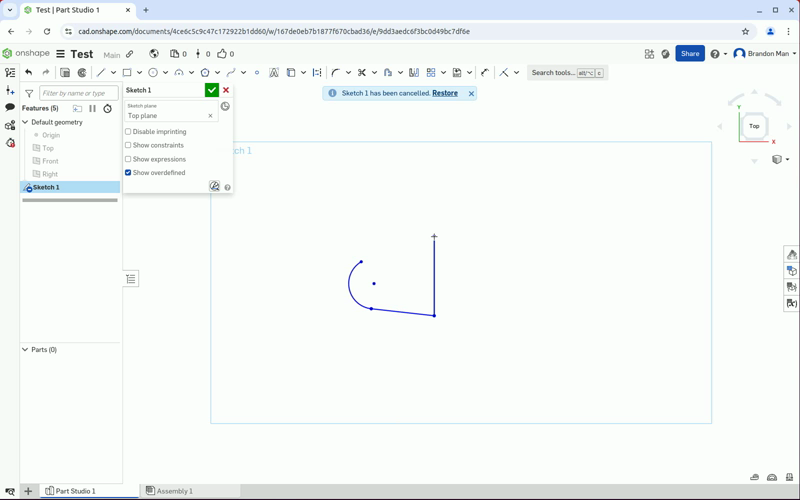
mouse_move(434, 236)
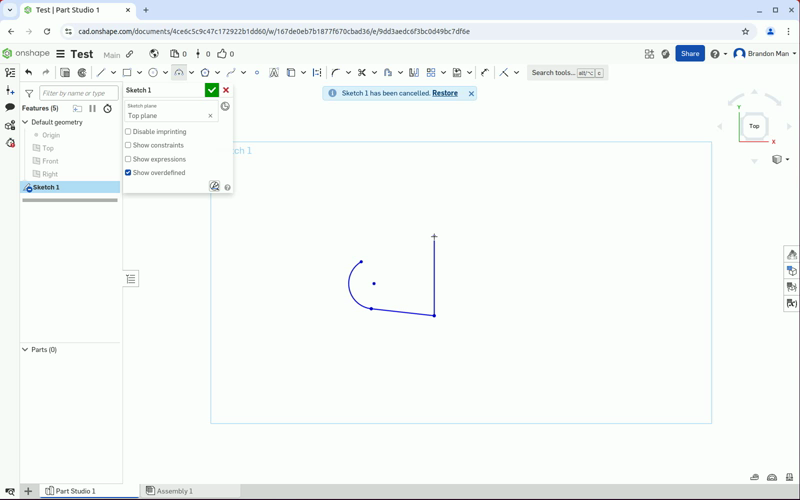
click(434, 236)
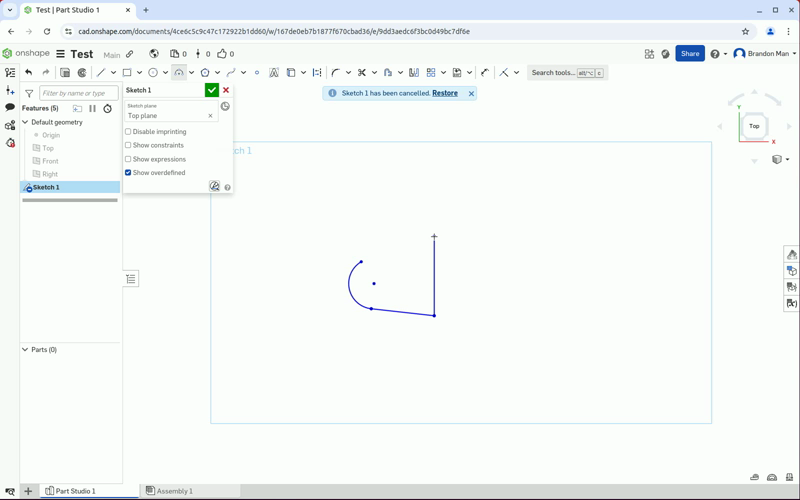
mouse_move(361, 261)
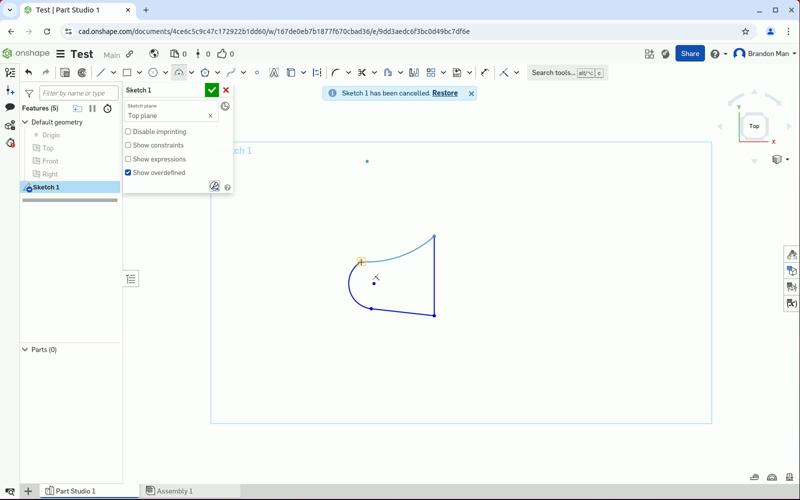
click(361, 261)
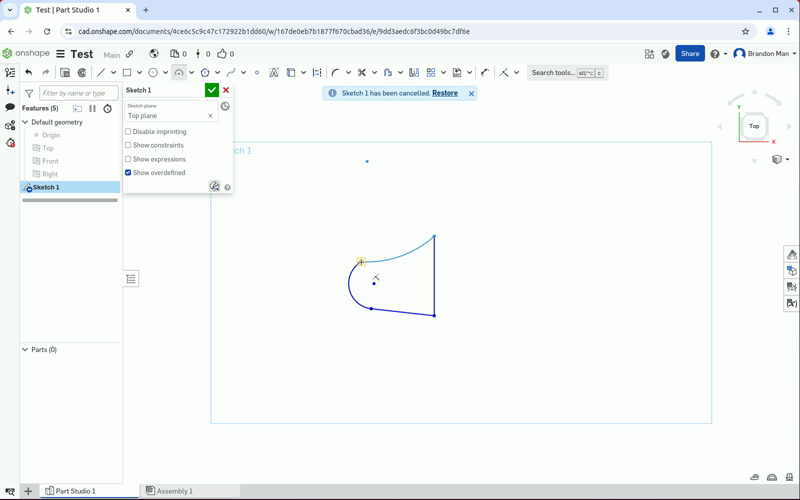
key_down(shift)
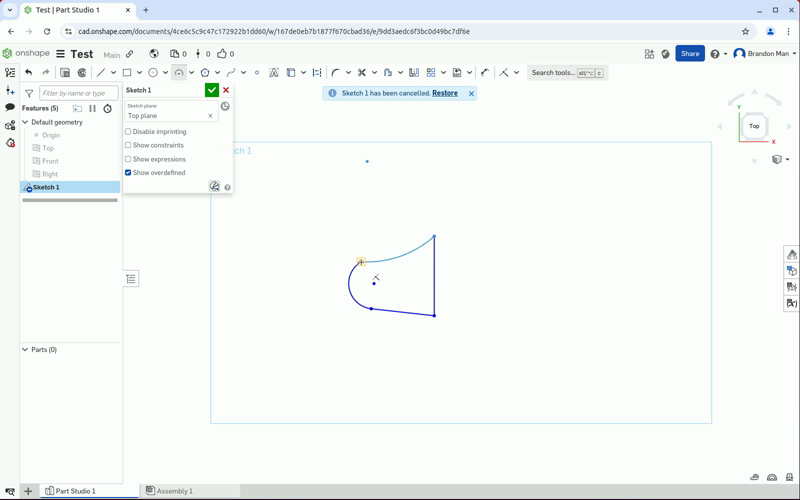
mouse_move(396, 245)
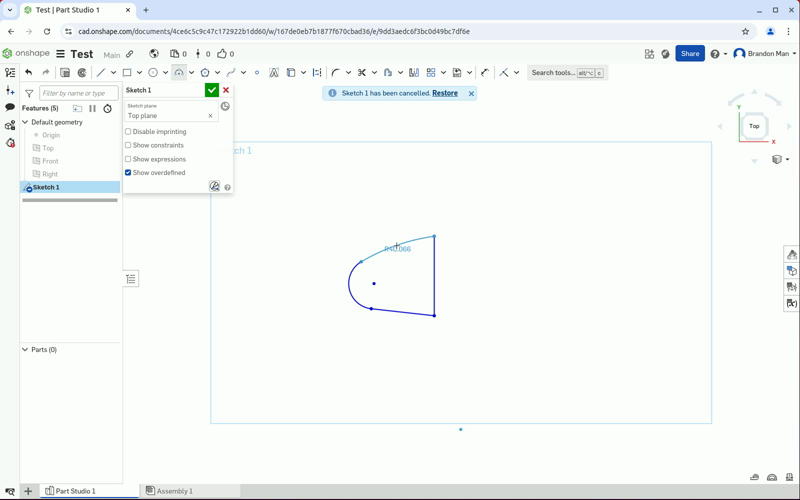
click(396, 245)
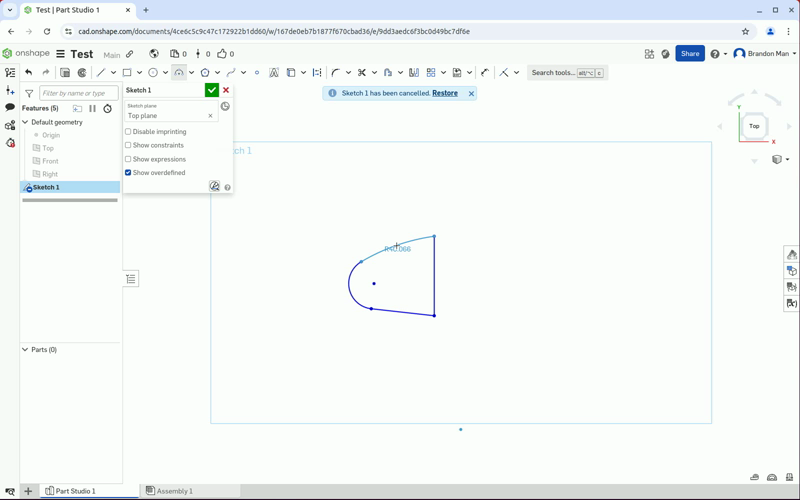
key_up(shift)
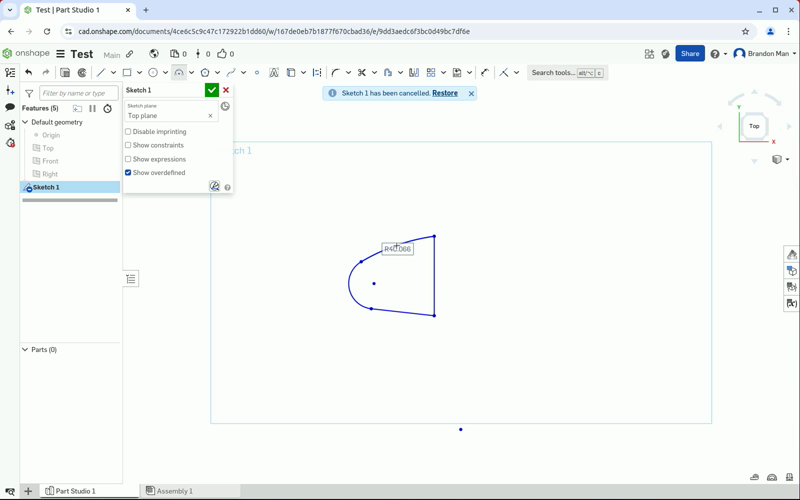
key(esc)
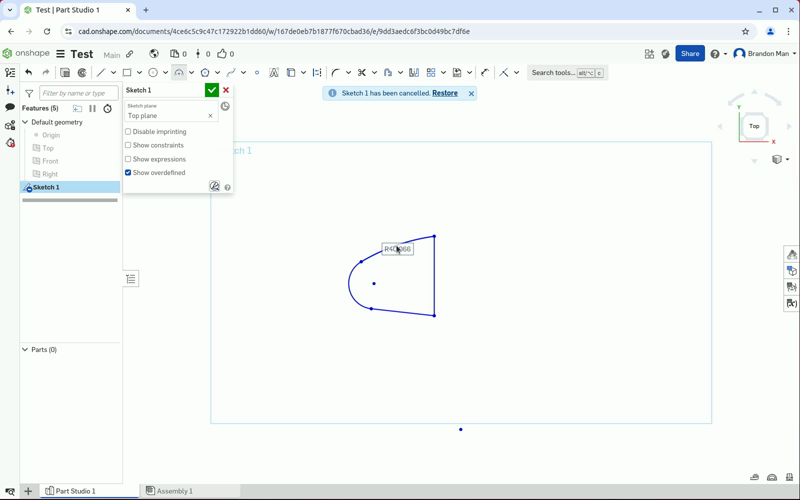
key(c)
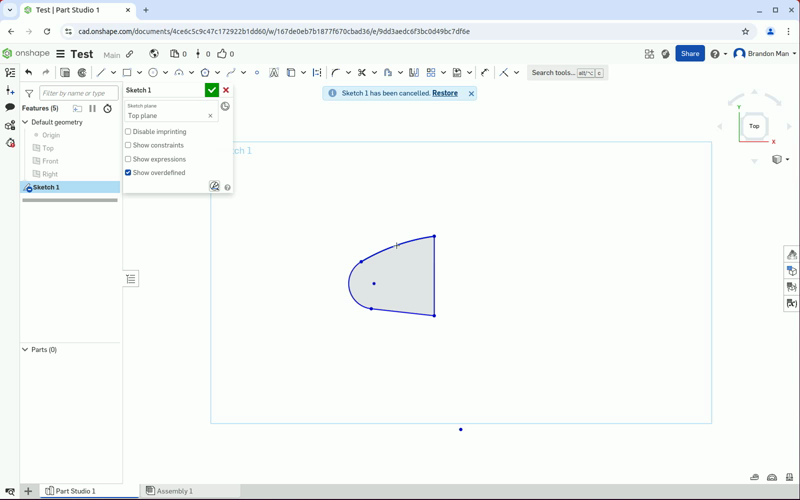
key_down(shift)
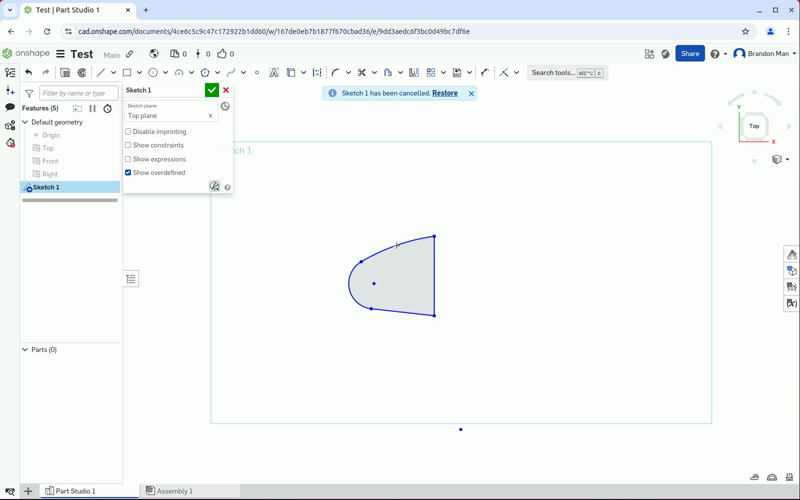
mouse_move(373, 283)
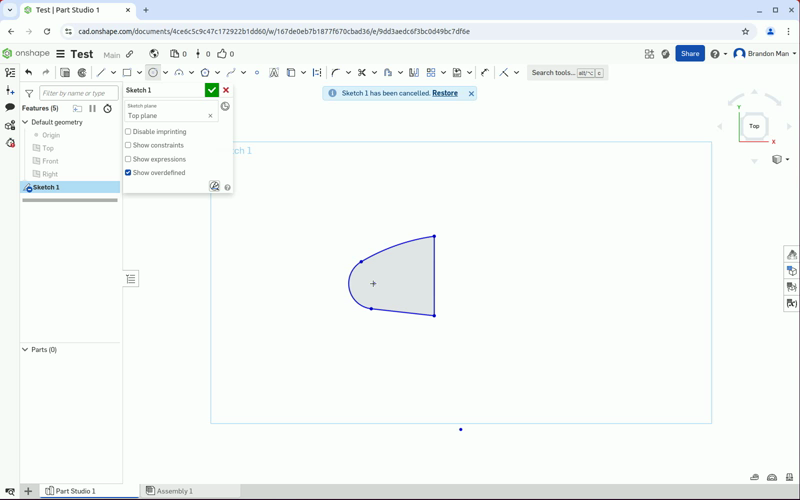
click(373, 283)
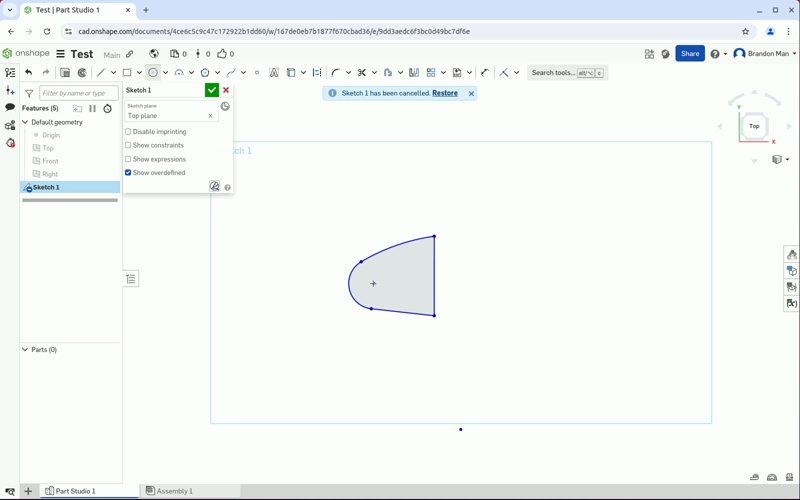
key_up(shift)
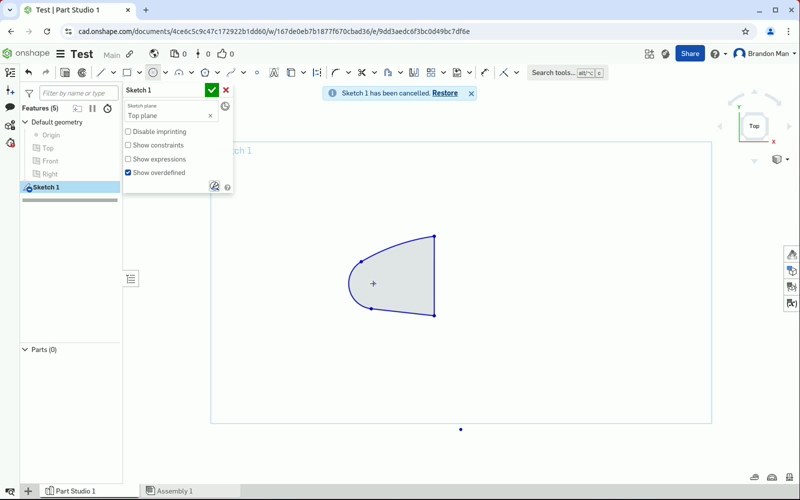
mouse_move(389, 283)
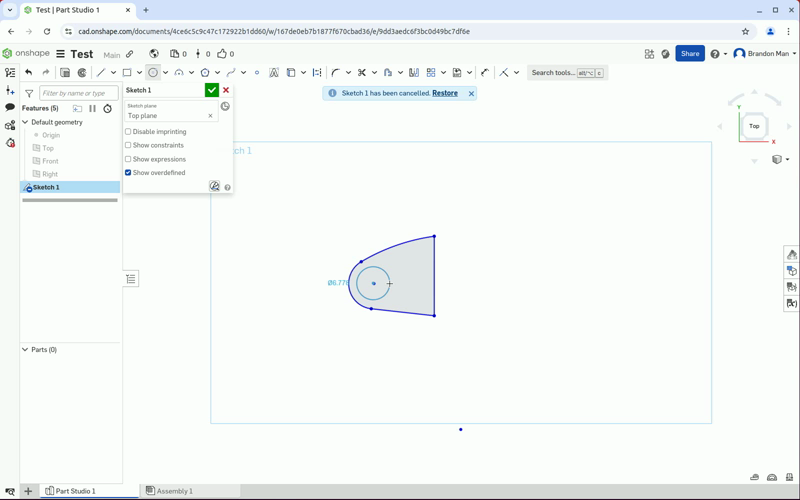
click(389, 283)
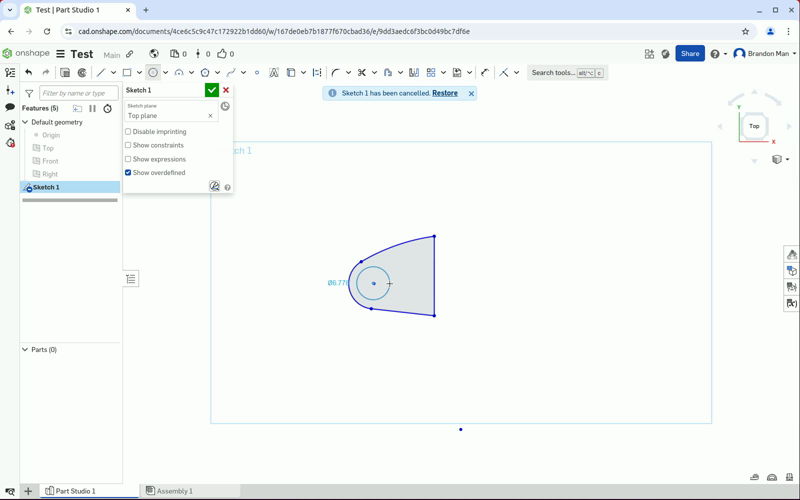
key(esc)
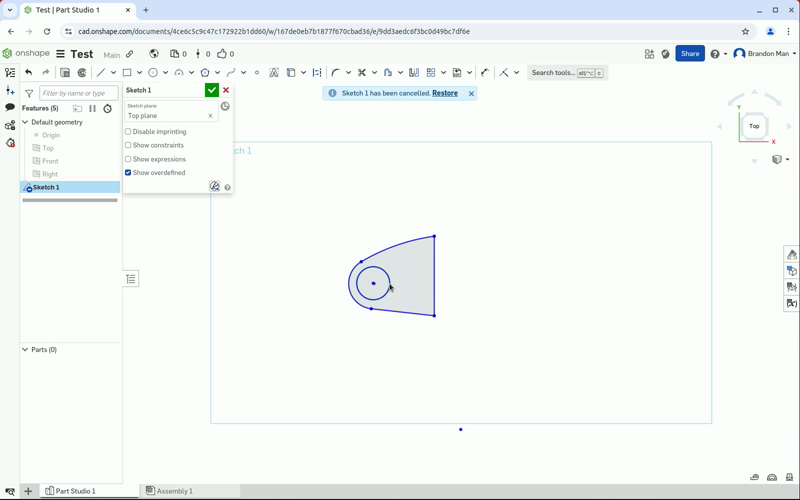
mouse_move(405, 246)
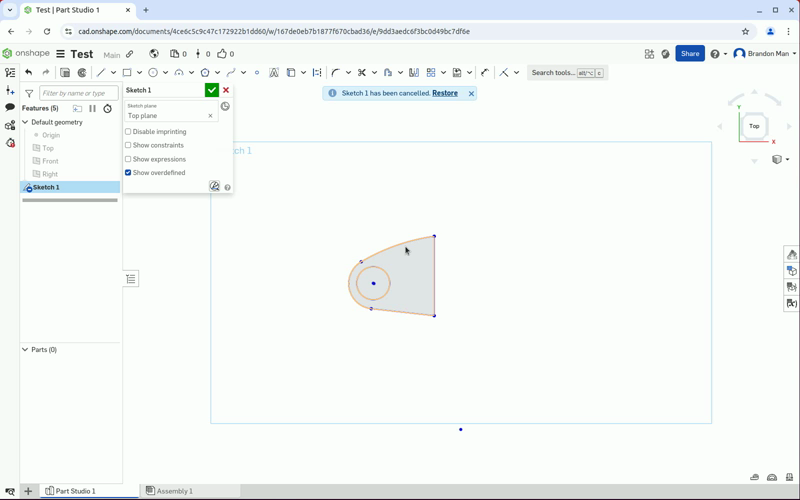
click(405, 246)
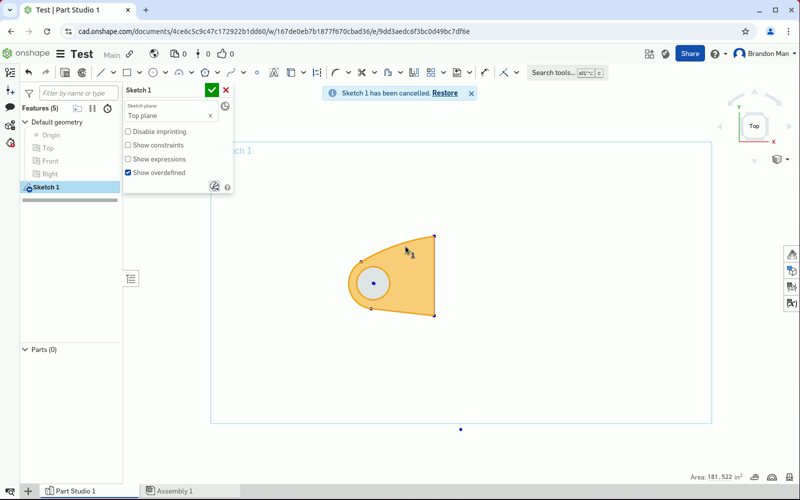
mouse_move(73, 352)
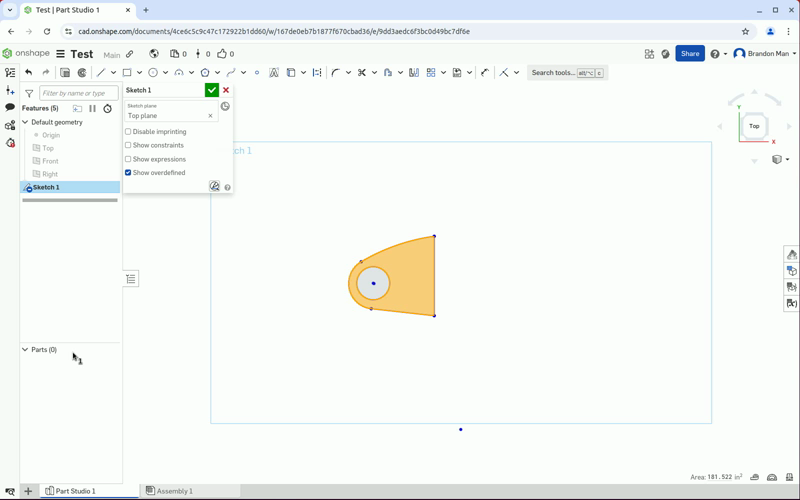
key(shift+y)
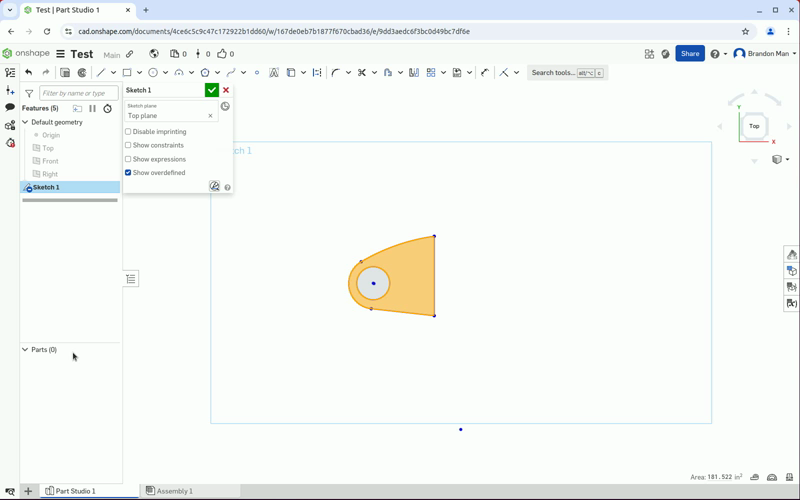
key(shift+e)
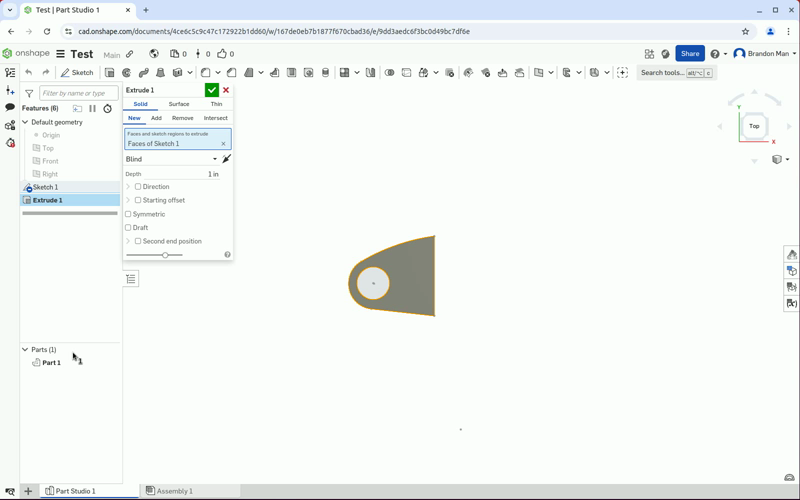
mouse_move(143, 106)
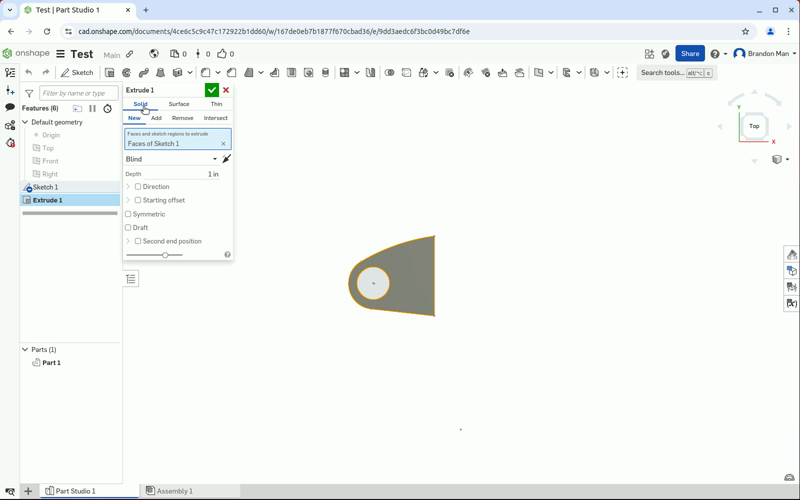
click(143, 106)
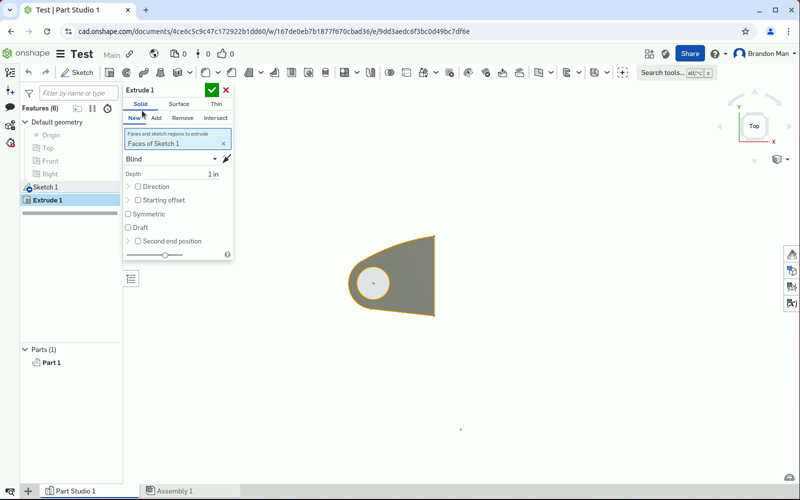
mouse_move(137, 120)
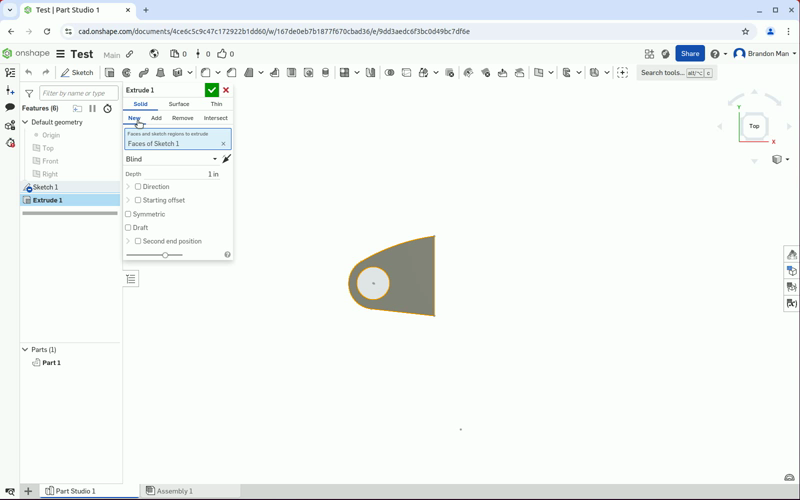
click(137, 120)
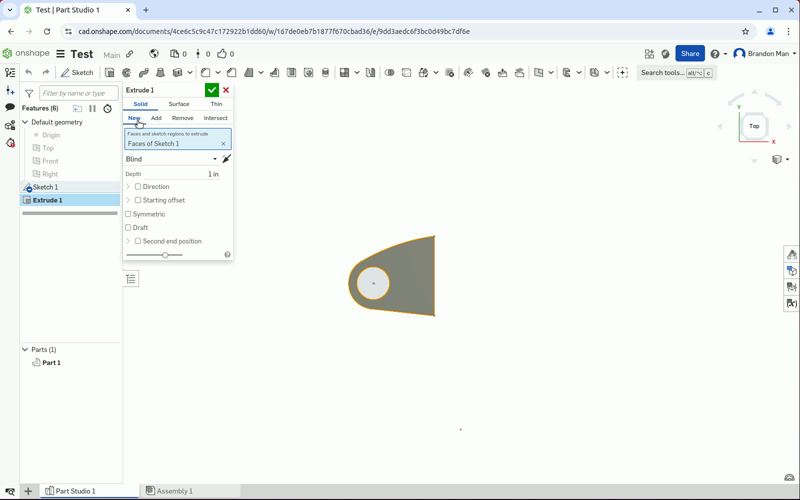
key(tab, 4)
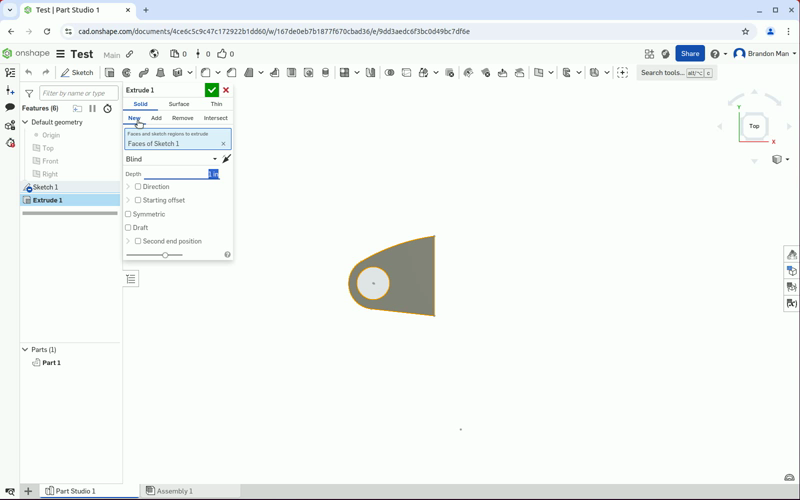
text(5.055)
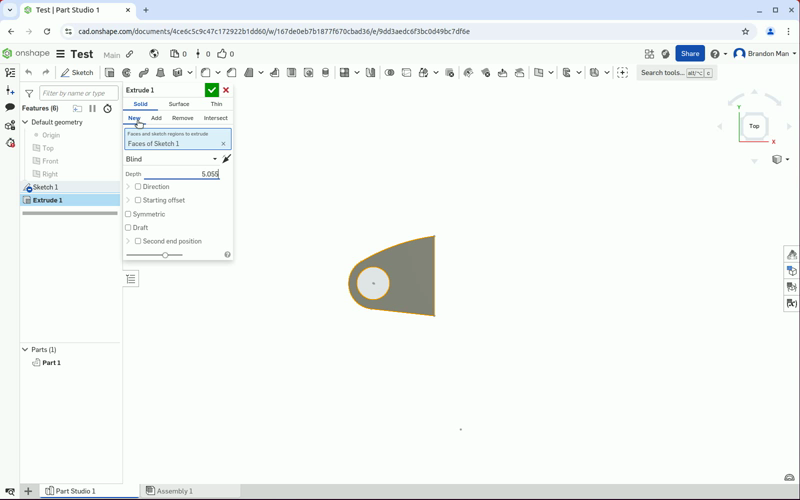
key(enter)
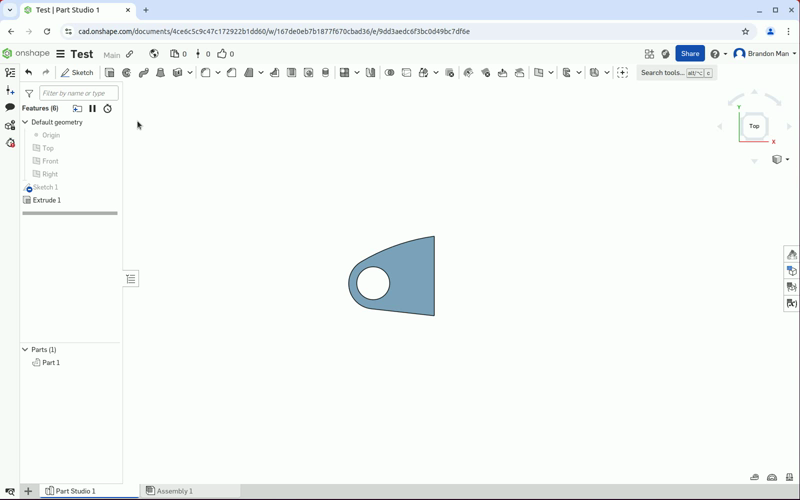
key(shift+h)
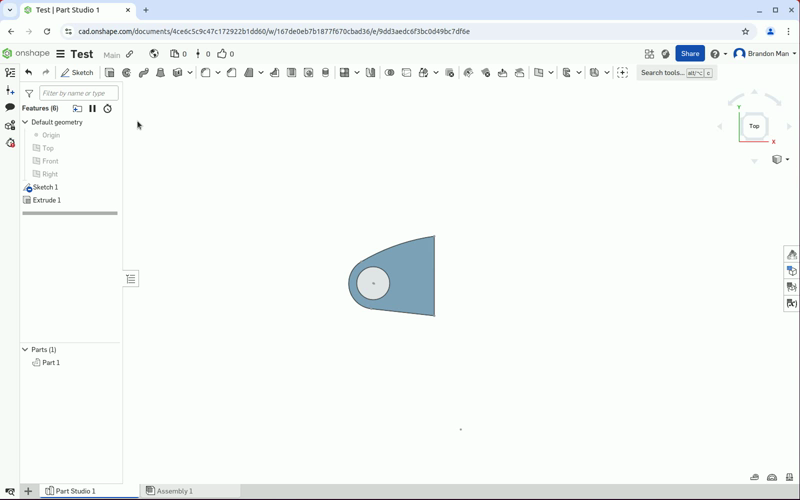
key(shift+h)
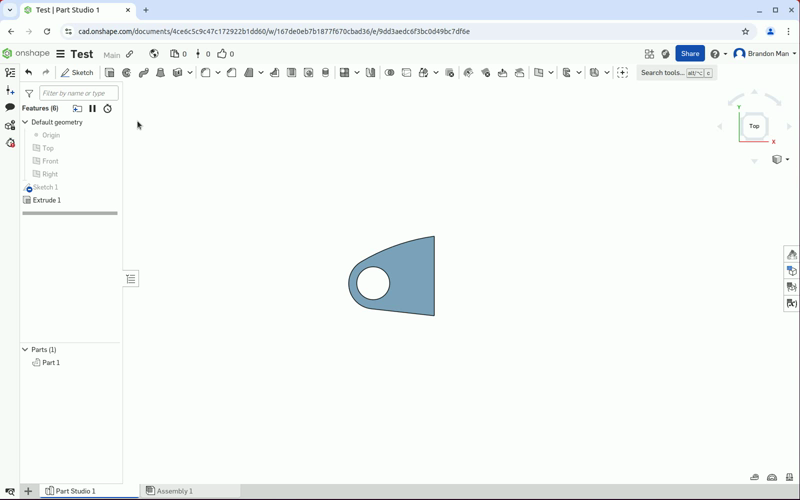
mouse_move(73, 189)
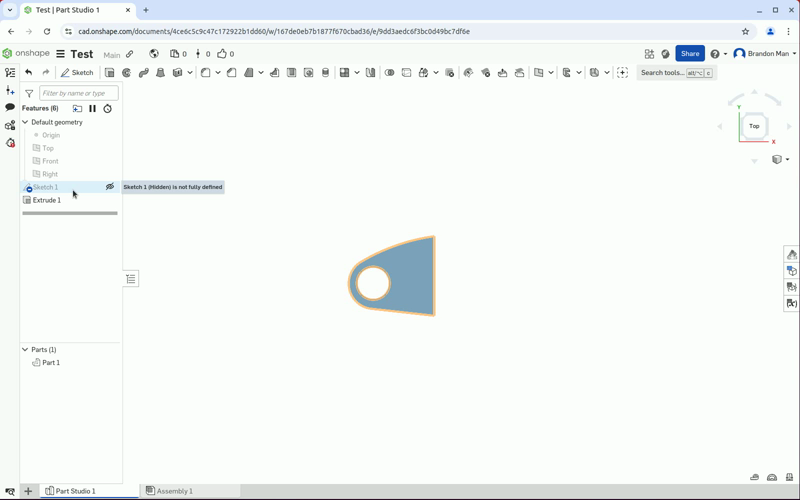
click(73, 189)
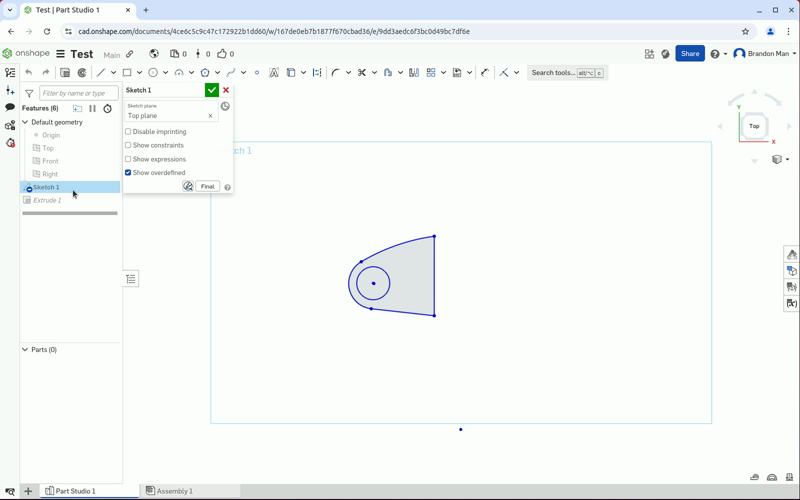
mouse_move(229, 92)
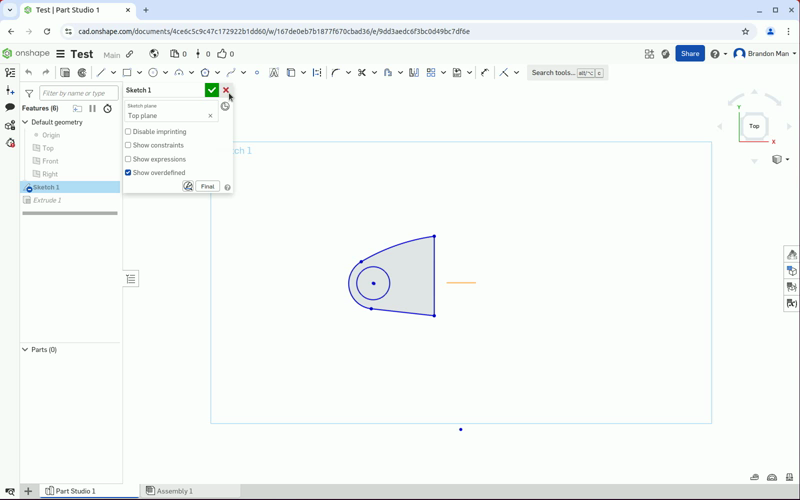
click(229, 92)
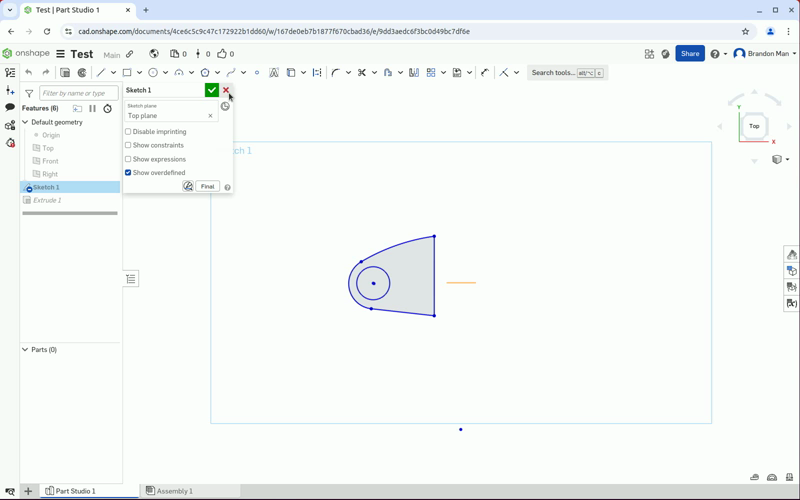
key(shift+s)
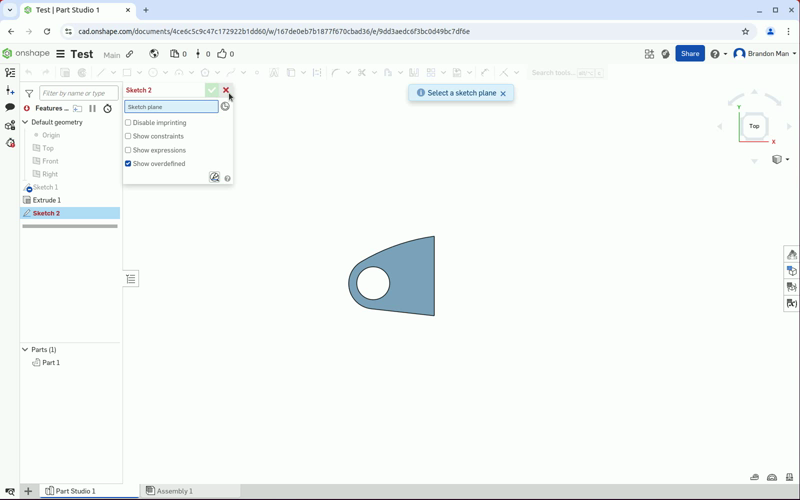
mouse_move(73, 150)
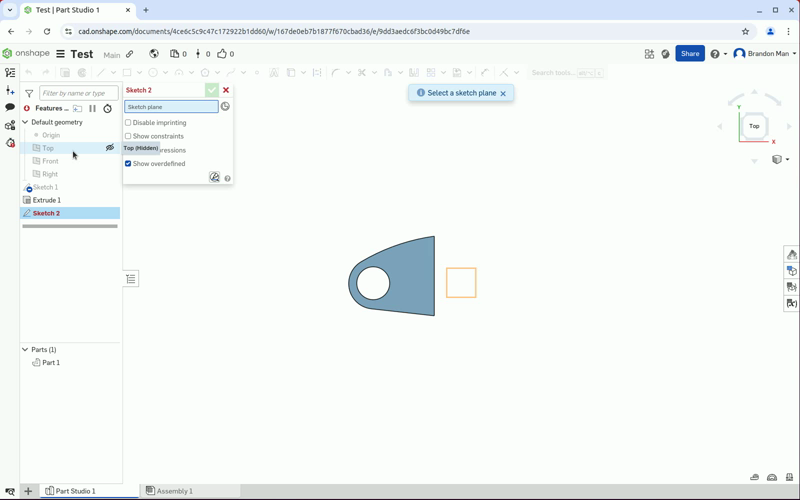
click(73, 150)
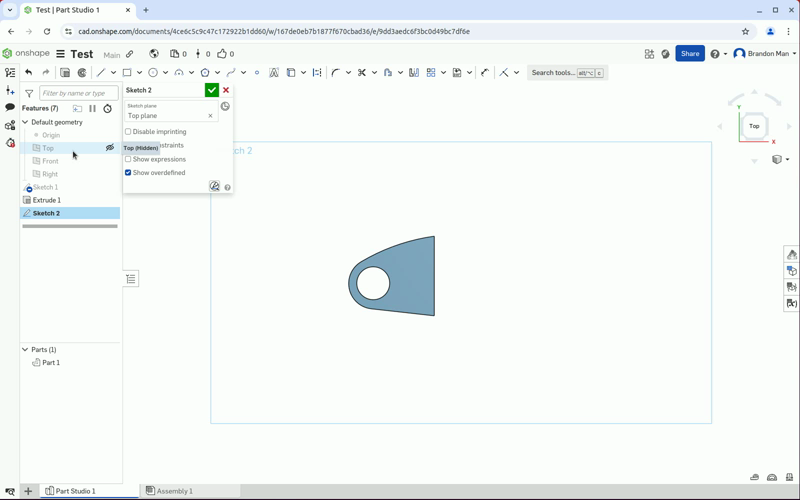
mouse_move(73, 352)
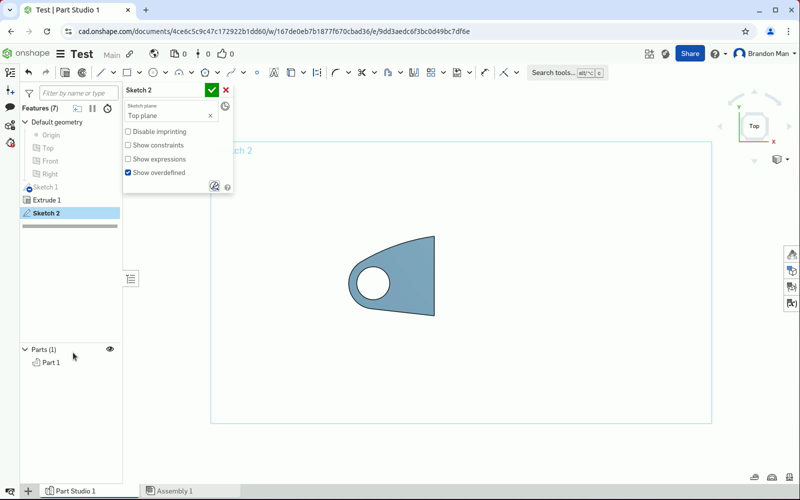
key(y)
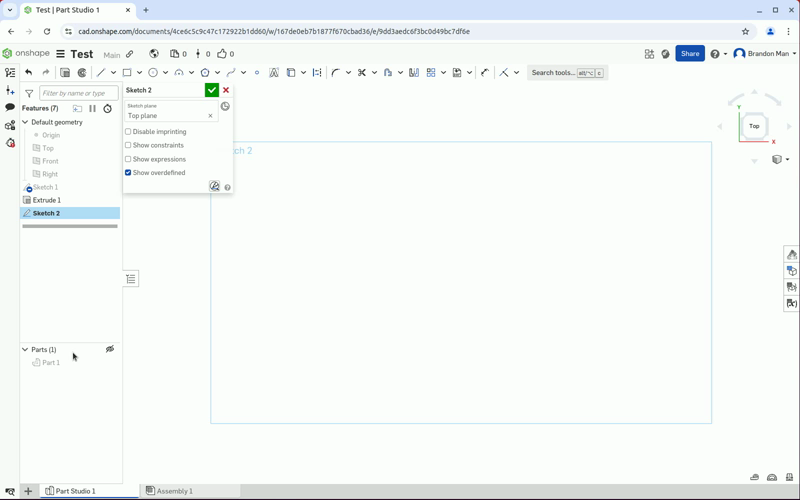
key(l)
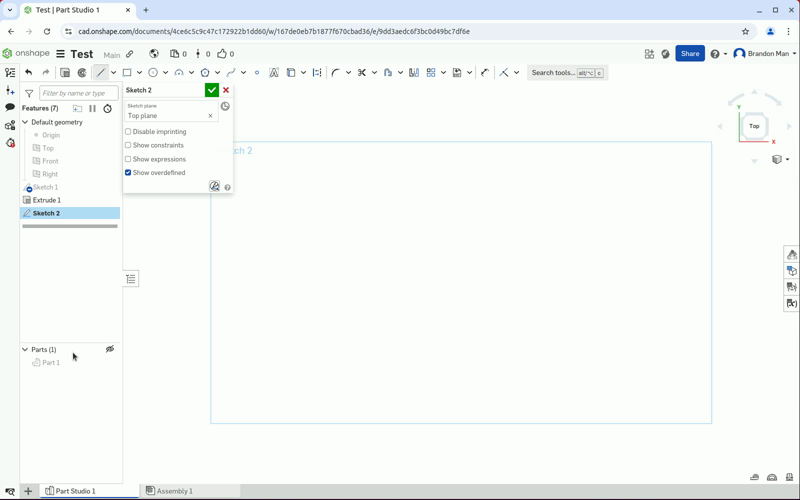
key_down(shift)
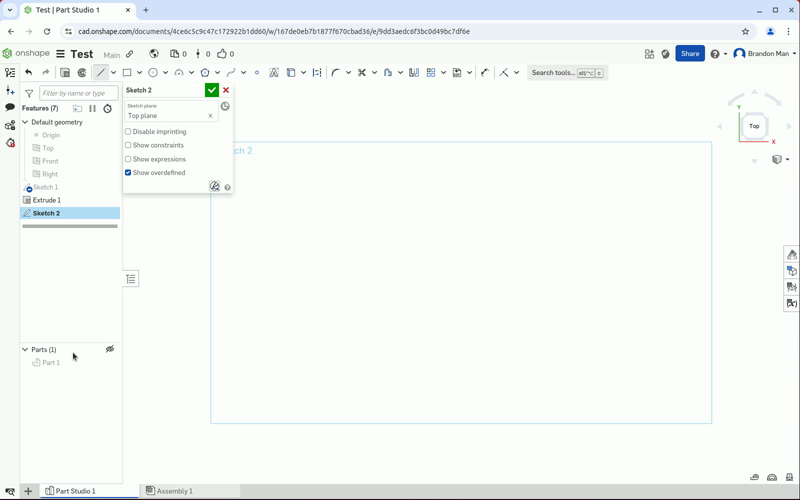
mouse_move(489, 314)
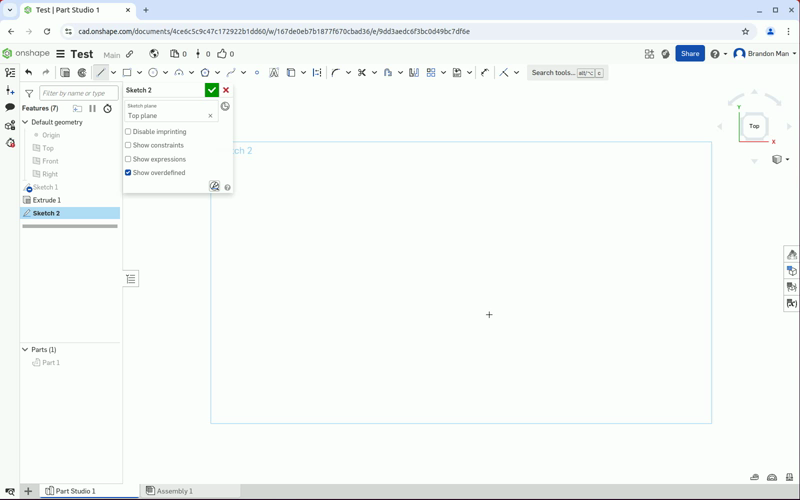
click(489, 314)
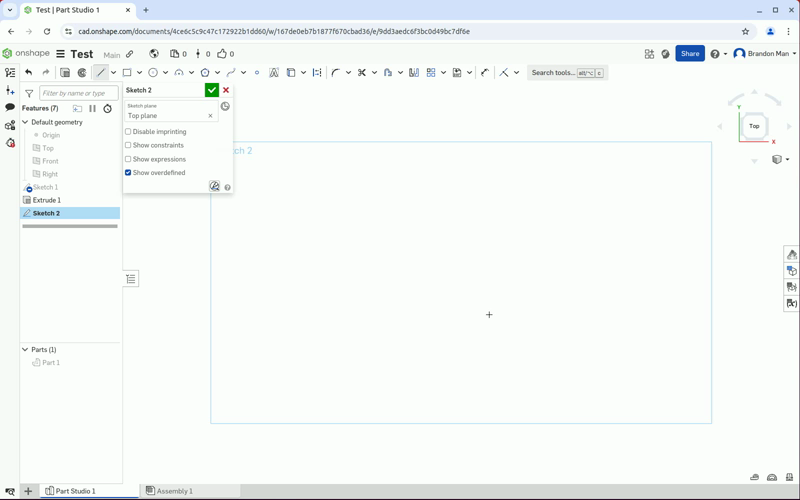
key_up(shift)
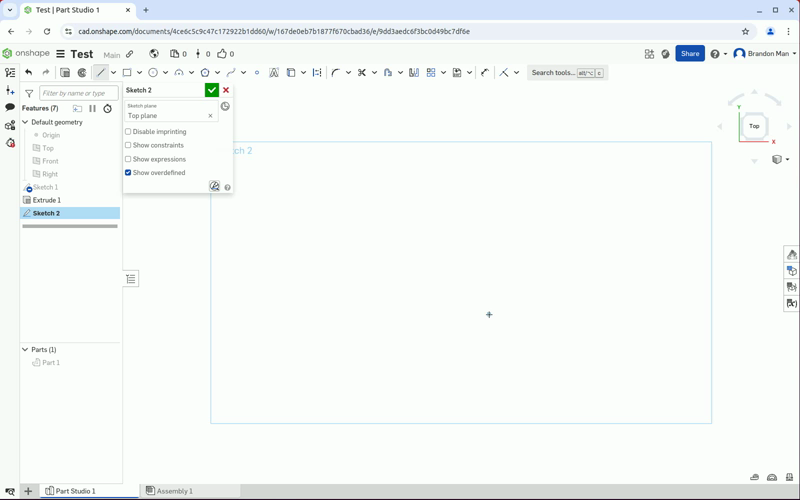
key_down(shift)
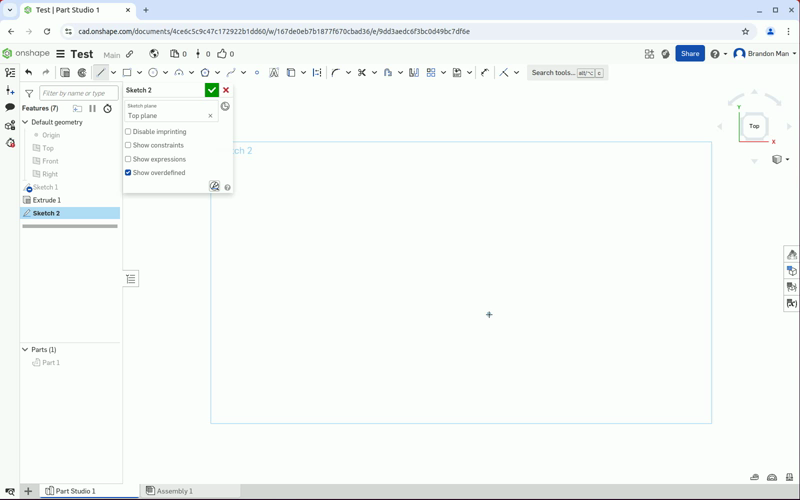
mouse_move(551, 307)
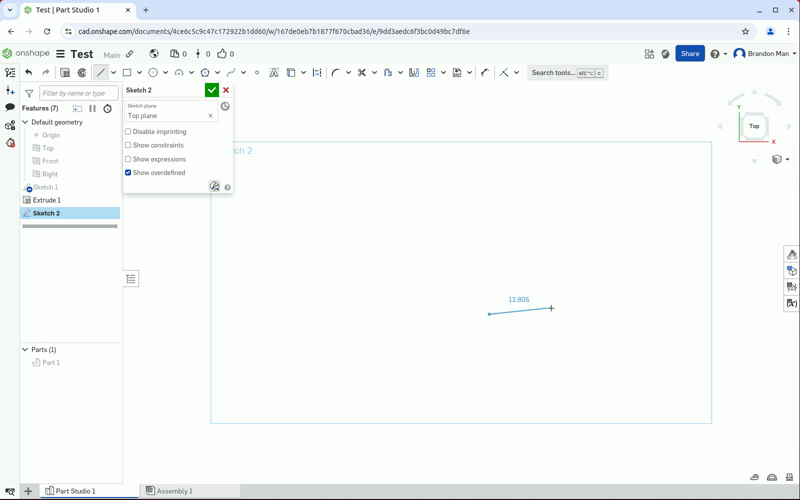
click(551, 307)
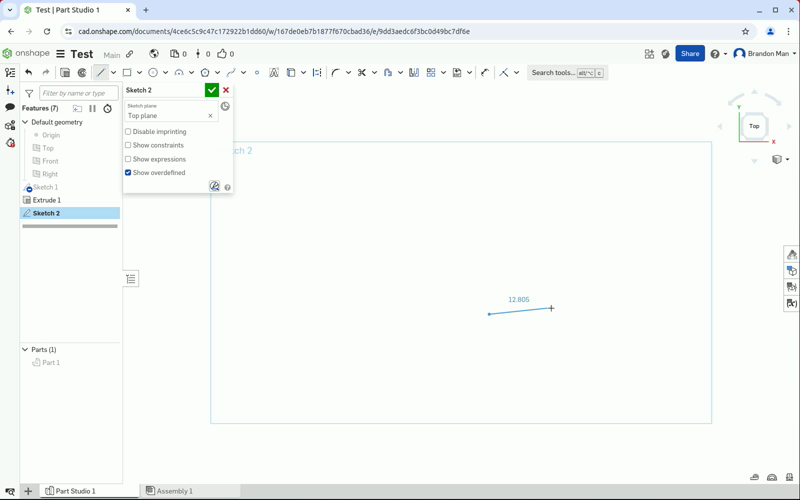
key_up(shift)
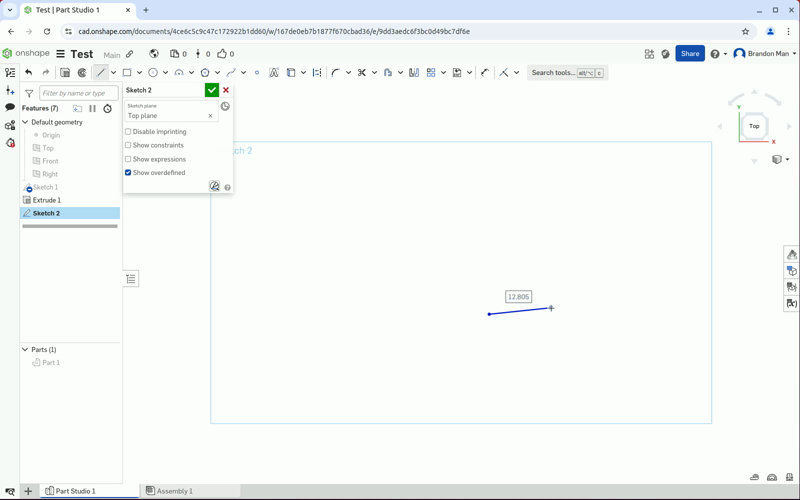
key(esc)
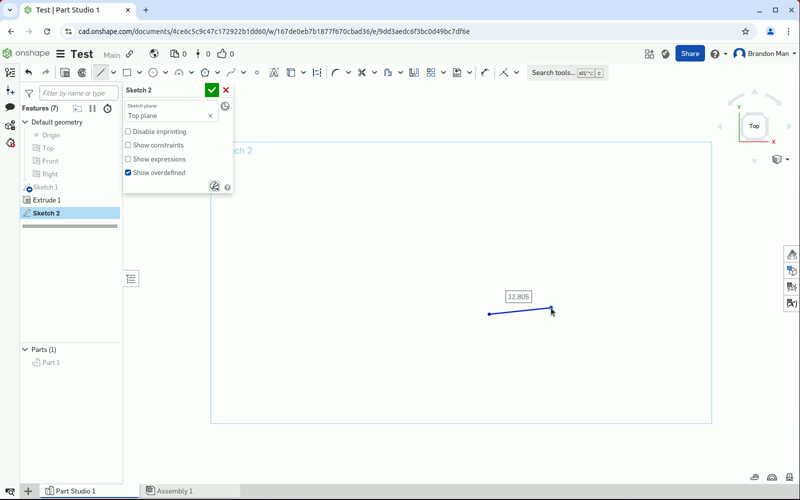
key(a)
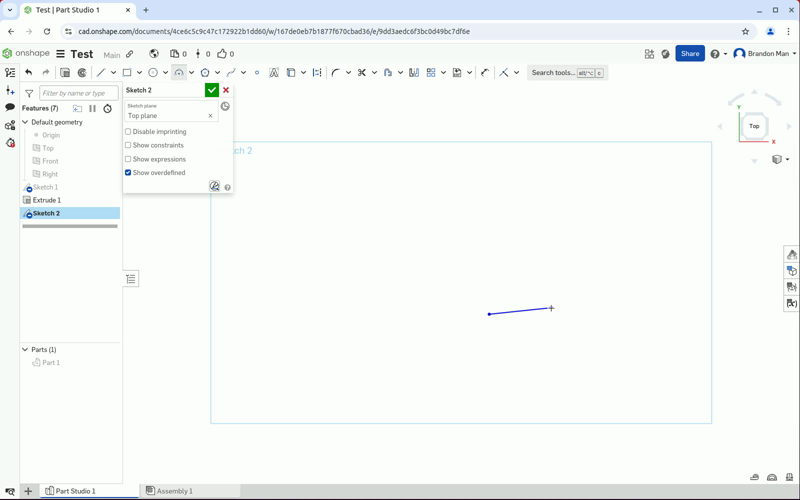
mouse_move(551, 307)
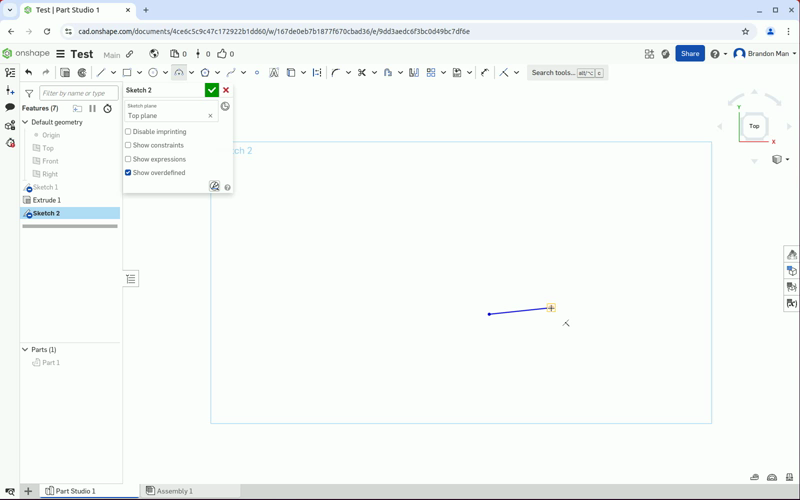
click(551, 307)
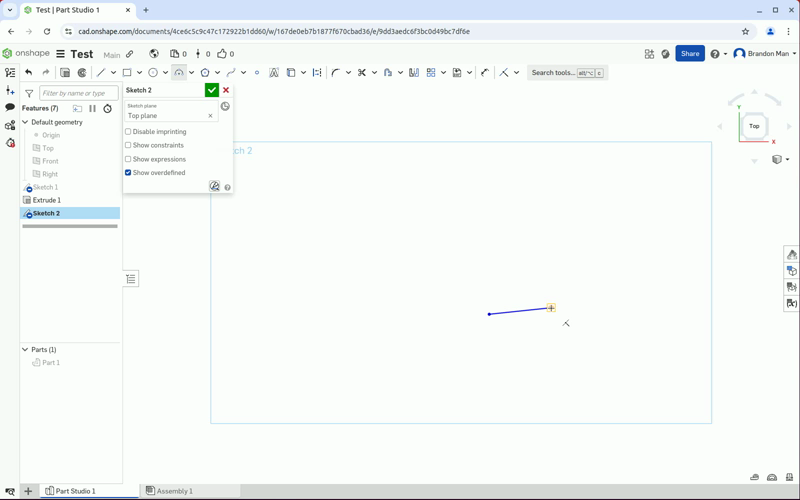
key_down(shift)
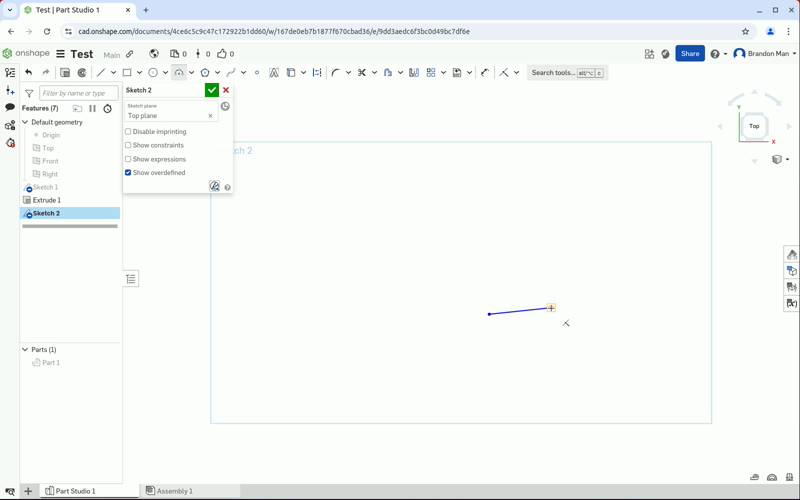
mouse_move(561, 261)
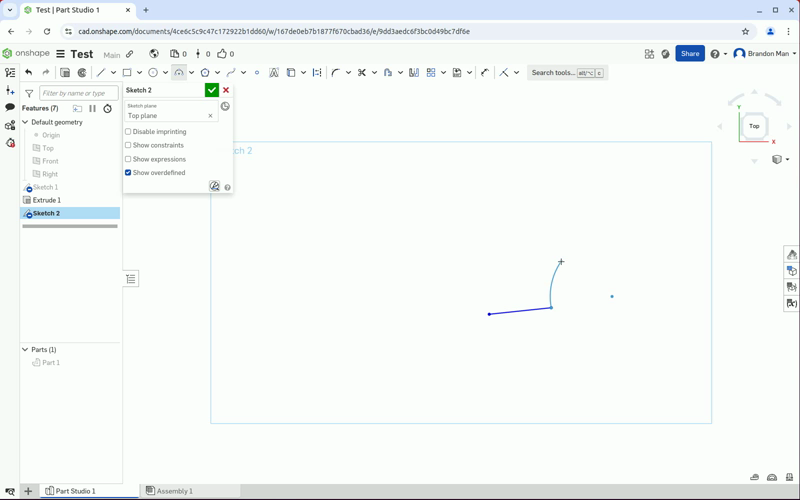
click(561, 261)
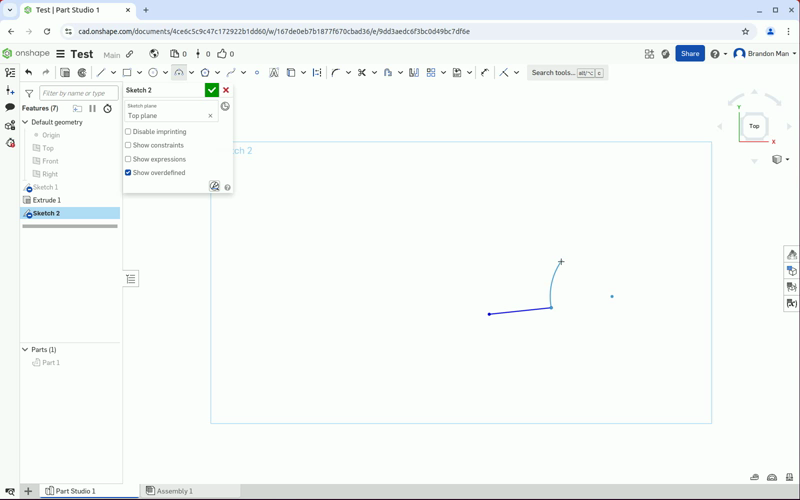
mouse_move(573, 287)
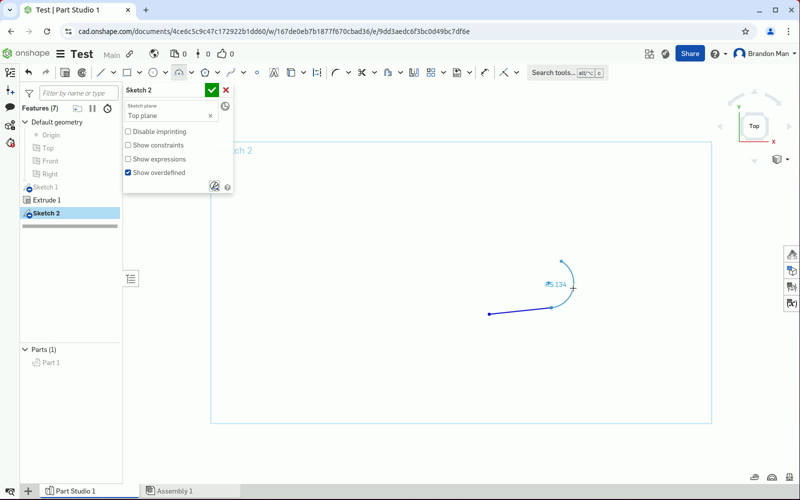
click(573, 287)
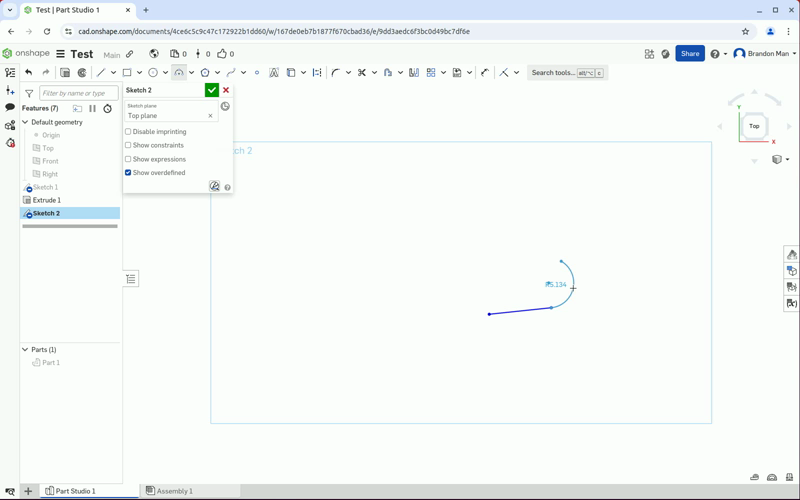
key_up(shift)
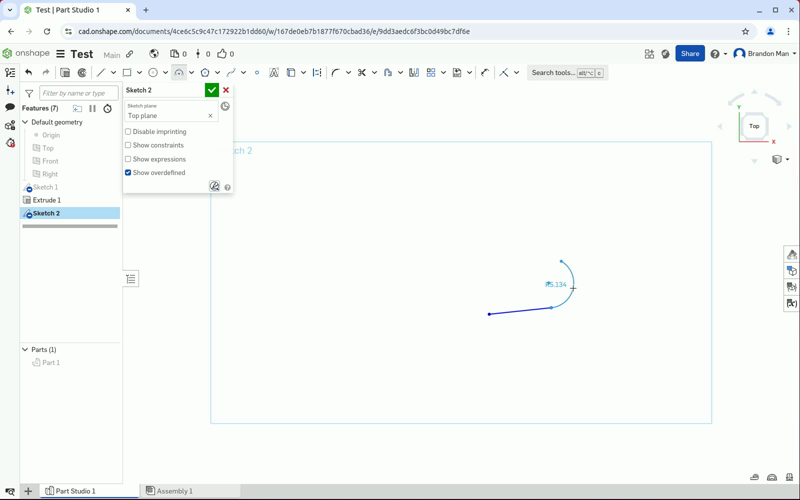
mouse_move(561, 261)
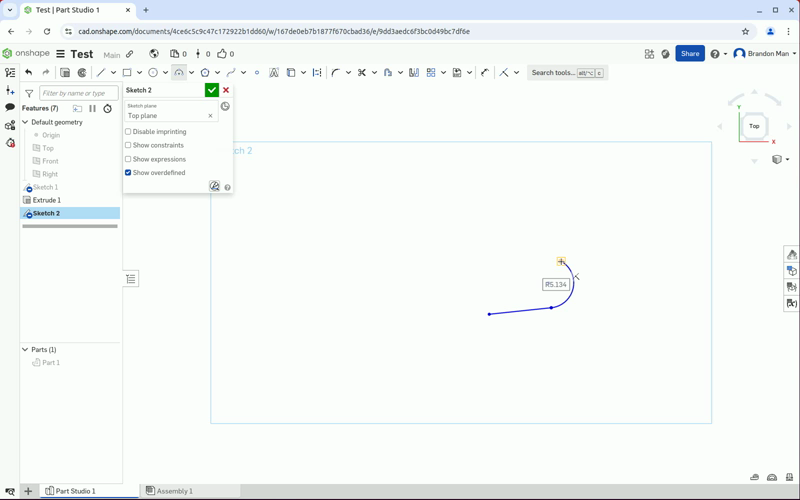
click(561, 261)
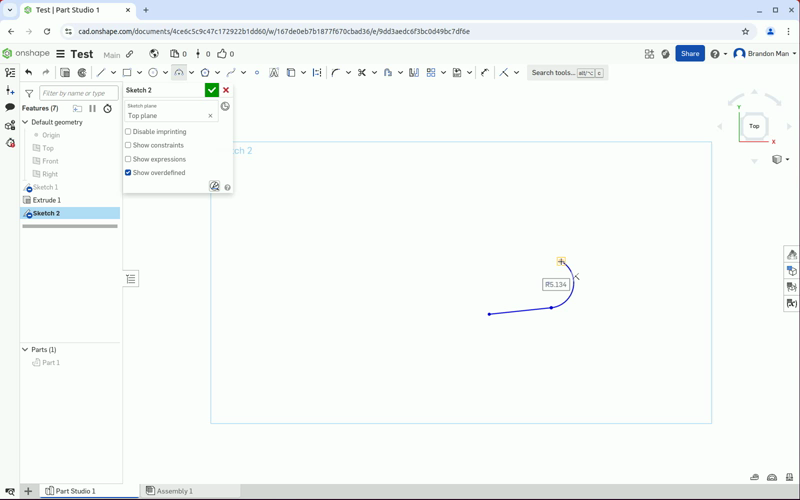
key_down(shift)
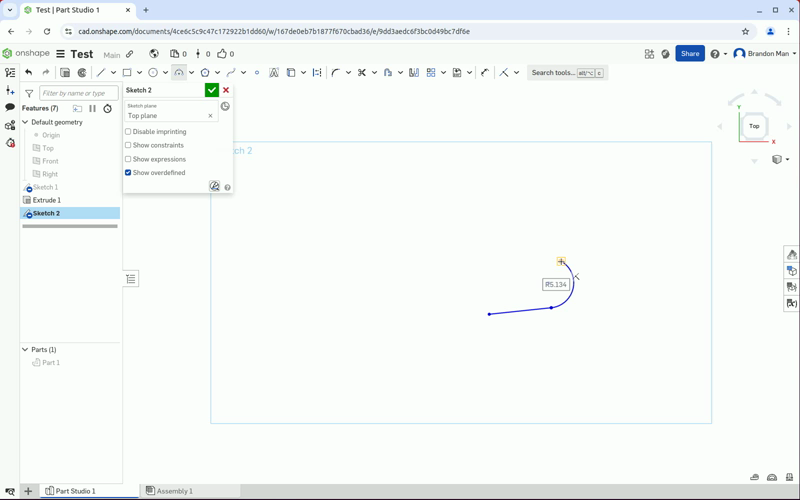
mouse_move(489, 236)
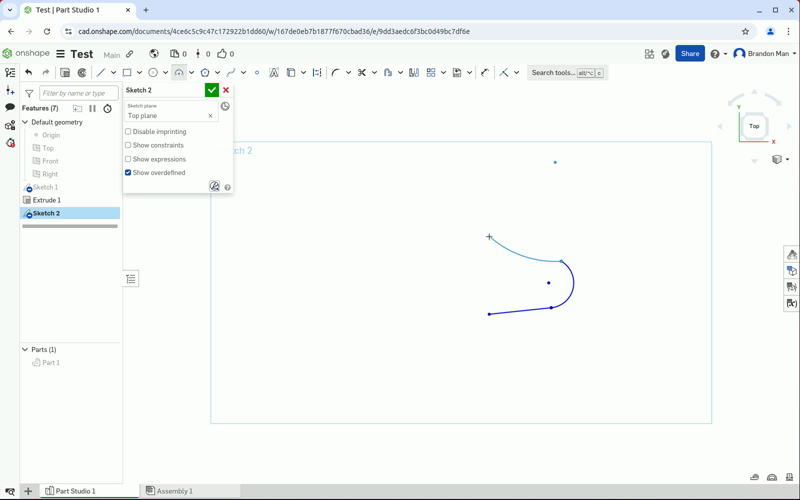
click(489, 236)
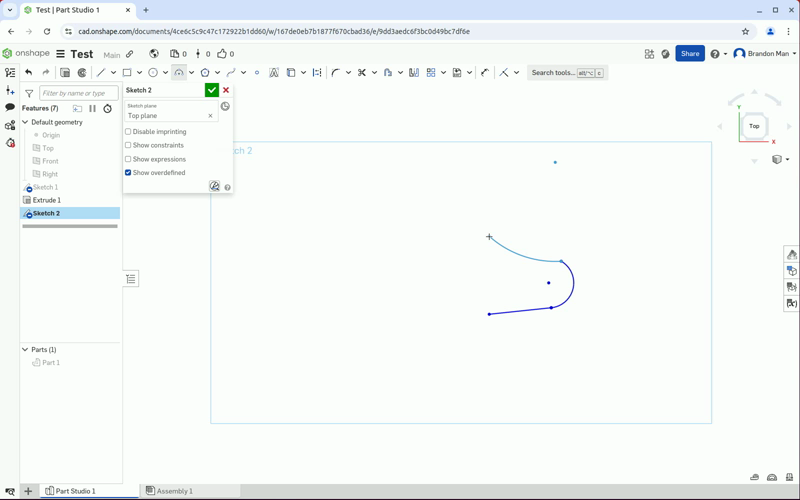
mouse_move(526, 245)
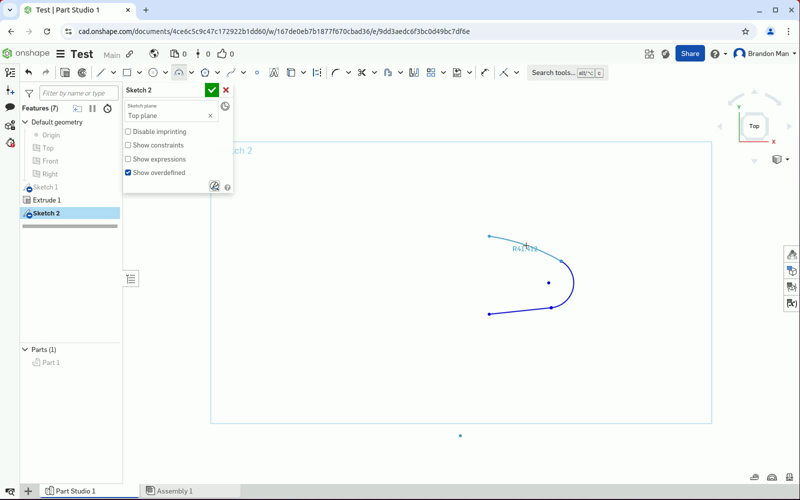
click(526, 245)
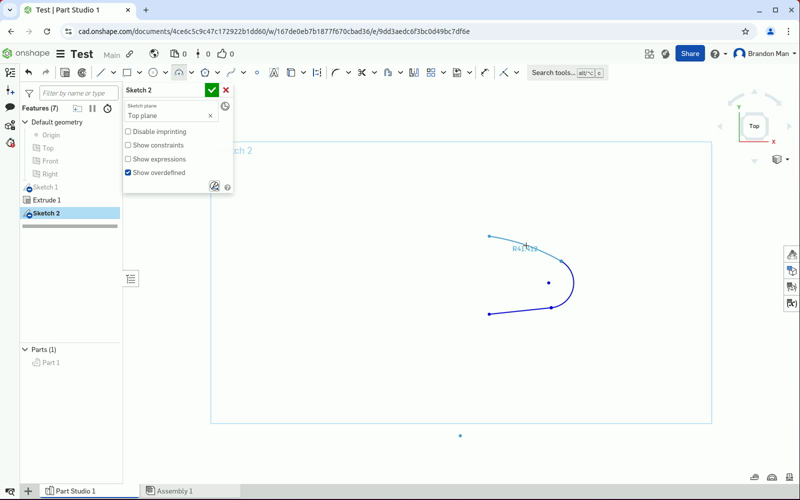
key_up(shift)
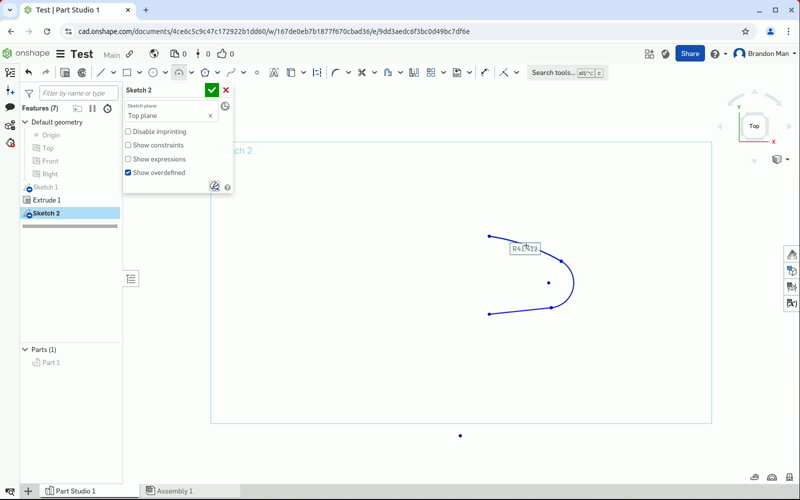
key(esc)
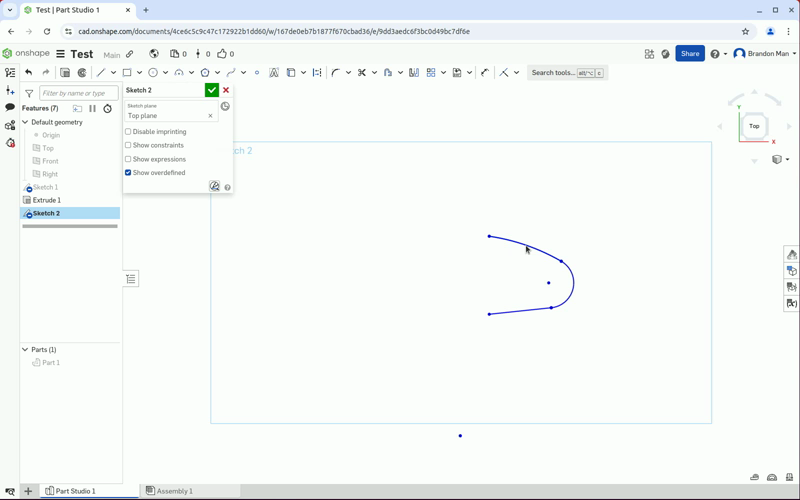
key(l)
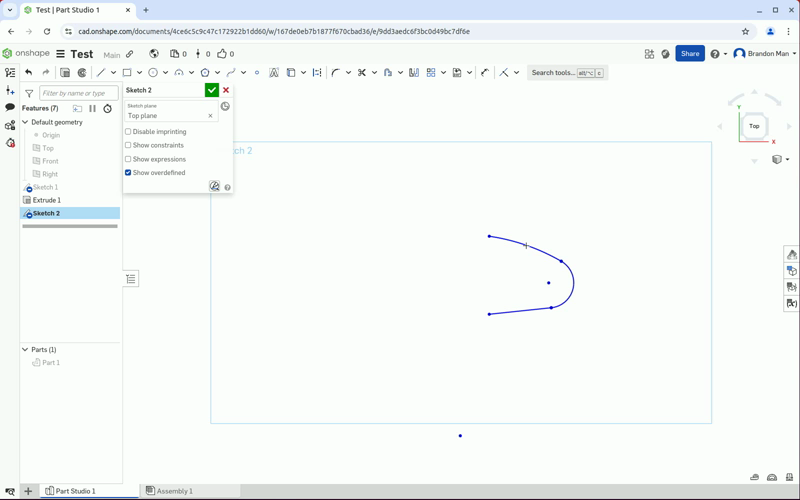
mouse_move(489, 236)
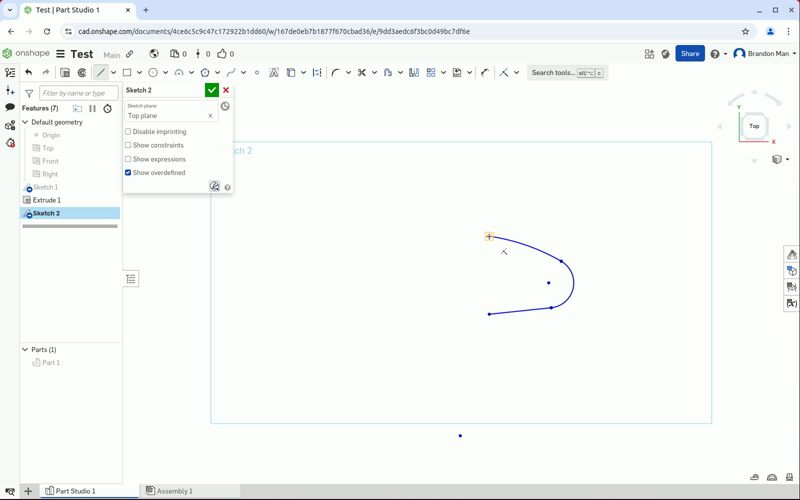
click(489, 236)
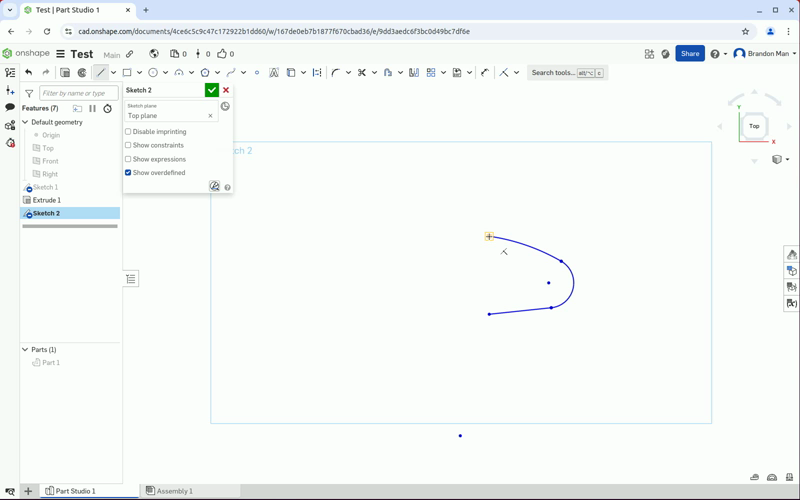
key_down(shift)
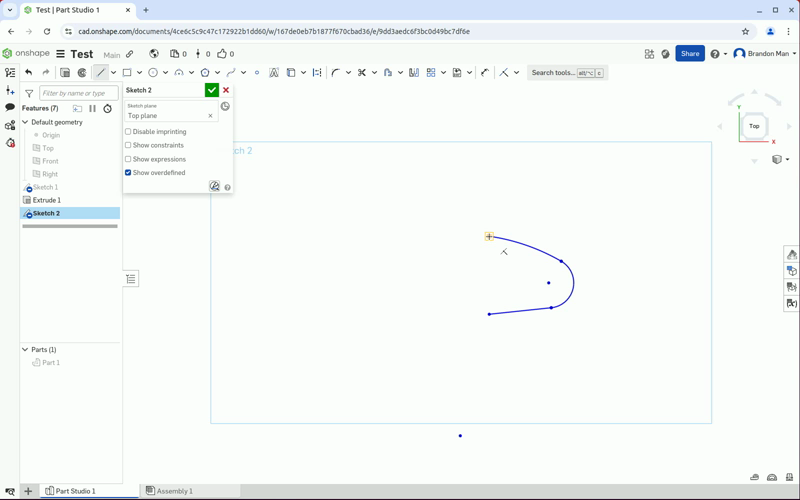
mouse_move(489, 314)
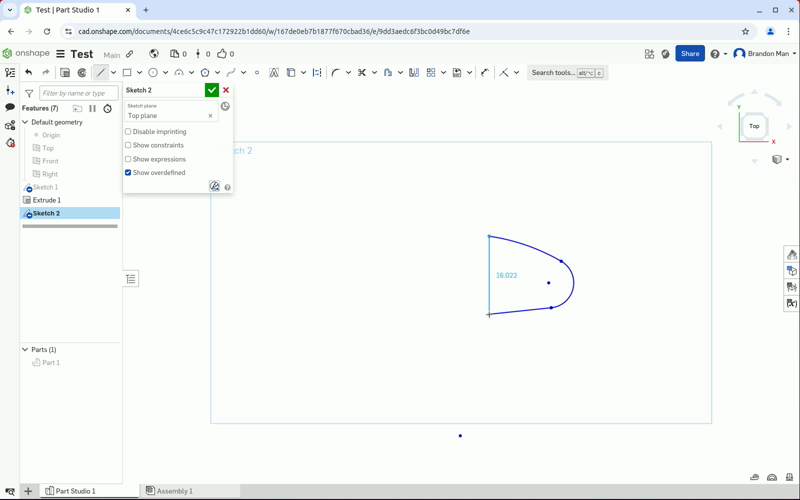
key_up(shift)
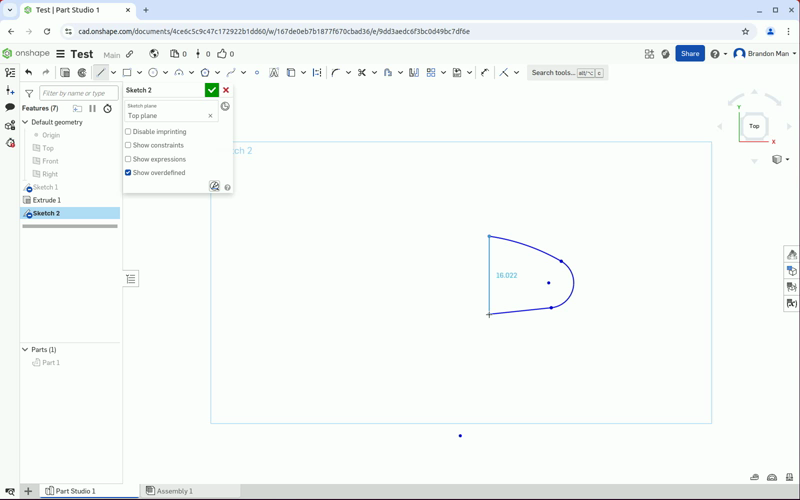
click(489, 314)
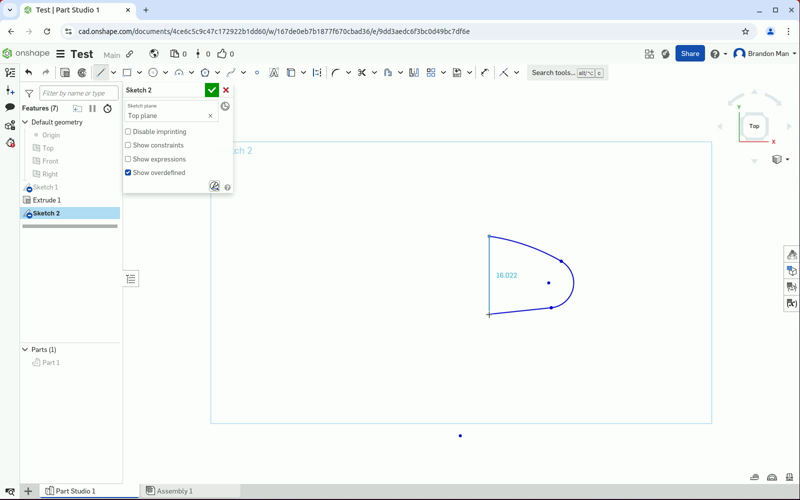
key(esc)
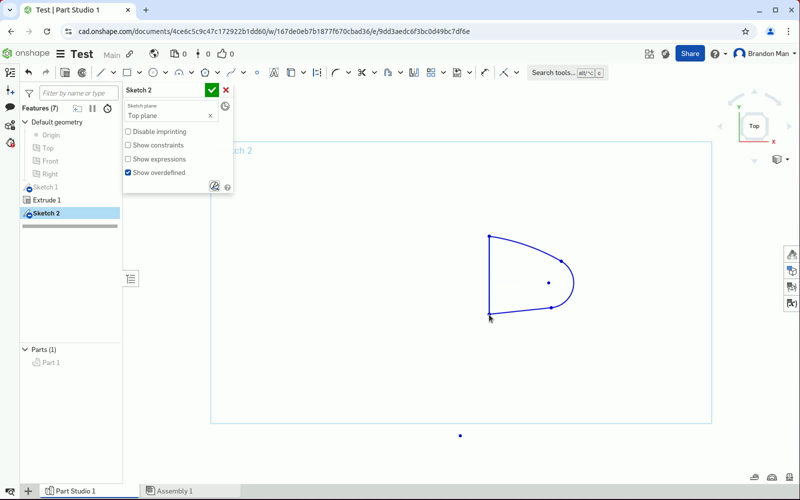
key(c)
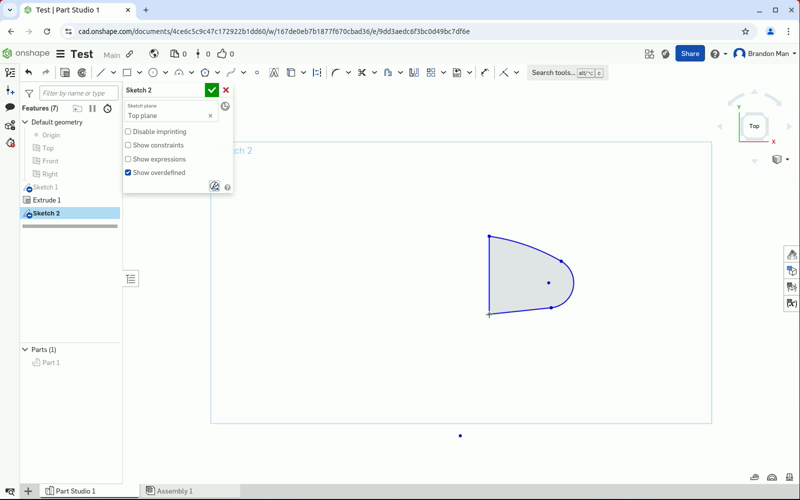
key_down(shift)
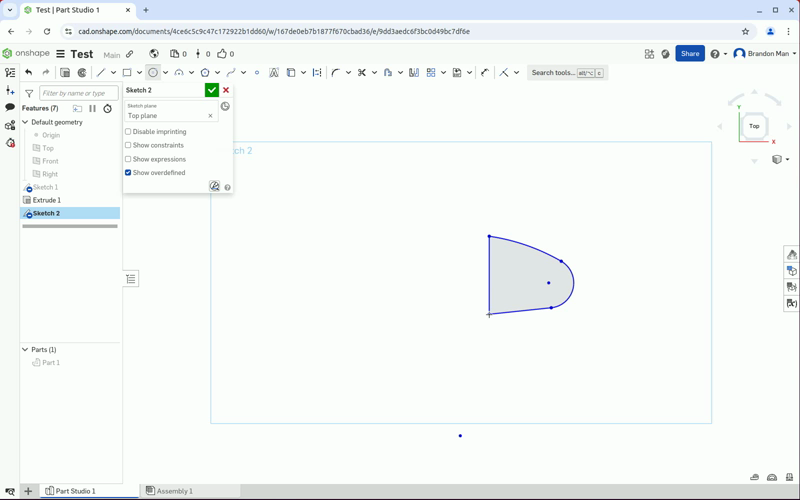
mouse_move(548, 282)
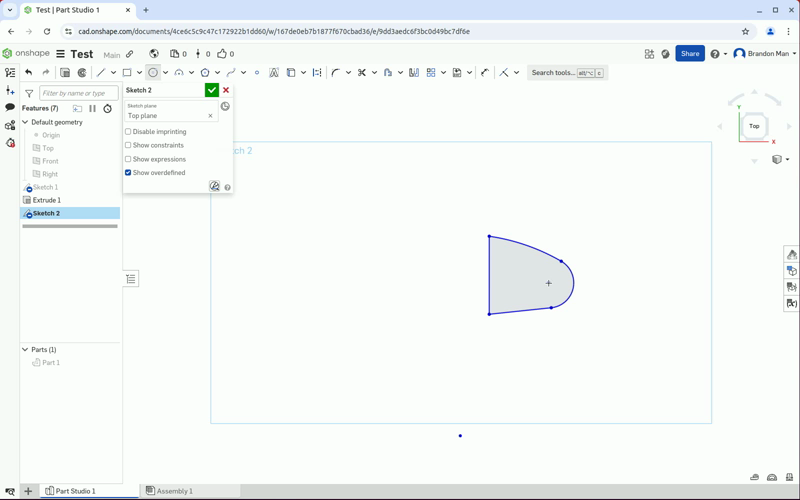
click(548, 282)
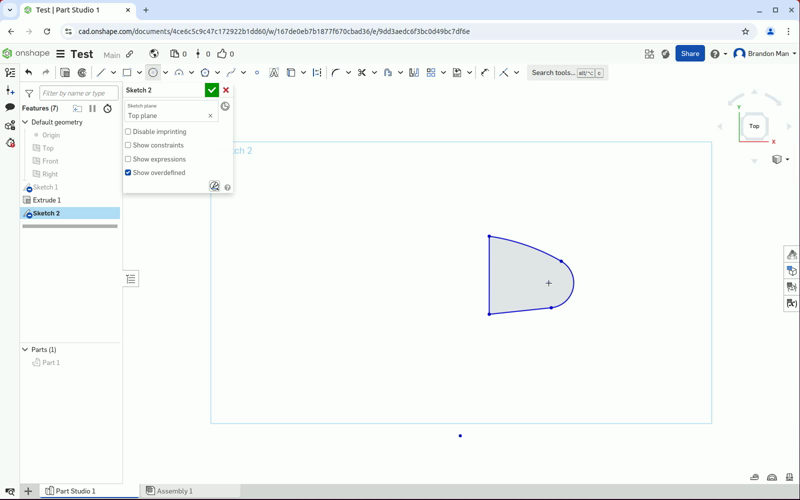
key_up(shift)
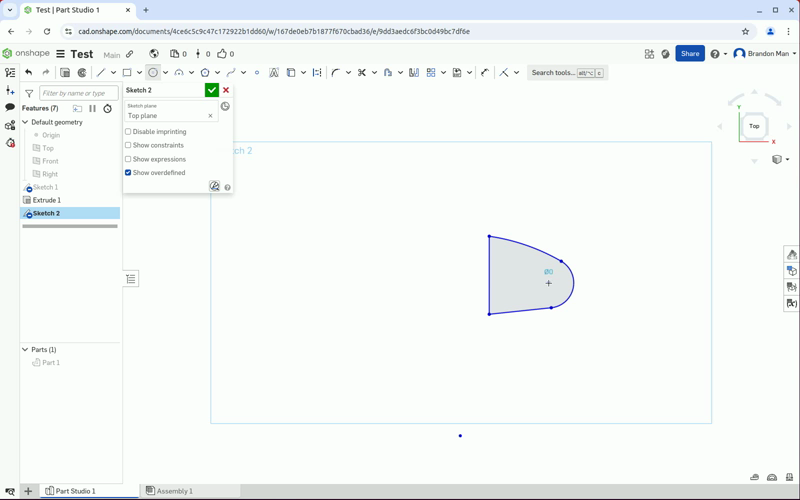
mouse_move(564, 282)
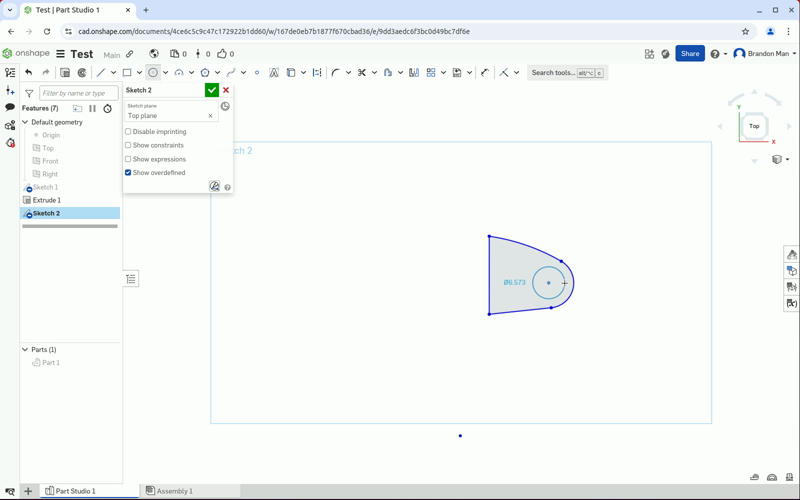
click(564, 282)
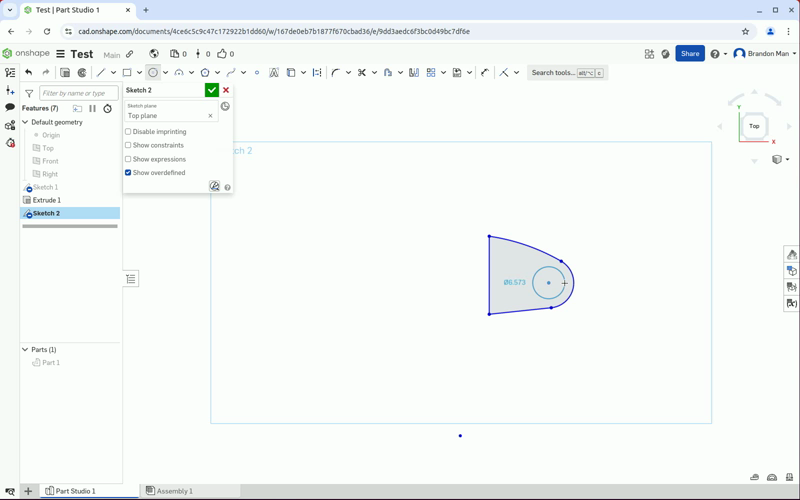
key(esc)
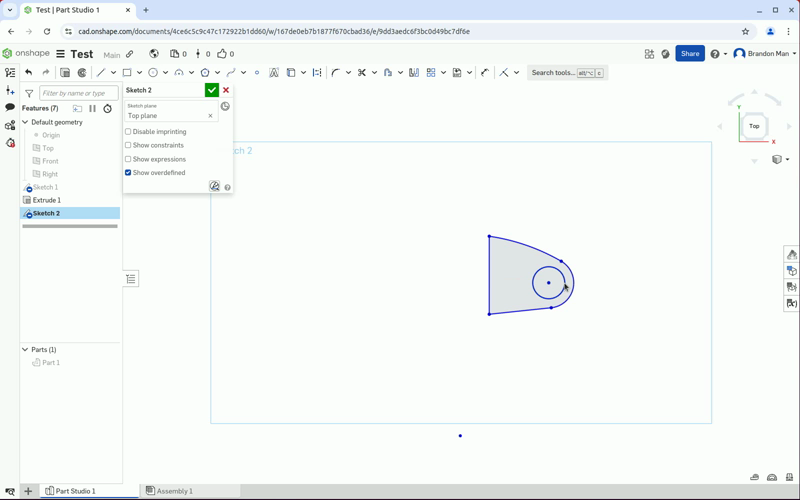
mouse_move(519, 282)
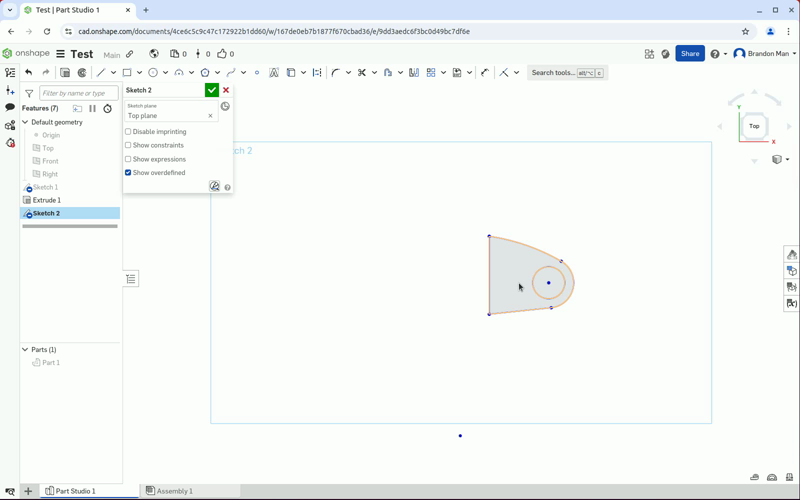
click(519, 282)
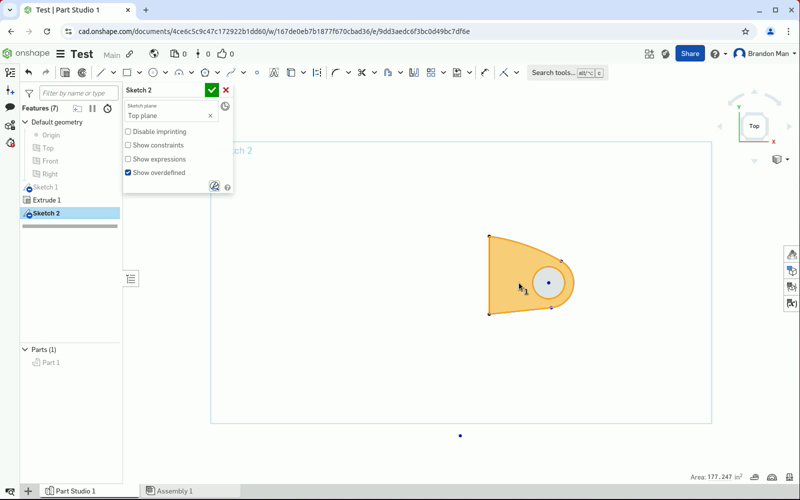
mouse_move(73, 352)
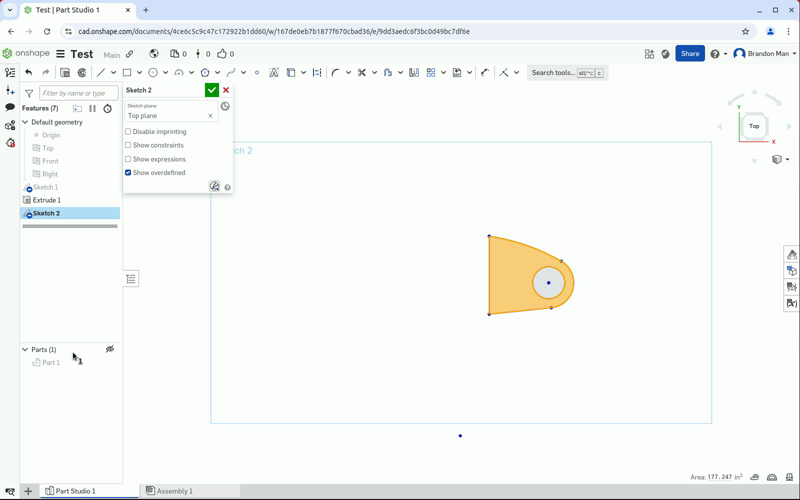
key(shift+y)
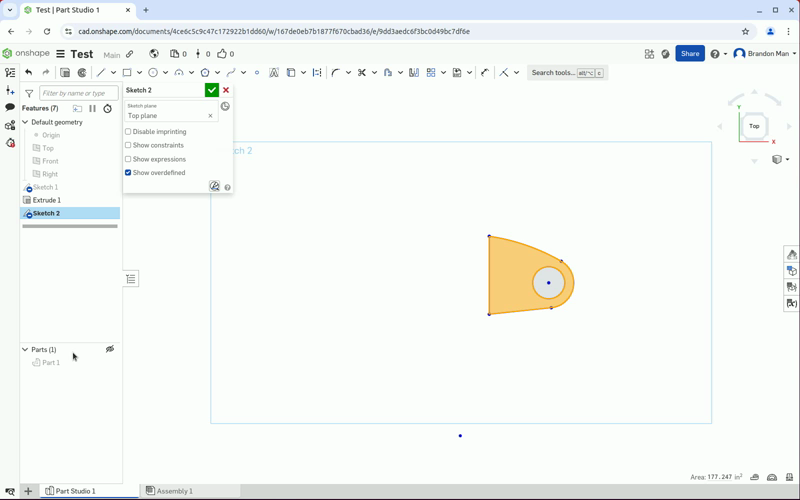
key(shift+e)
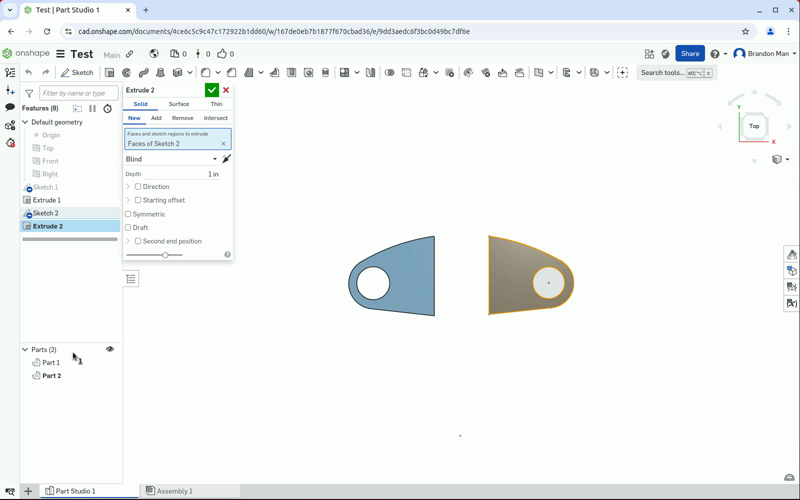
mouse_move(143, 106)
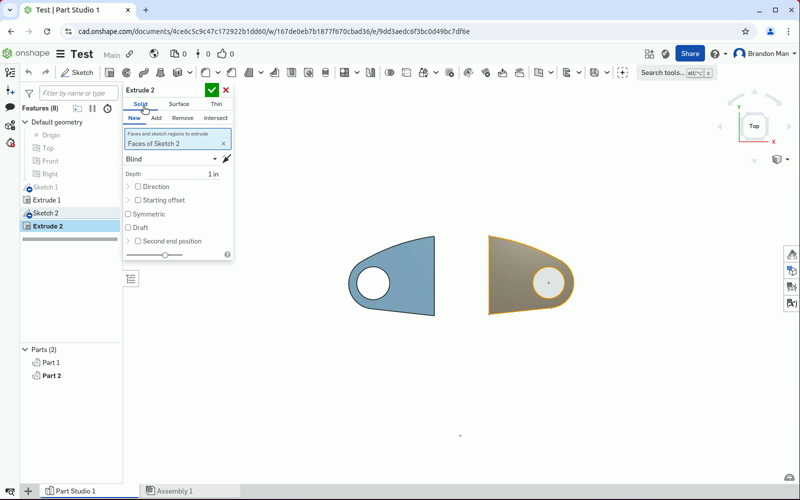
click(143, 106)
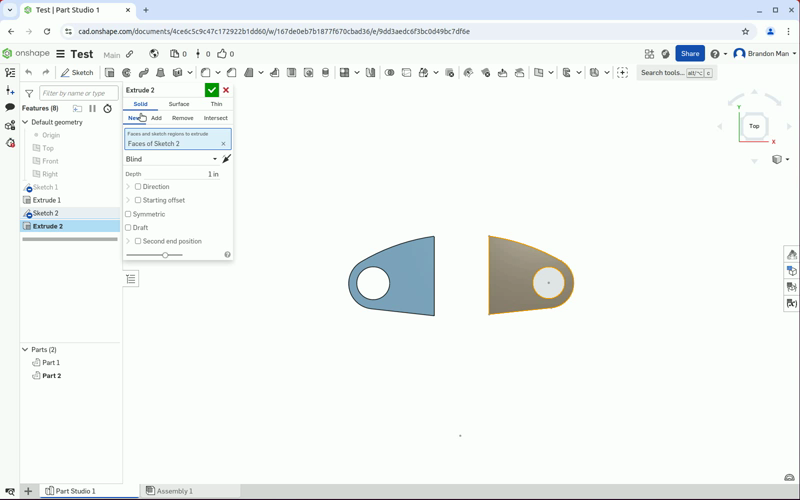
mouse_move(137, 120)
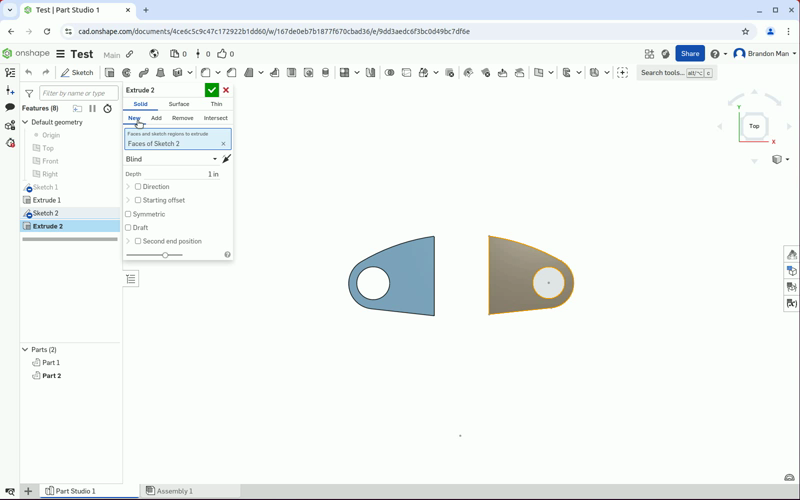
click(137, 120)
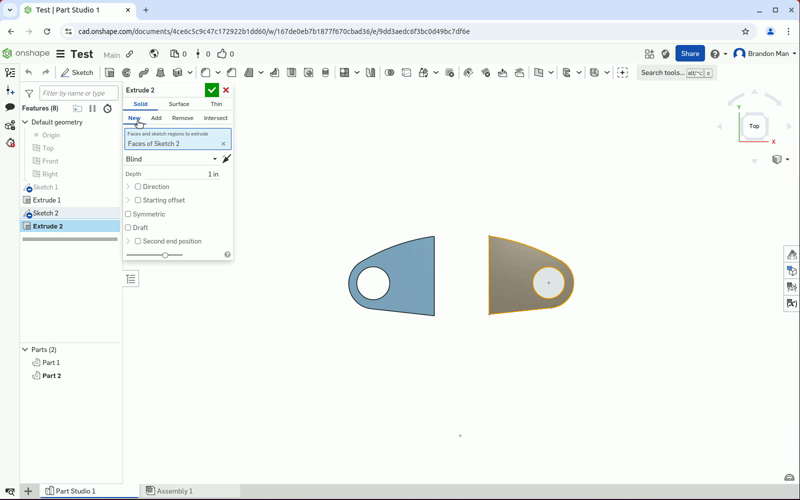
key(tab, 4)
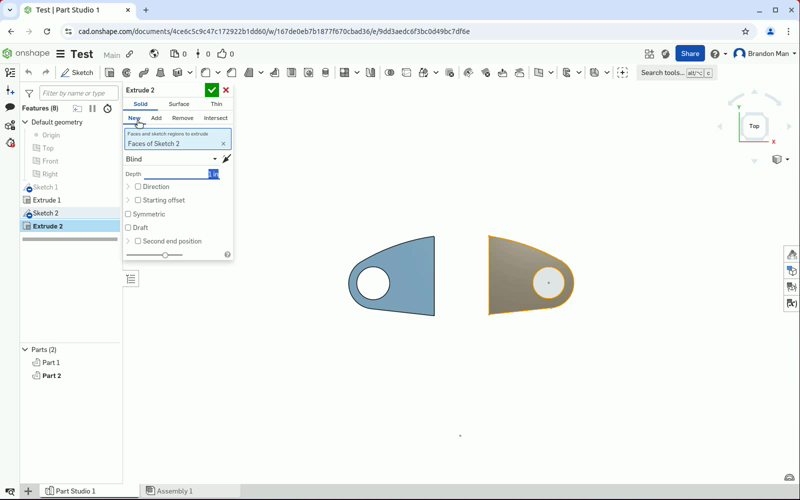
text(5.055)
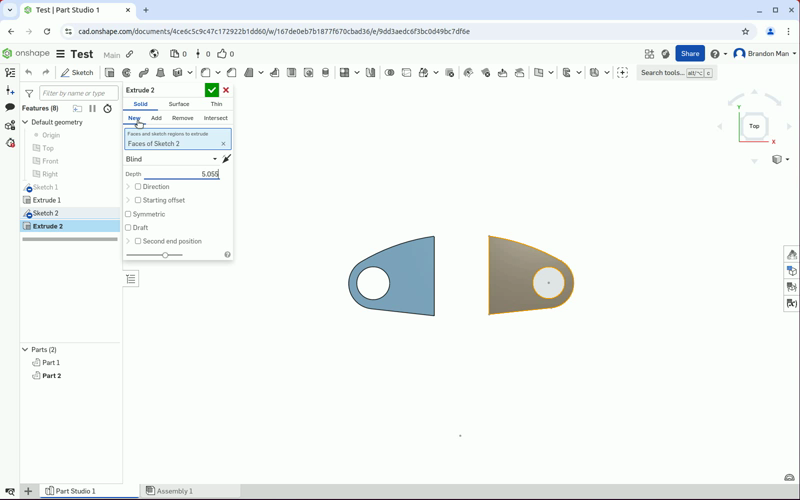
key(enter)
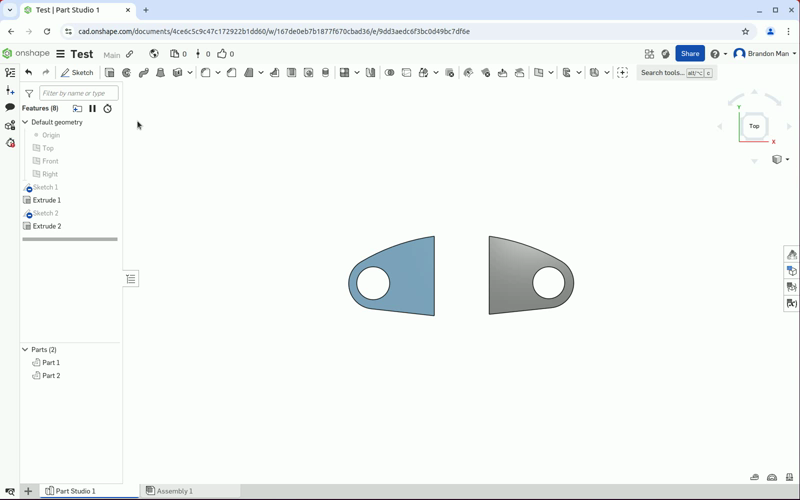
key(shift+h)
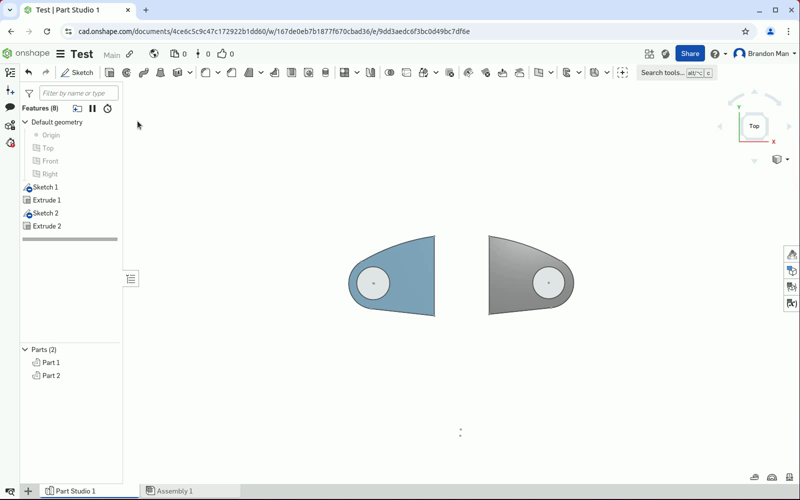
key(shift+h)
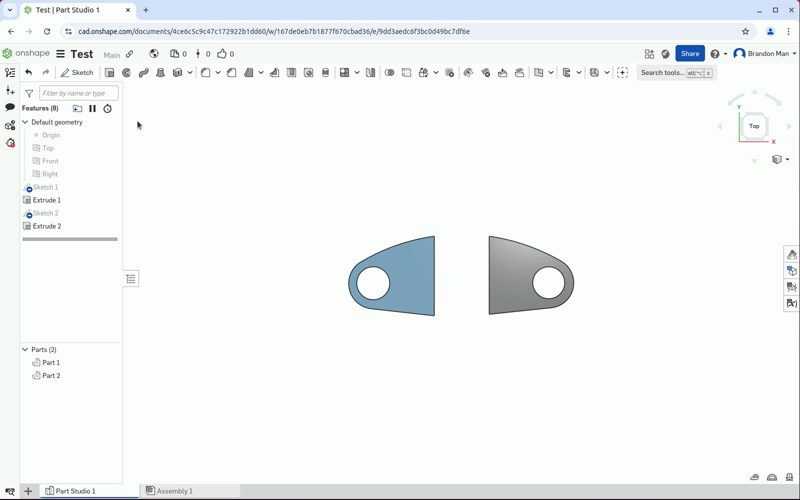
mouse_move(73, 189)
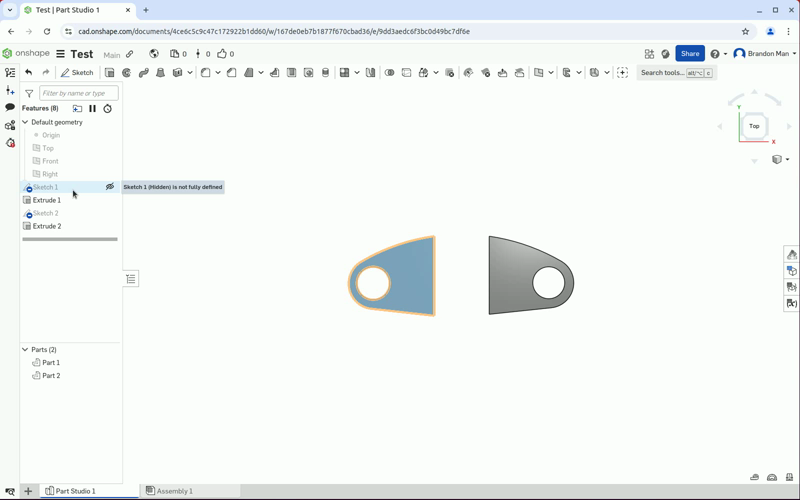
click(73, 189)
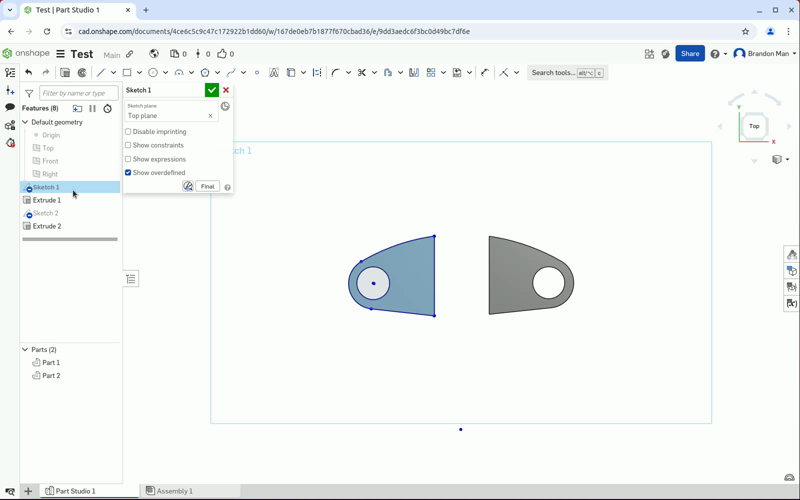
mouse_move(229, 92)
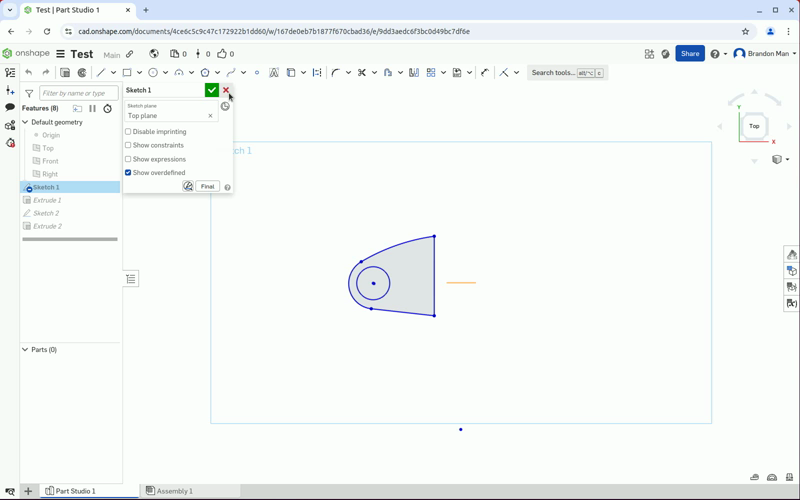
click(229, 92)
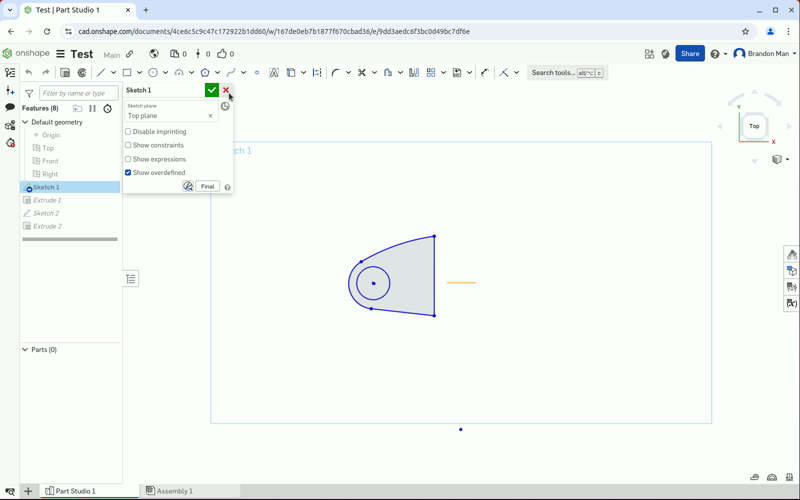
key(shift+s)
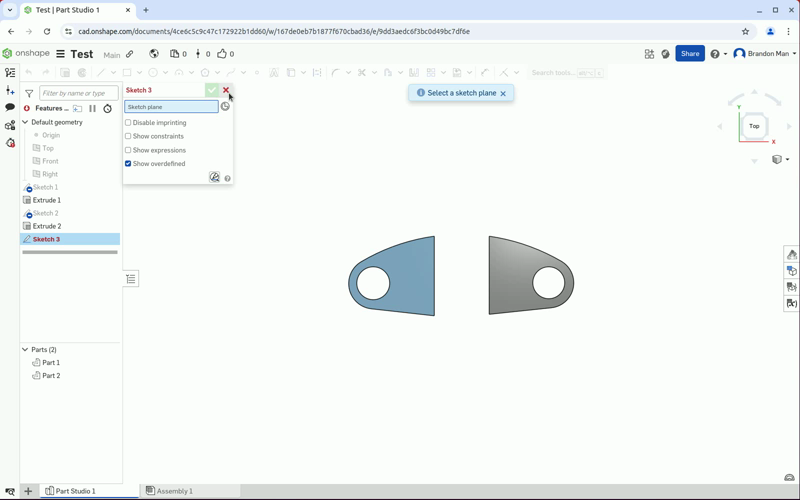
mouse_move(73, 150)
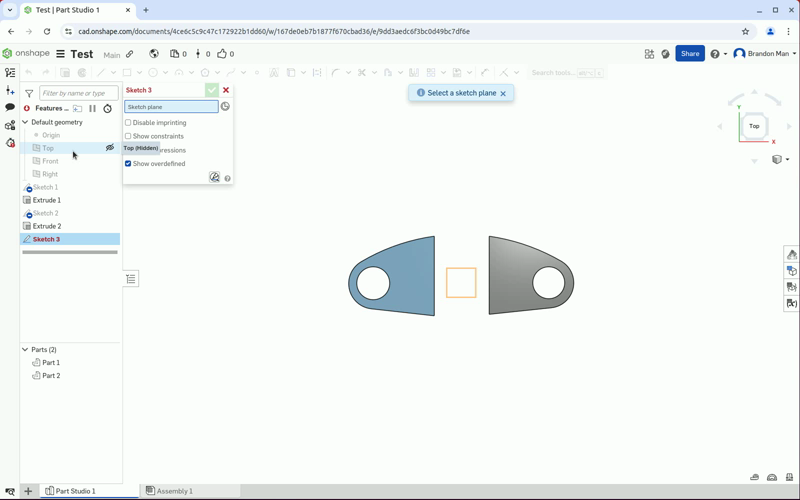
click(73, 150)
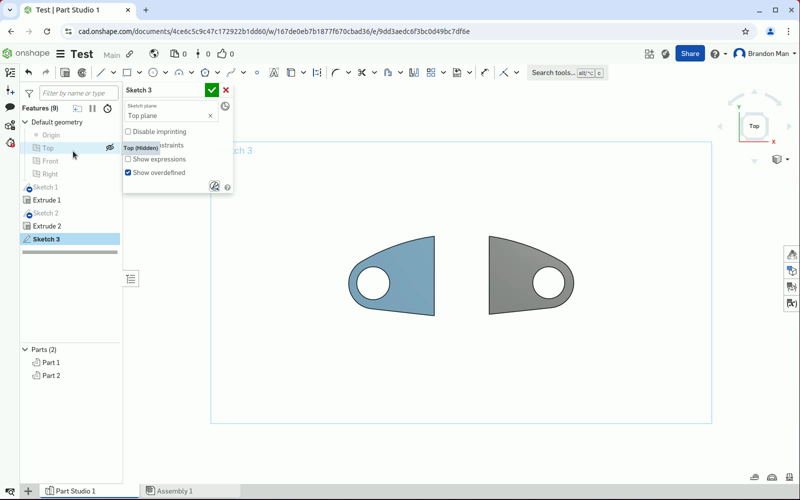
mouse_move(73, 352)
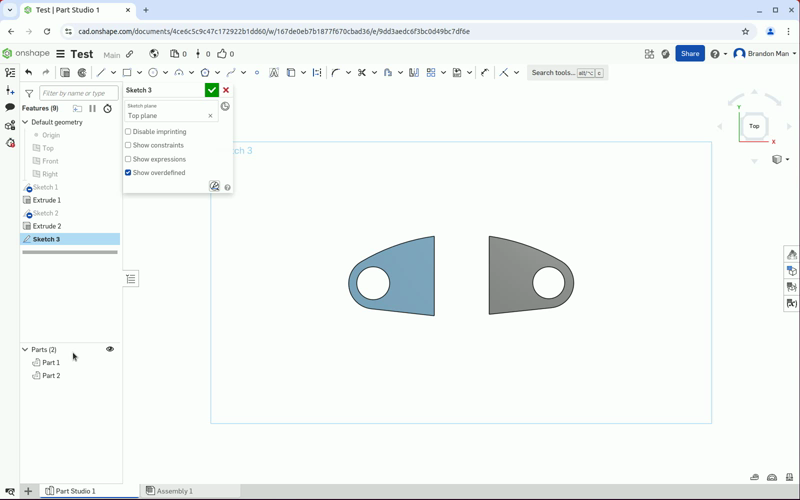
key(y)
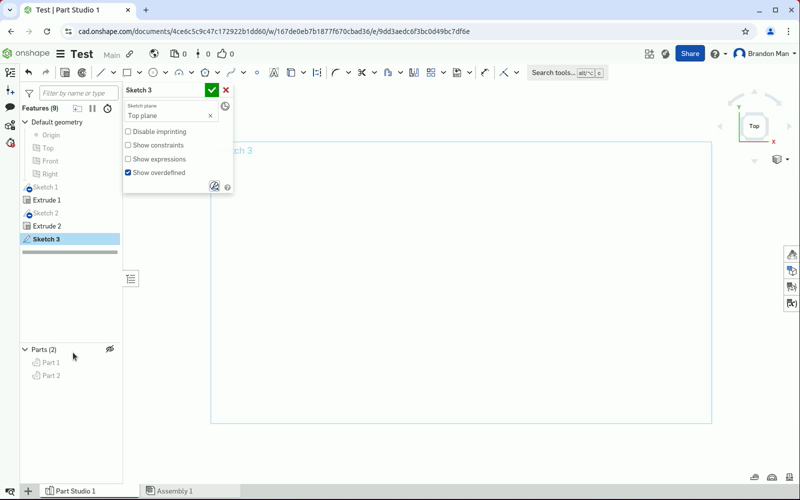
key(l)
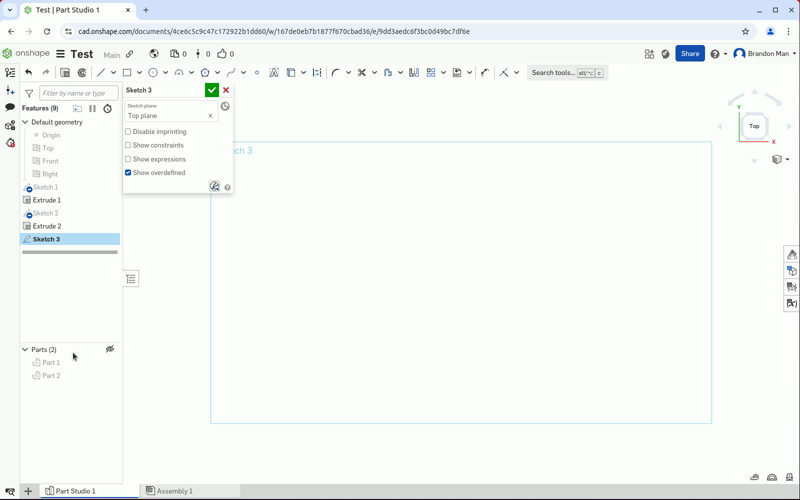
key_down(shift)
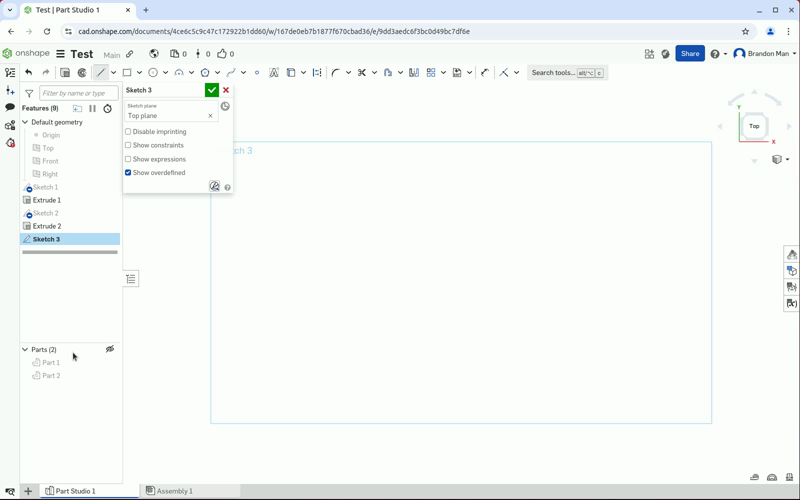
mouse_move(432, 314)
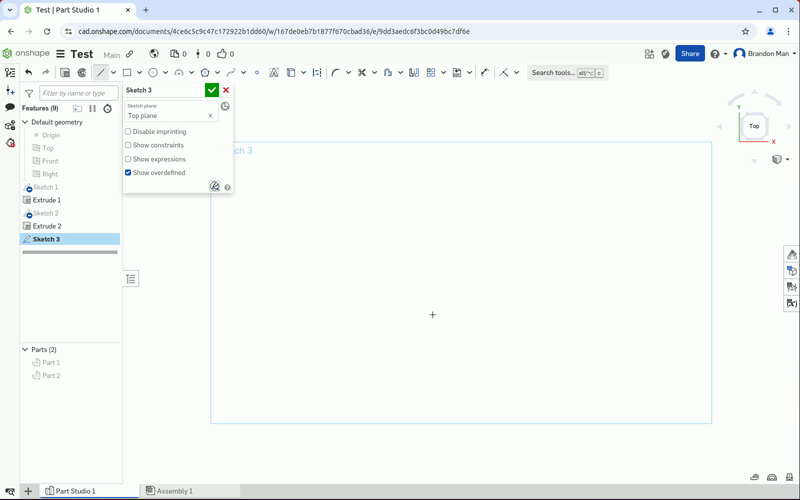
click(432, 314)
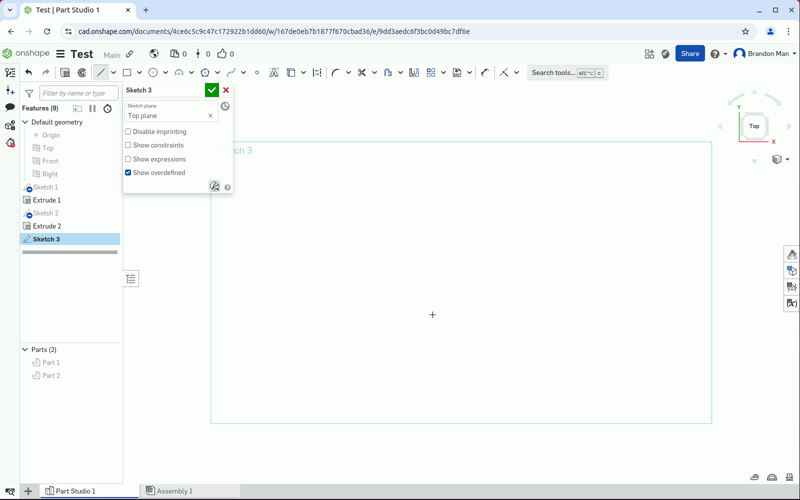
key_up(shift)
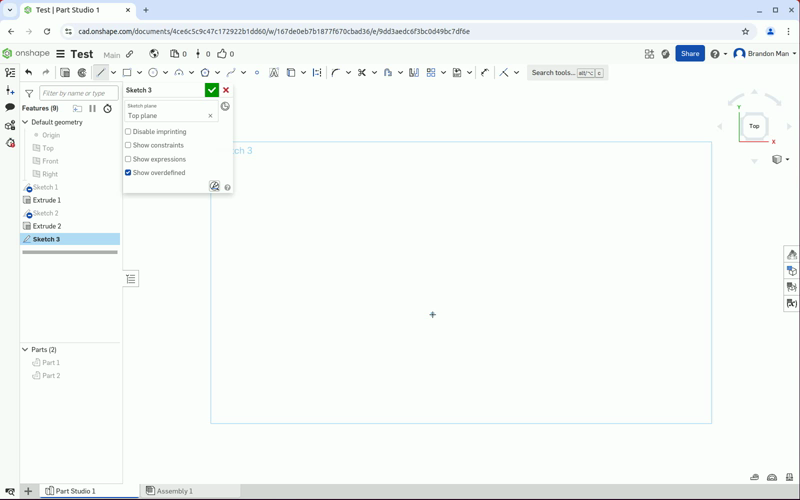
key_down(shift)
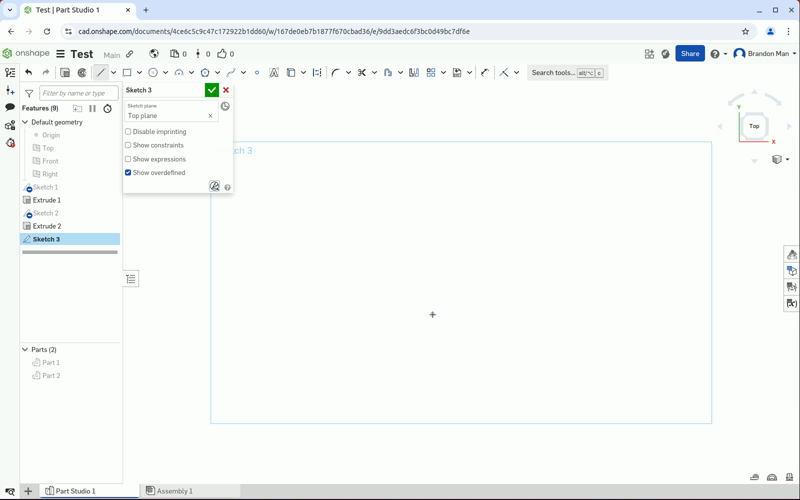
mouse_move(462, 314)
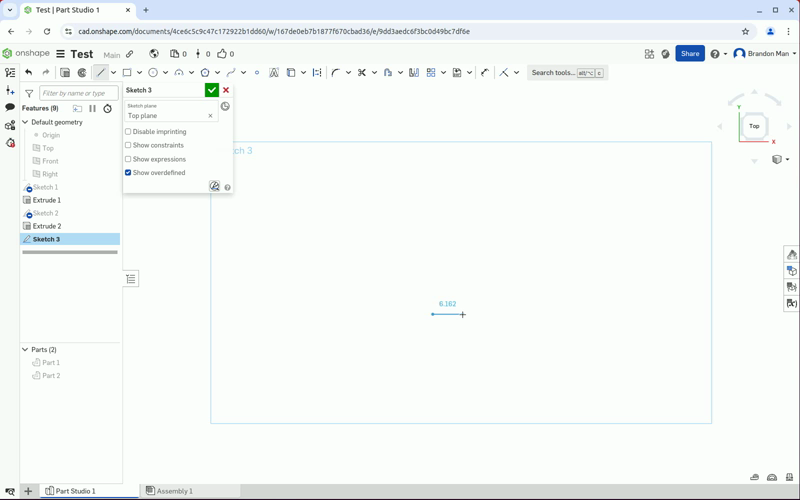
mouse_move(489, 314)
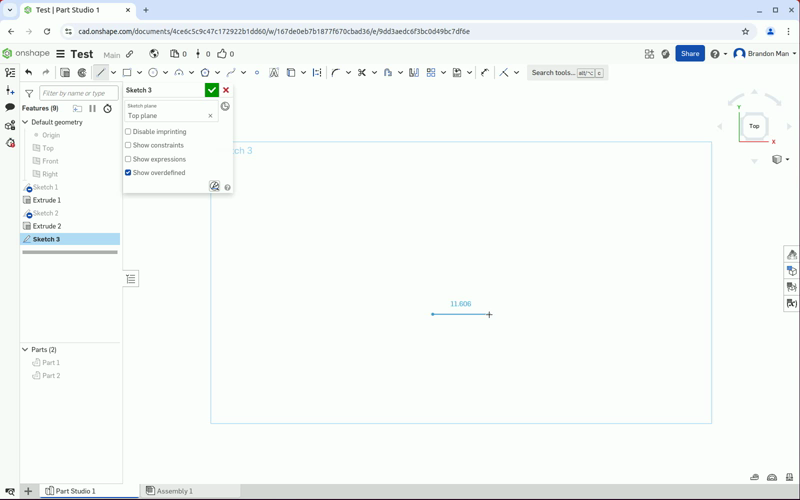
click(489, 314)
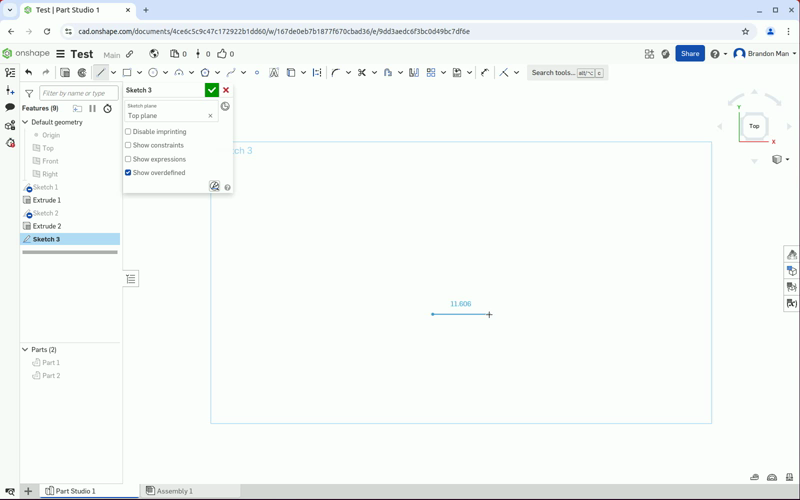
key_up(shift)
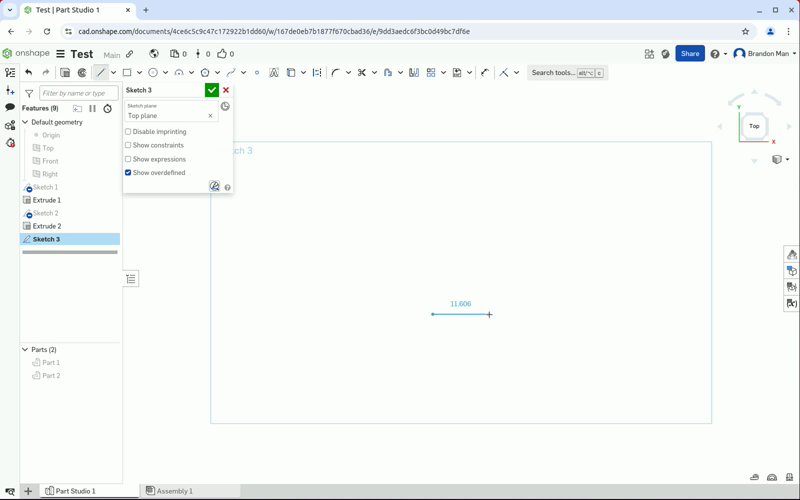
key_down(shift)
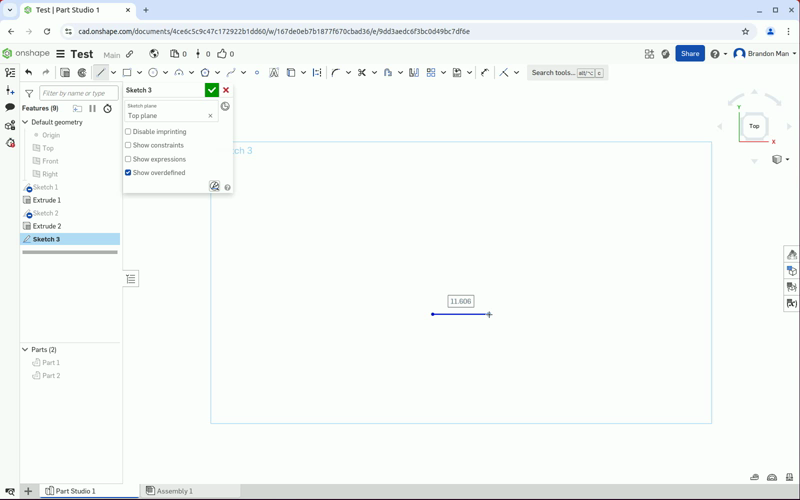
mouse_move(489, 235)
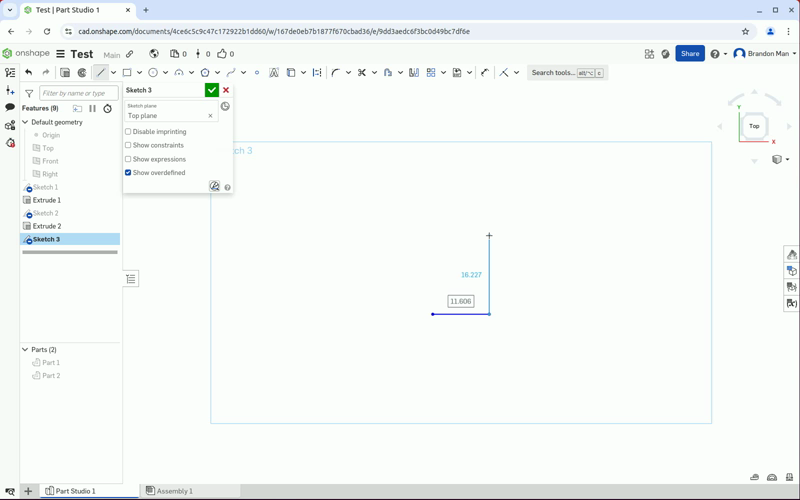
click(489, 235)
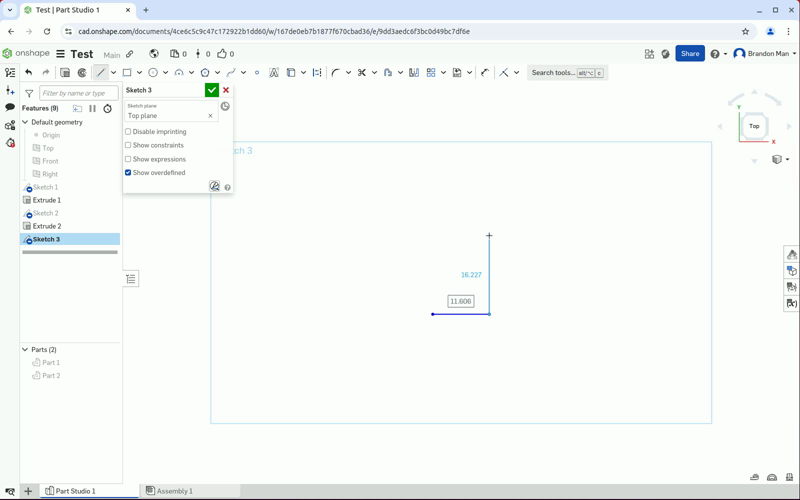
key_up(shift)
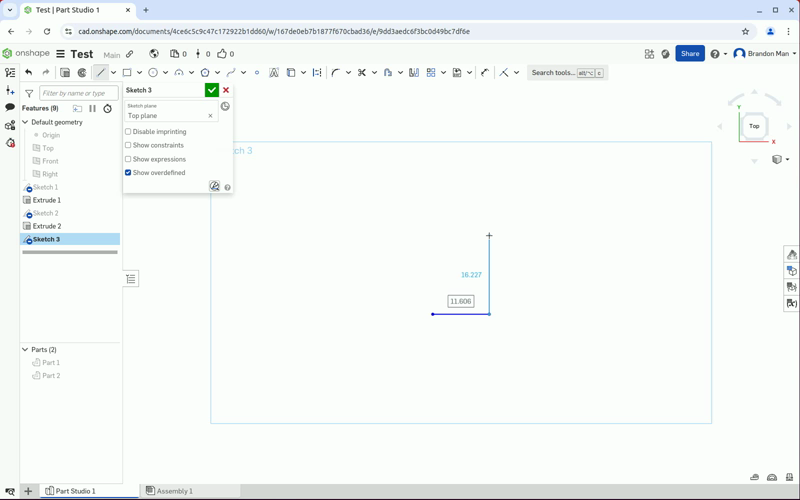
key(esc)
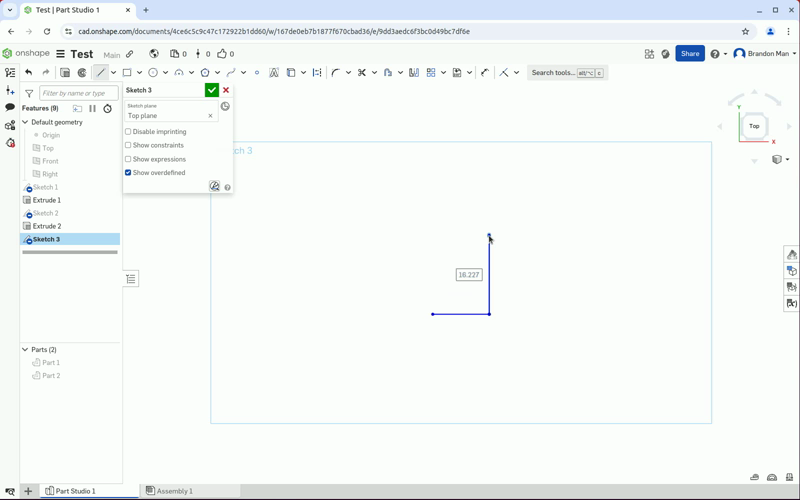
key(a)
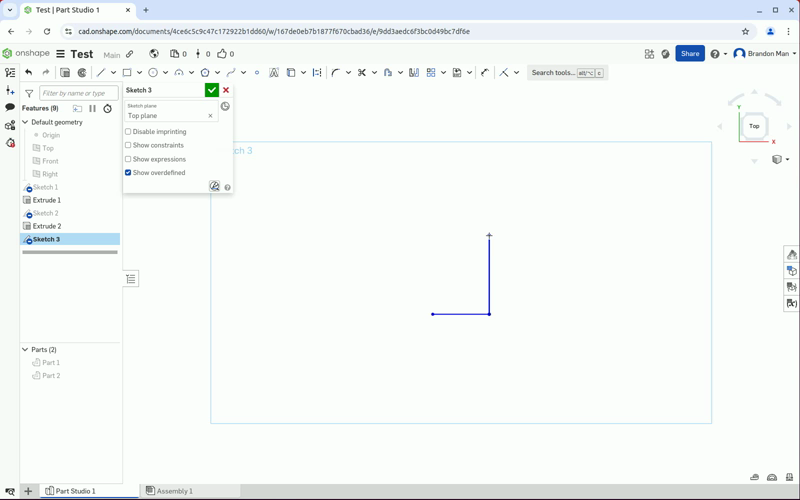
mouse_move(489, 235)
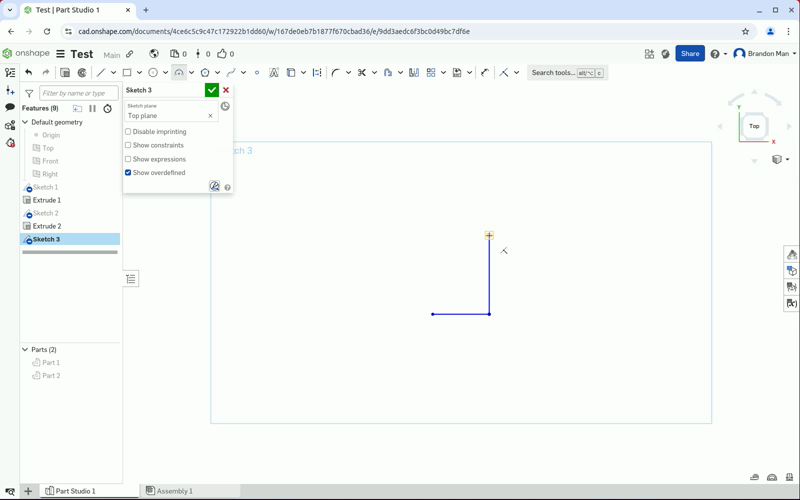
click(489, 235)
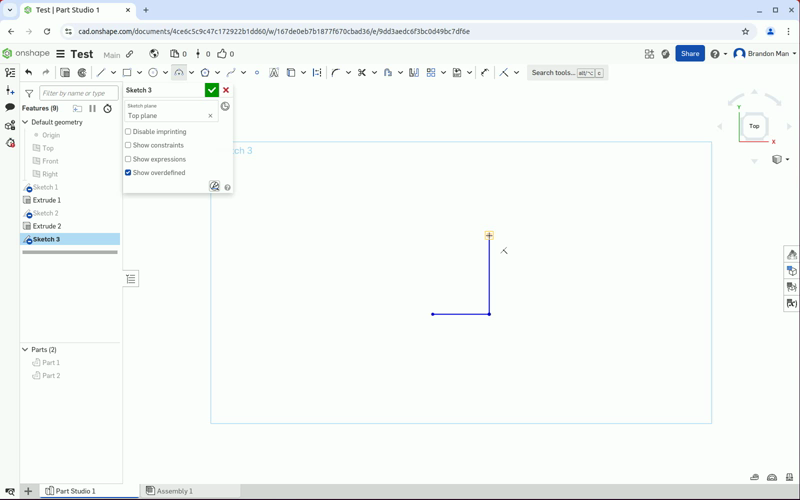
key_down(shift)
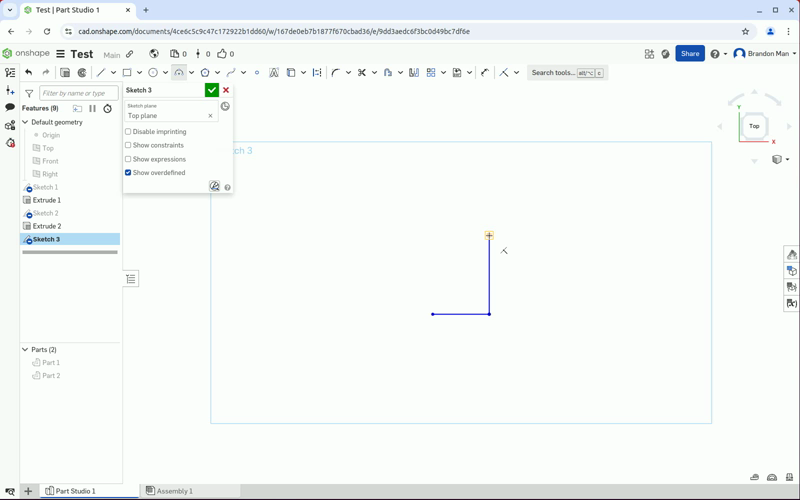
mouse_move(432, 235)
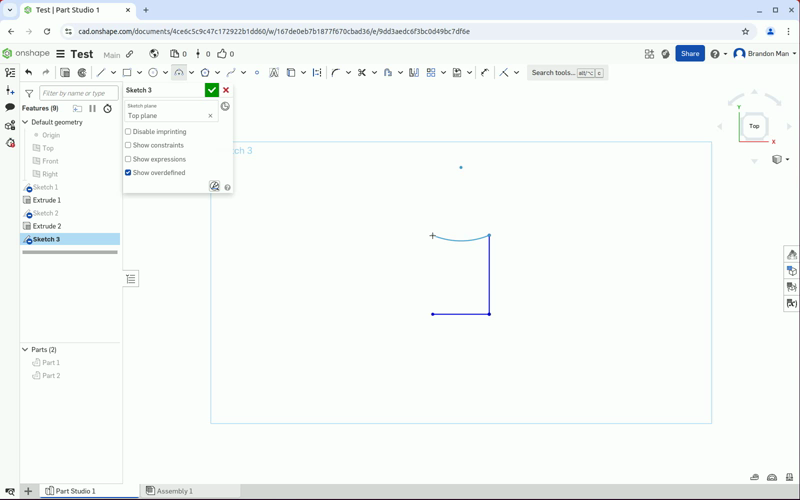
click(432, 235)
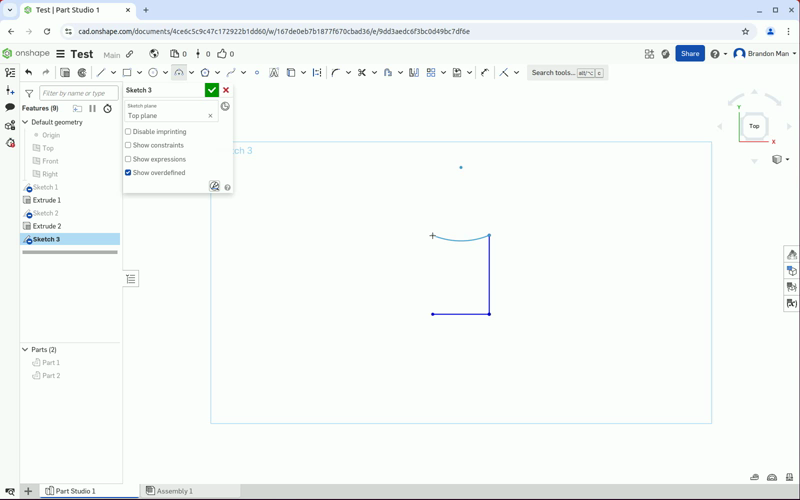
mouse_move(460, 233)
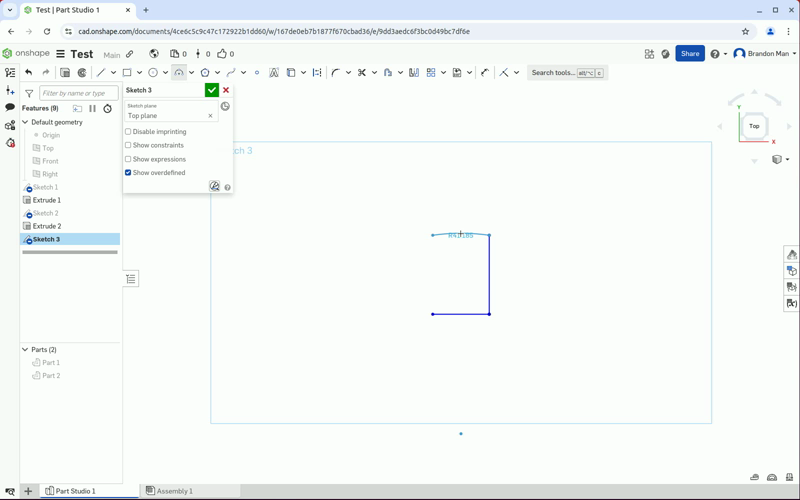
click(460, 233)
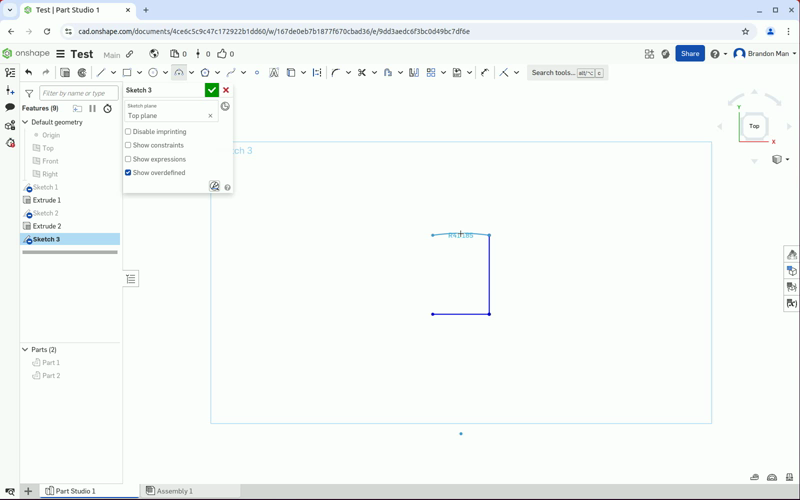
key_up(shift)
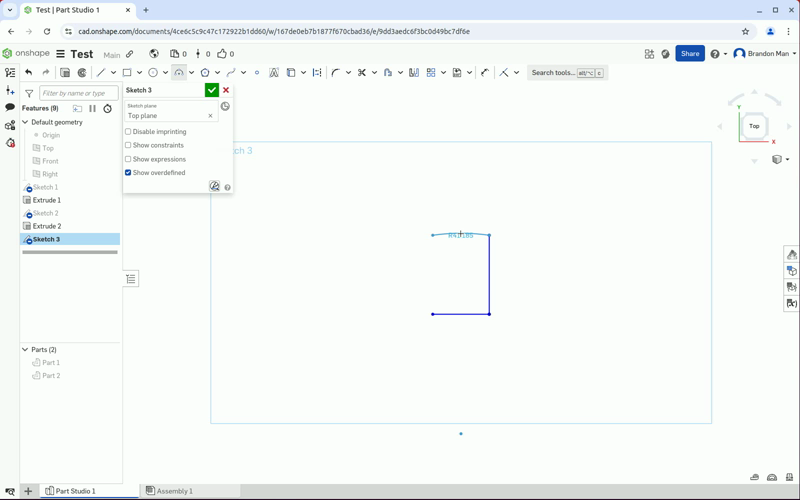
key(esc)
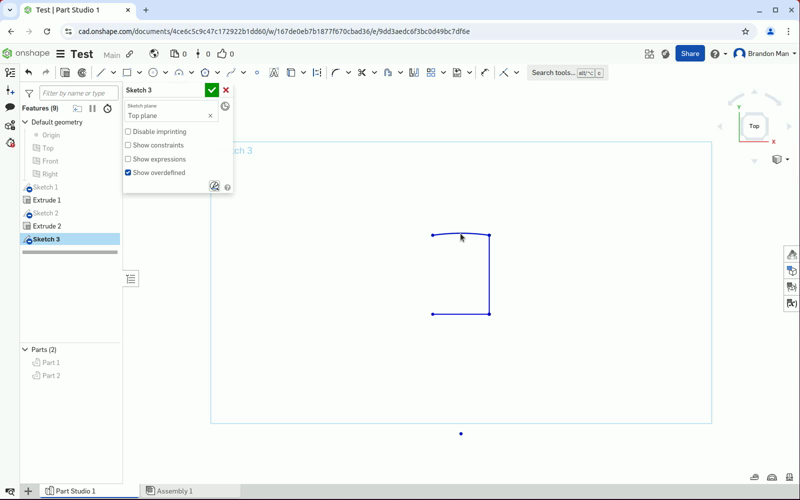
key(l)
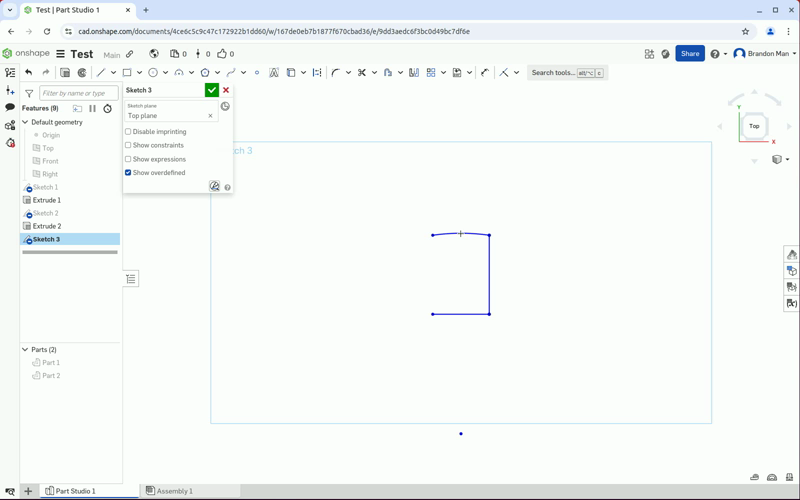
mouse_move(432, 235)
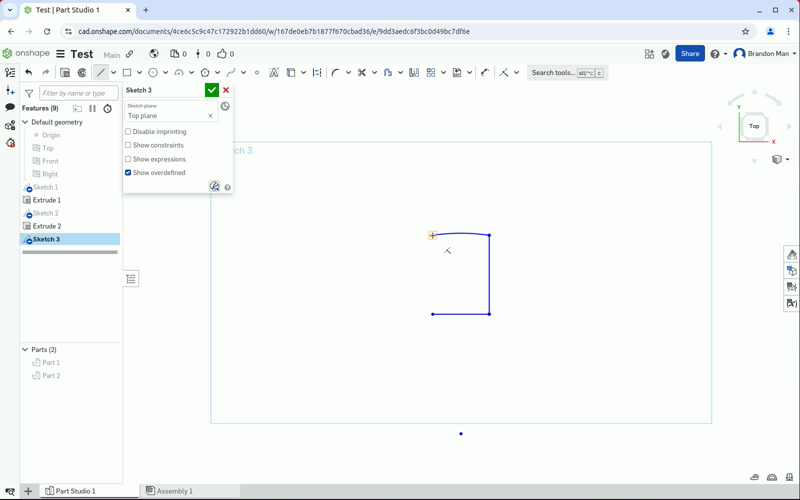
click(432, 235)
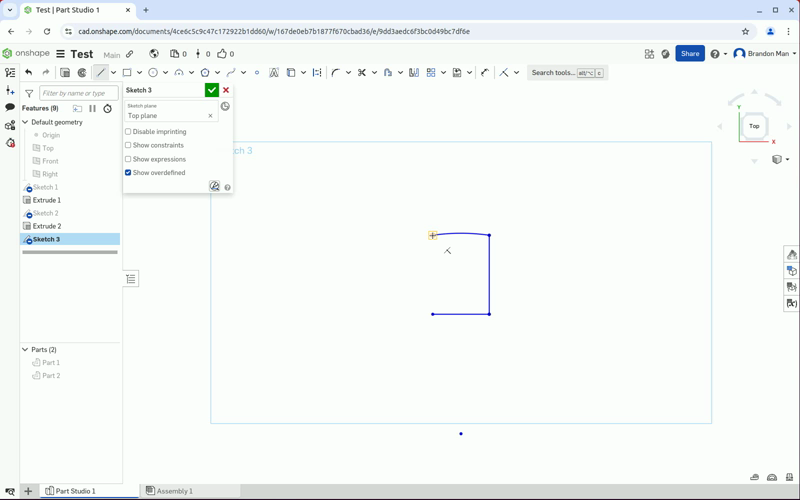
key_down(shift)
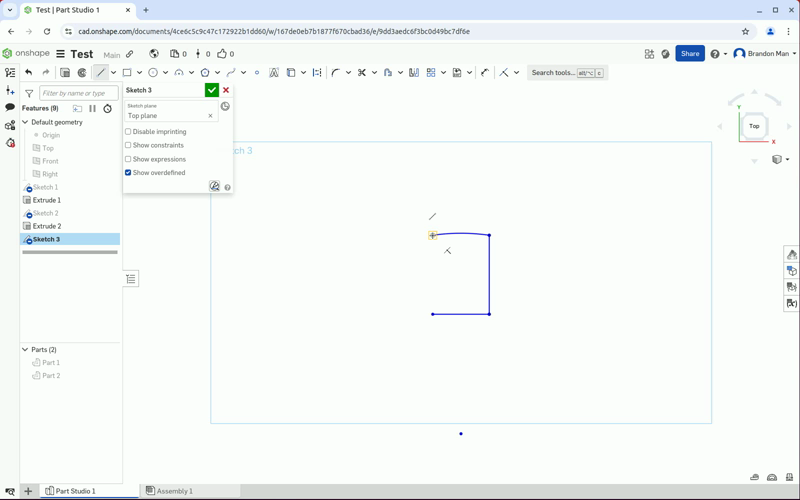
mouse_move(432, 314)
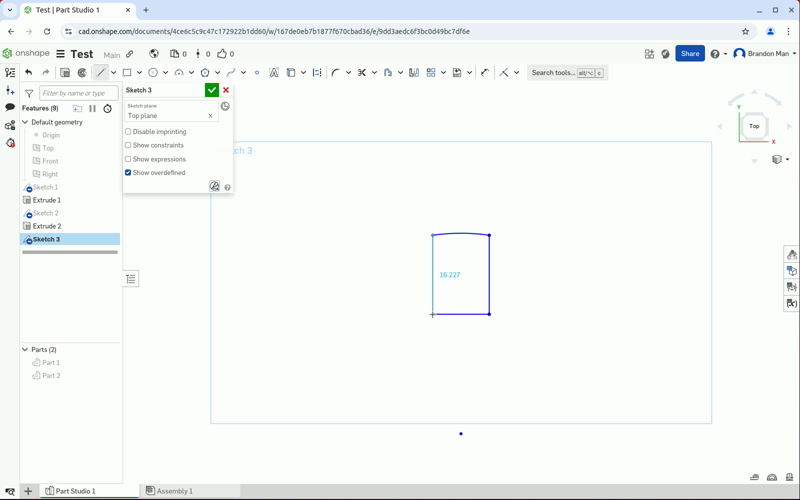
key_up(shift)
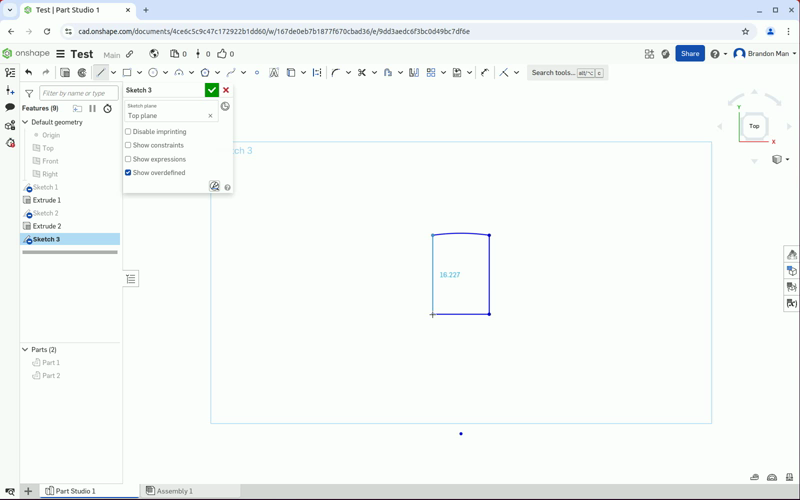
click(432, 314)
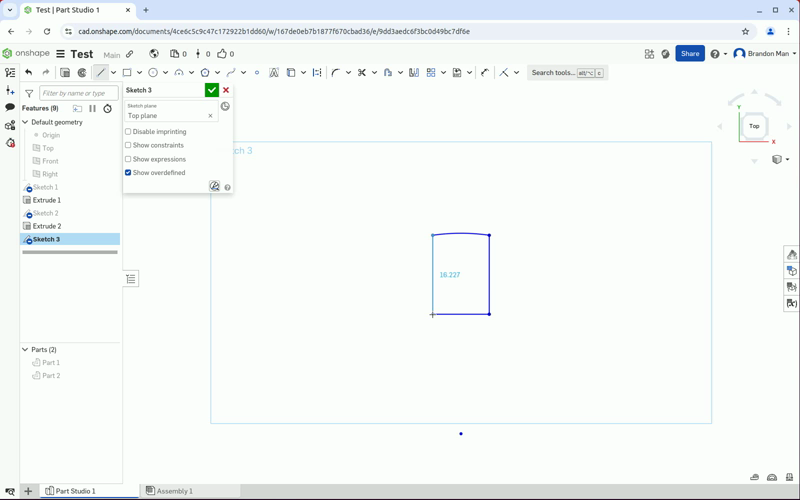
key(esc)
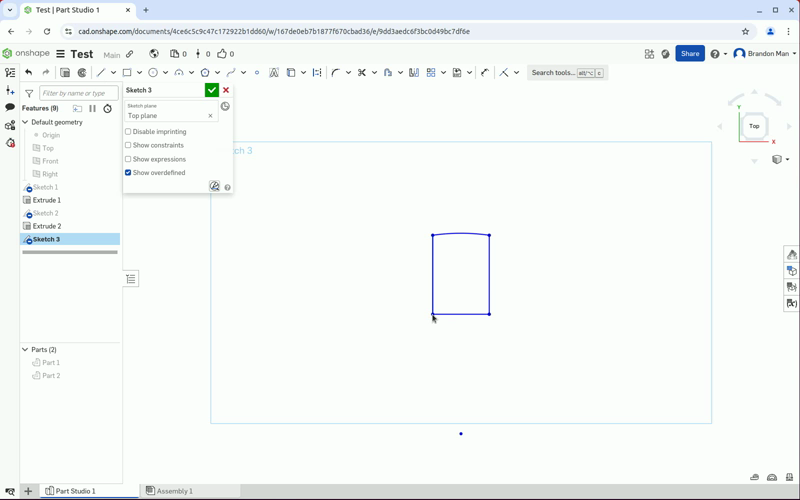
mouse_move(455, 252)
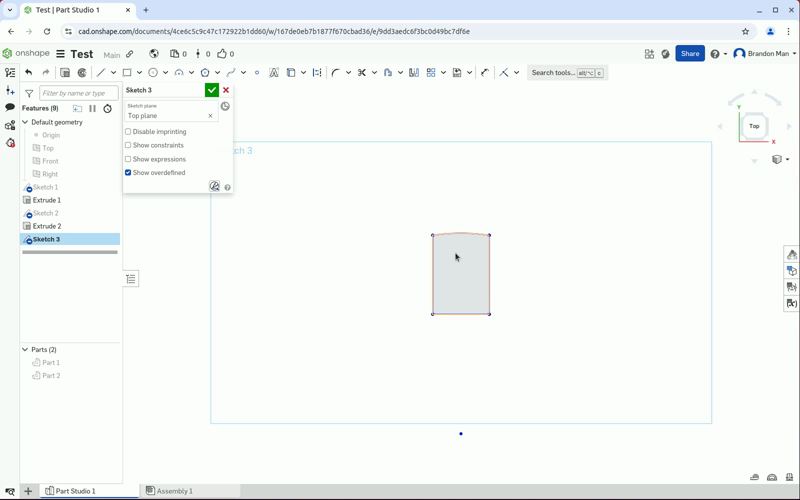
click(455, 252)
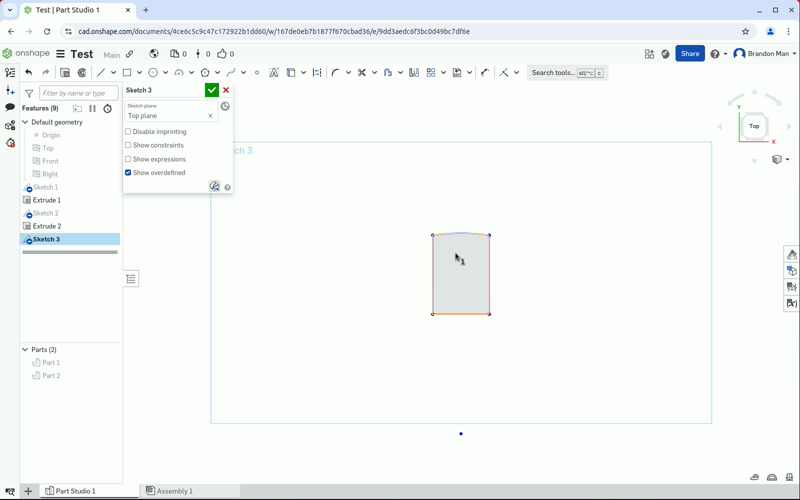
mouse_move(73, 352)
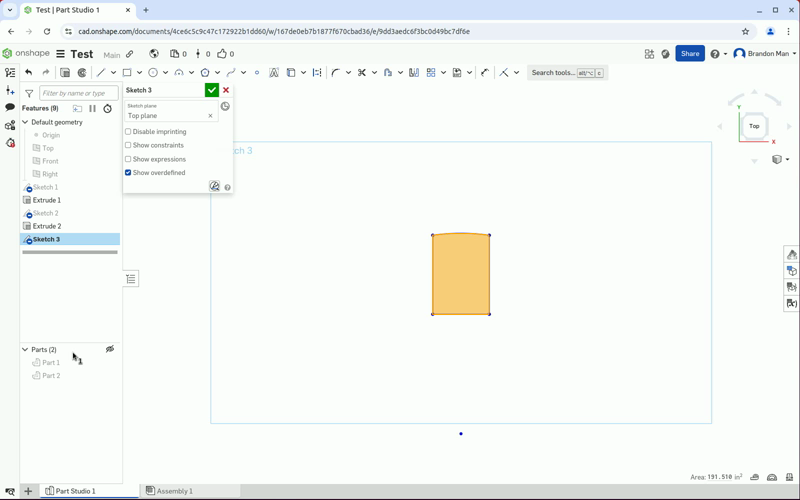
key(shift+y)
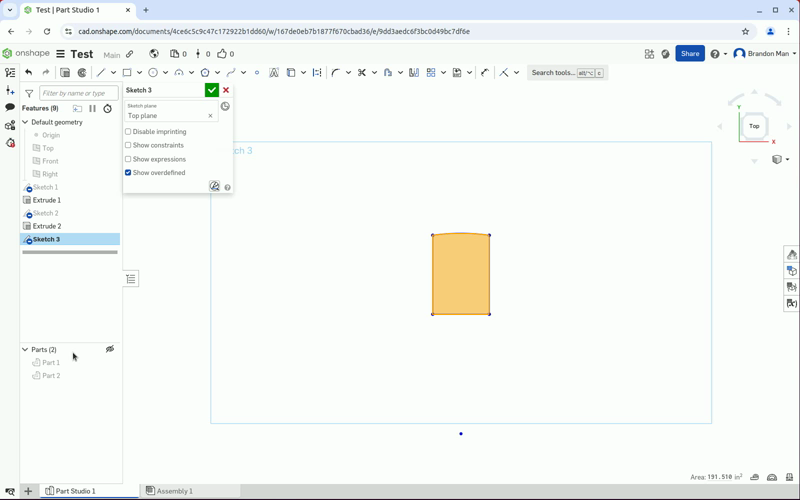
key(shift+e)
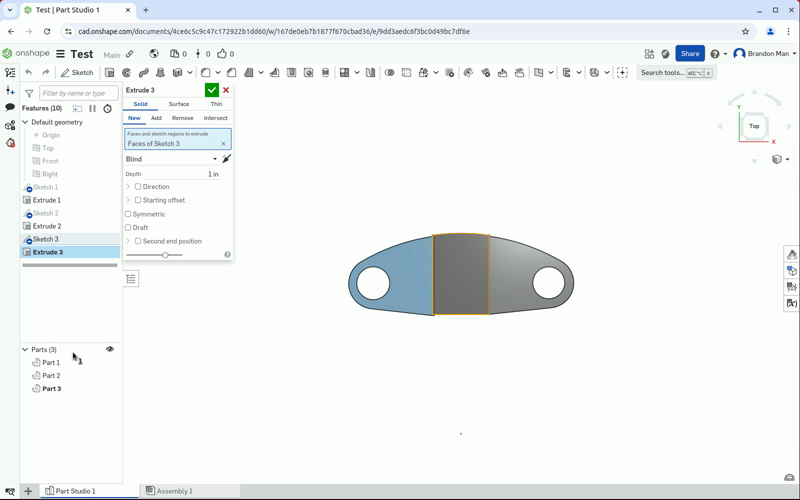
mouse_move(143, 106)
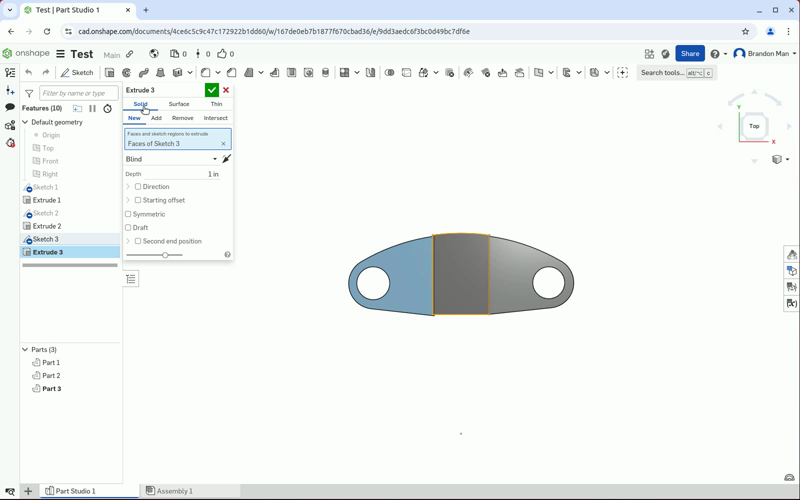
click(143, 106)
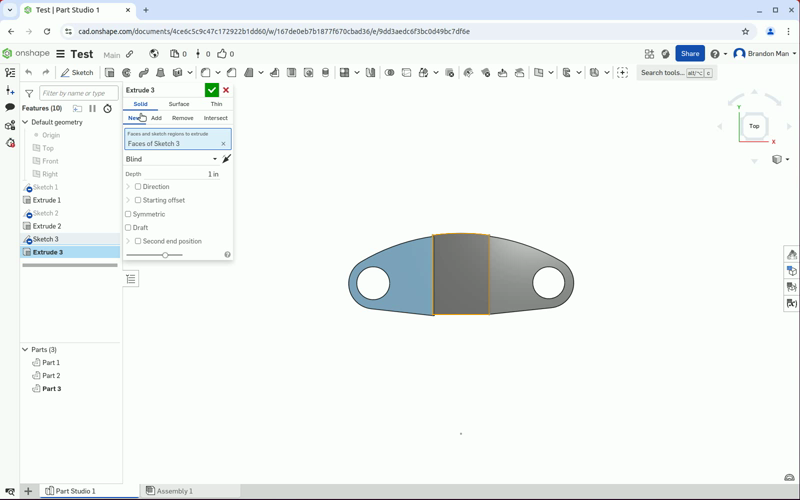
mouse_move(137, 120)
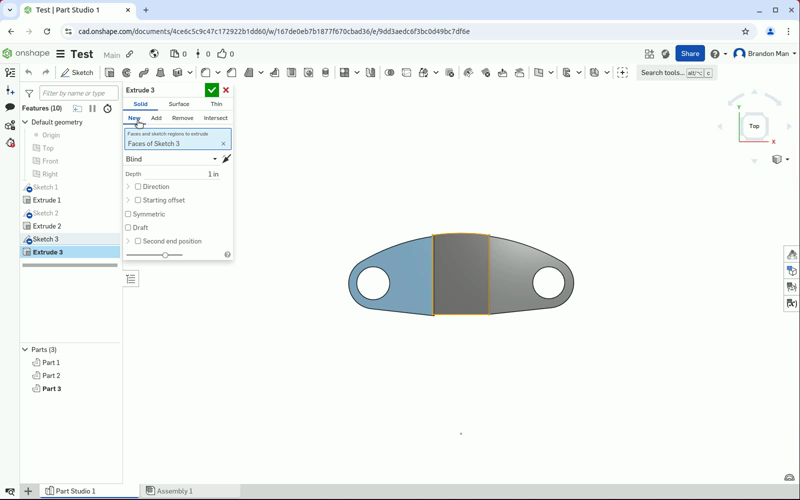
click(137, 120)
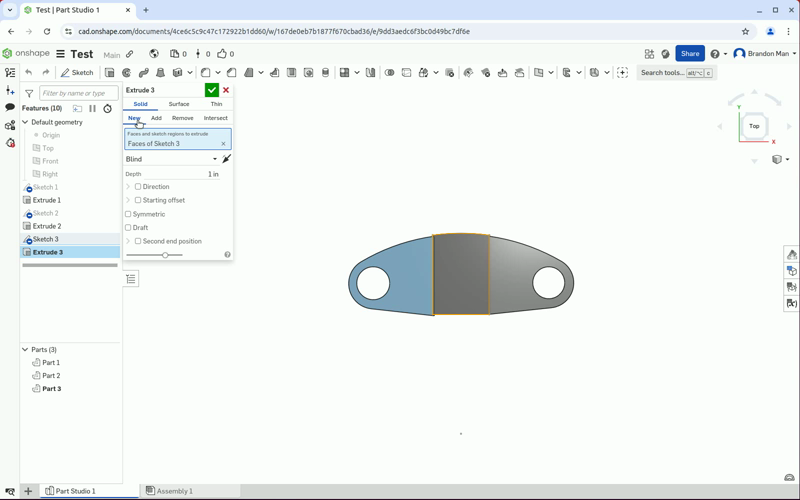
key(tab, 4)
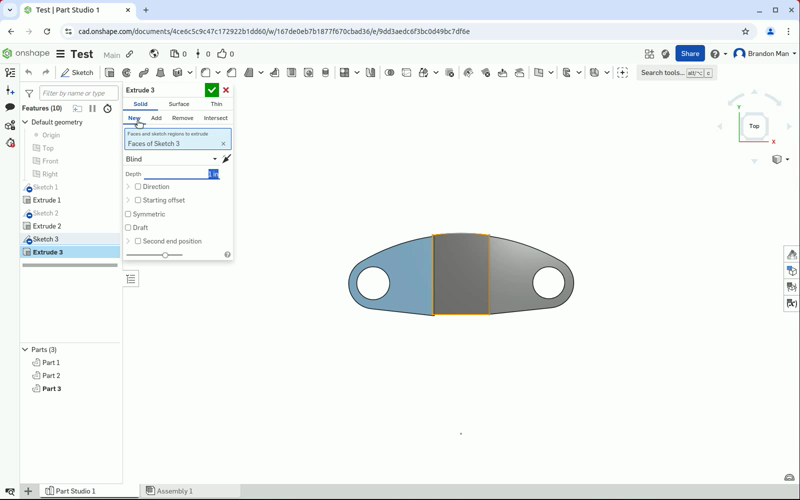
text(5.055)
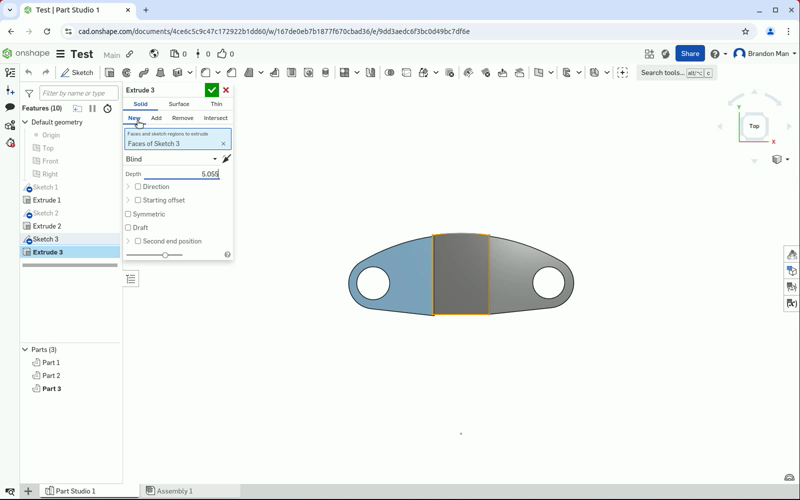
key(enter)
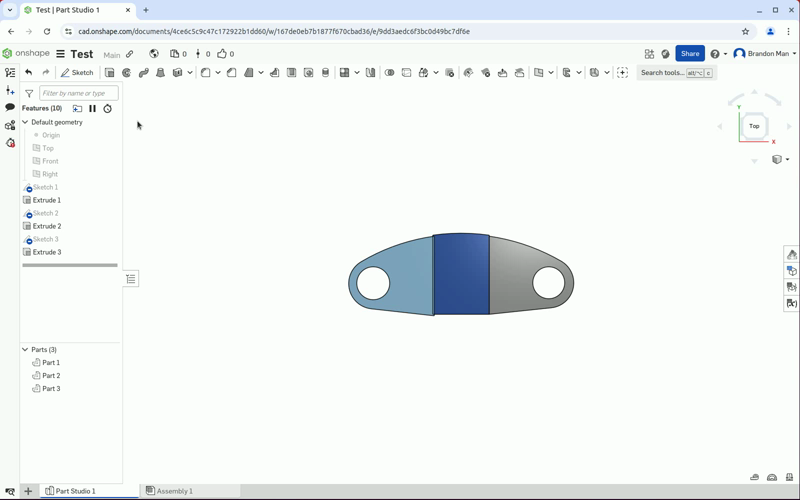
key(shift+h)
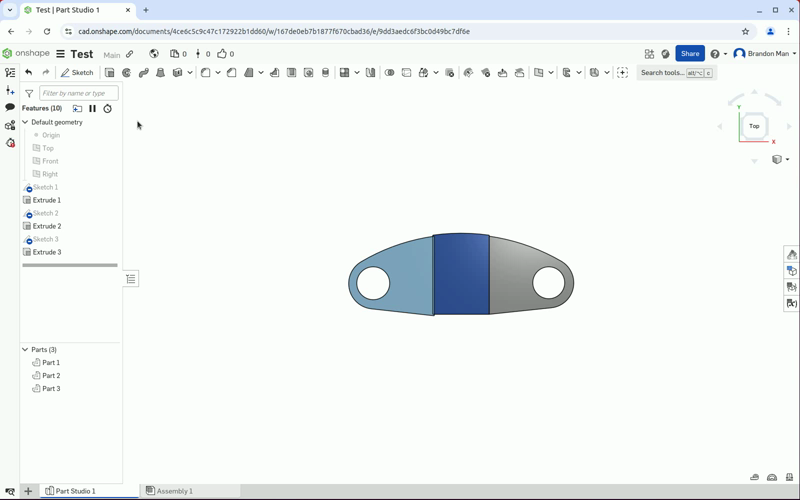
key(shift+h)
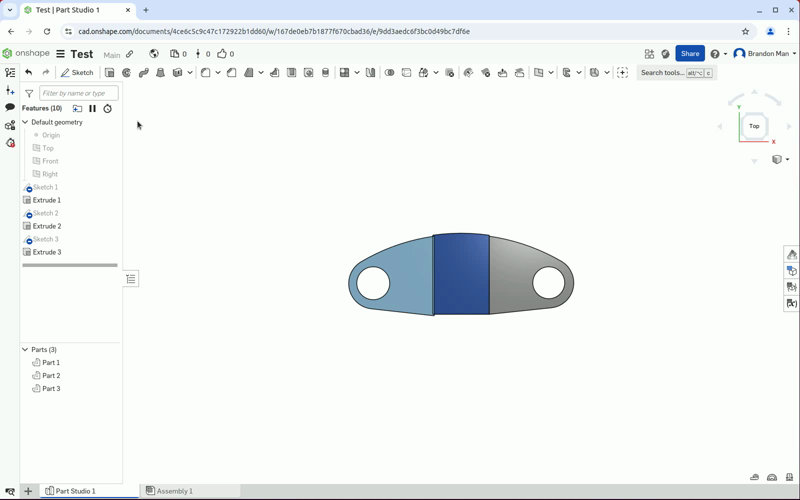
mouse_move(73, 189)
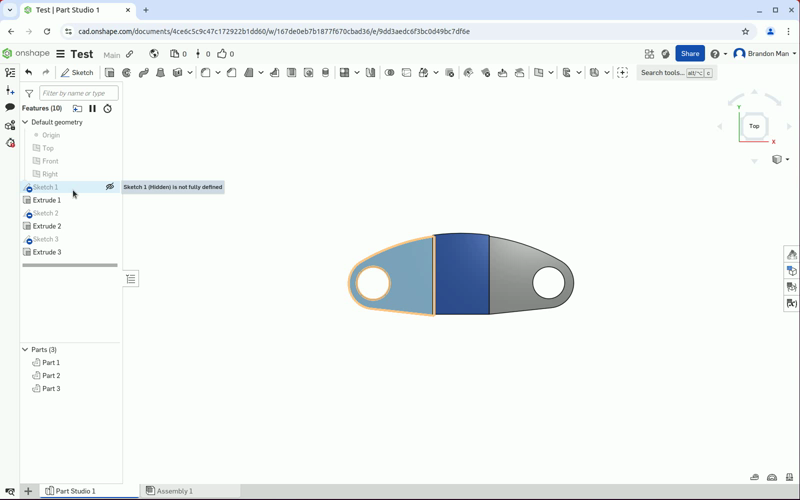
click(73, 189)
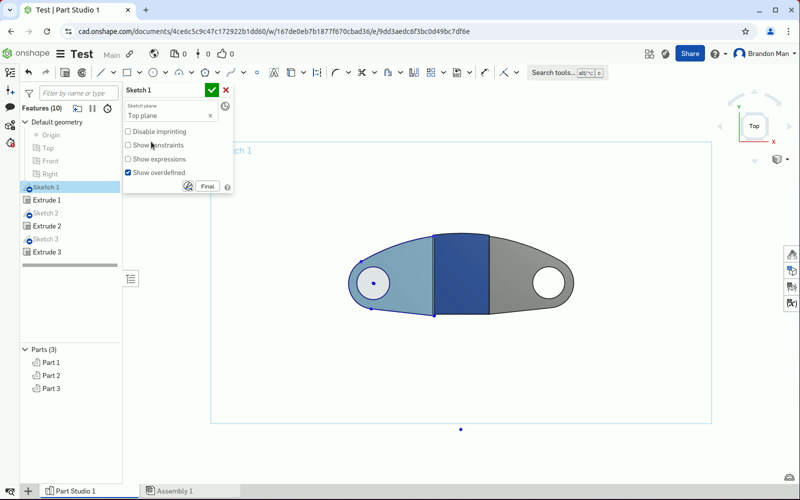
mouse_move(229, 92)
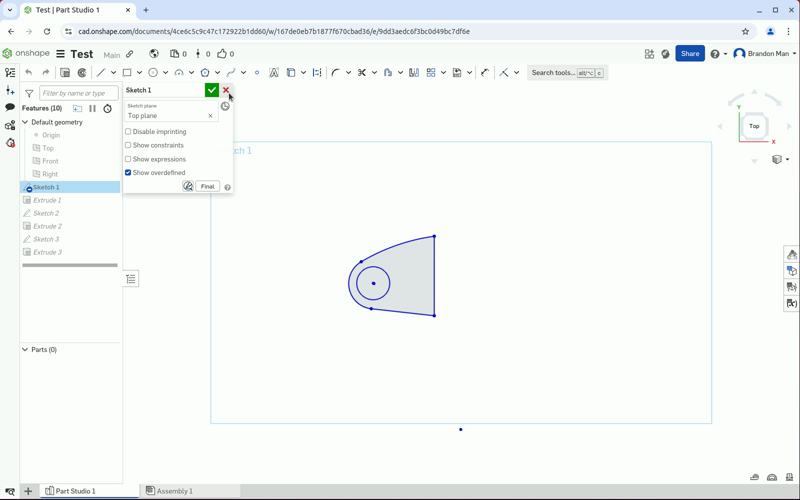
click(229, 92)
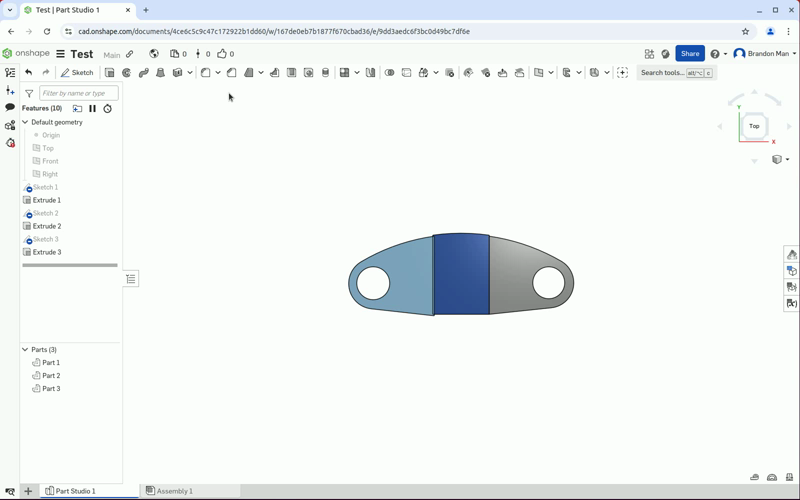
mouse_move(541, 75)
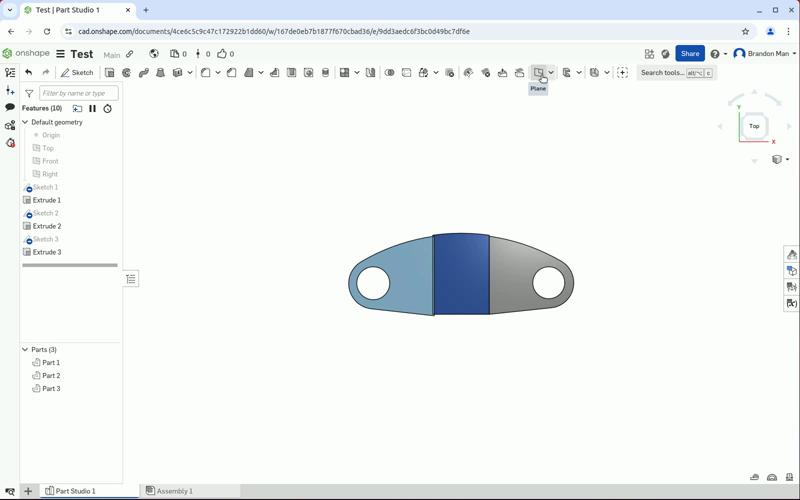
click(541, 75)
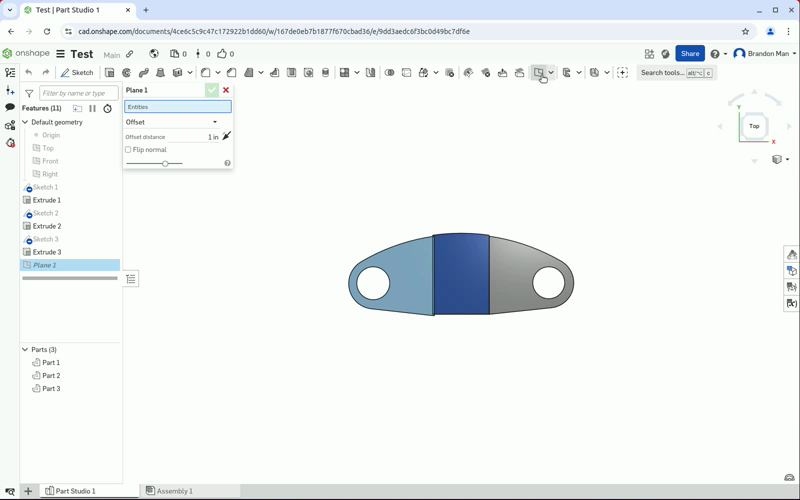
mouse_move(73, 150)
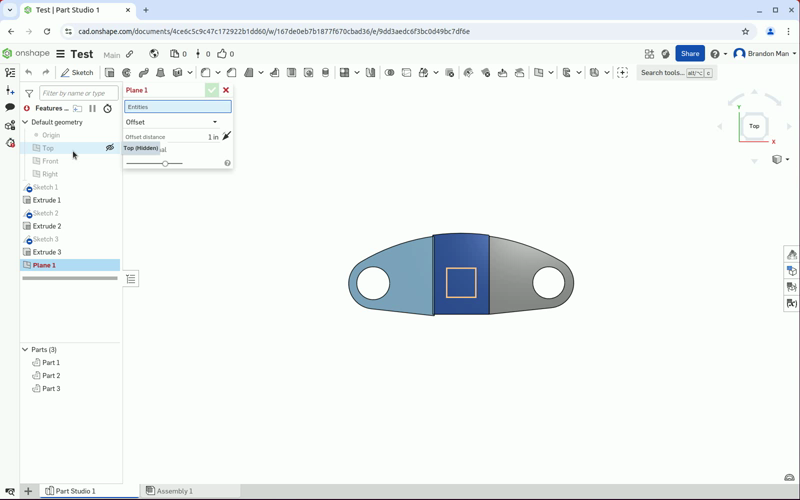
click(73, 150)
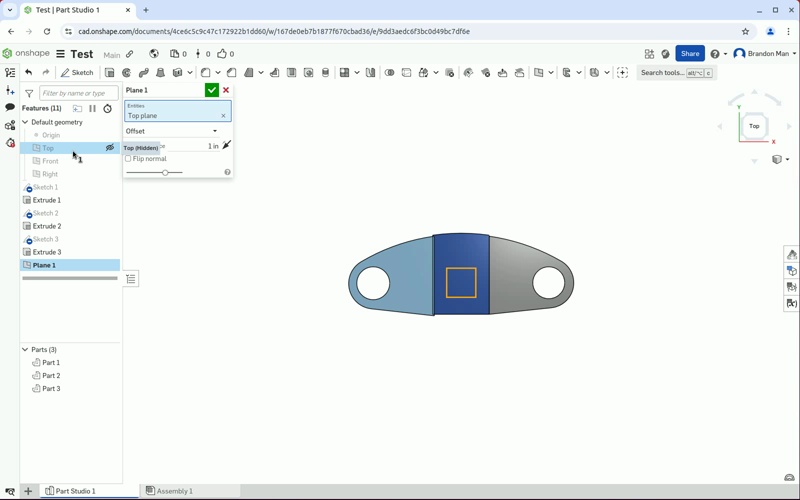
key(tab, 2)
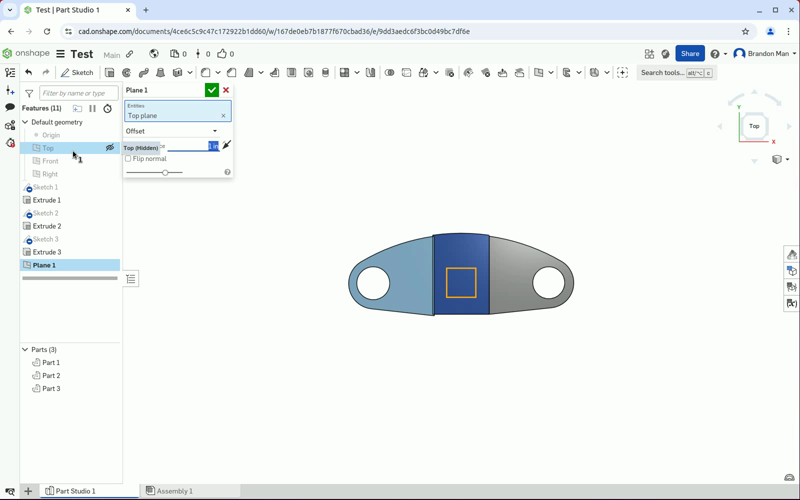
text(5.053)
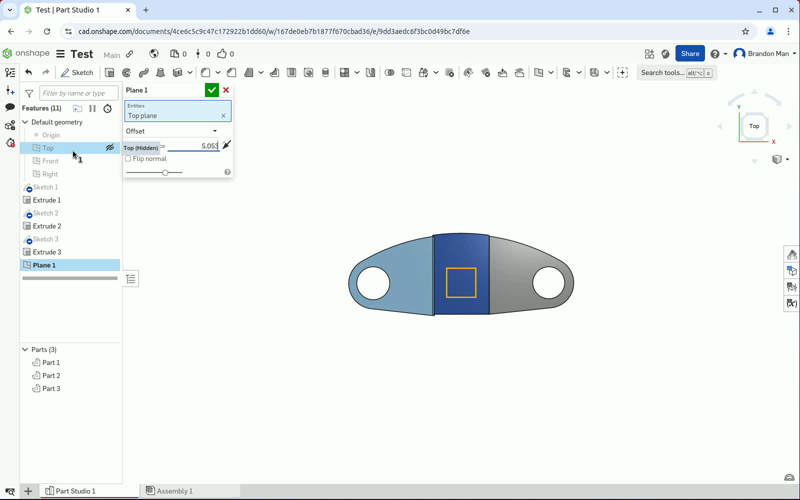
key(enter, 2)
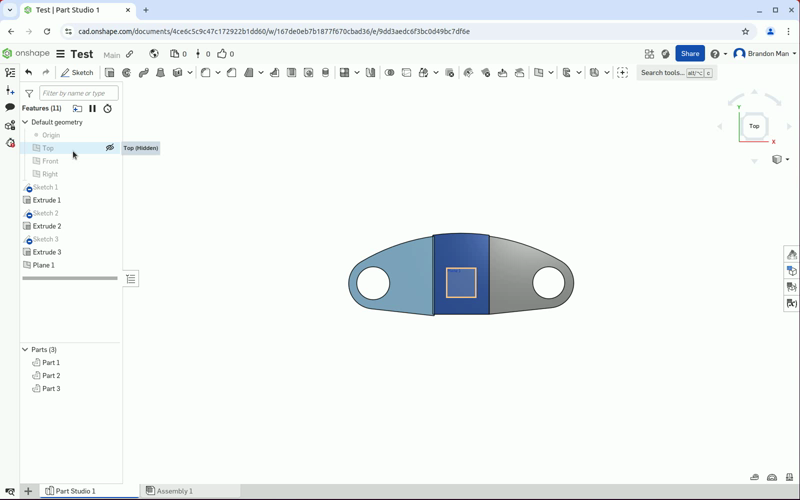
key(shift+s)
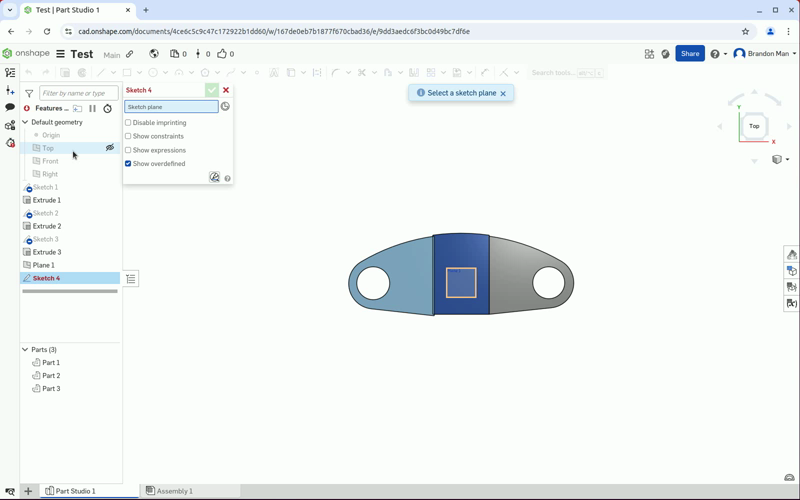
mouse_move(73, 267)
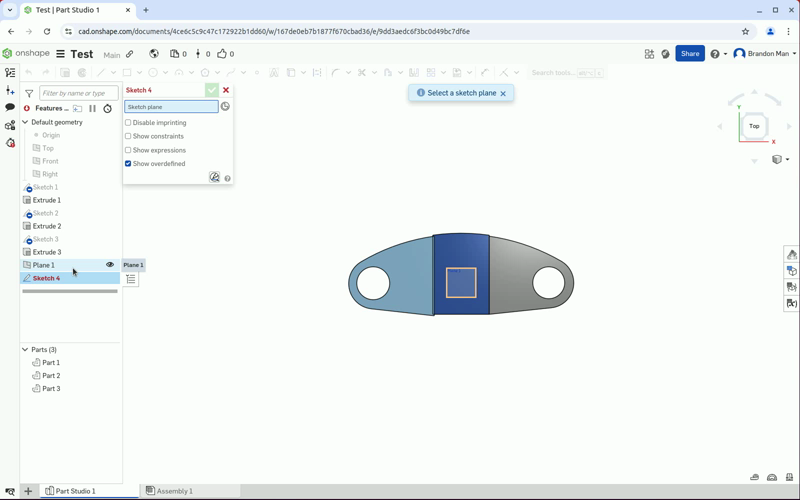
click(73, 267)
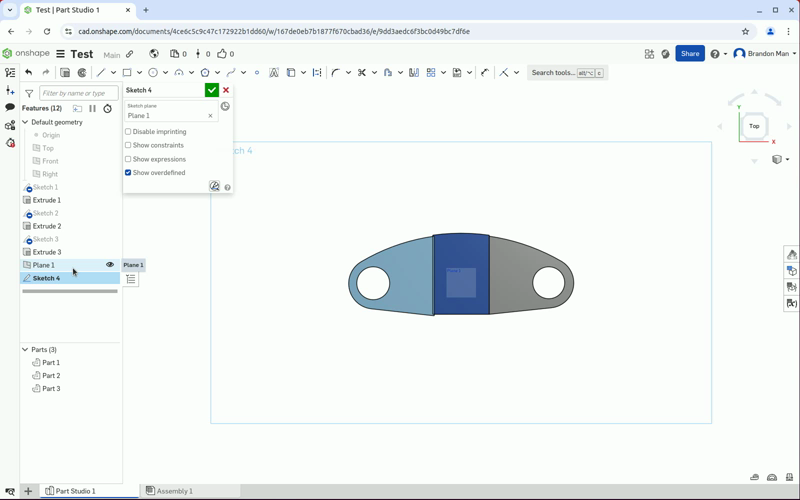
mouse_move(73, 352)
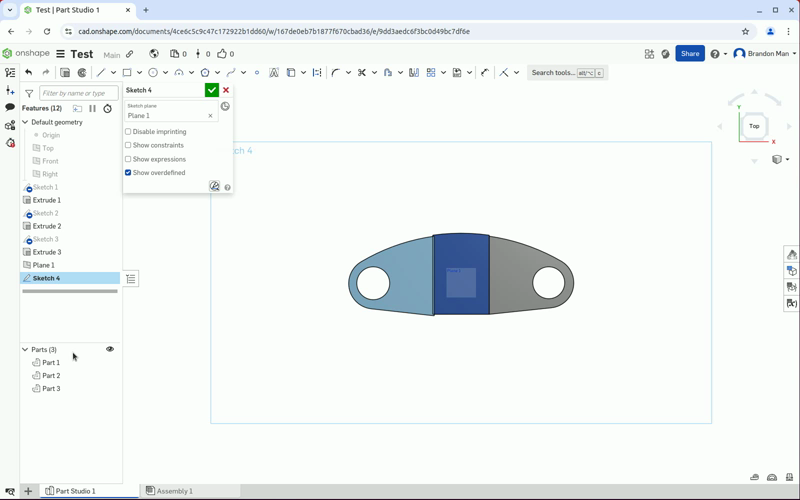
key(y)
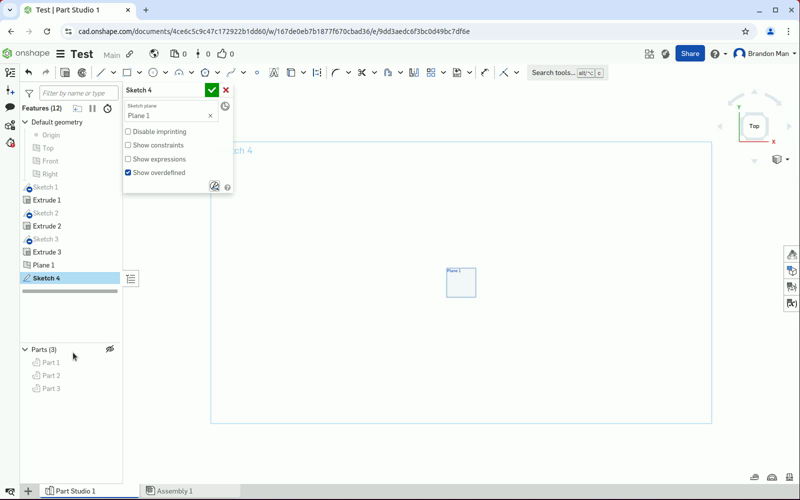
key(l)
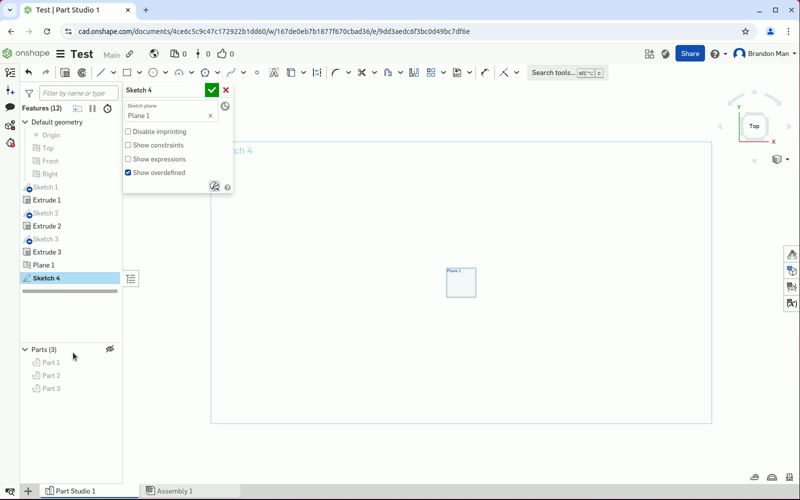
key_down(shift)
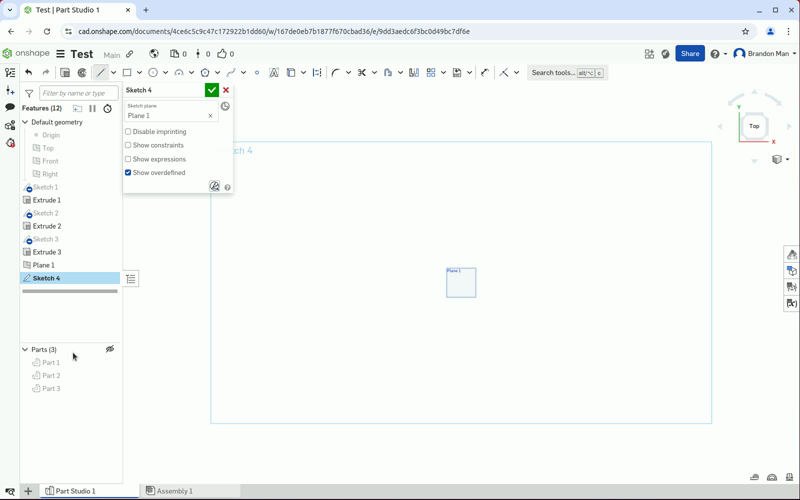
mouse_move(432, 337)
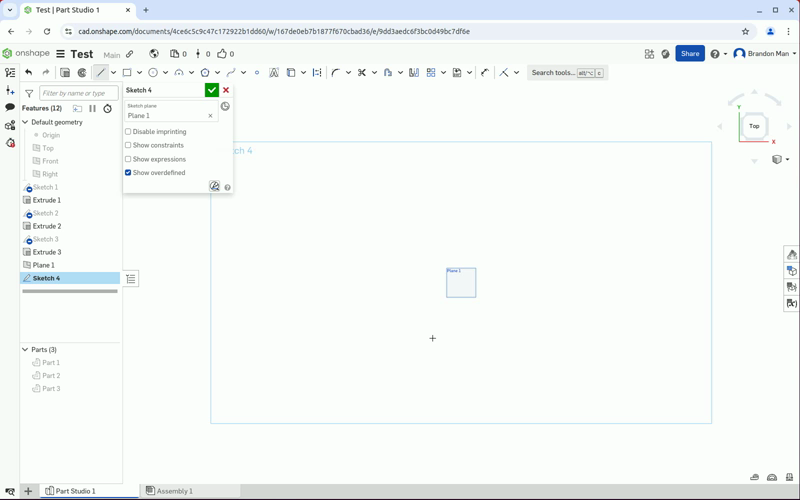
click(432, 337)
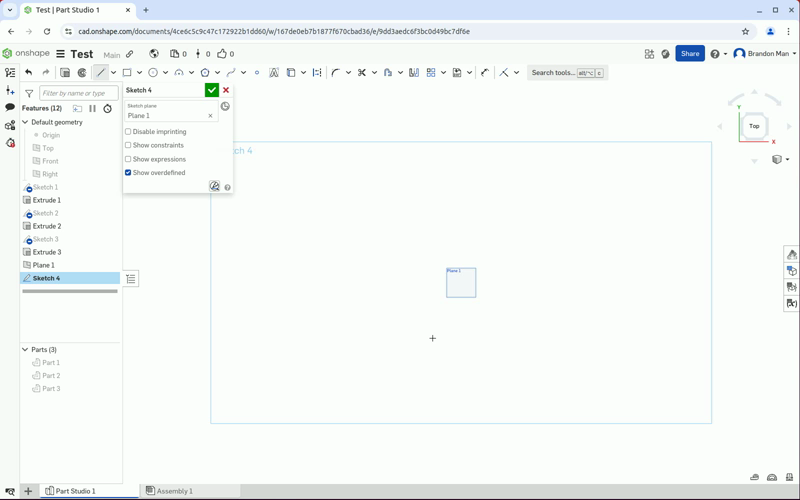
key_up(shift)
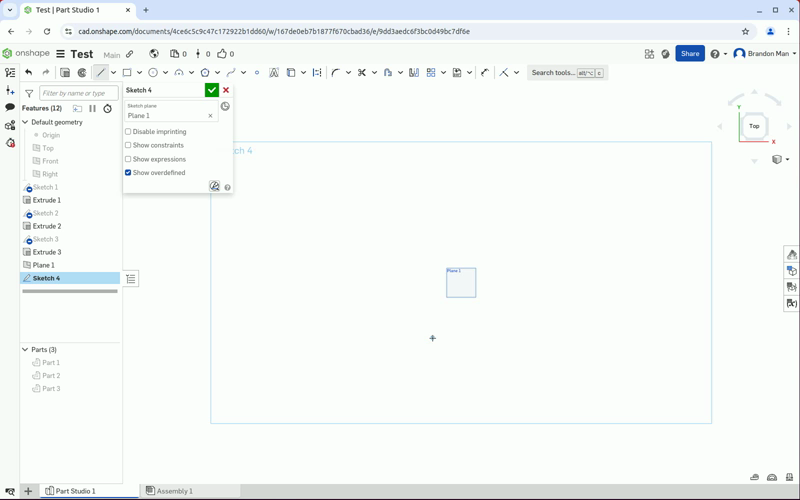
key_down(shift)
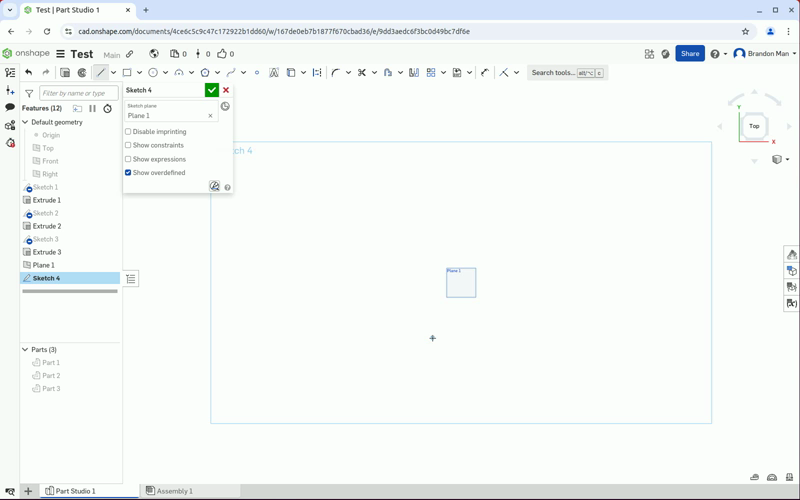
mouse_move(462, 337)
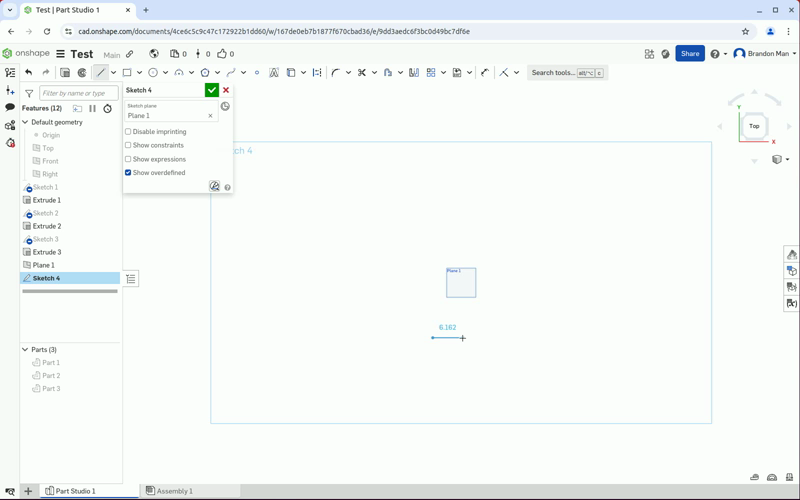
mouse_move(488, 337)
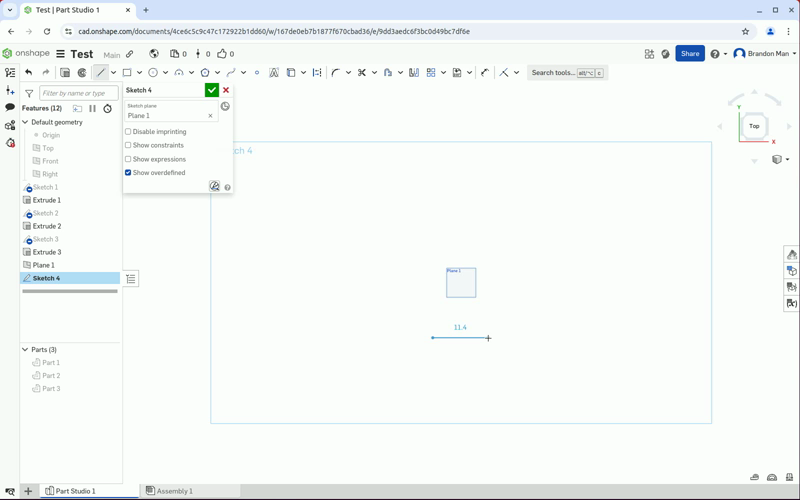
click(488, 337)
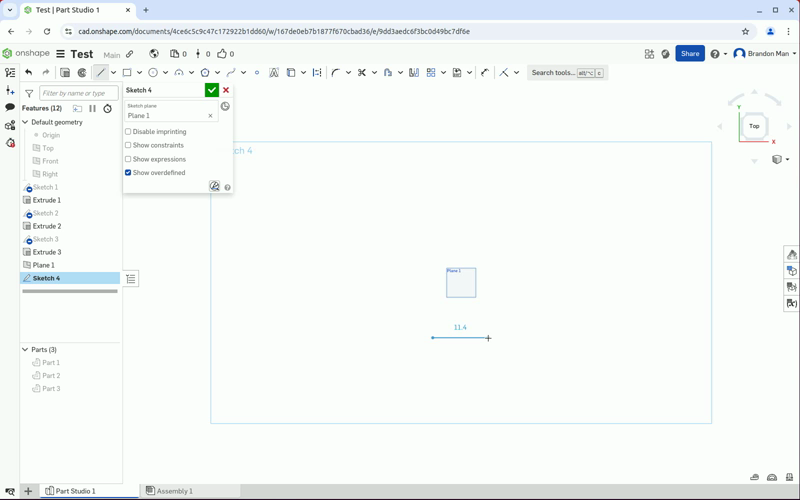
key_up(shift)
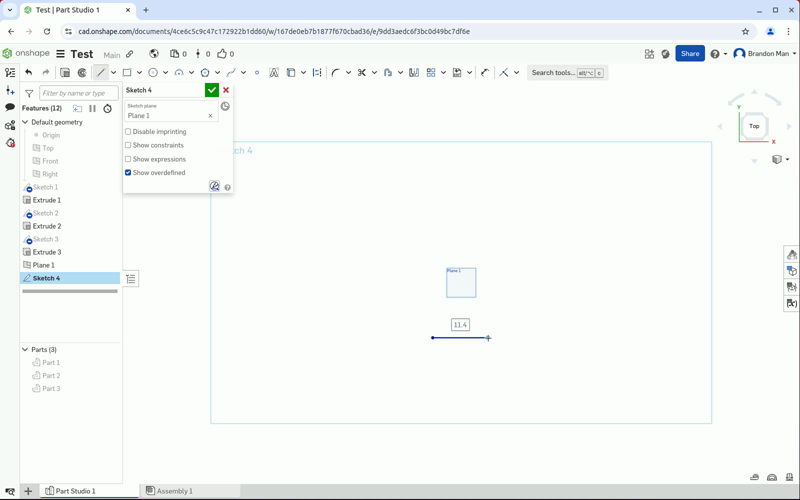
key_down(shift)
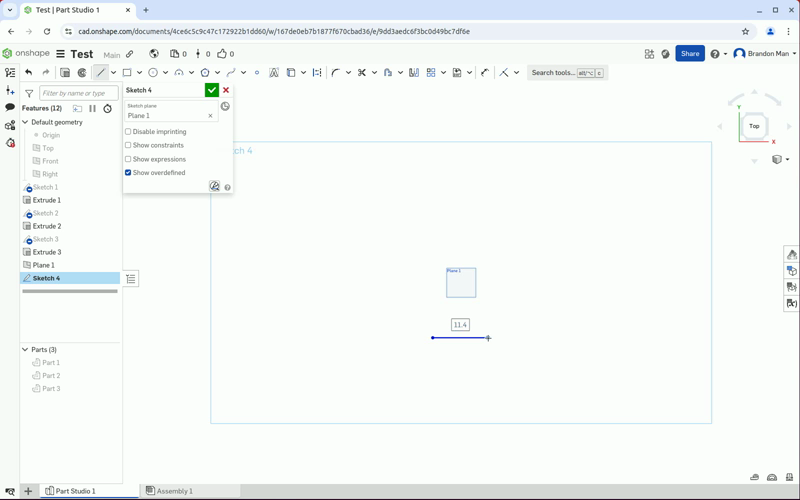
mouse_move(518, 337)
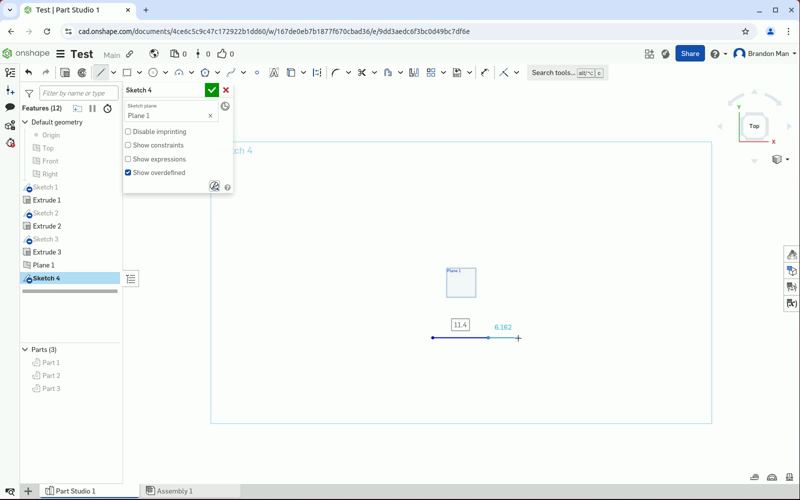
mouse_move(488, 314)
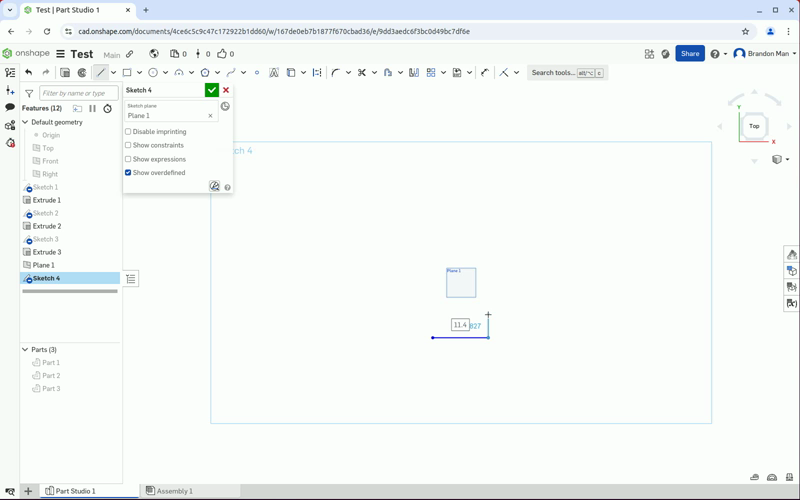
click(488, 314)
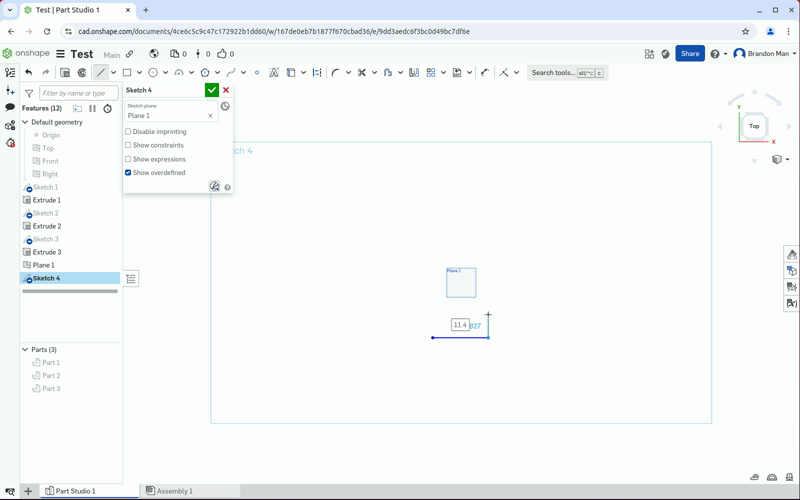
key_up(shift)
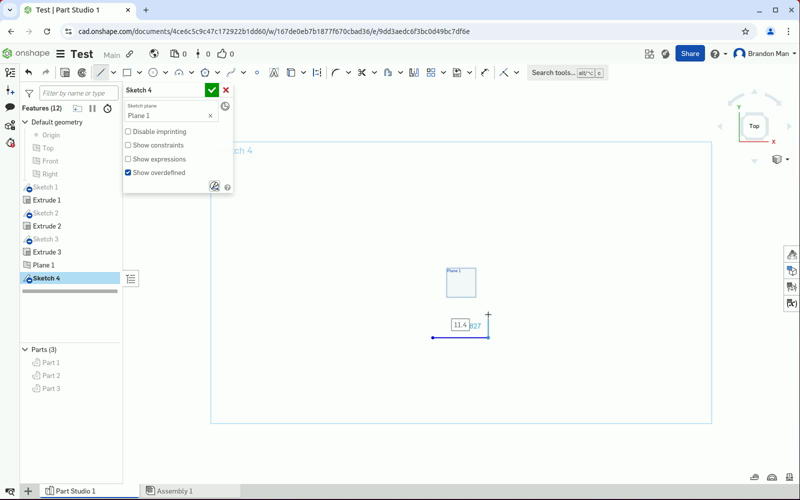
key_down(shift)
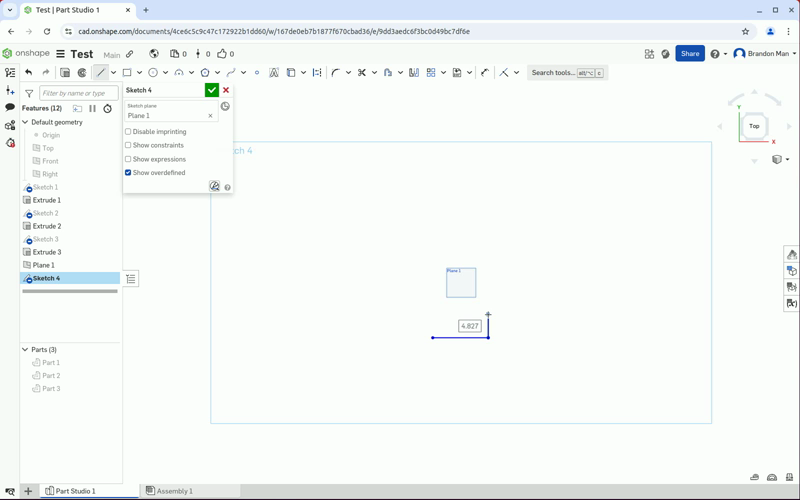
mouse_move(518, 314)
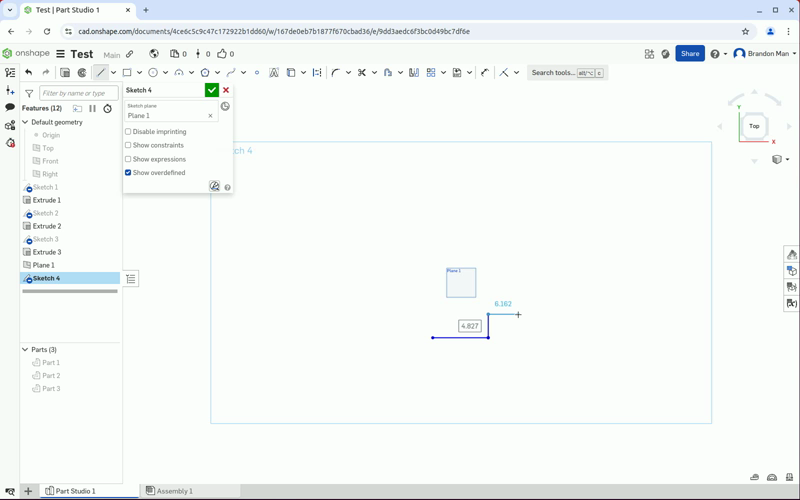
mouse_move(432, 314)
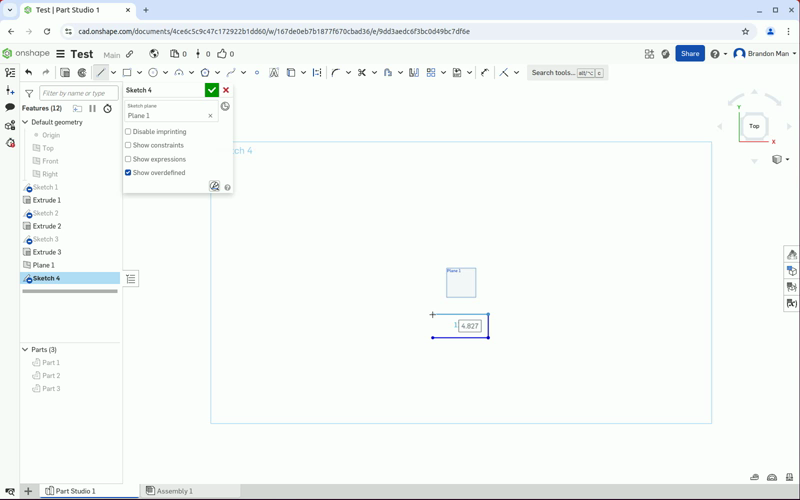
click(432, 314)
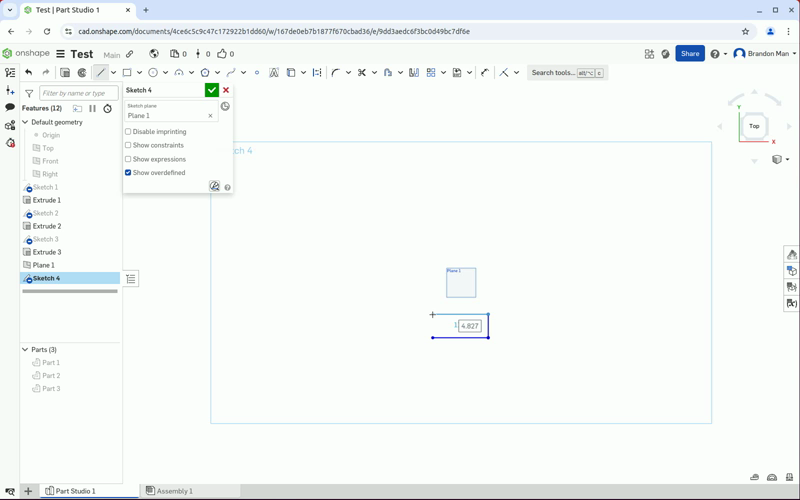
key_up(shift)
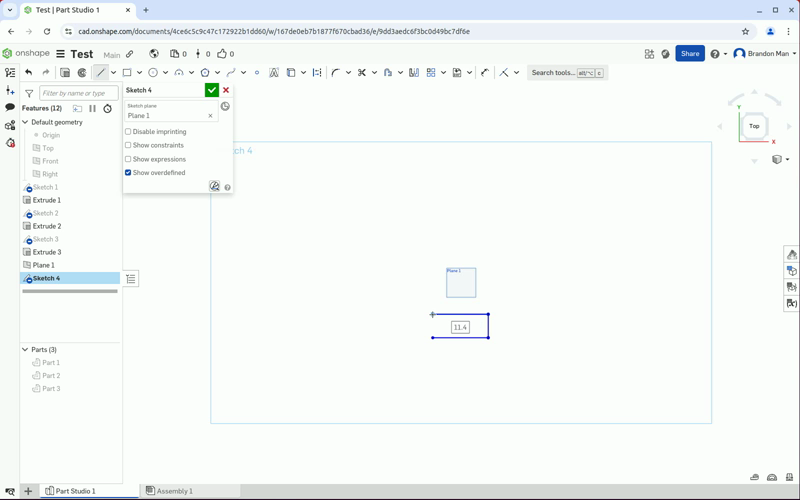
mouse_move(462, 314)
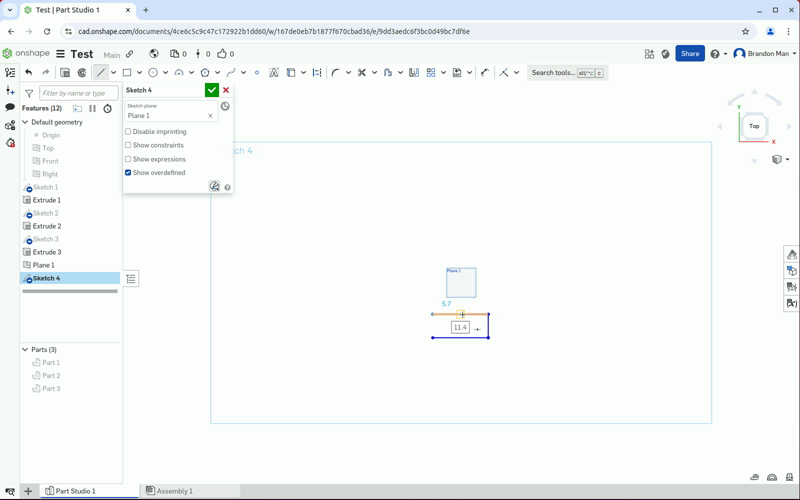
key_down(shift)
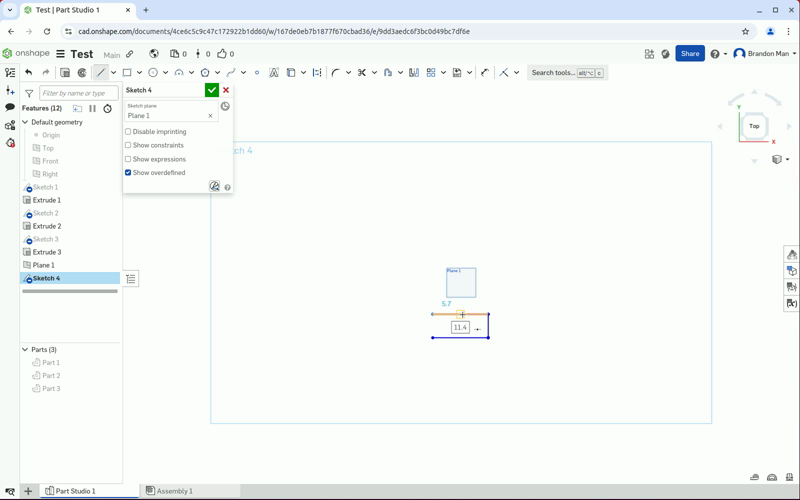
mouse_move(432, 337)
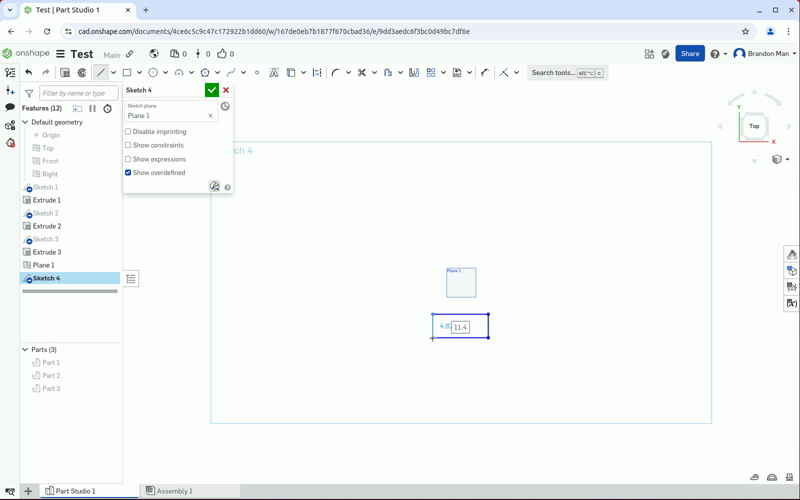
key_up(shift)
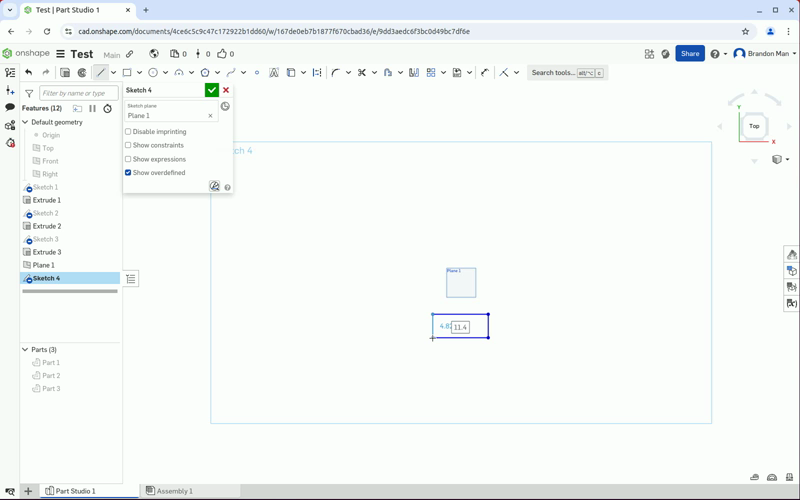
click(432, 337)
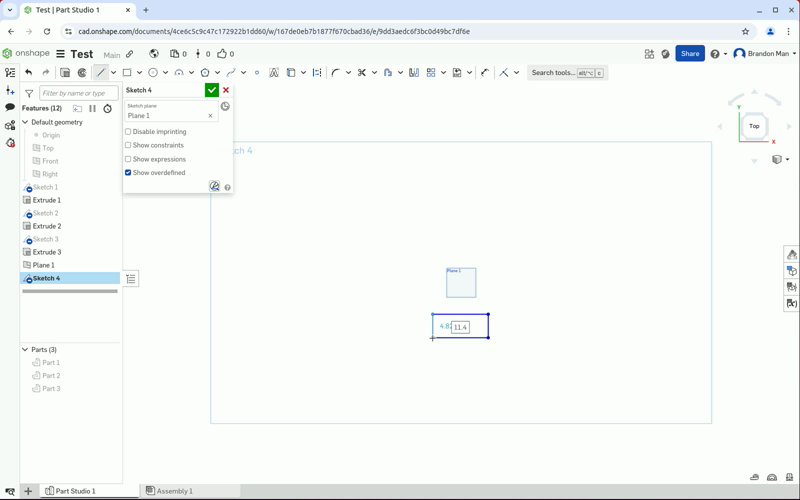
key(esc)
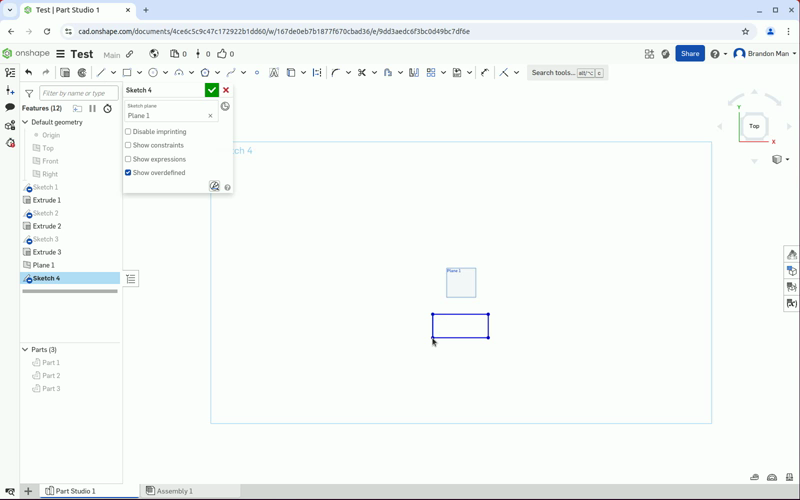
mouse_move(446, 336)
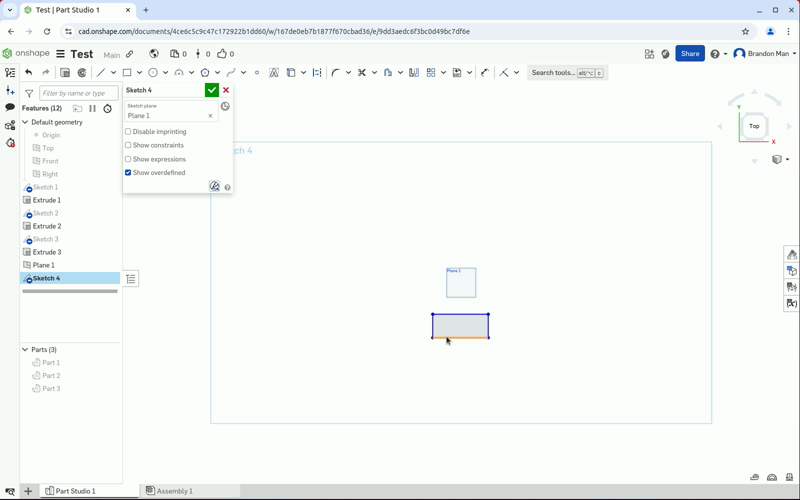
scroll(6)
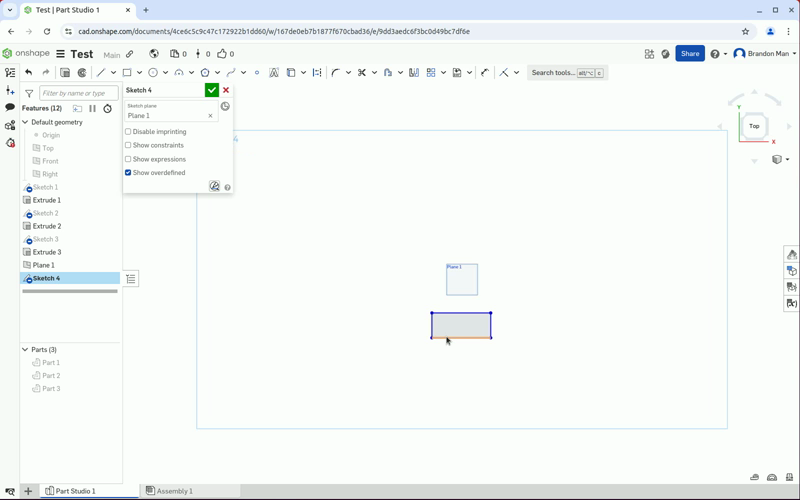
scroll(6)
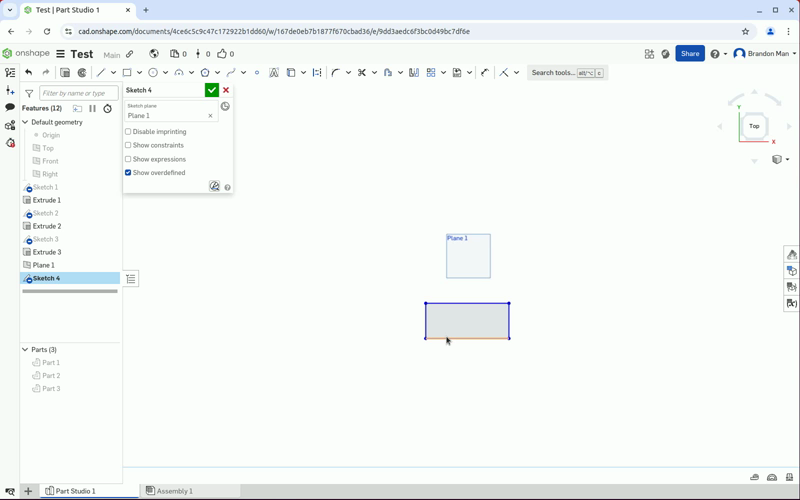
scroll(6)
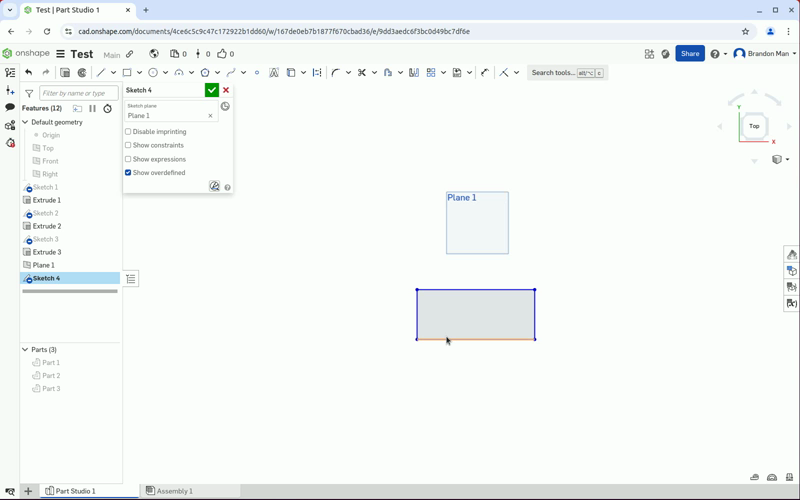
scroll(6)
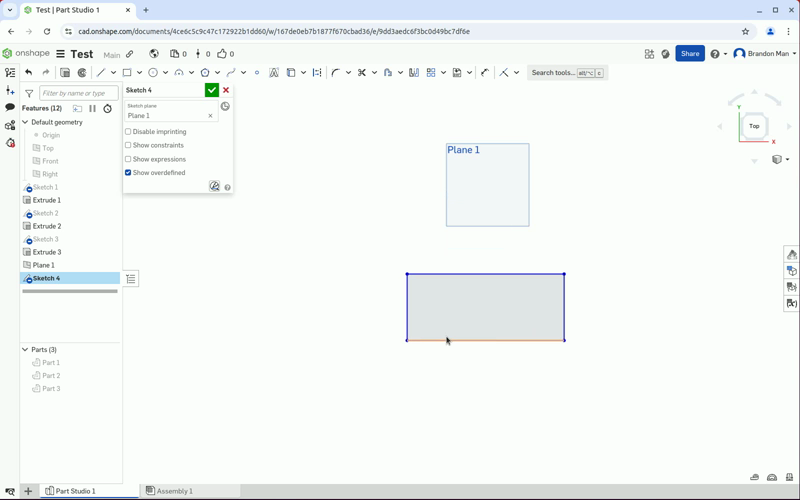
scroll(6)
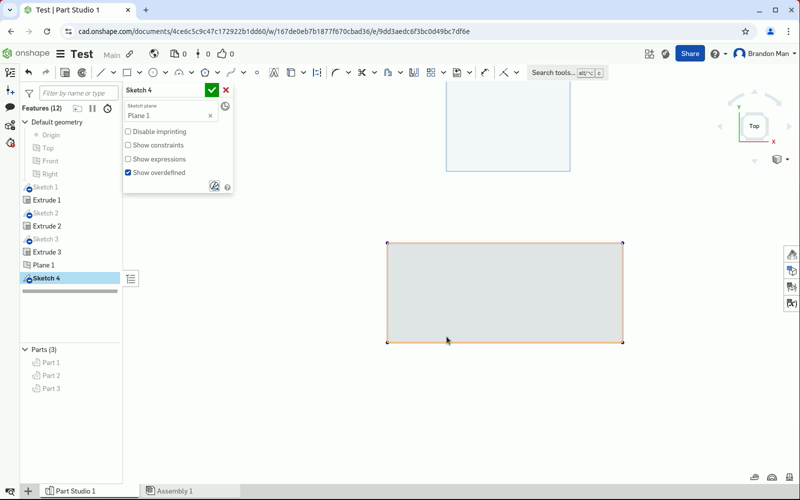
scroll(6)
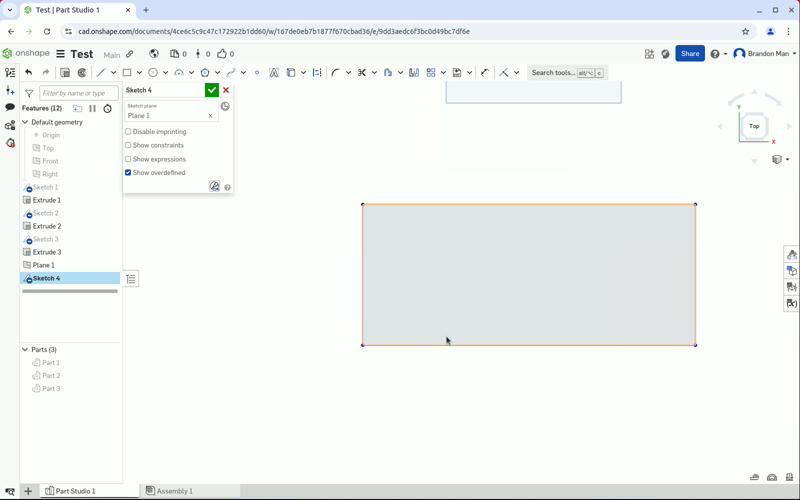
scroll(6)
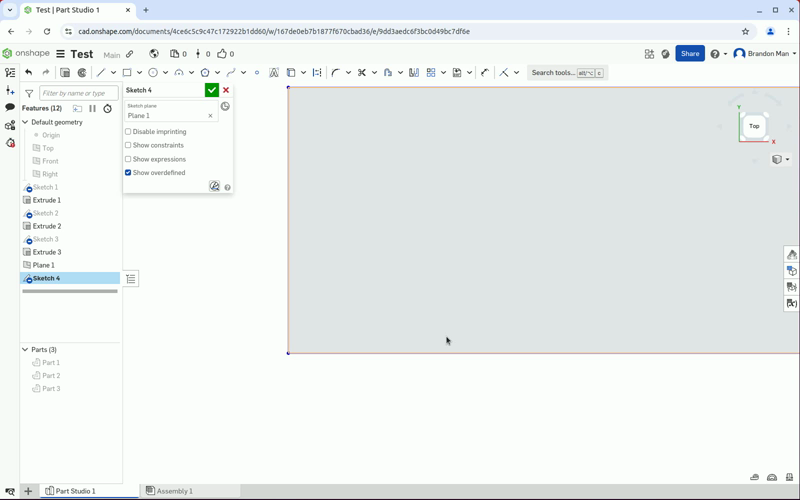
click(446, 336)
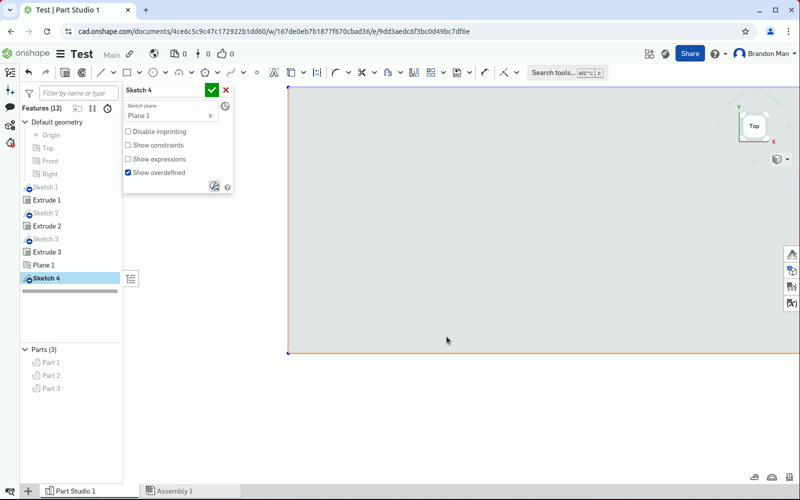
scroll(-6)
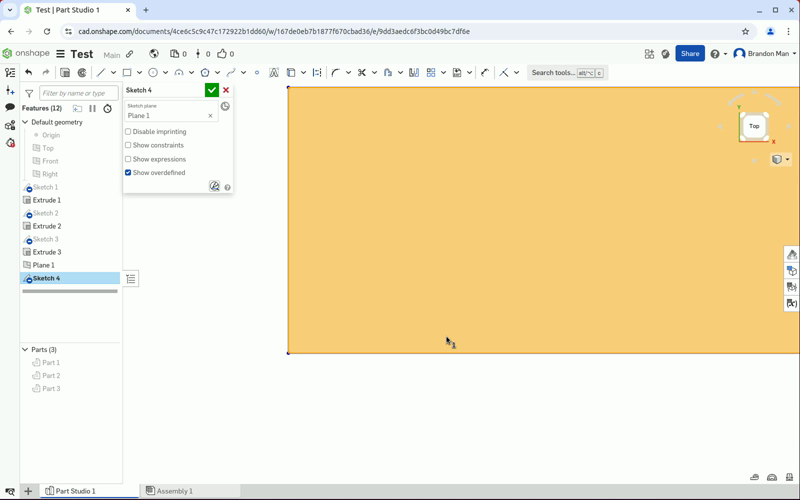
scroll(-6)
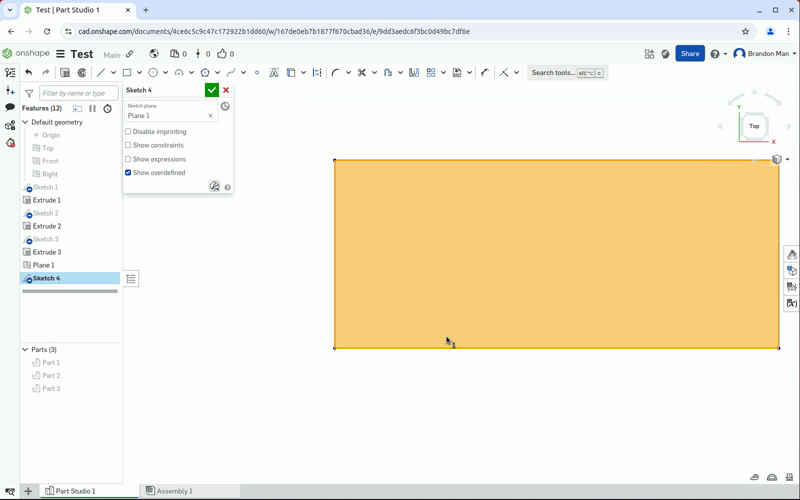
scroll(-6)
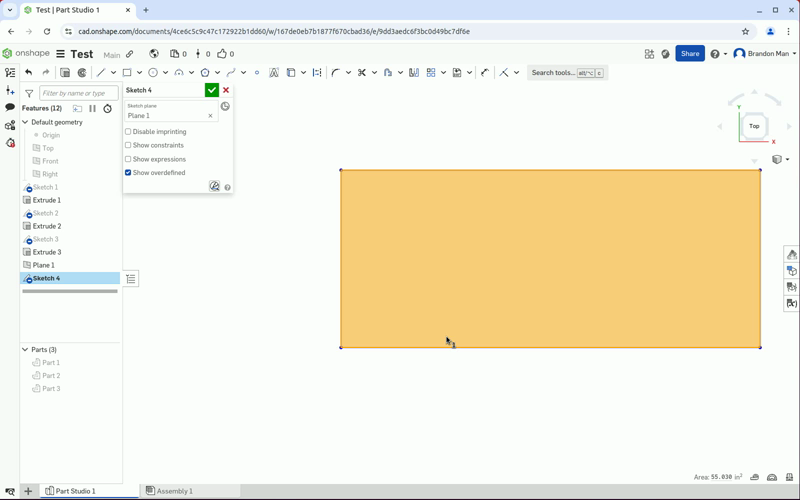
scroll(-6)
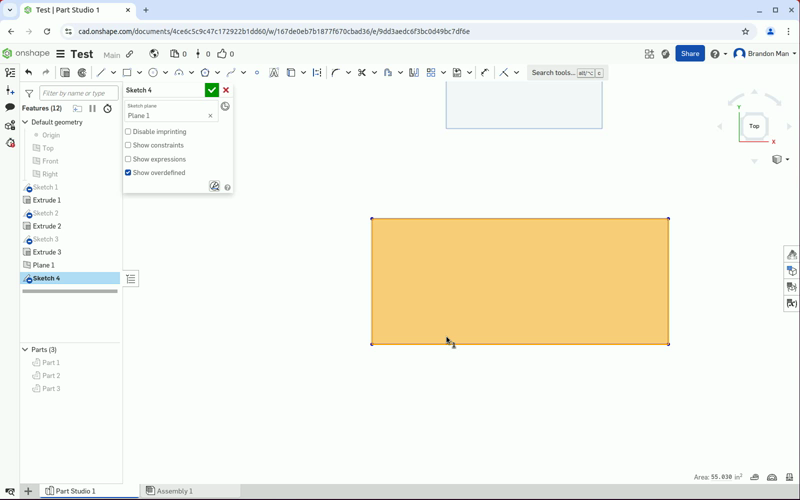
scroll(-6)
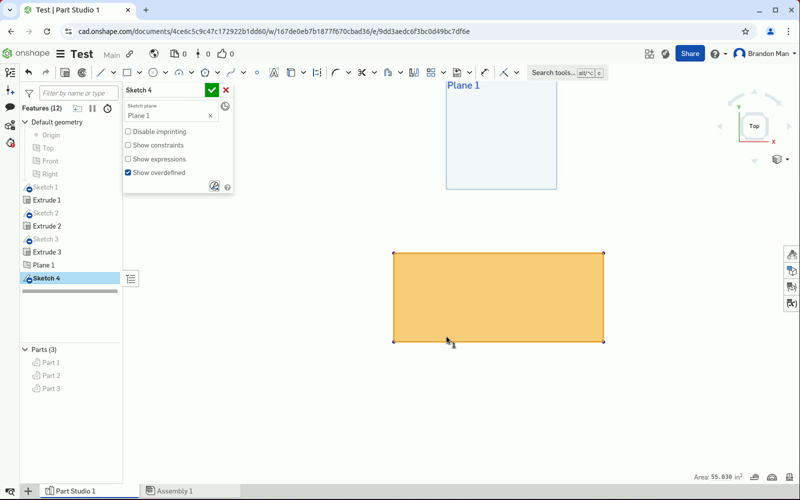
scroll(-6)
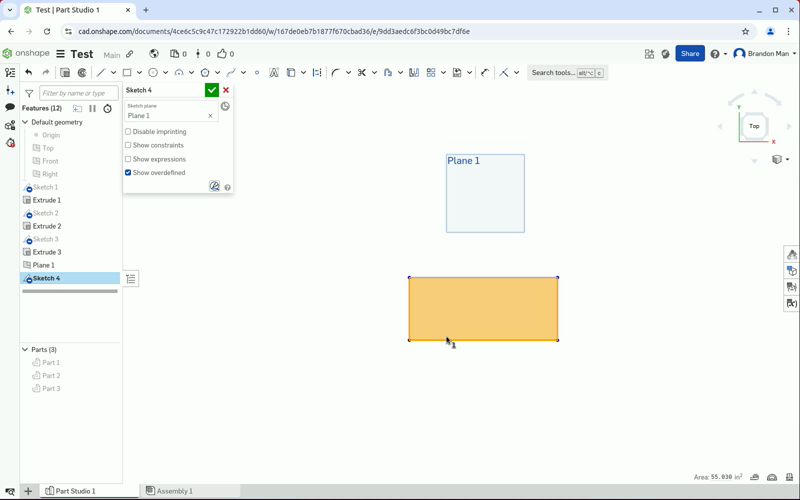
scroll(-6)
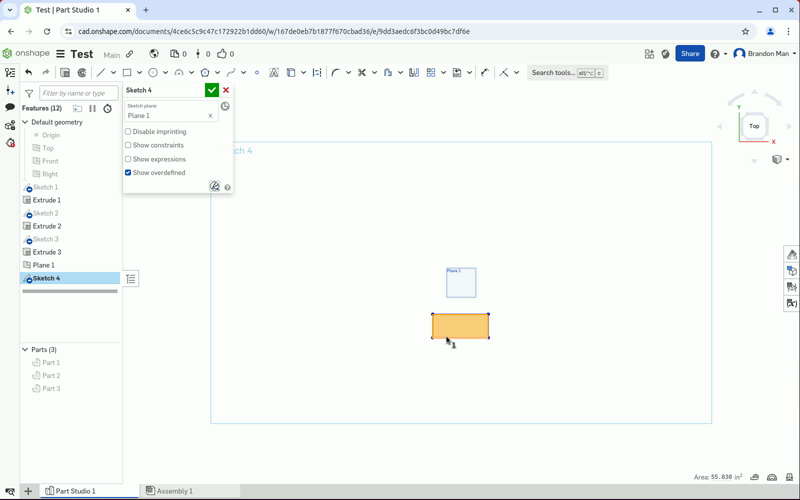
mouse_move(73, 352)
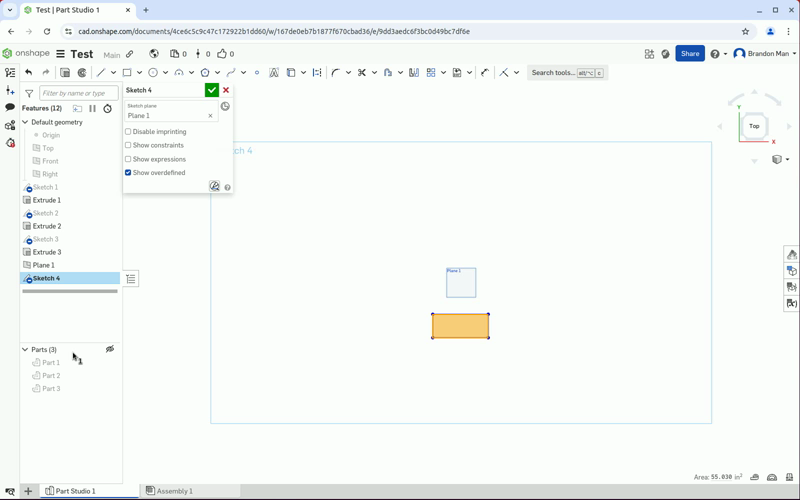
key(shift+y)
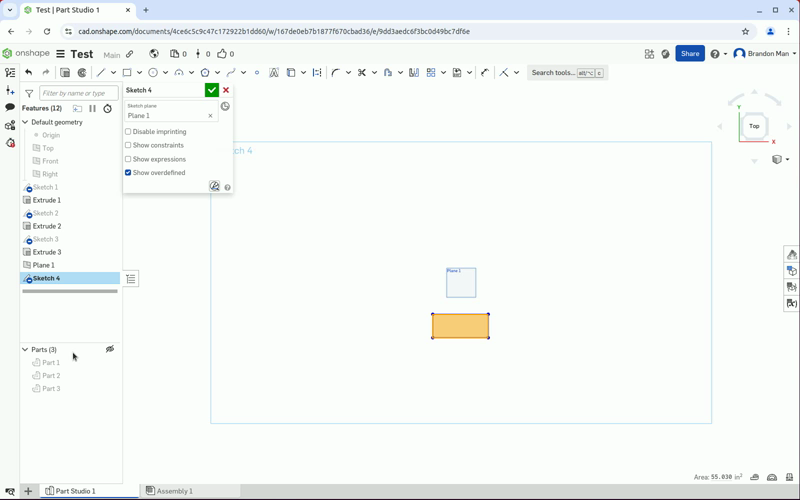
key(shift+e)
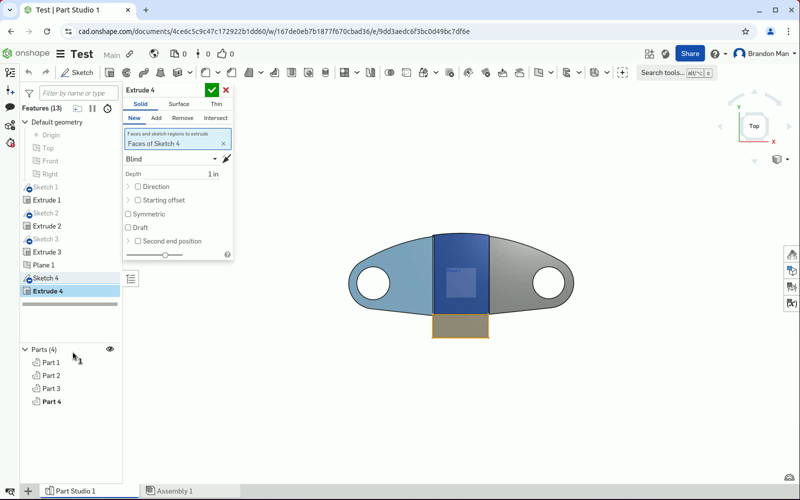
mouse_move(143, 106)
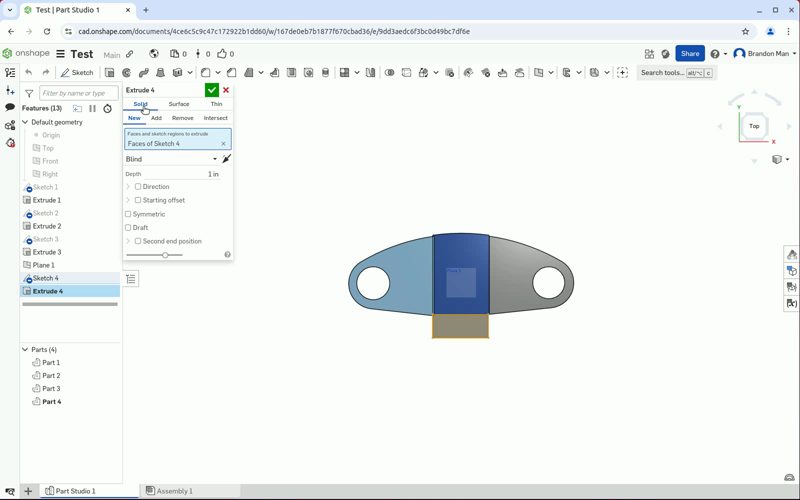
click(143, 106)
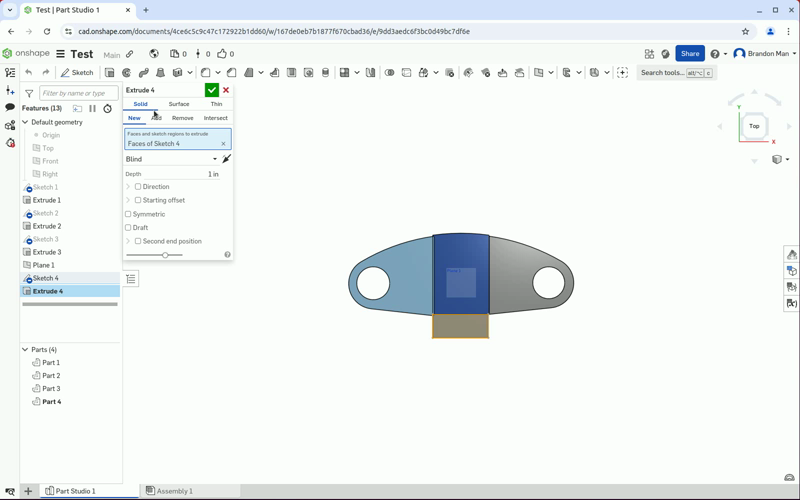
mouse_move(186, 120)
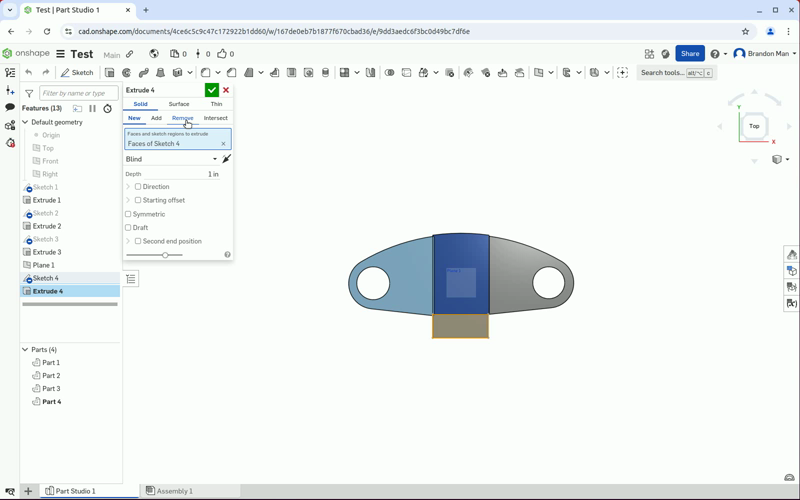
click(186, 120)
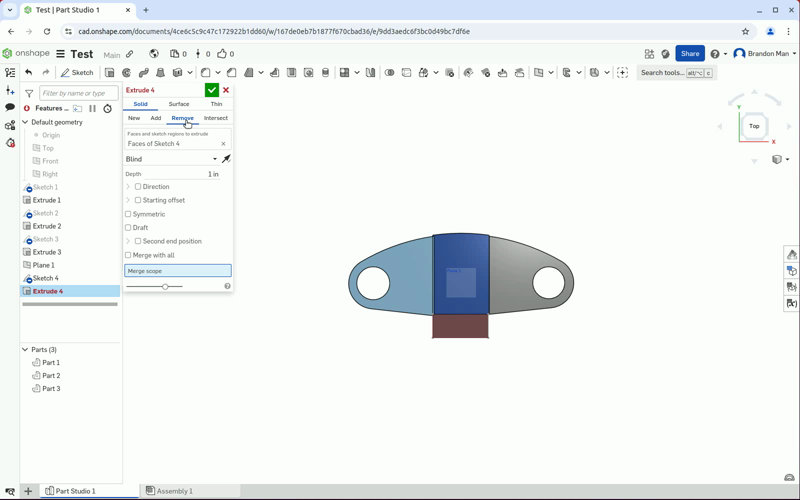
key(tab, 4)
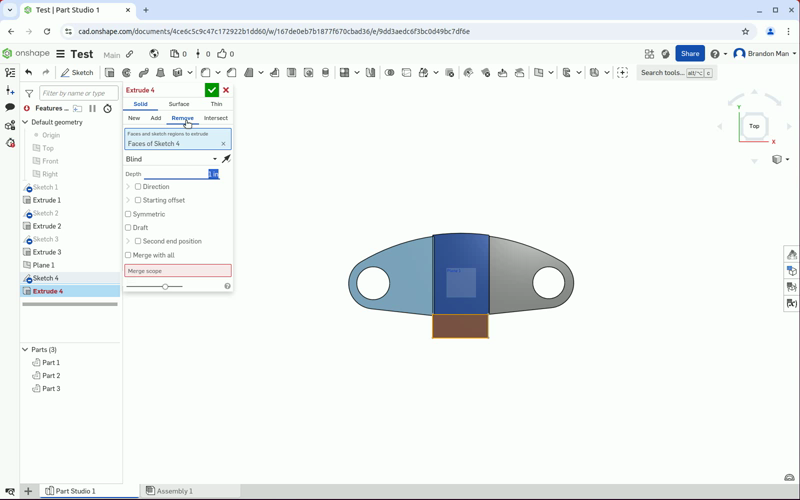
text(2.648)
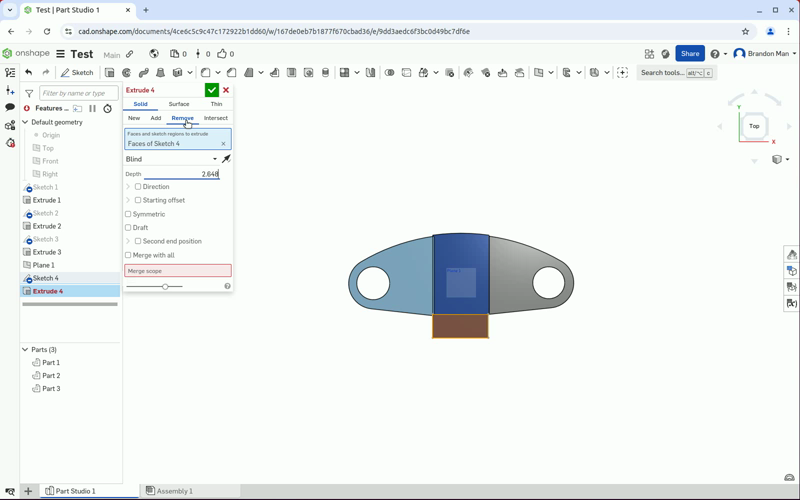
key(tab, 6)
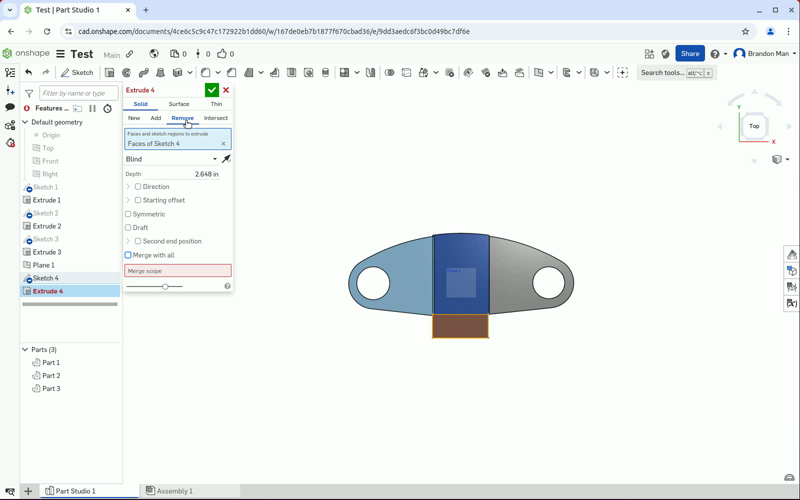
key(space)
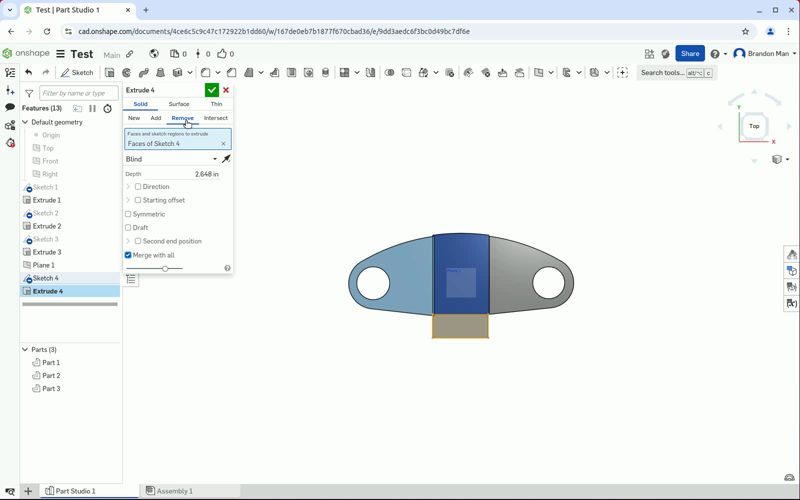
key(enter)
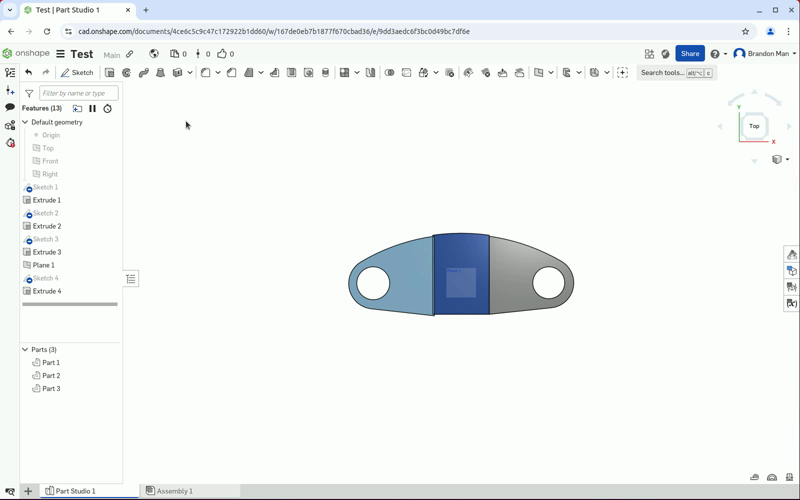
key(shift+h)
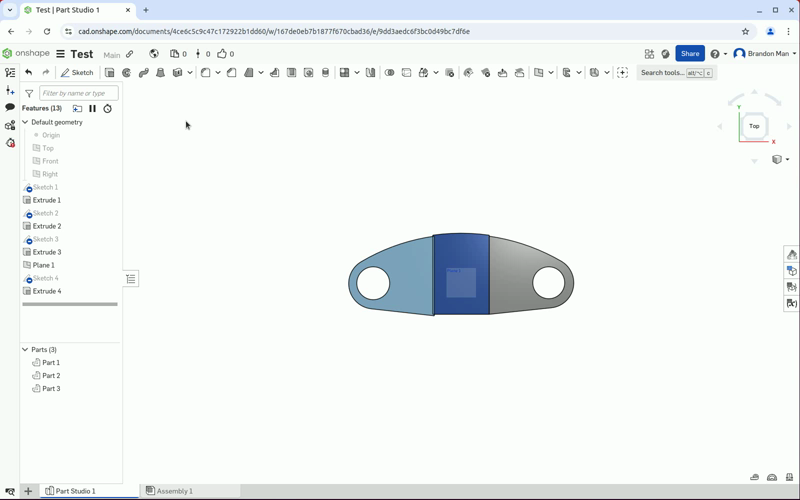
key(shift+h)
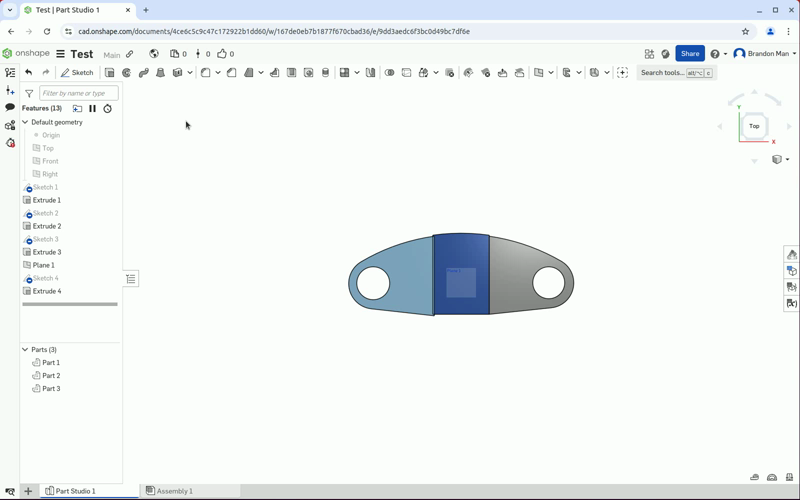
mouse_move(73, 189)
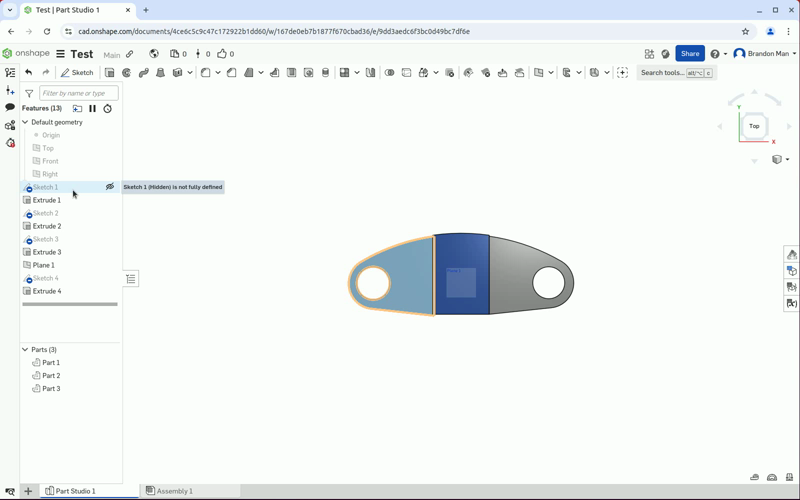
click(73, 189)
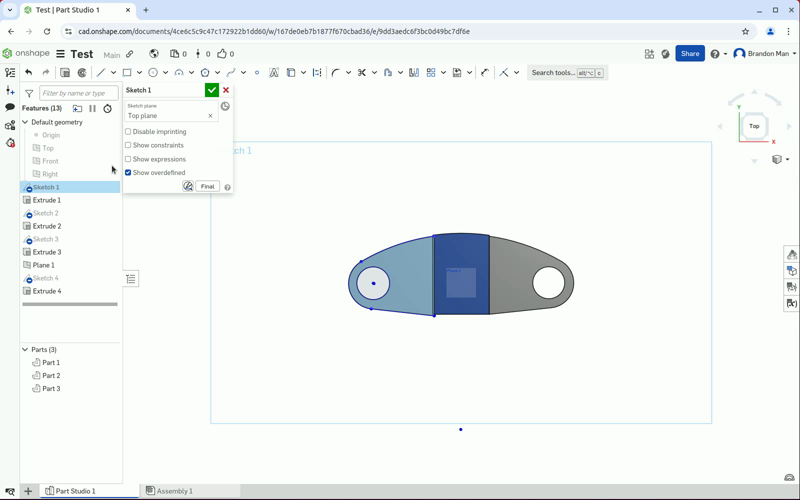
mouse_move(229, 92)
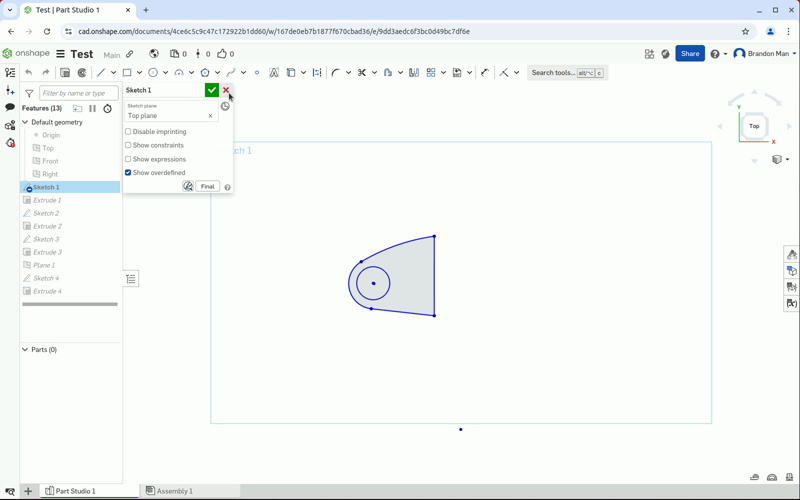
click(229, 92)
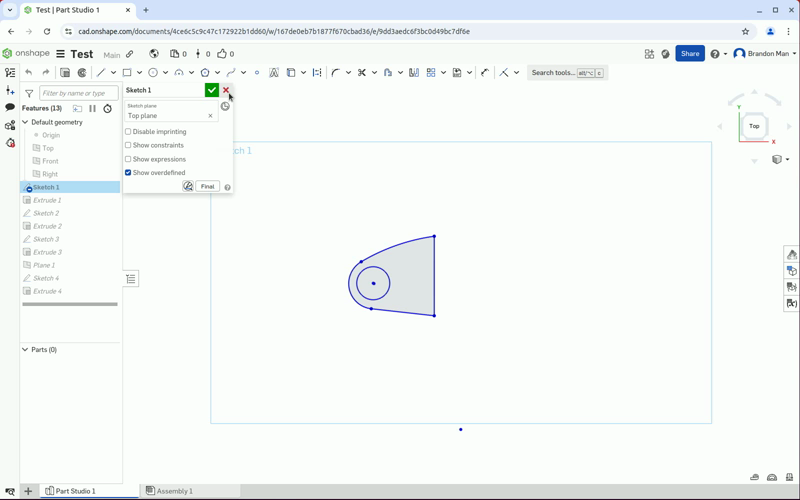
key(shift+s)
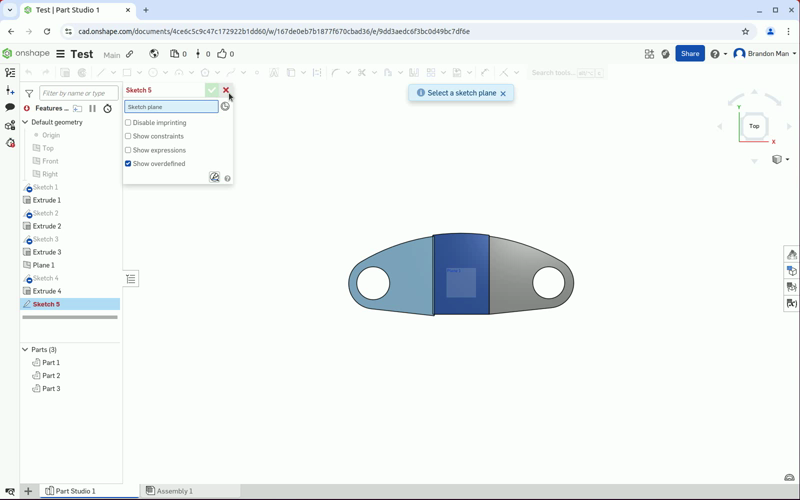
mouse_move(73, 267)
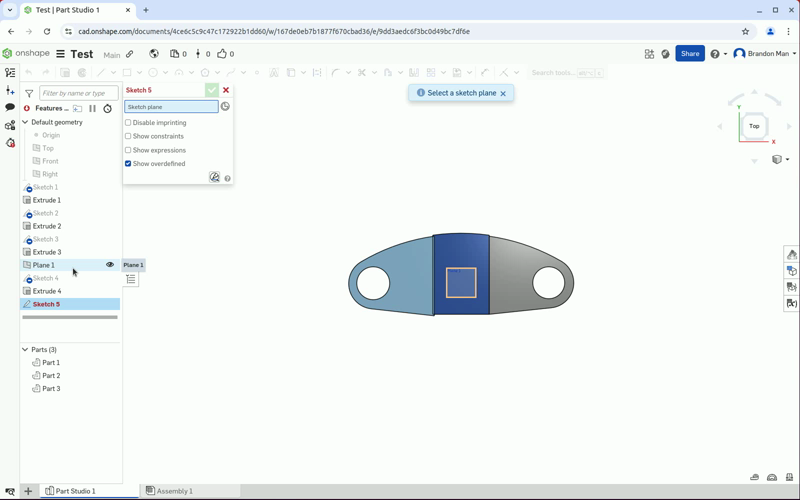
click(73, 267)
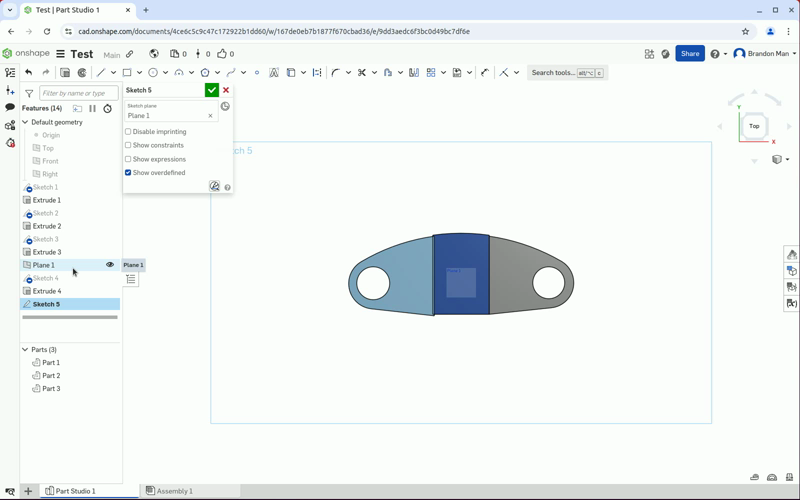
mouse_move(73, 352)
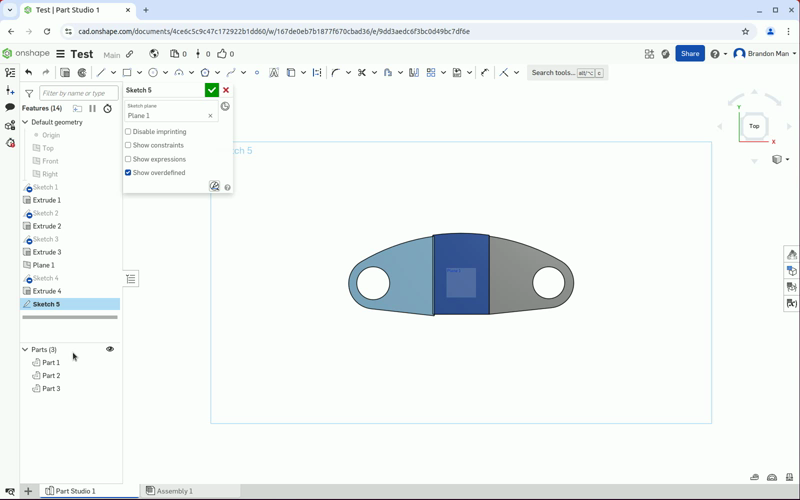
key(y)
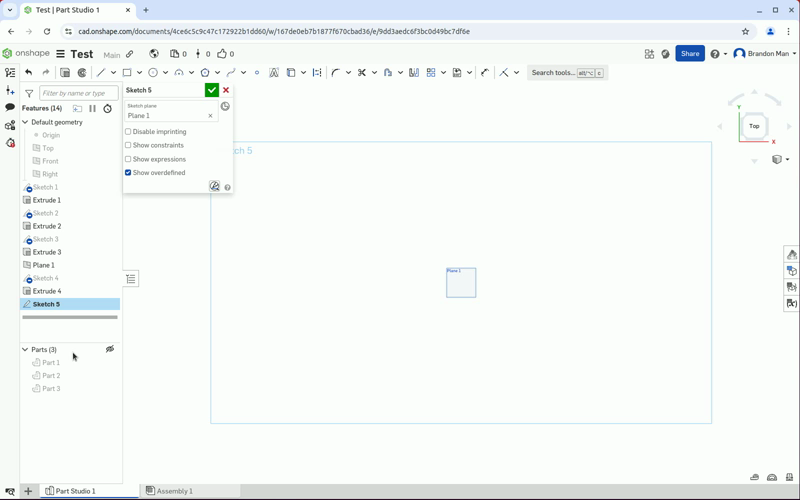
key(a)
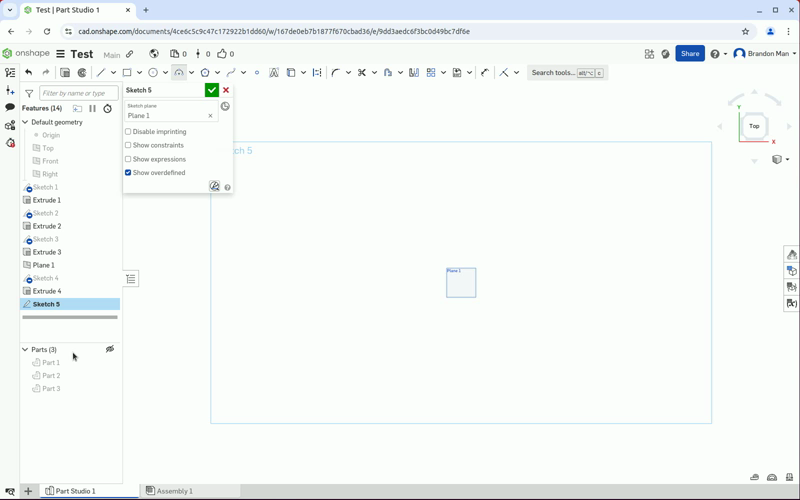
key_down(shift)
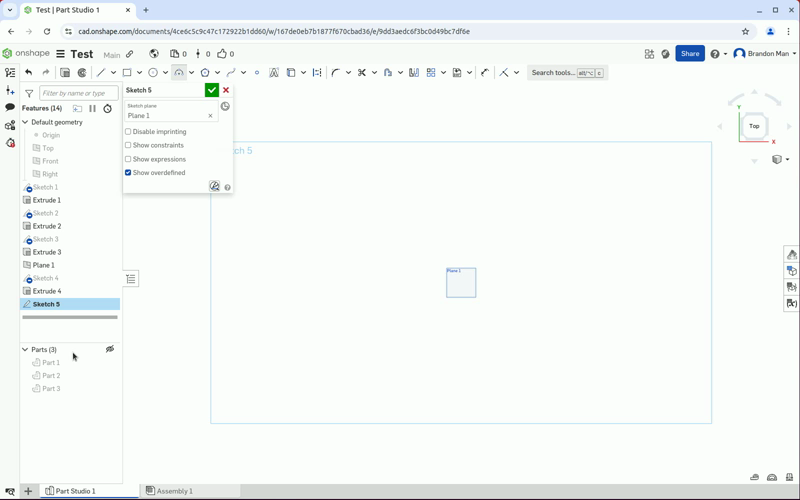
mouse_move(432, 236)
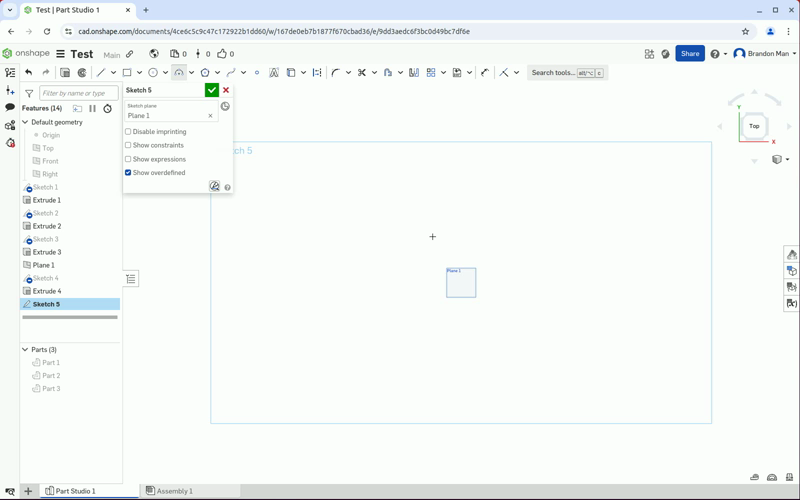
click(432, 236)
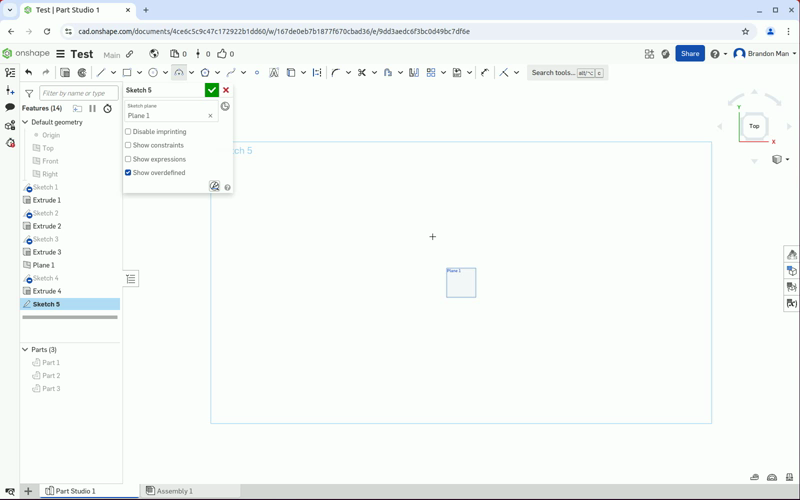
key_up(shift)
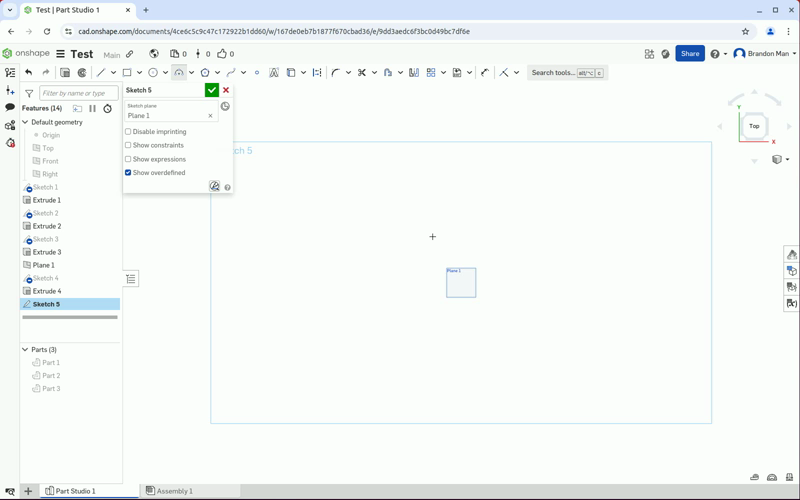
key_down(shift)
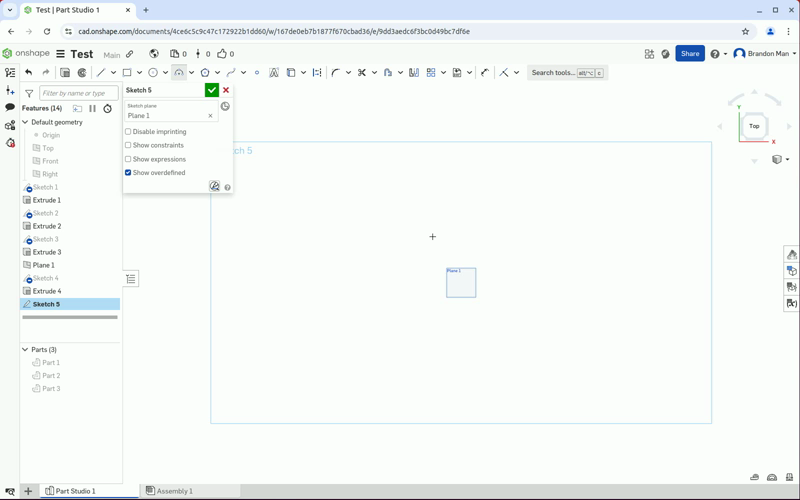
mouse_move(488, 236)
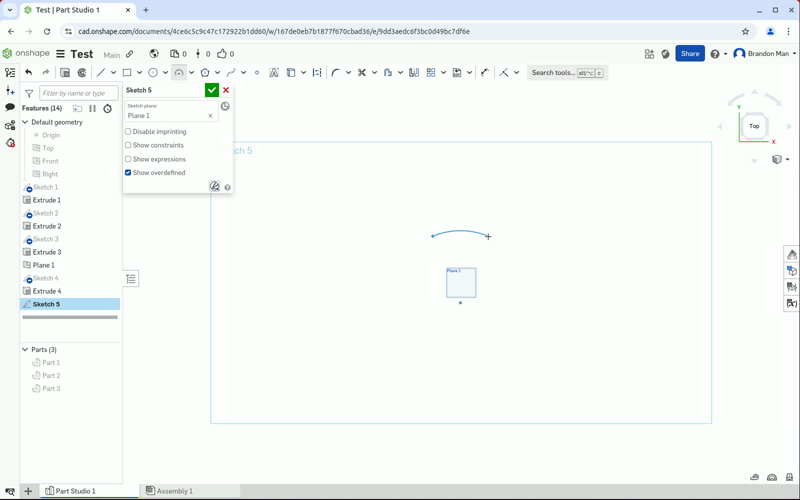
click(488, 236)
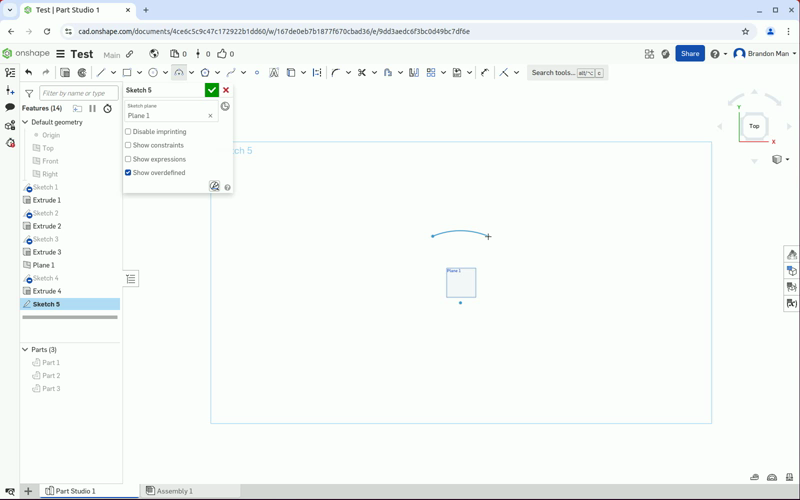
mouse_move(460, 234)
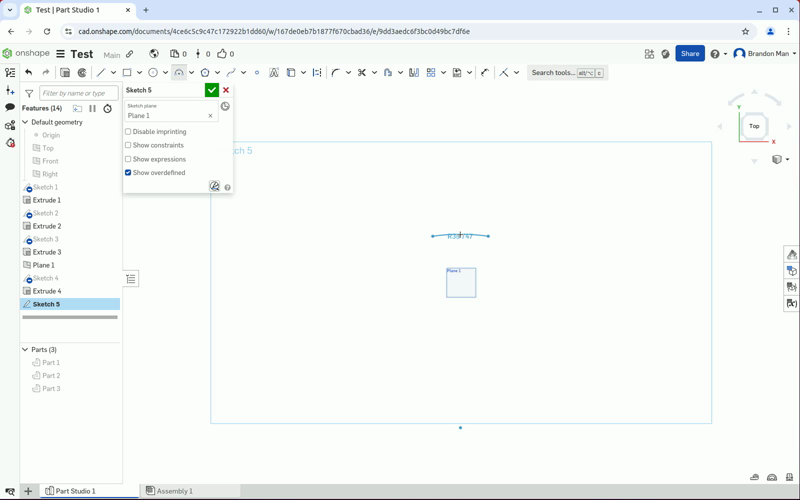
click(460, 234)
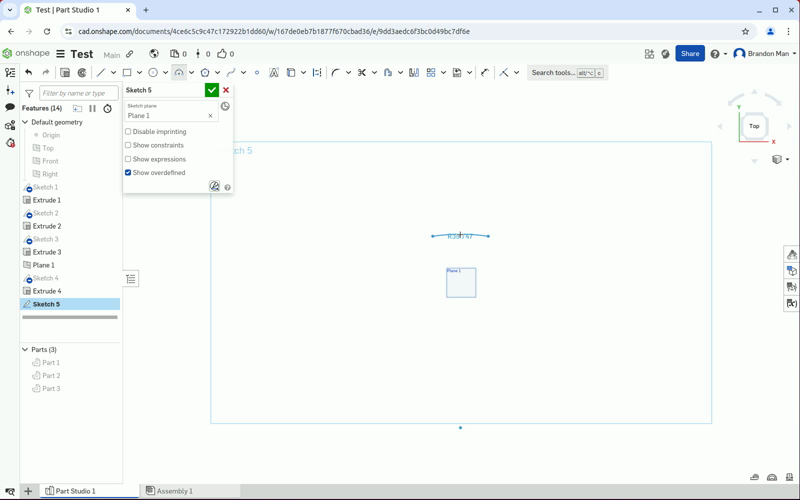
key_up(shift)
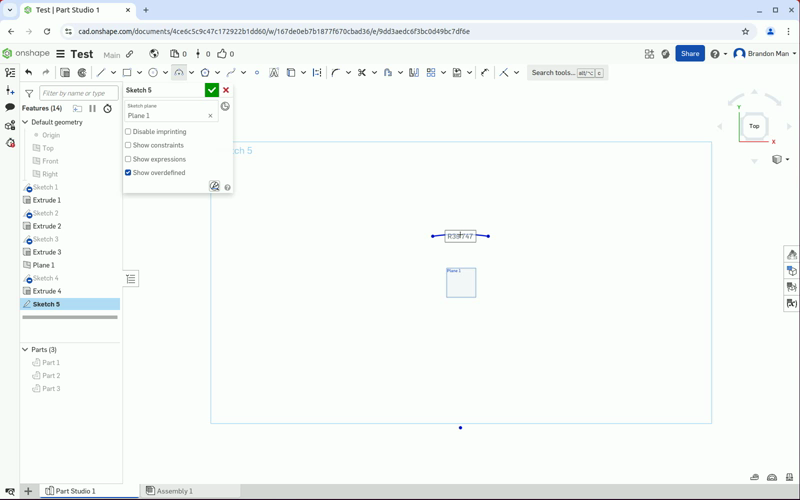
key(esc)
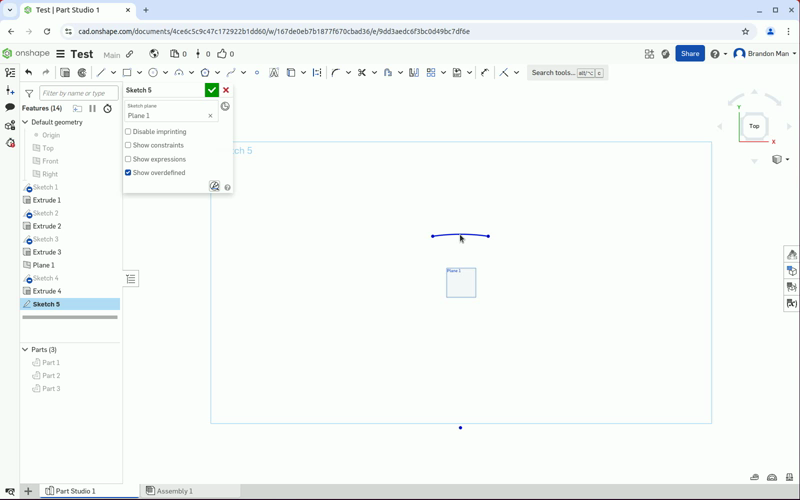
key(l)
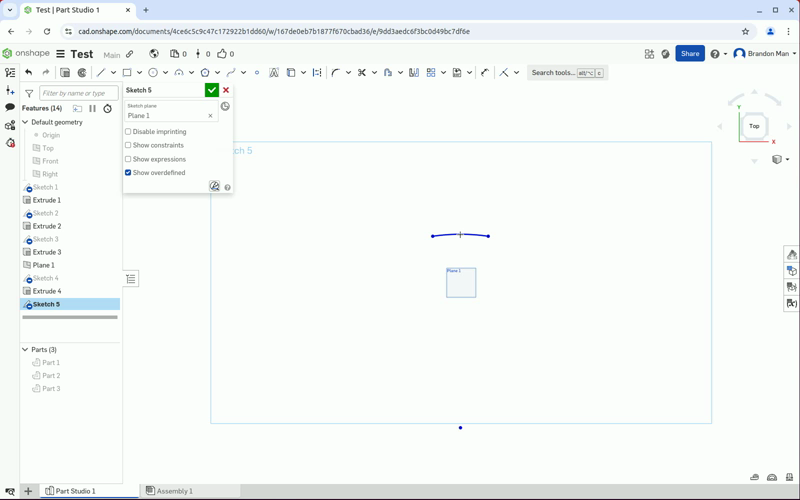
mouse_move(488, 236)
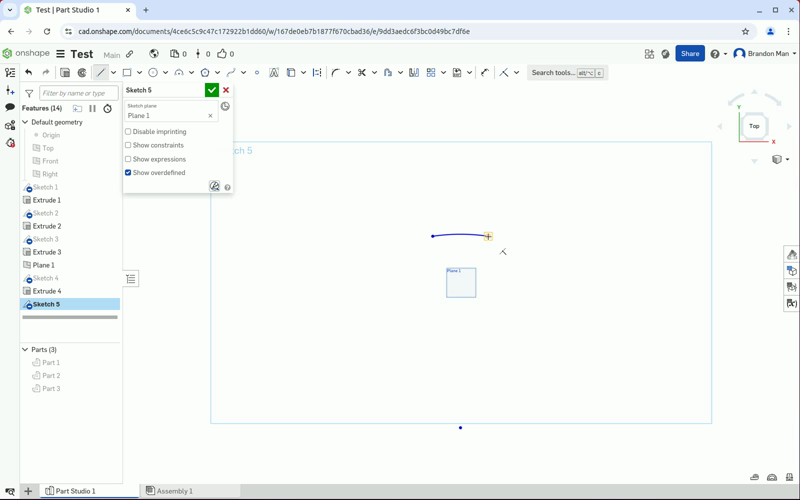
click(488, 236)
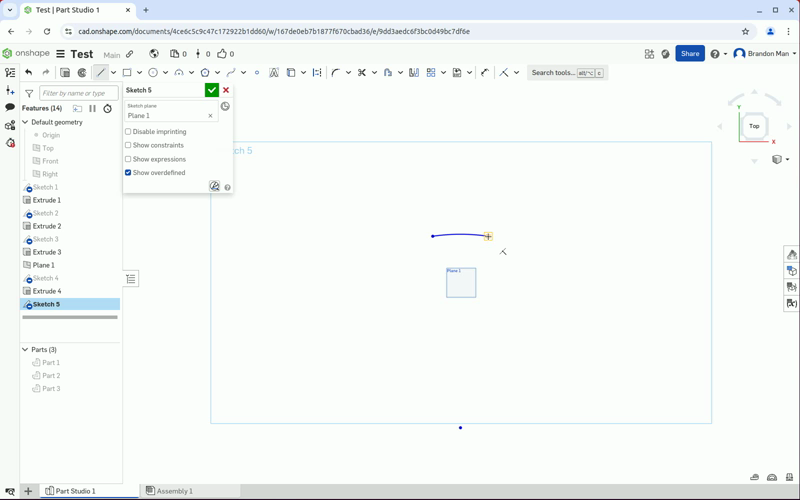
key_down(shift)
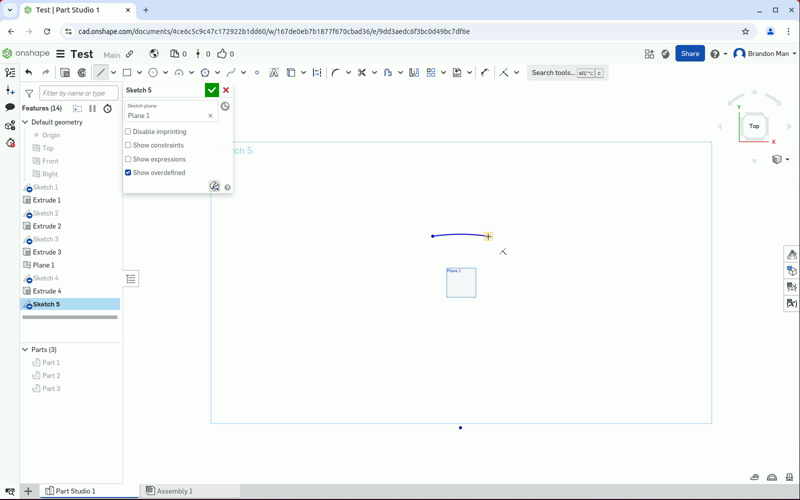
mouse_move(518, 236)
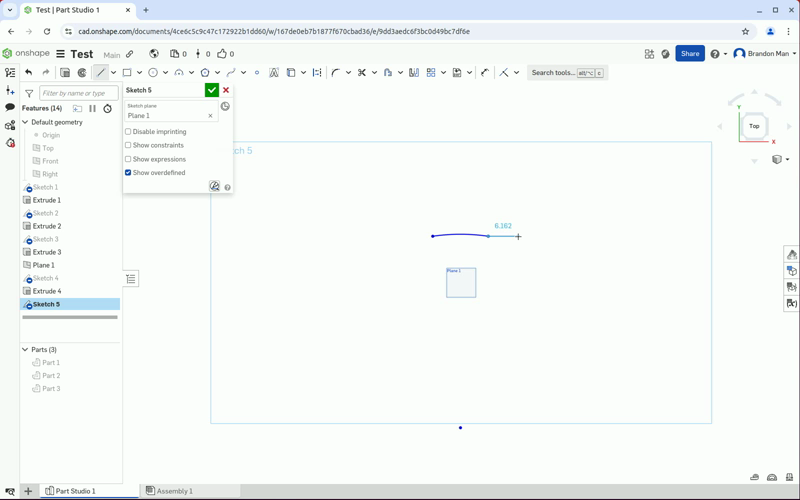
mouse_move(488, 221)
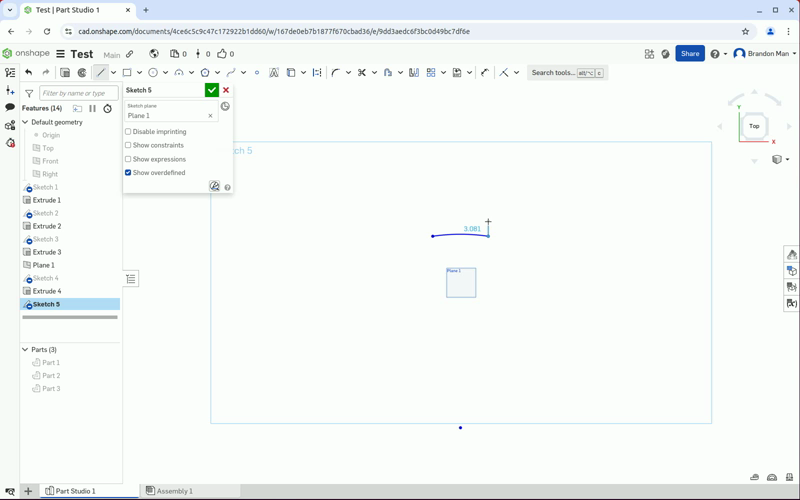
click(488, 221)
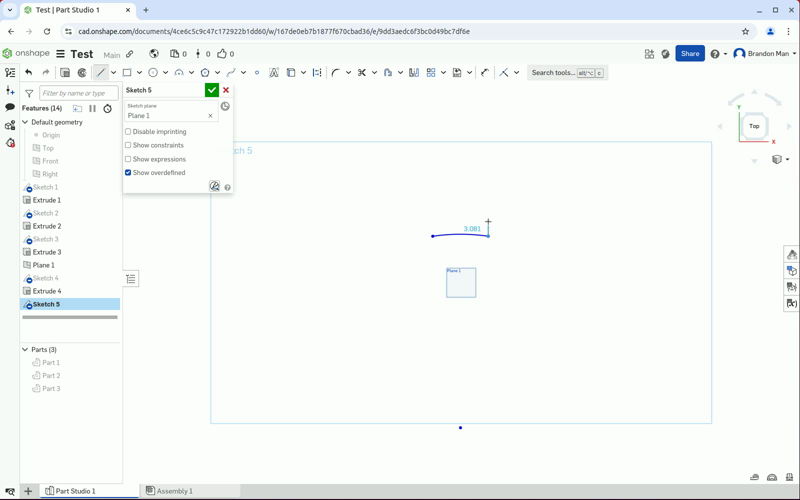
key_up(shift)
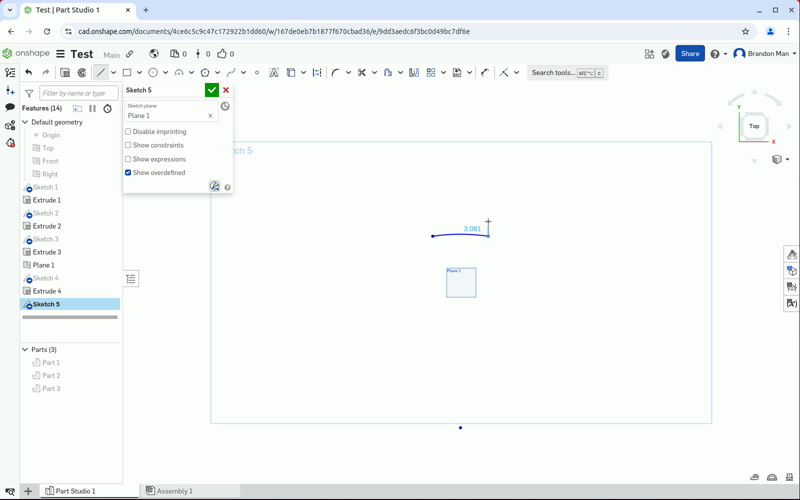
key_down(shift)
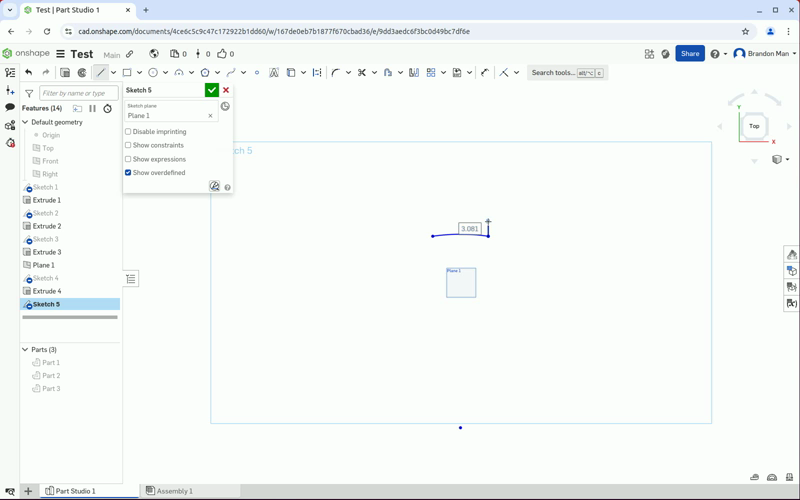
mouse_move(518, 221)
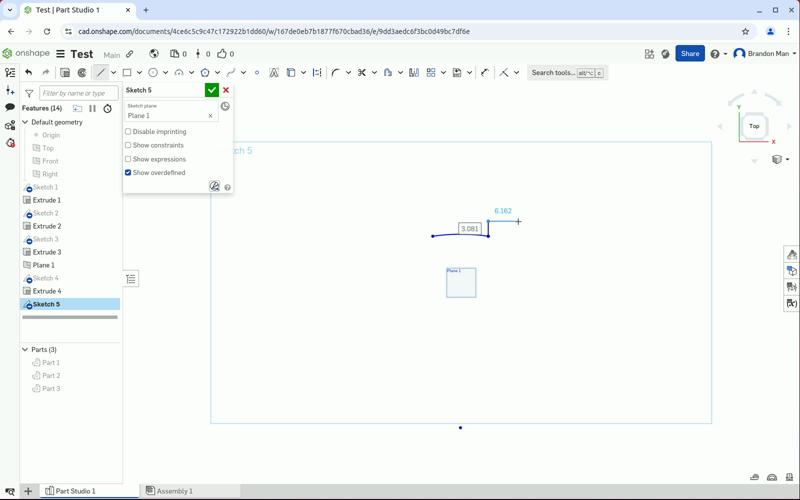
mouse_move(432, 221)
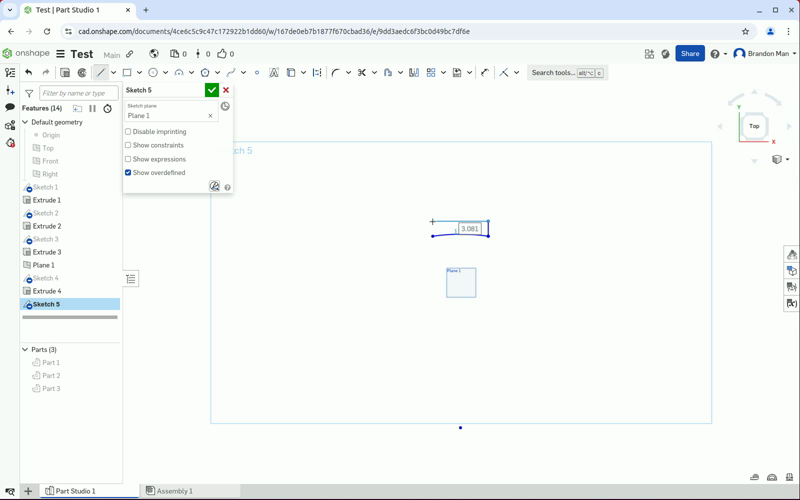
click(432, 221)
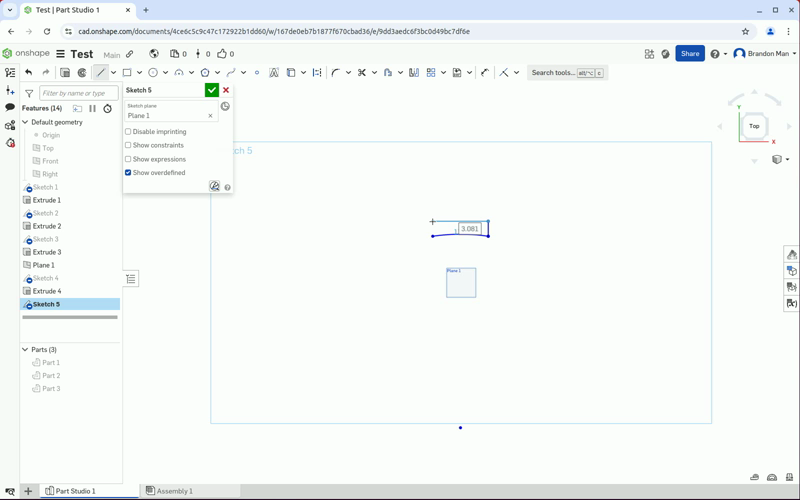
key_up(shift)
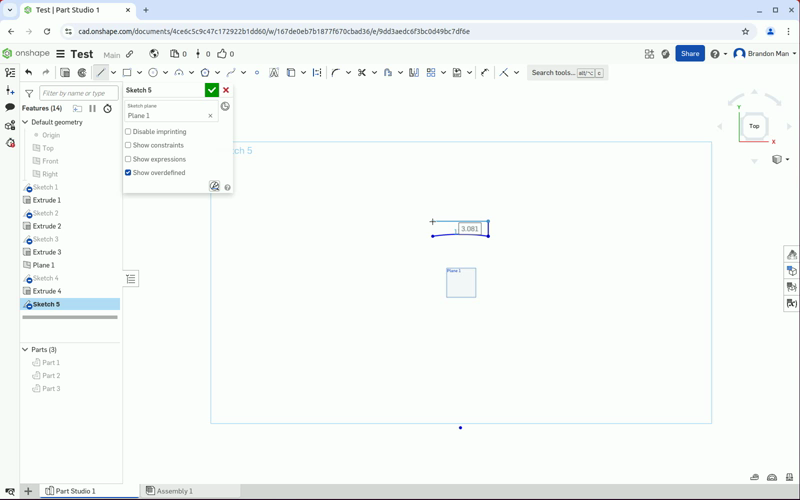
mouse_move(462, 221)
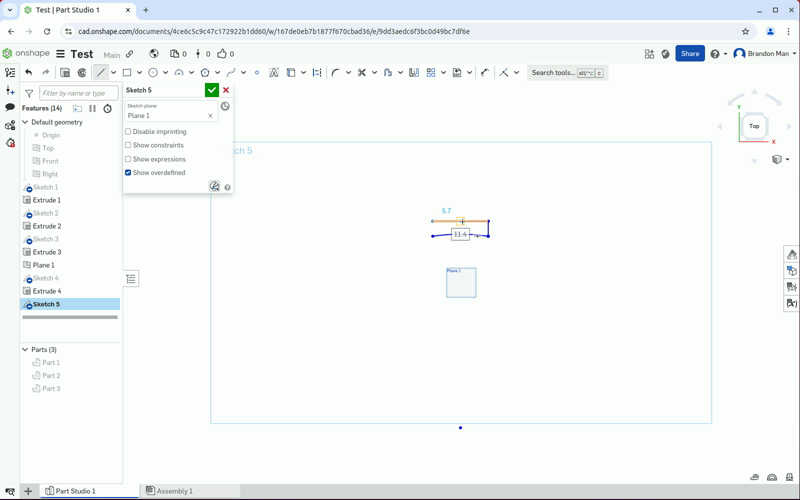
key_down(shift)
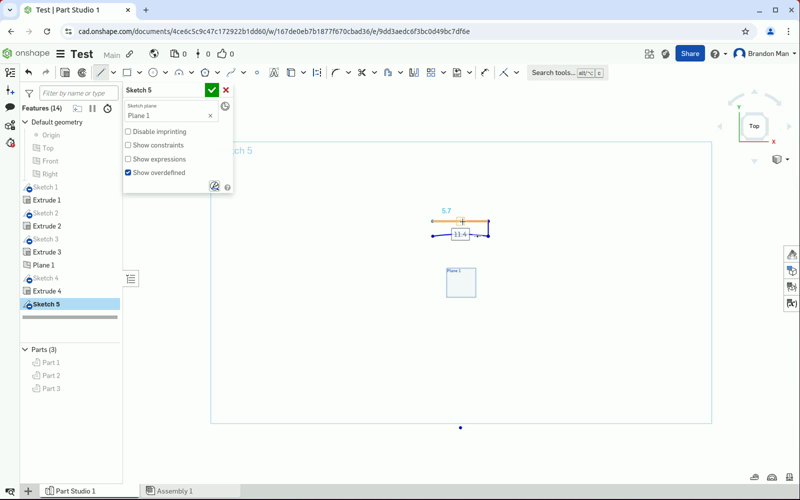
mouse_move(432, 236)
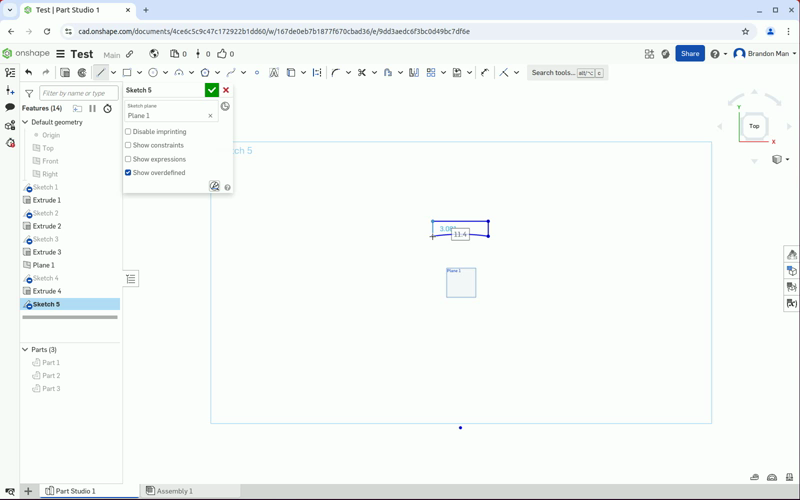
key_up(shift)
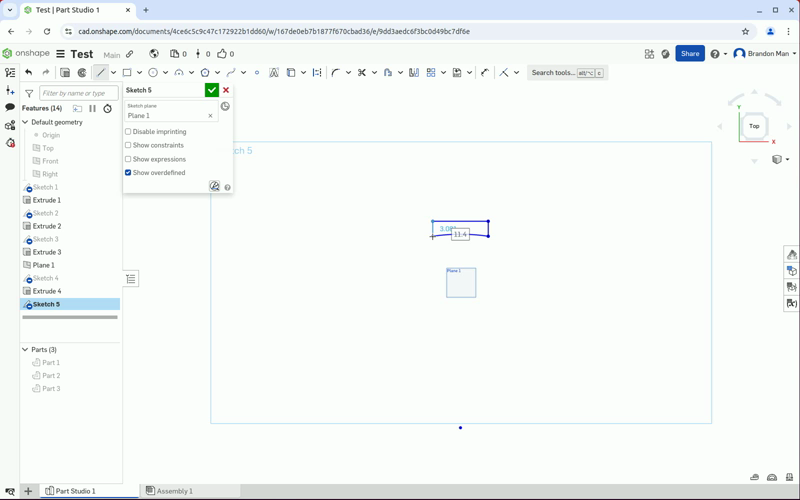
click(432, 236)
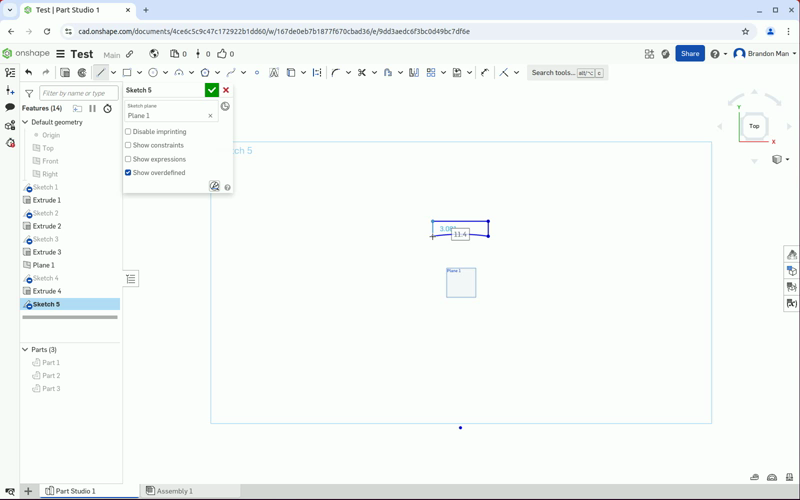
key(esc)
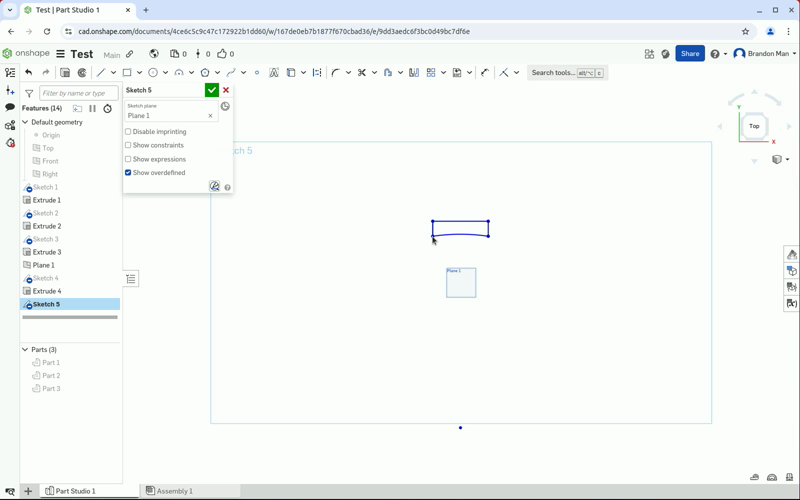
mouse_move(460, 232)
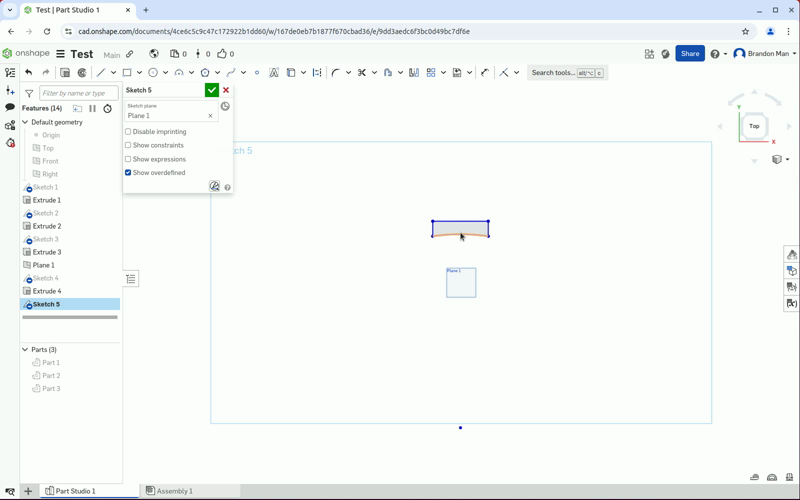
scroll(6)
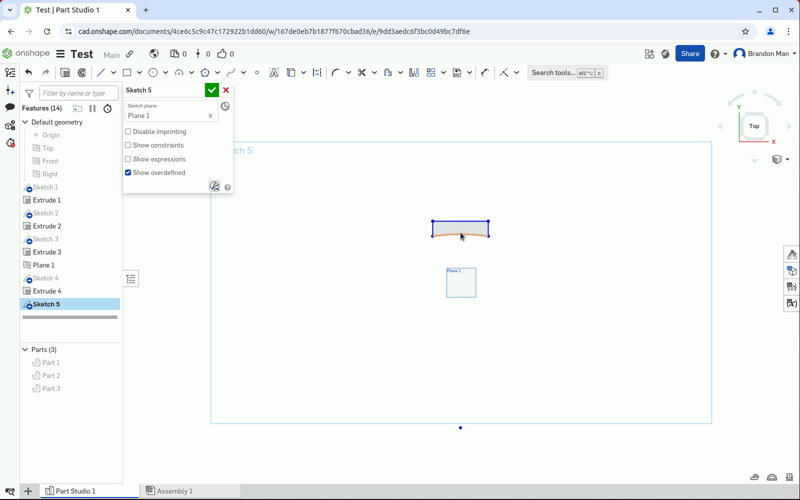
scroll(6)
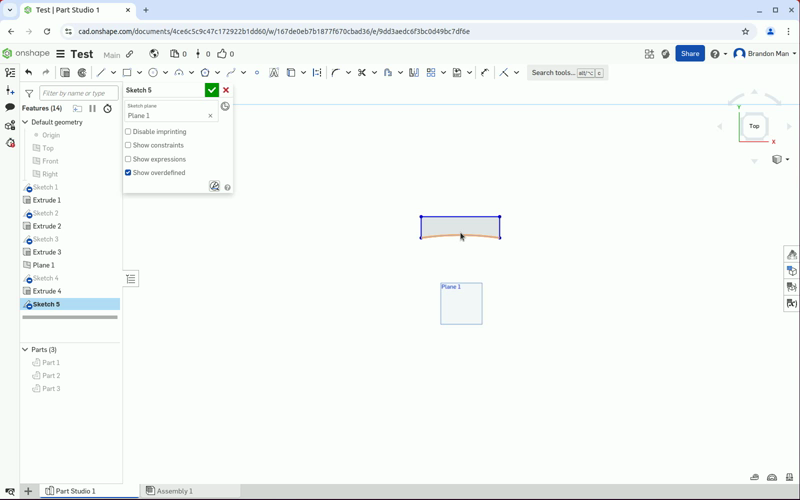
scroll(6)
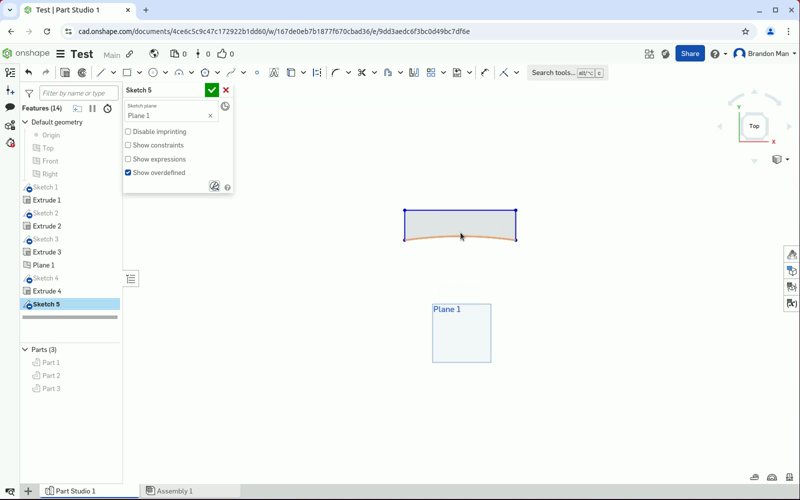
scroll(6)
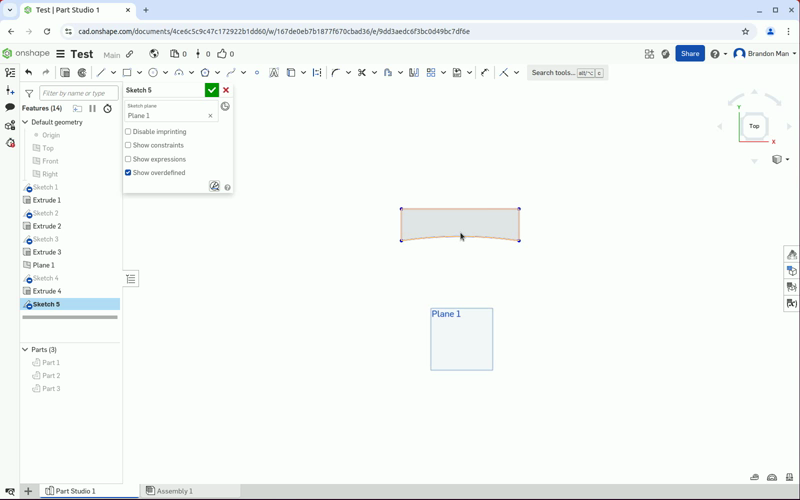
scroll(6)
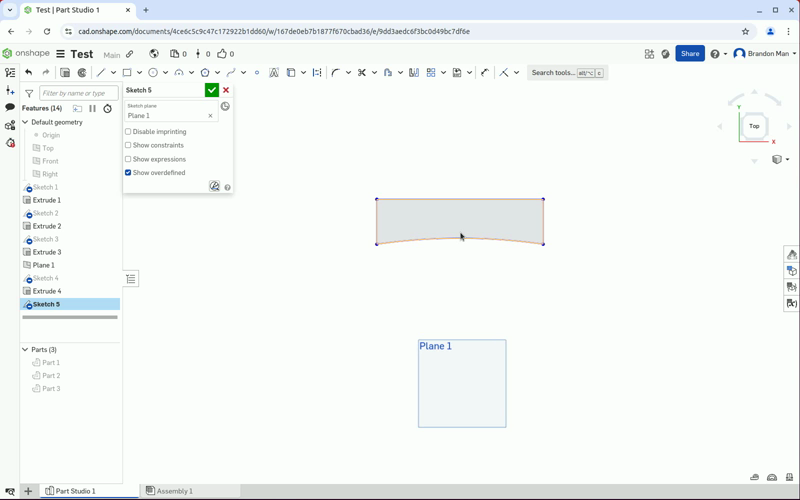
scroll(6)
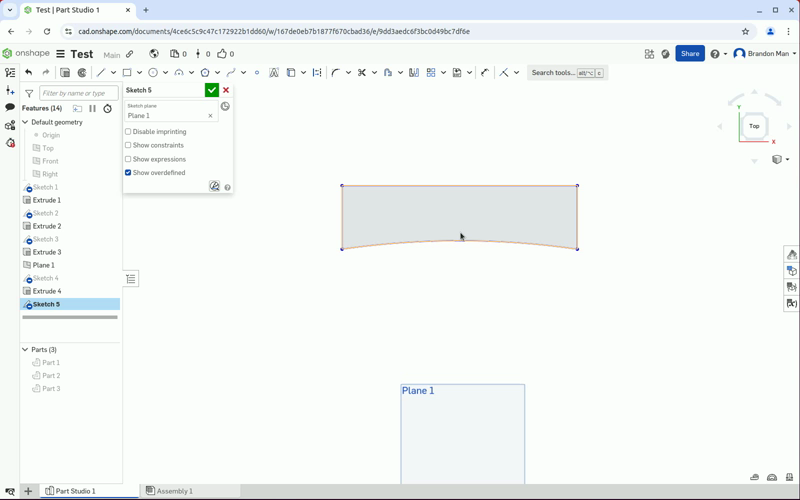
scroll(6)
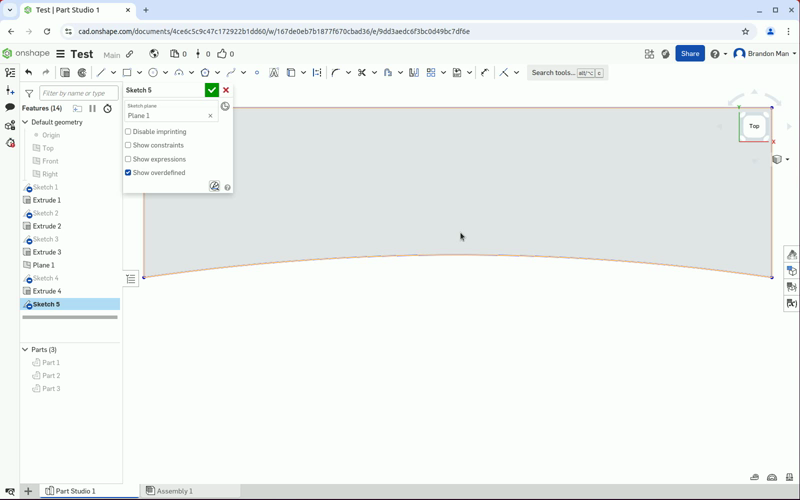
click(460, 232)
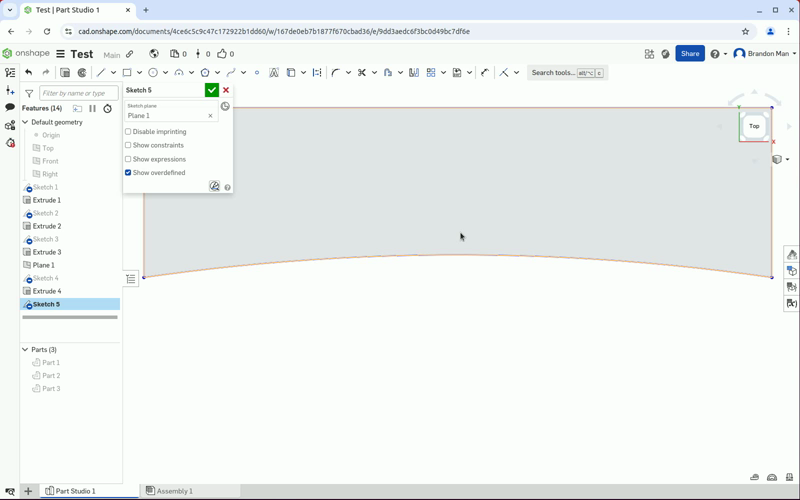
scroll(-6)
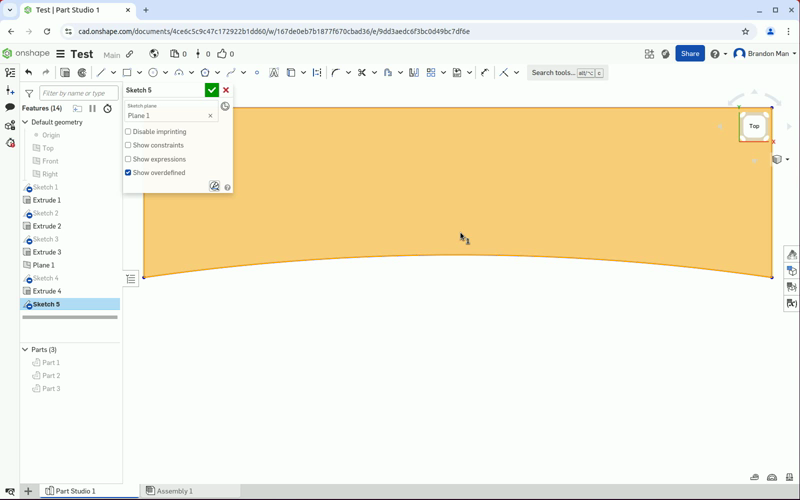
scroll(-6)
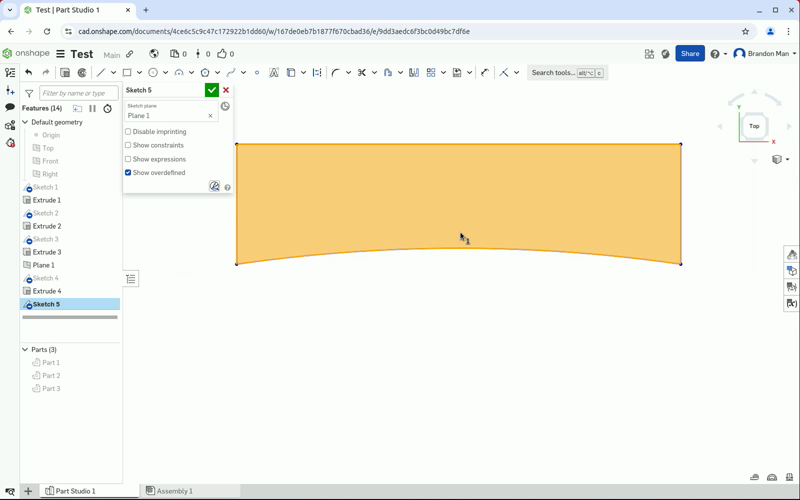
scroll(-6)
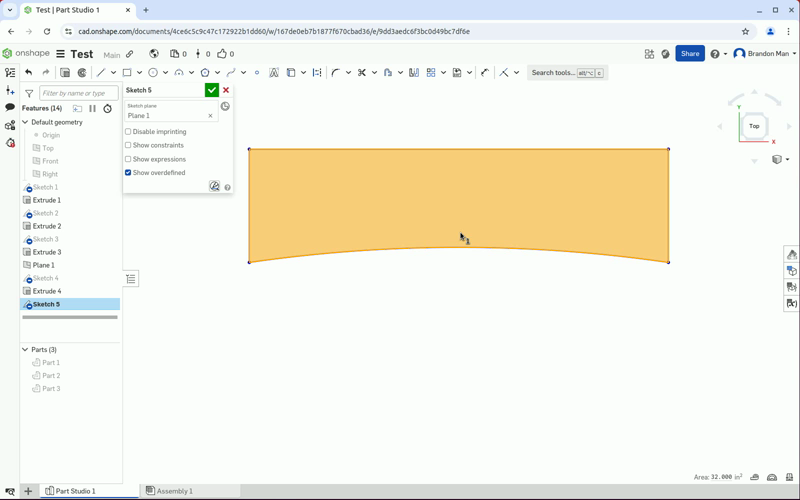
scroll(-6)
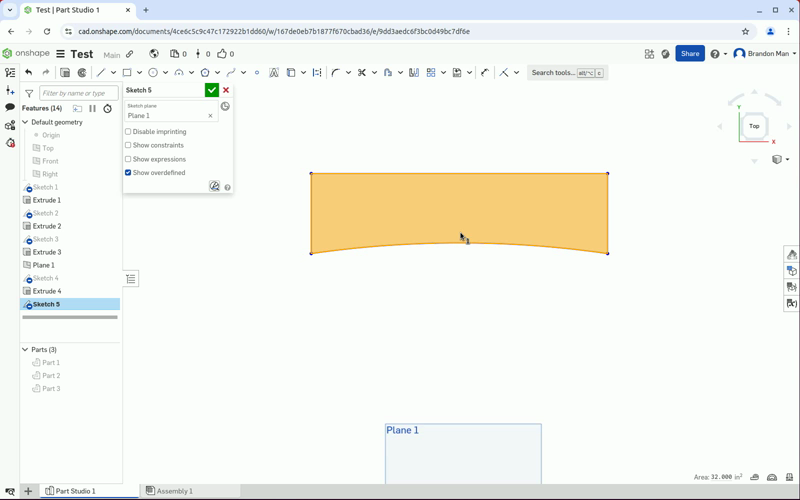
scroll(-6)
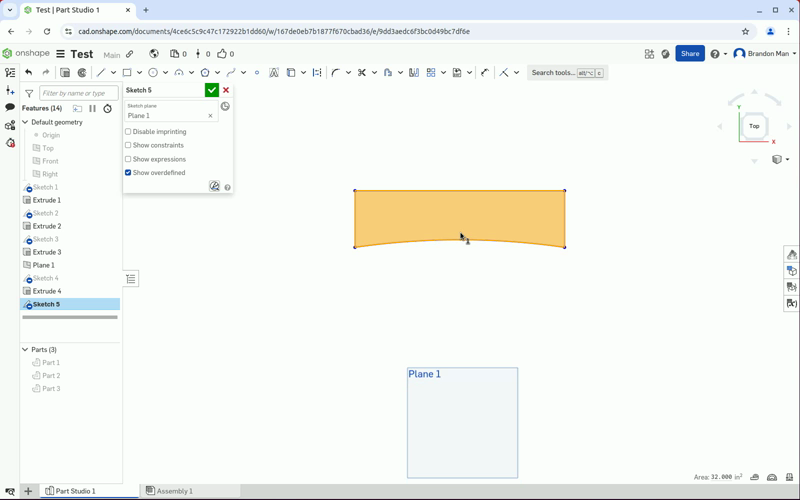
scroll(-6)
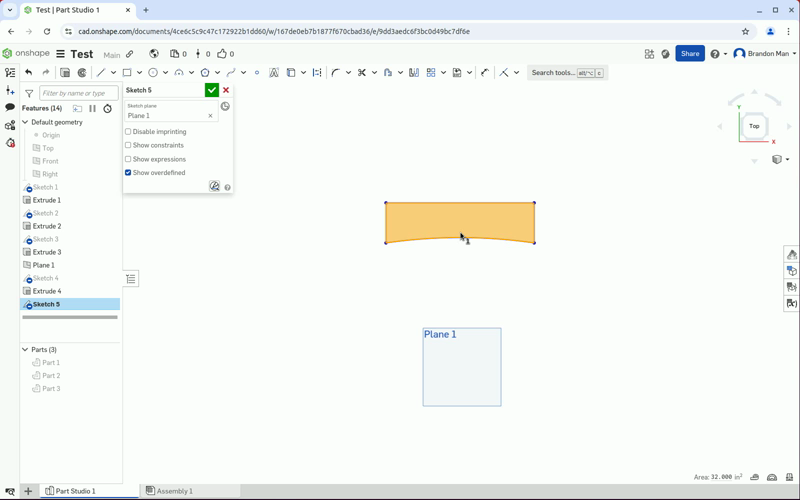
scroll(-6)
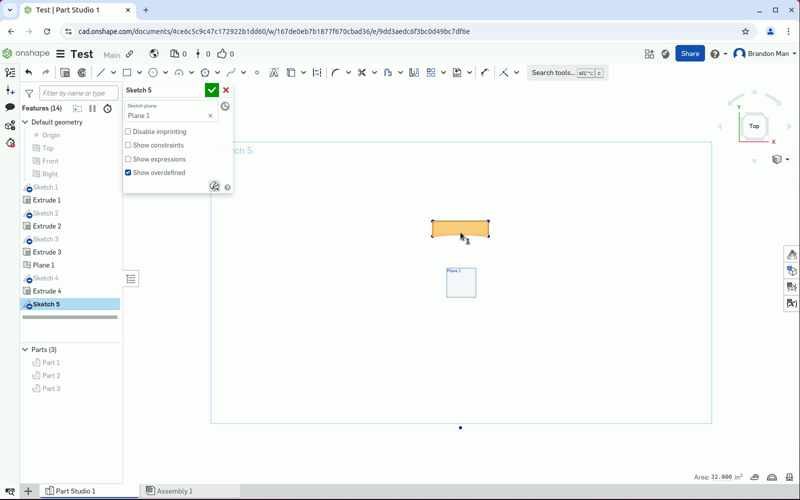
mouse_move(73, 352)
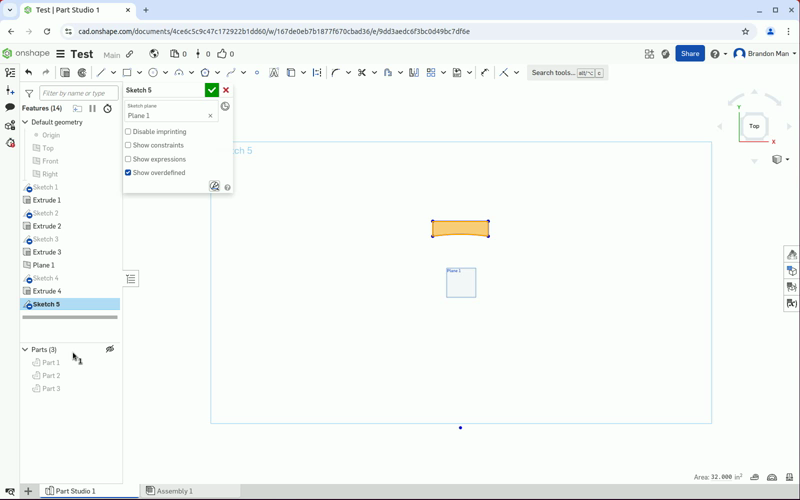
key(shift+y)
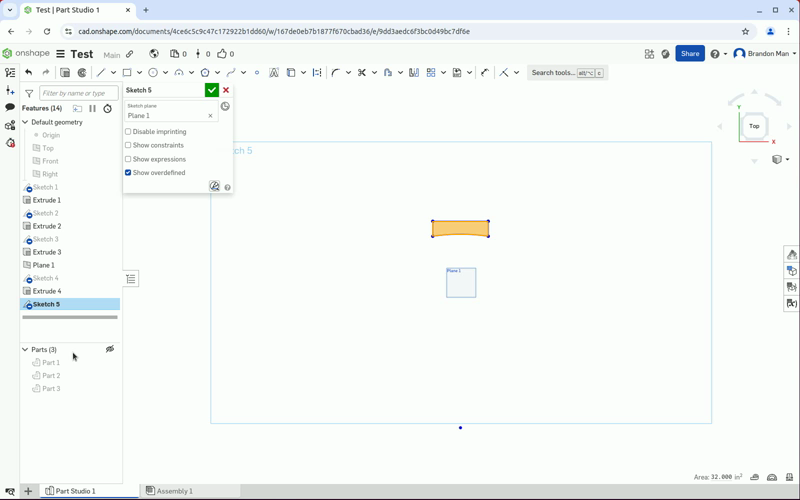
key(shift+e)
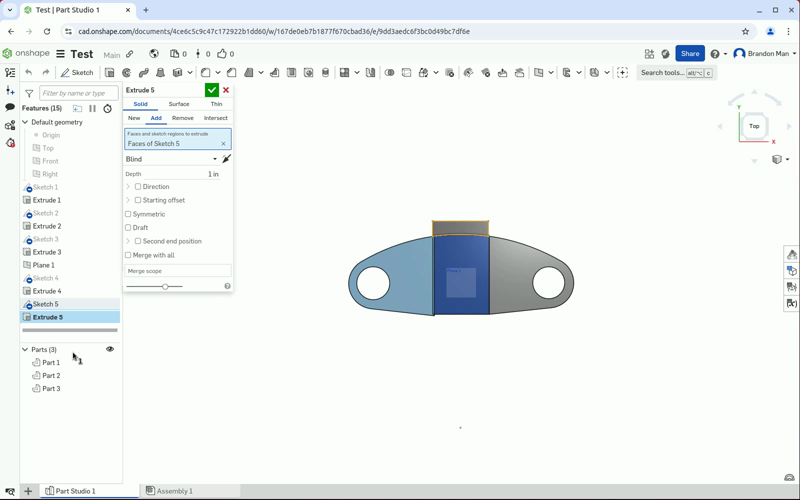
mouse_move(143, 106)
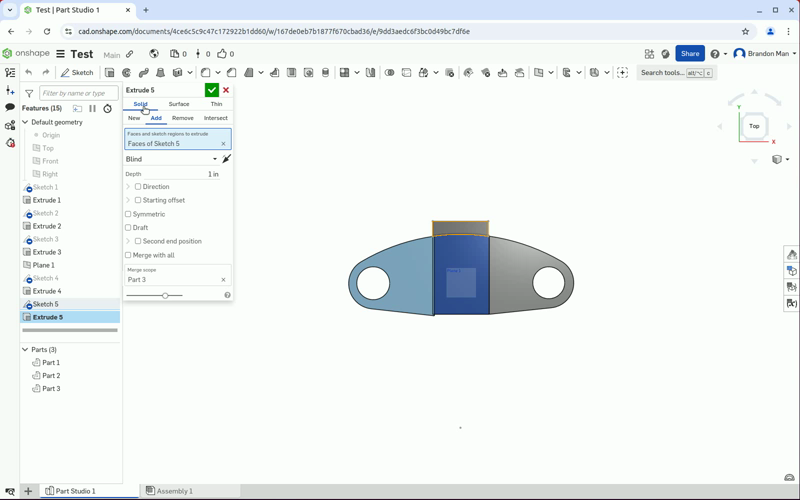
click(143, 106)
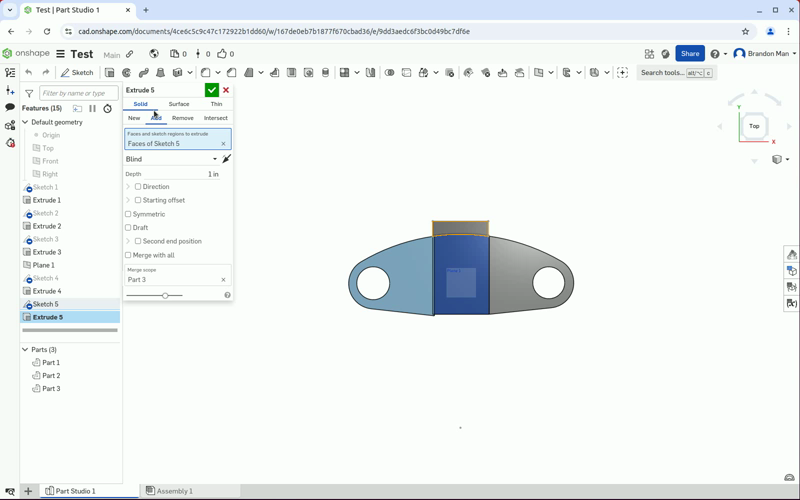
mouse_move(186, 120)
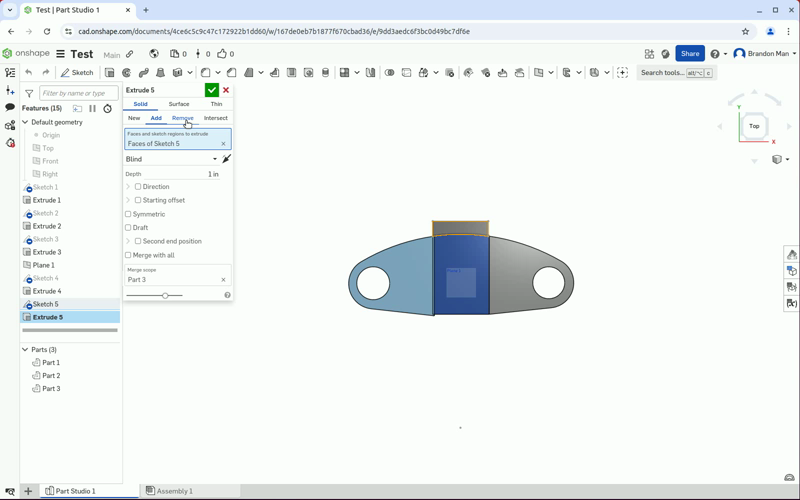
click(186, 120)
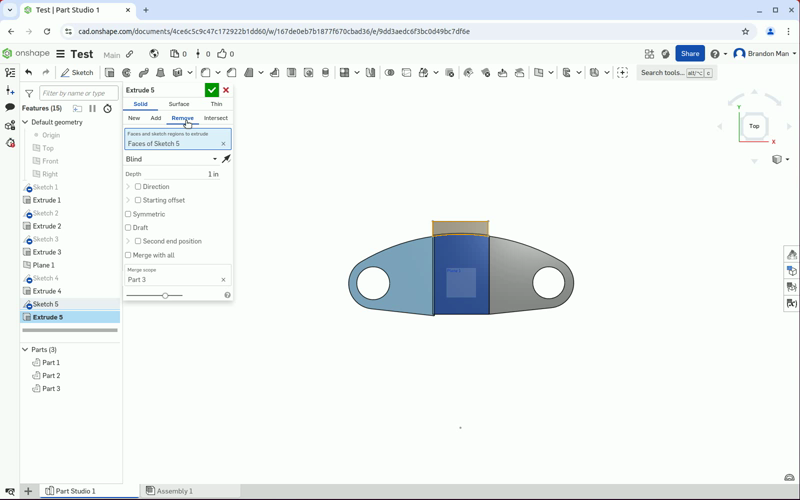
key(tab, 4)
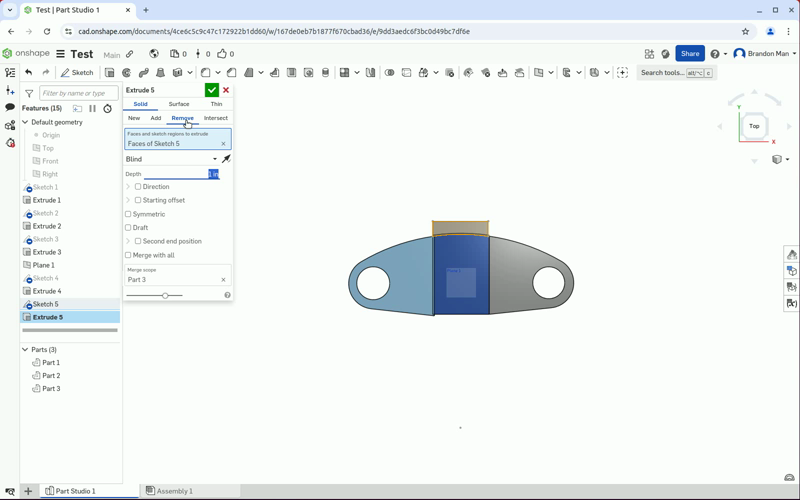
text(2.648)
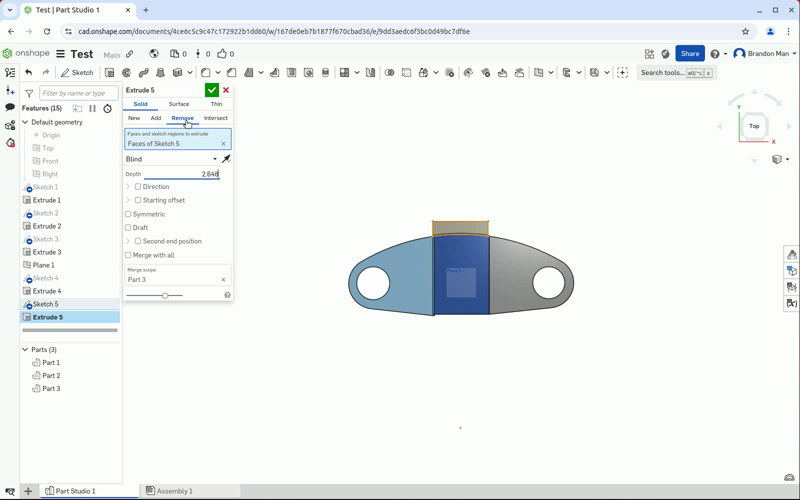
key(tab, 6)
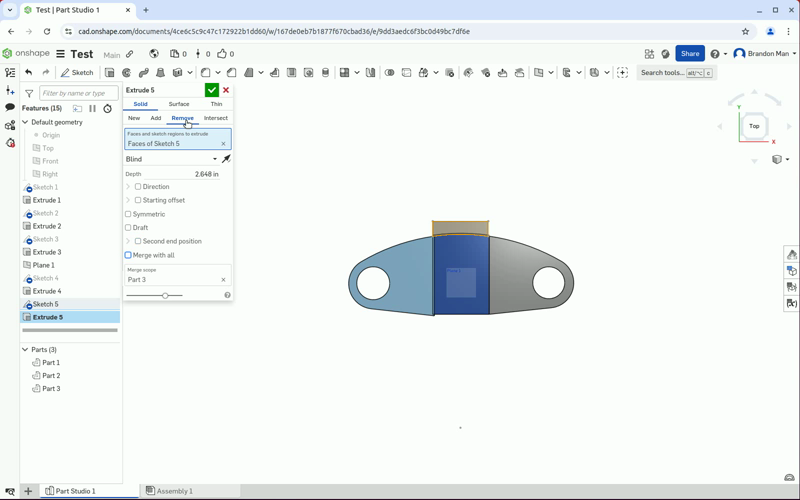
key(space)
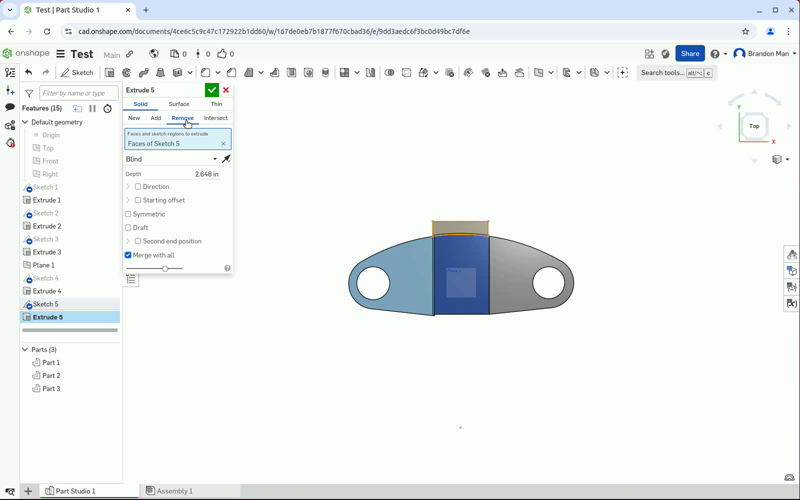
key(enter)
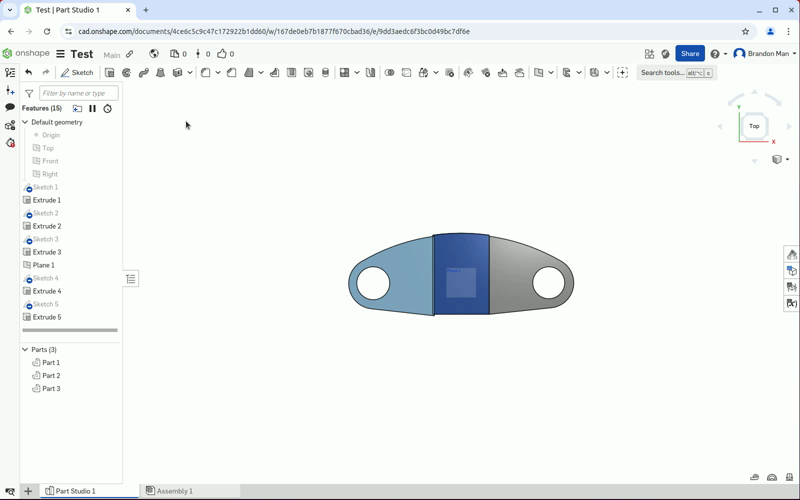
key(shift+h)
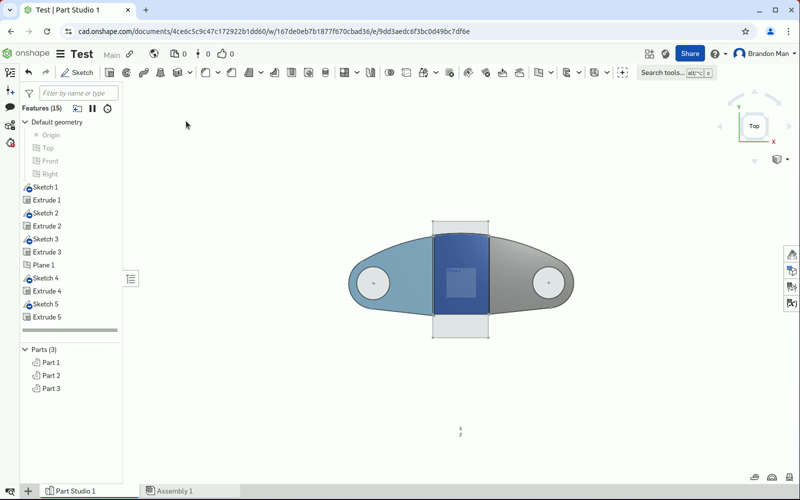
key(shift+h)
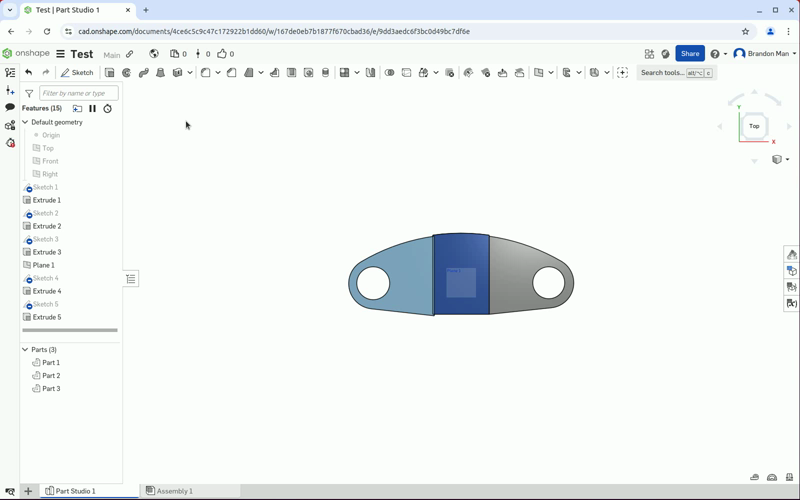
mouse_move(73, 189)
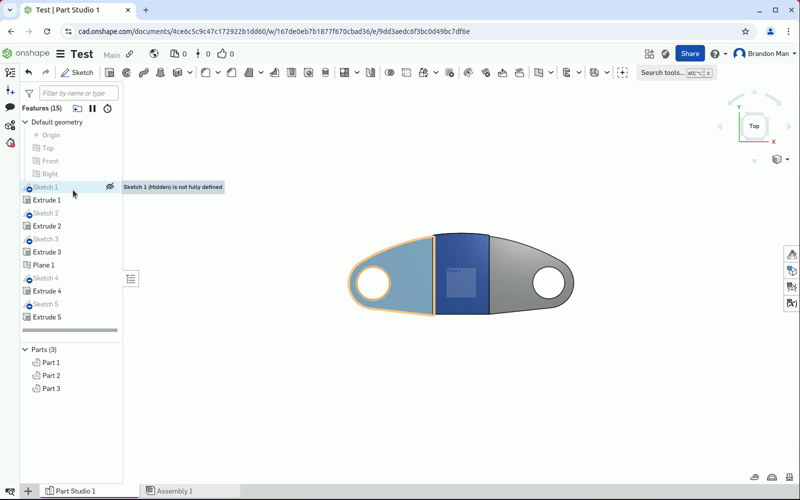
click(73, 189)
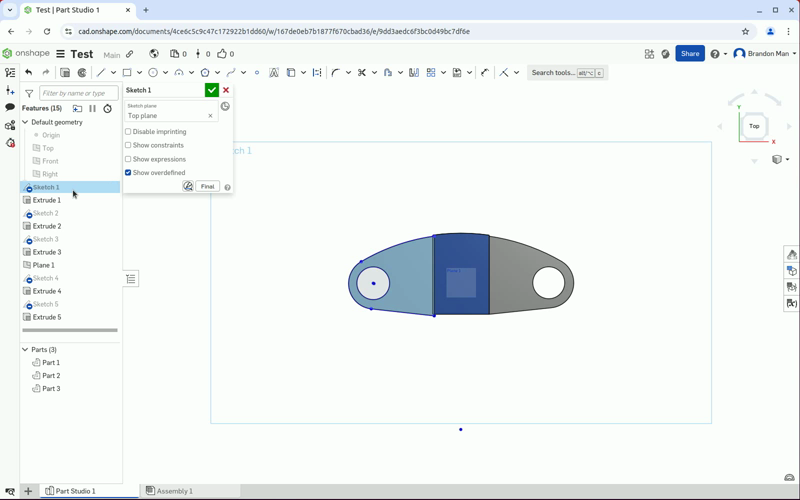
mouse_move(229, 92)
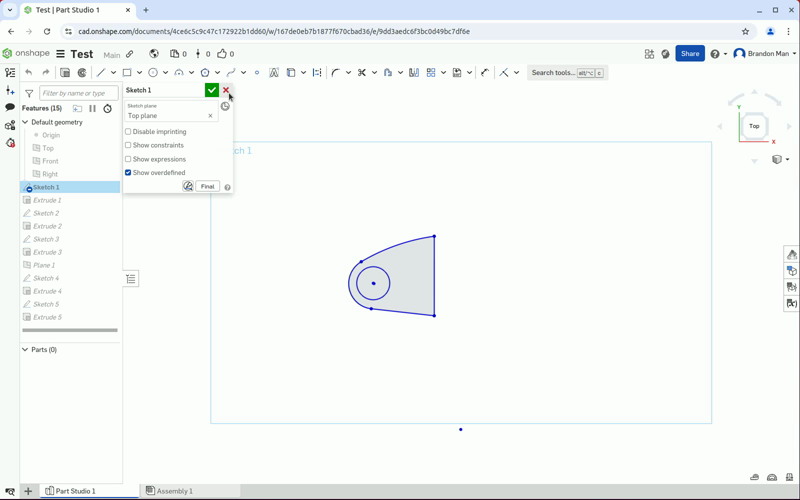
click(229, 92)
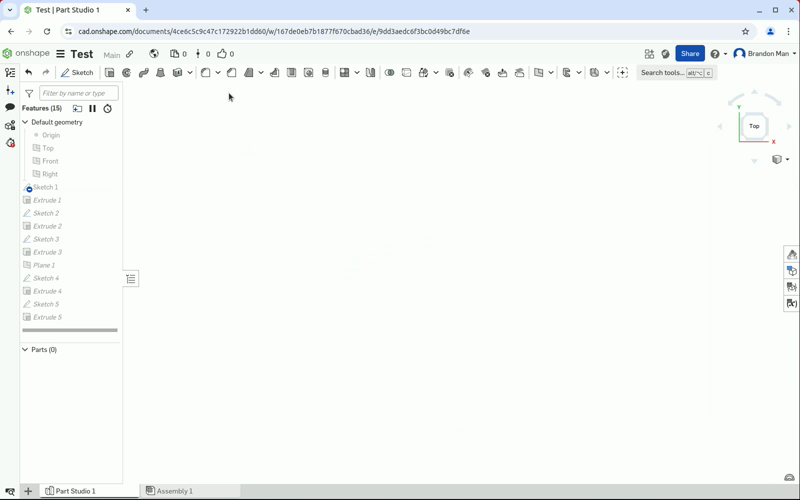
key(shift+s)
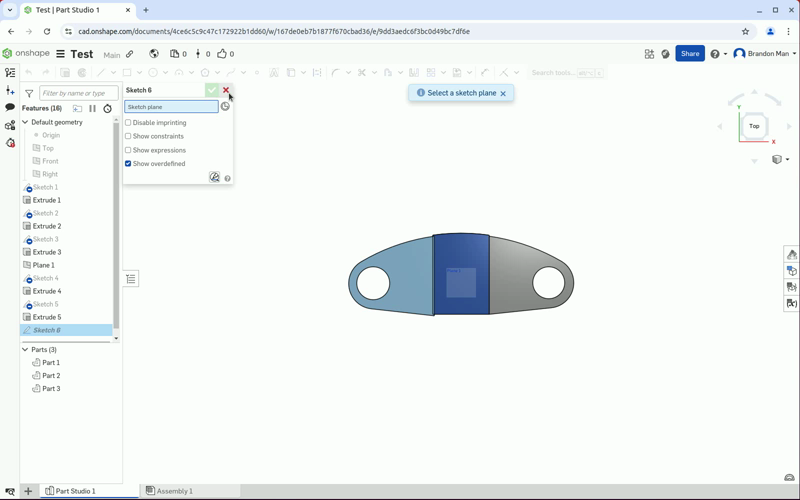
mouse_move(69, 267)
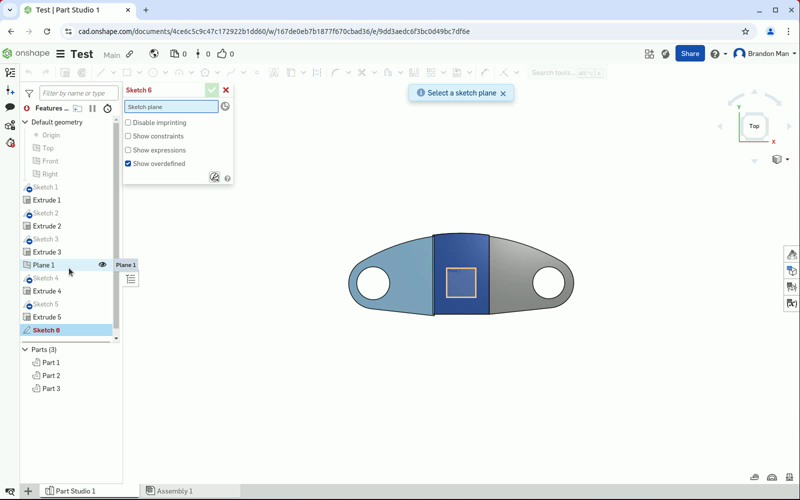
click(69, 267)
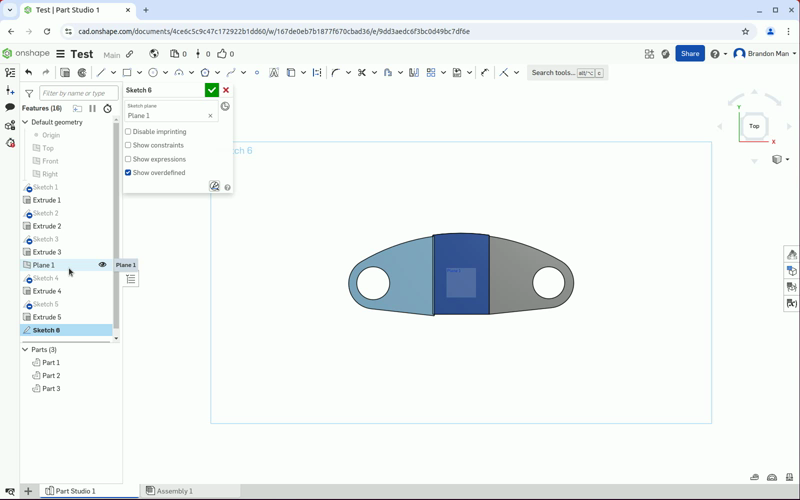
mouse_move(73, 352)
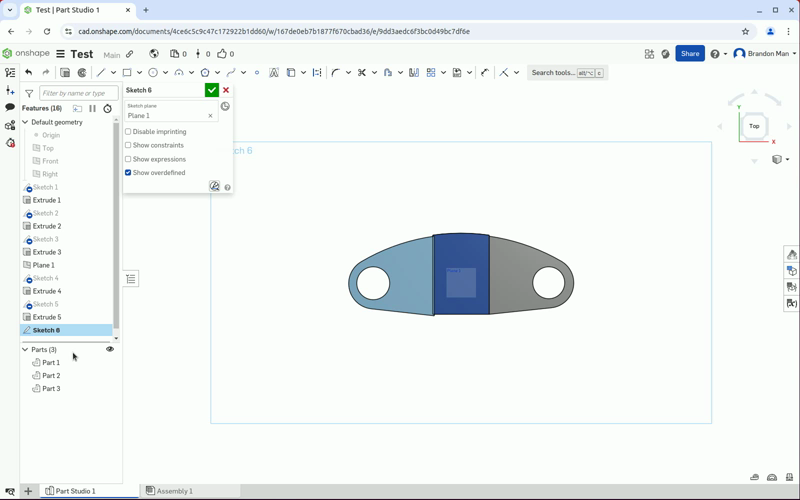
key(y)
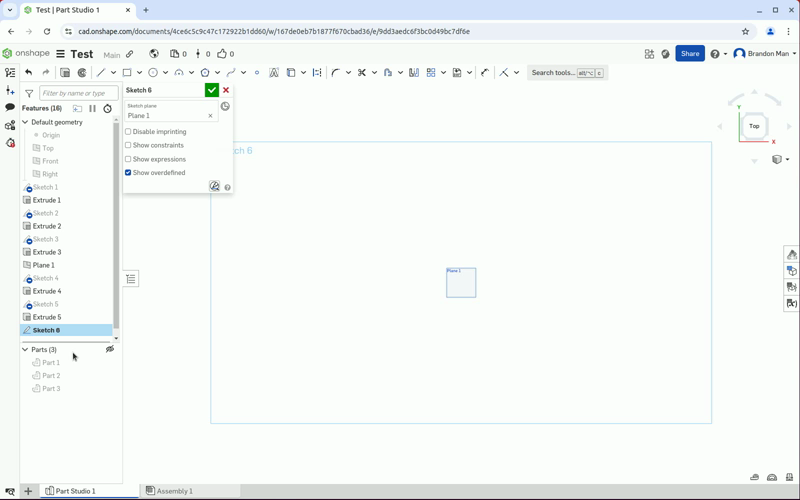
key(l)
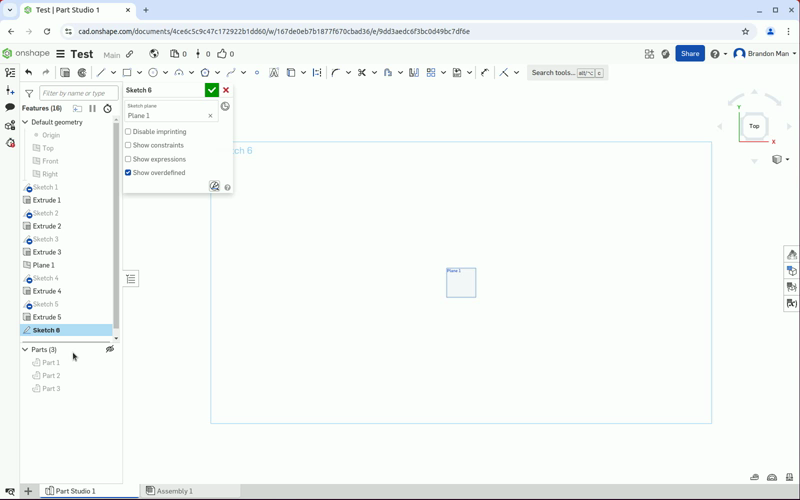
key_down(shift)
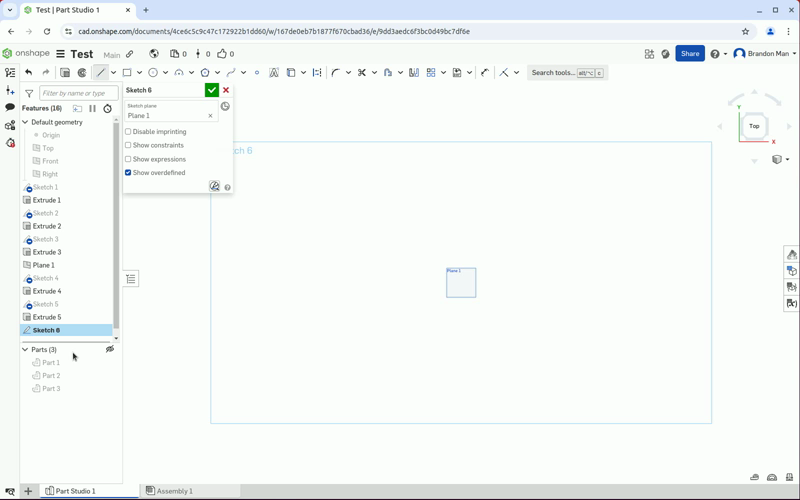
mouse_move(432, 314)
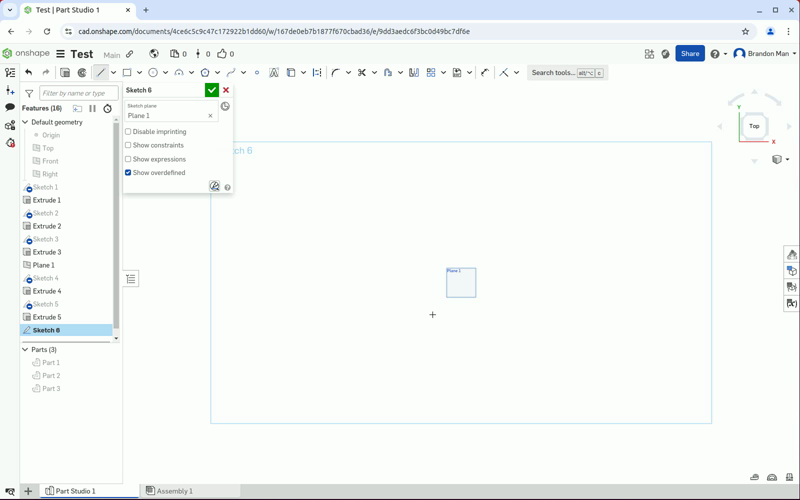
click(432, 314)
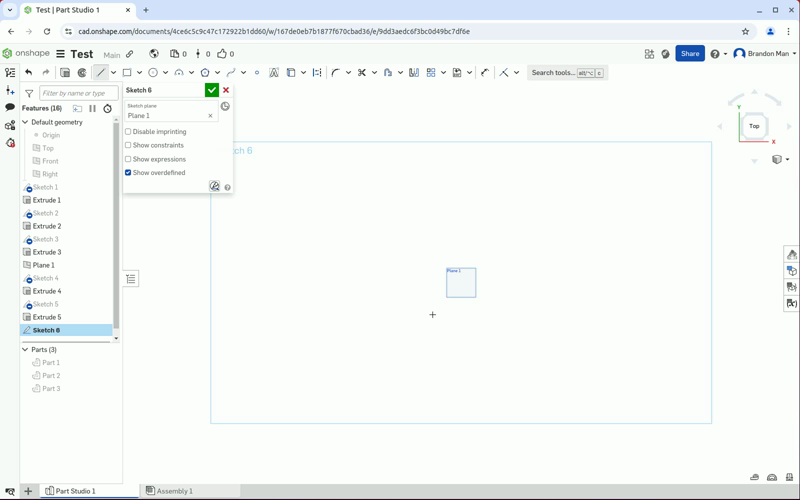
key_up(shift)
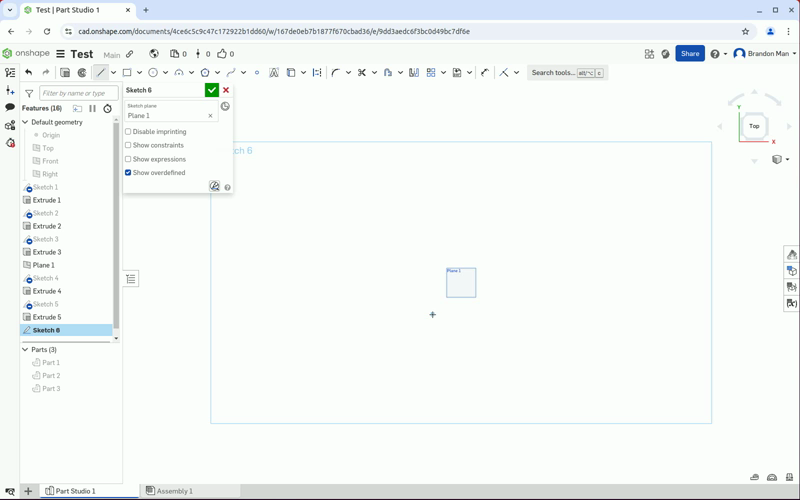
key_down(shift)
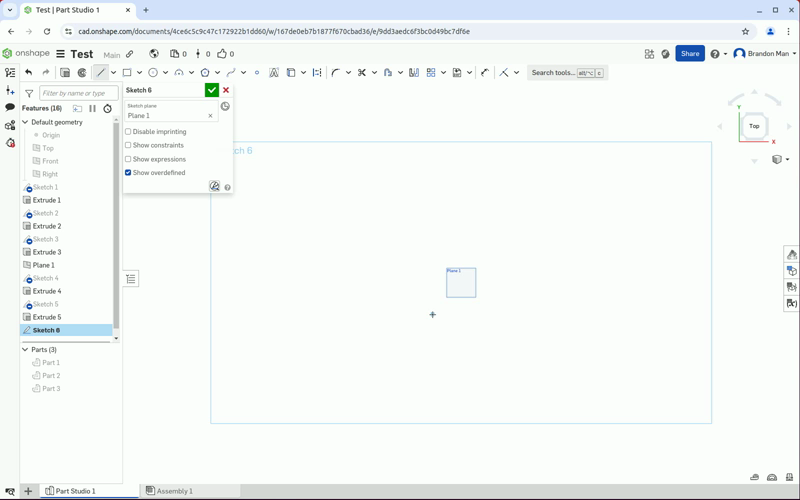
mouse_move(462, 314)
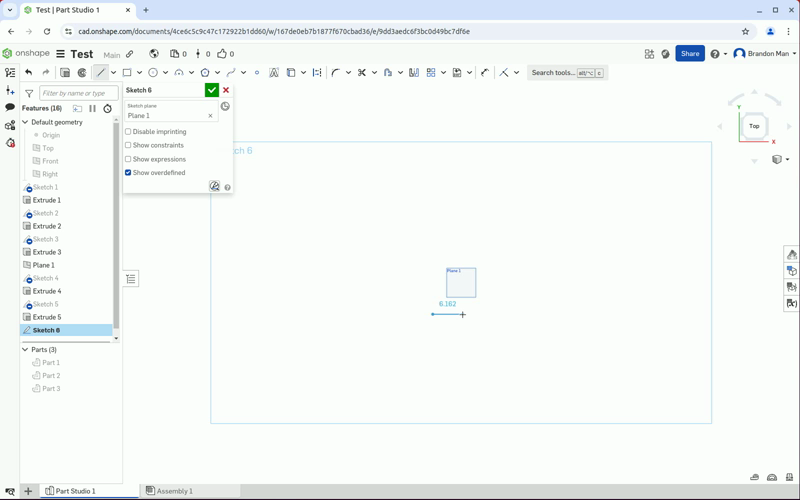
mouse_move(489, 314)
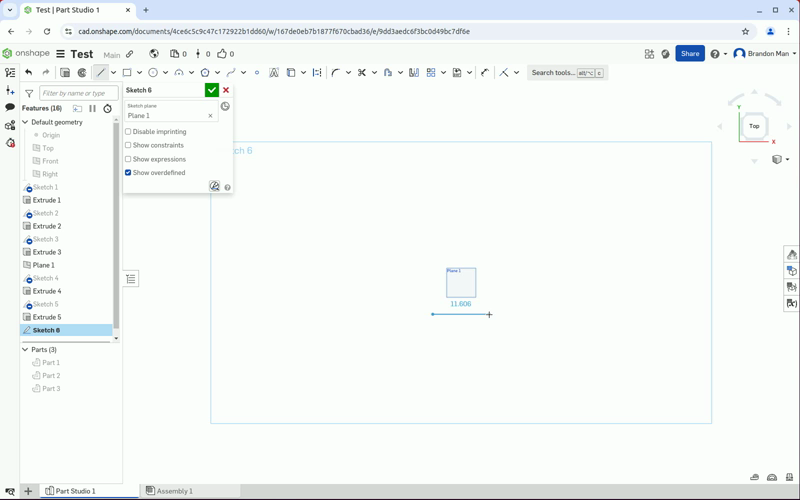
click(489, 314)
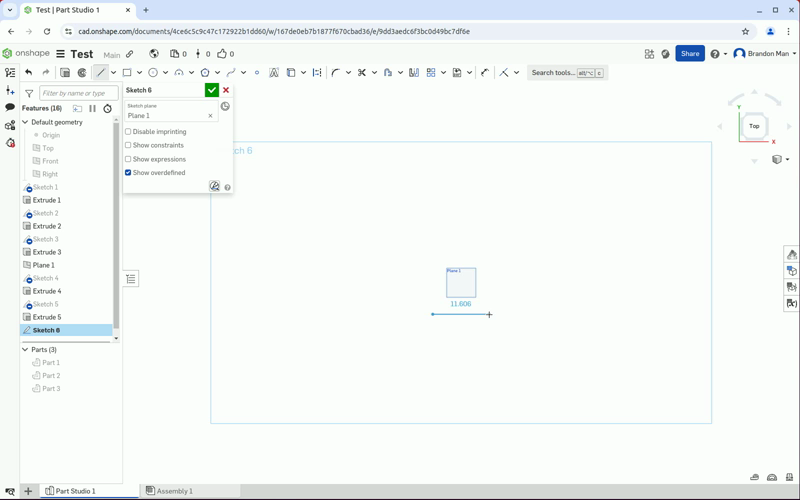
key_up(shift)
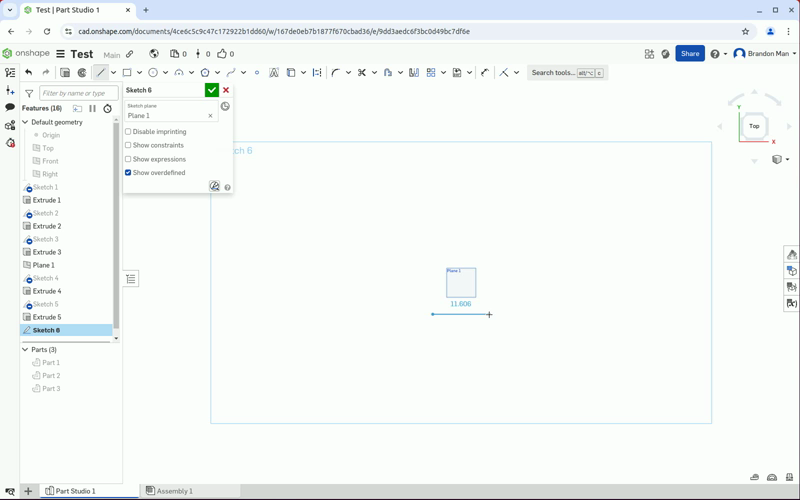
key_down(shift)
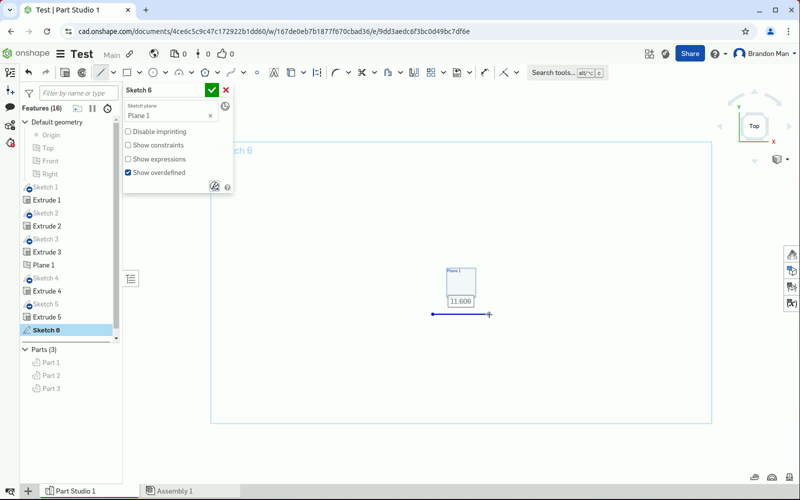
mouse_move(489, 235)
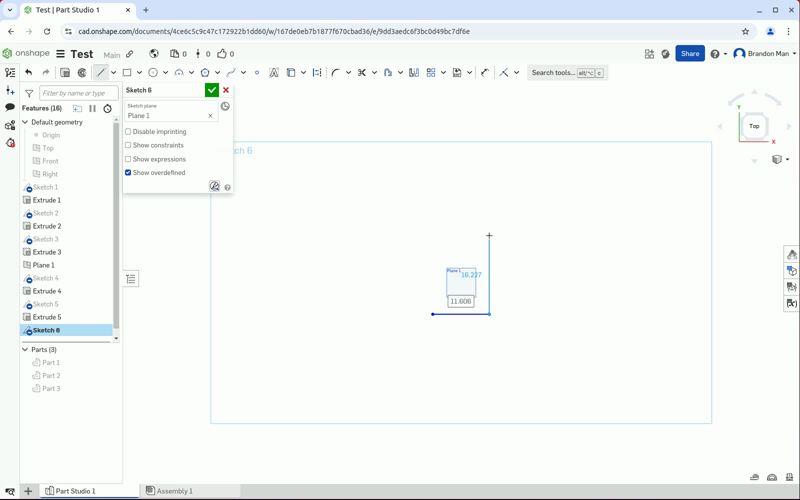
click(489, 235)
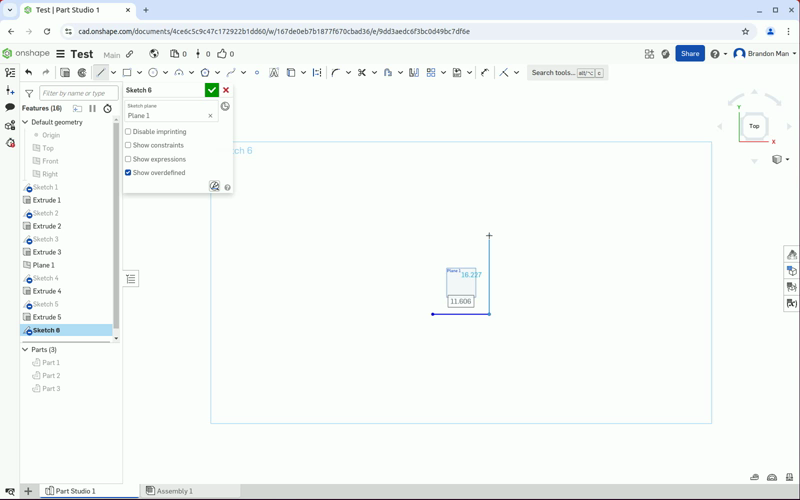
key_up(shift)
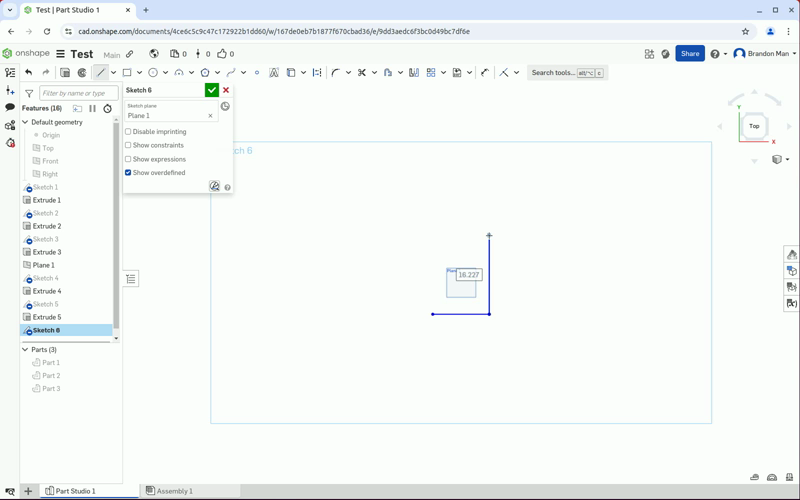
key(esc)
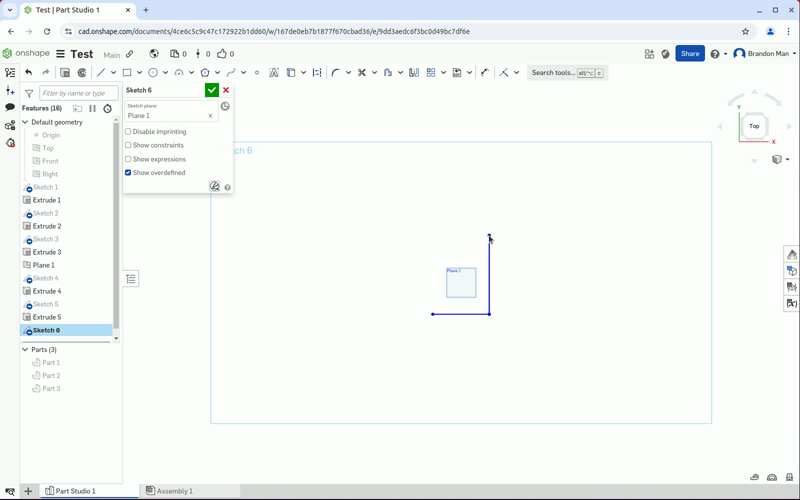
key(a)
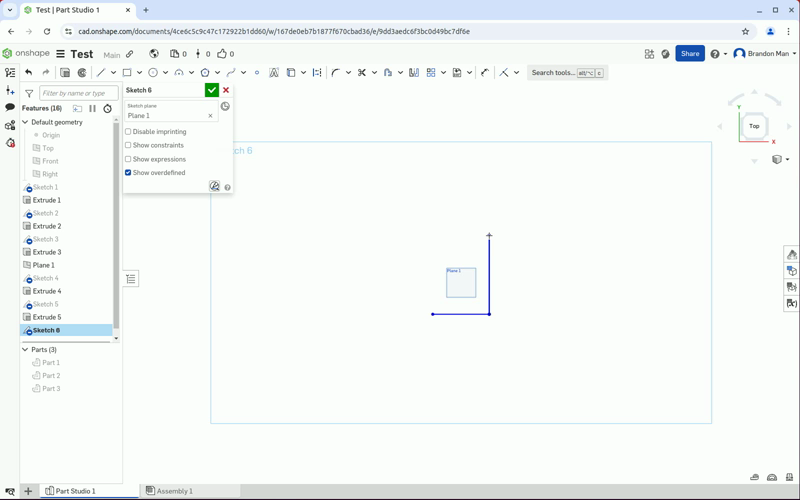
mouse_move(489, 235)
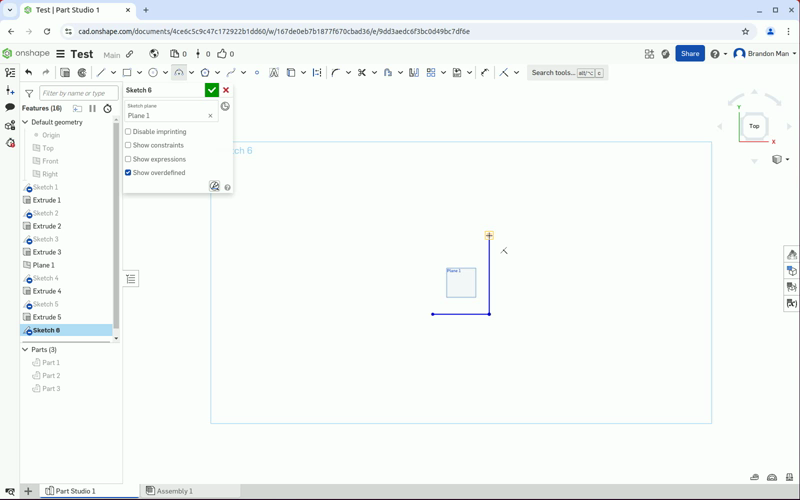
click(489, 235)
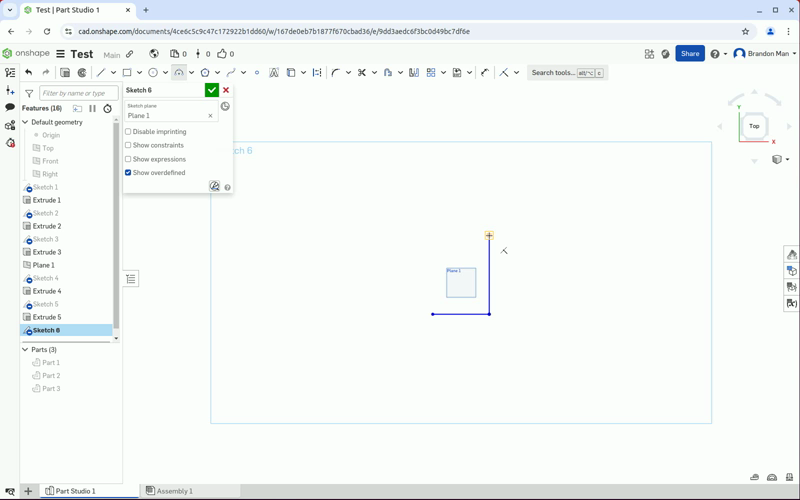
key_down(shift)
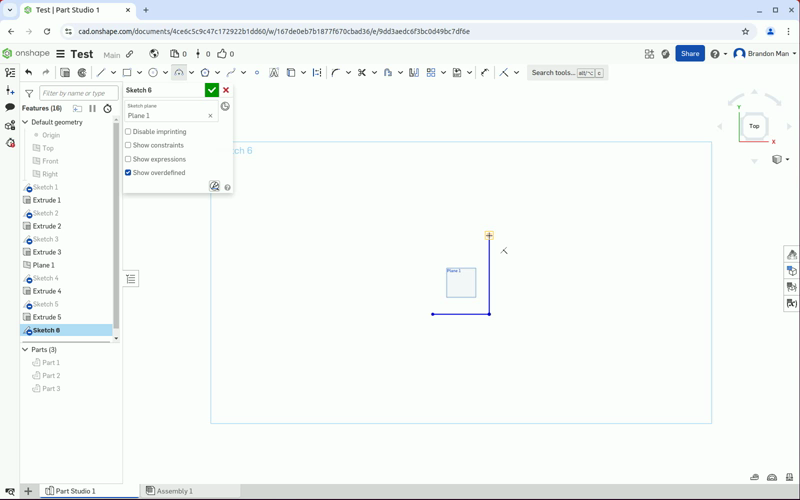
mouse_move(432, 235)
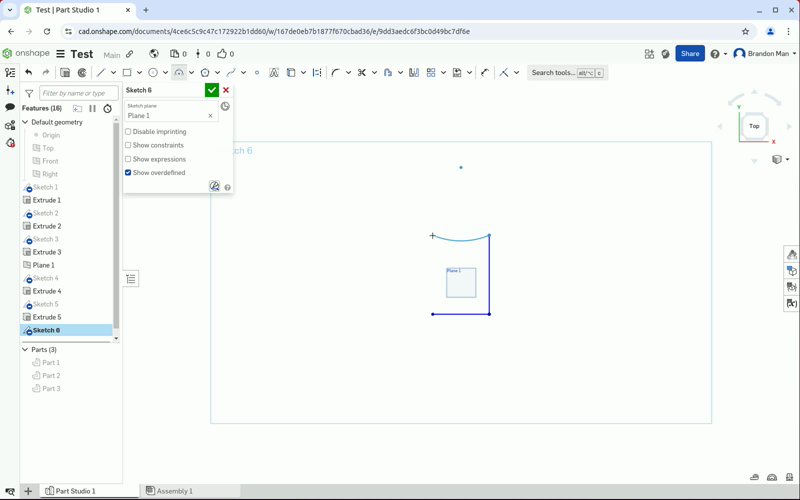
click(432, 235)
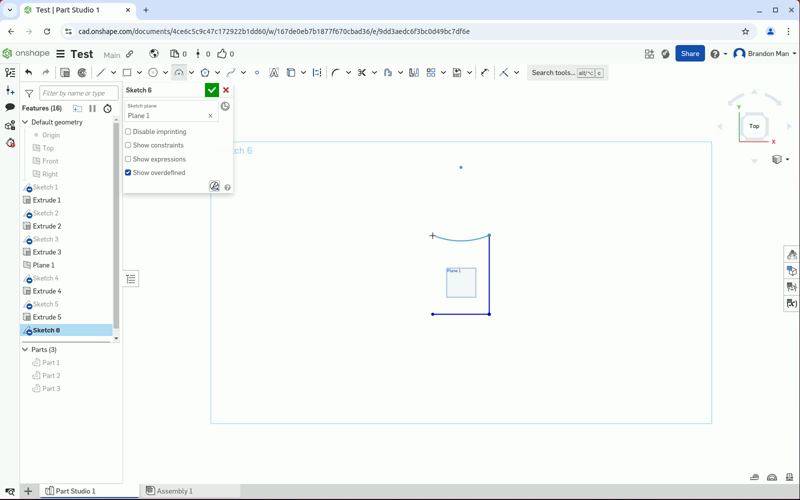
mouse_move(460, 233)
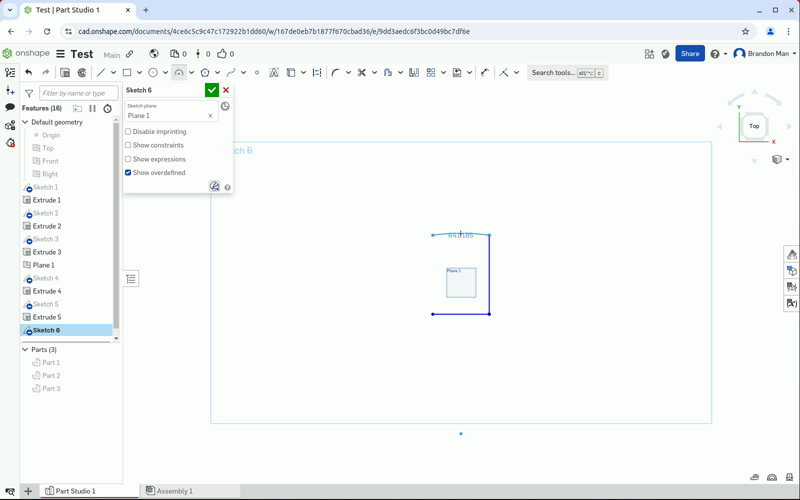
click(460, 233)
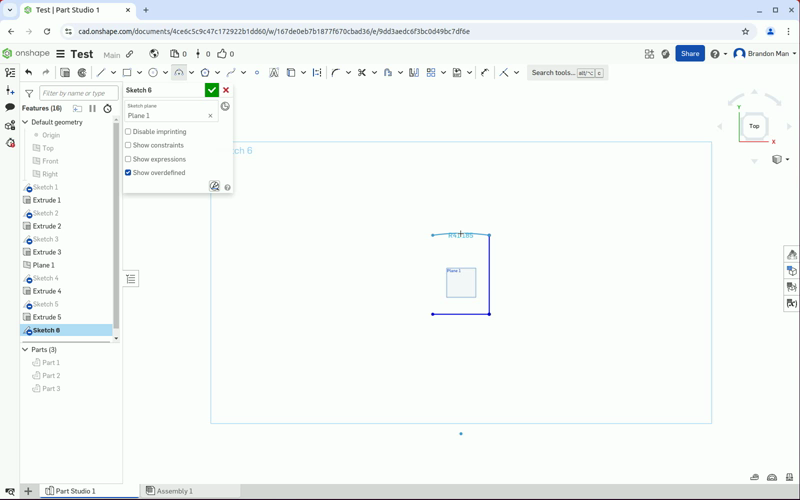
key_up(shift)
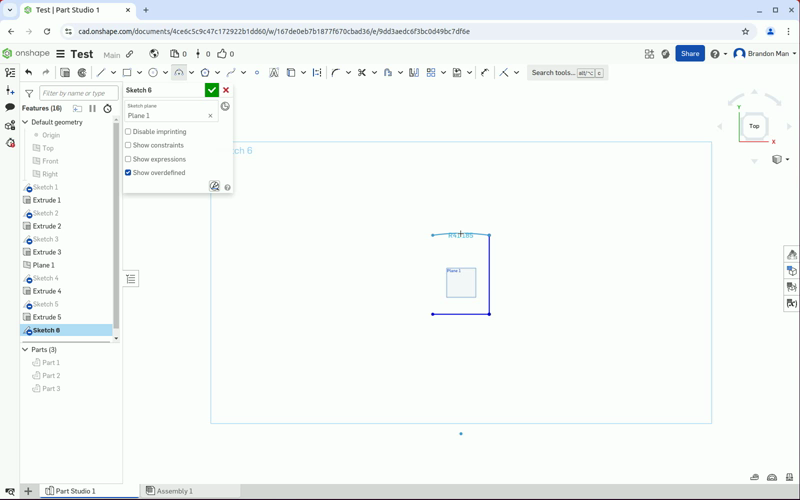
key(esc)
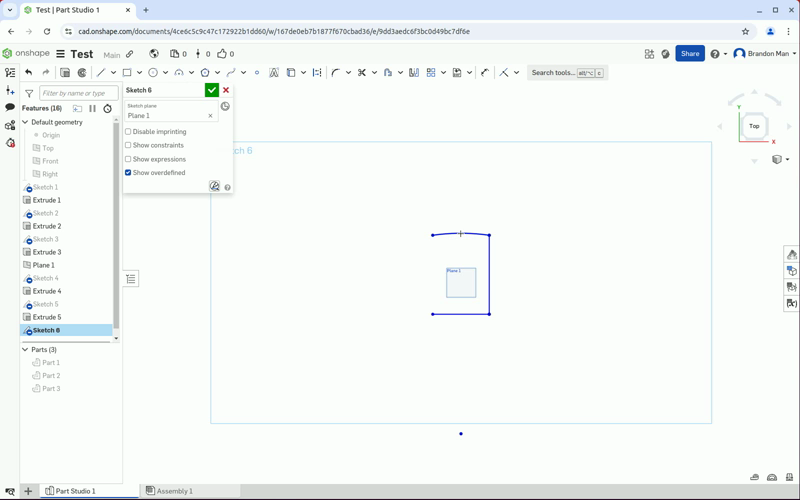
key(l)
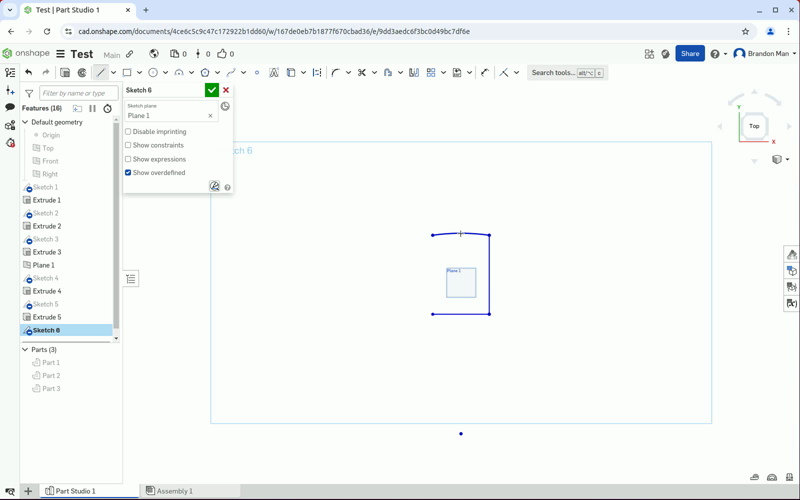
mouse_move(432, 235)
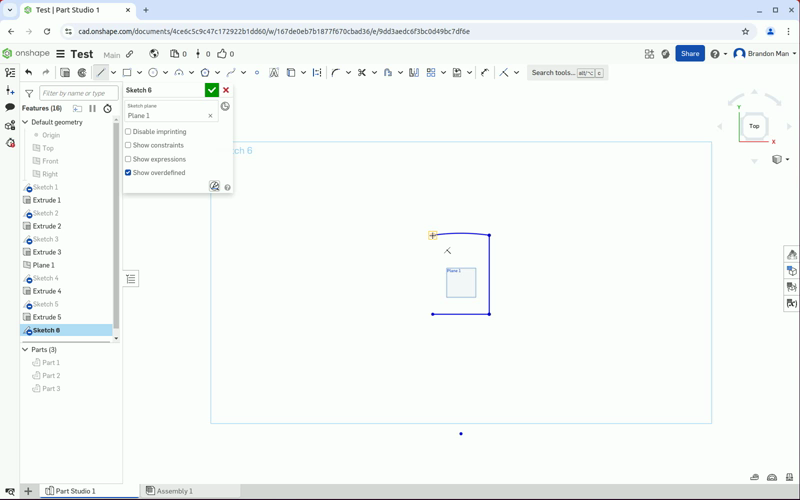
click(432, 235)
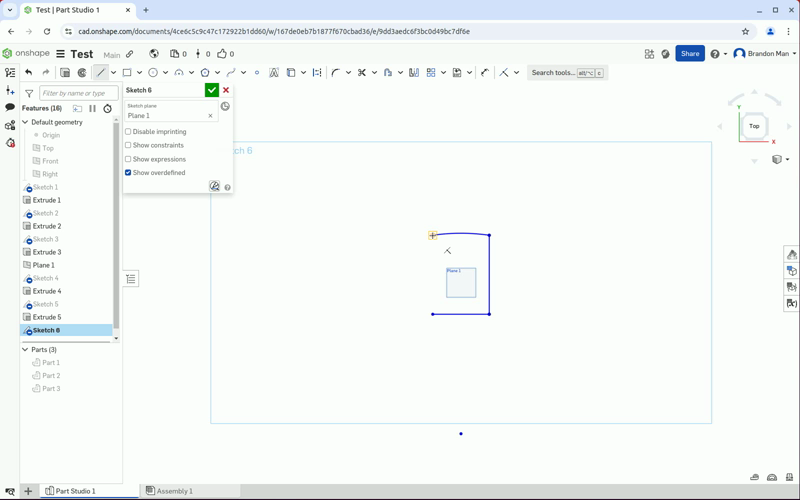
key_down(shift)
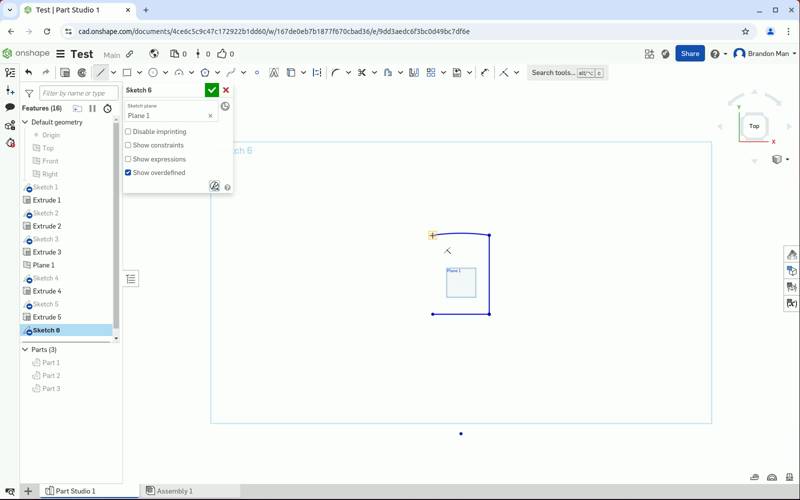
mouse_move(432, 314)
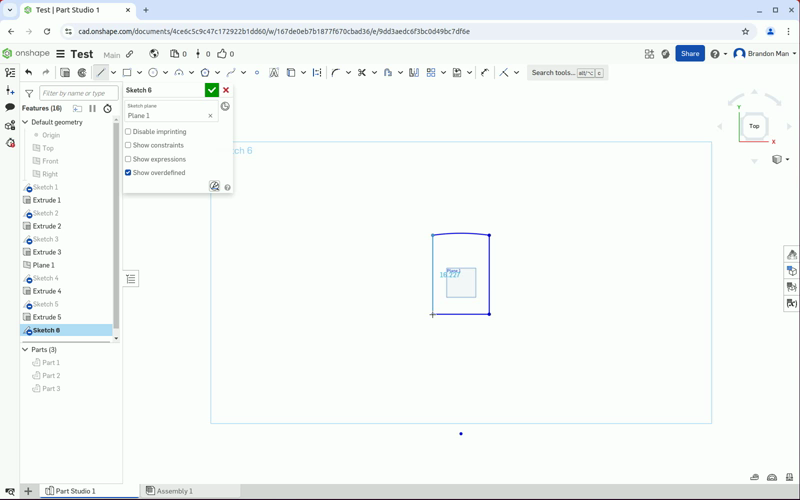
key_up(shift)
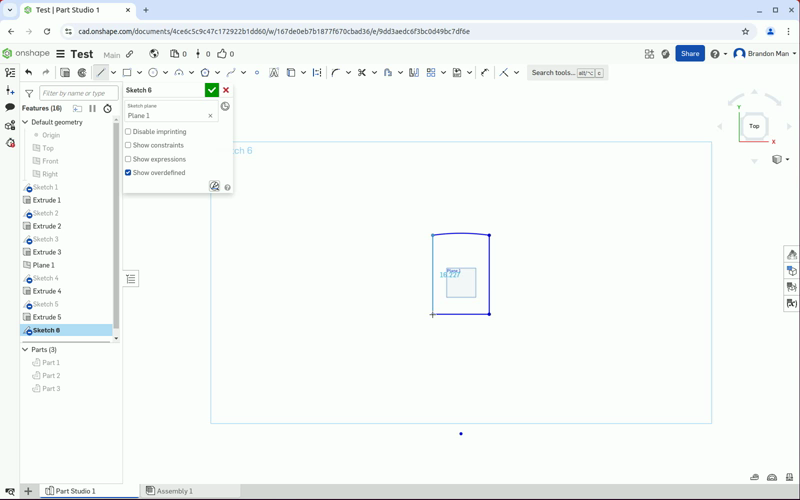
click(432, 314)
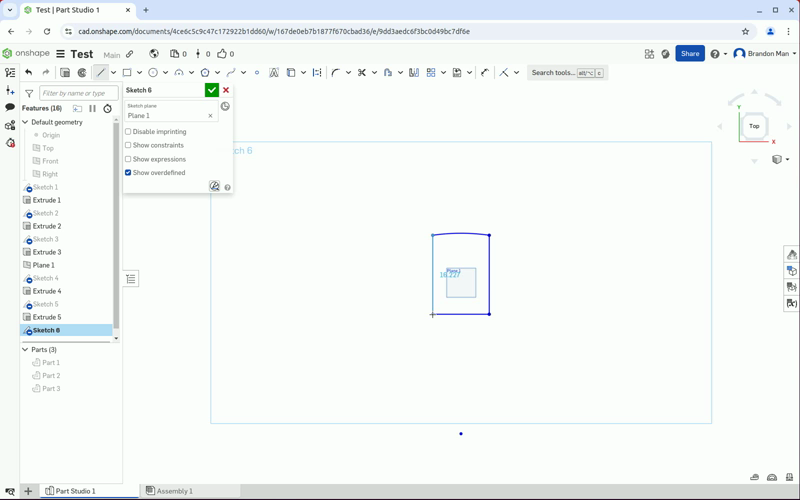
key(esc)
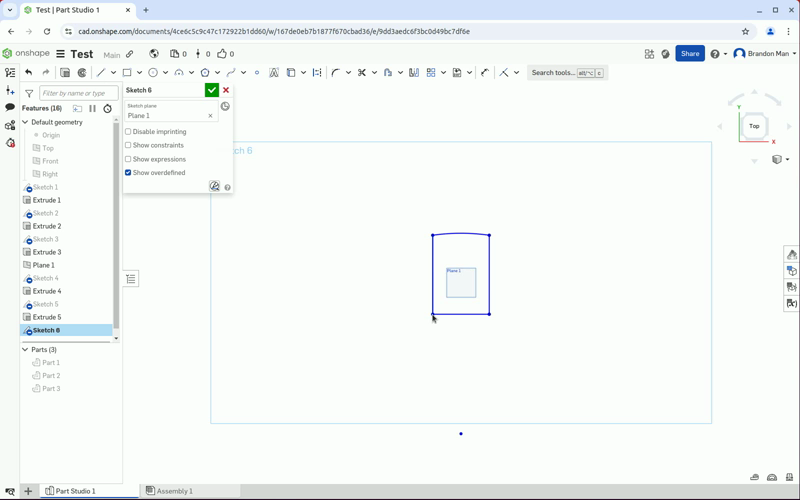
mouse_move(485, 284)
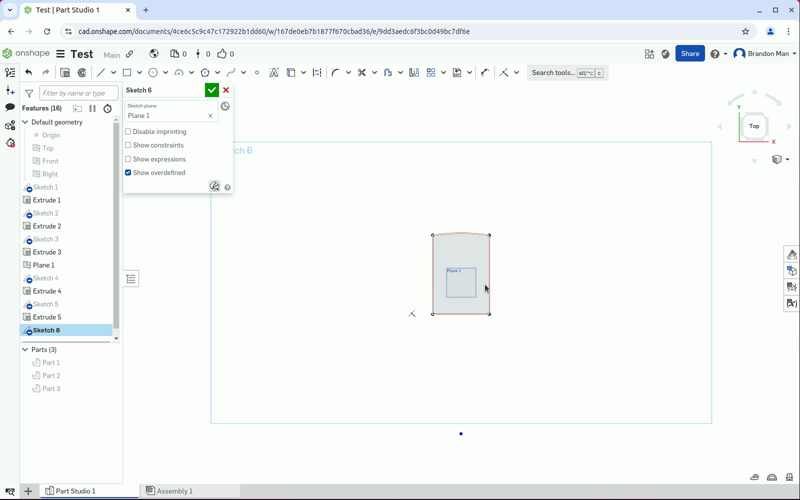
click(485, 284)
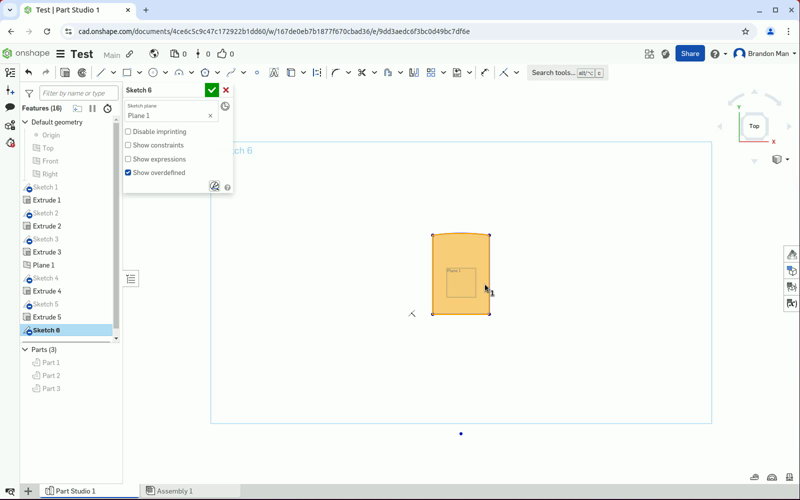
mouse_move(73, 352)
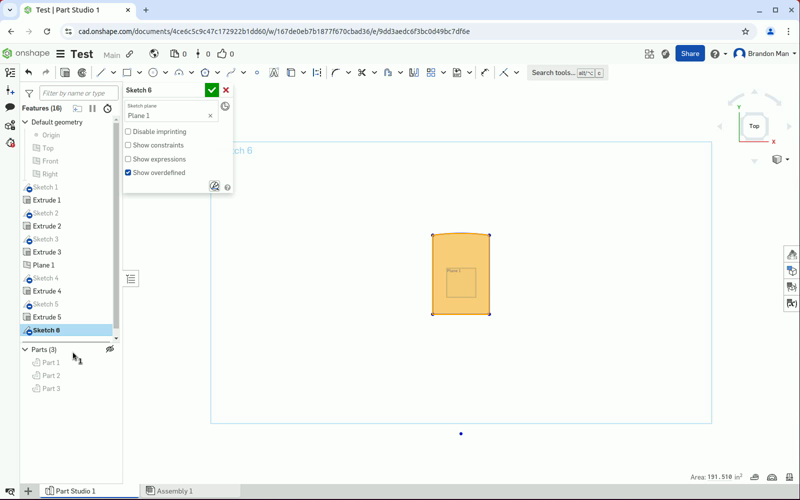
key(shift+y)
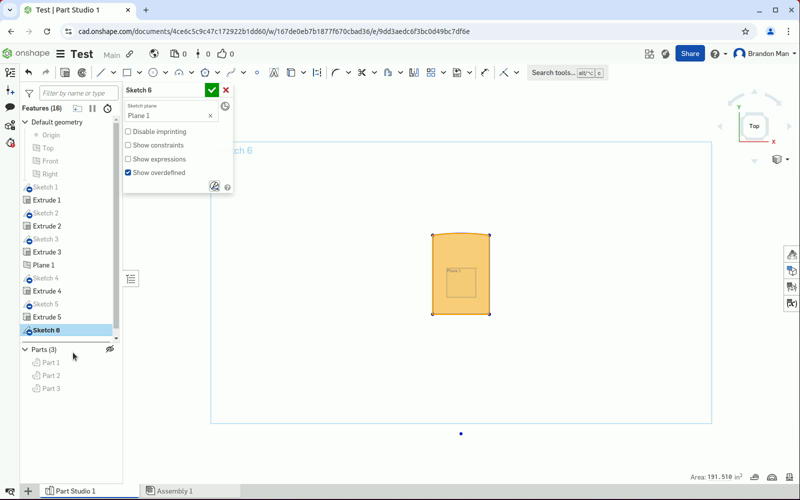
key(shift+e)
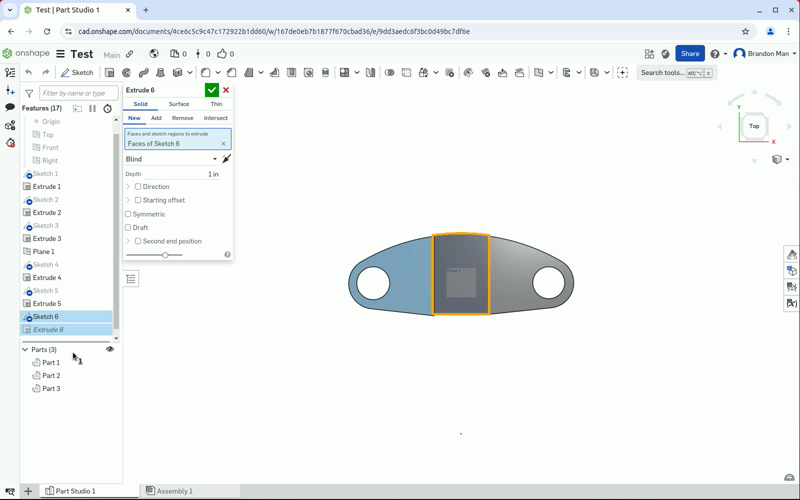
mouse_move(143, 106)
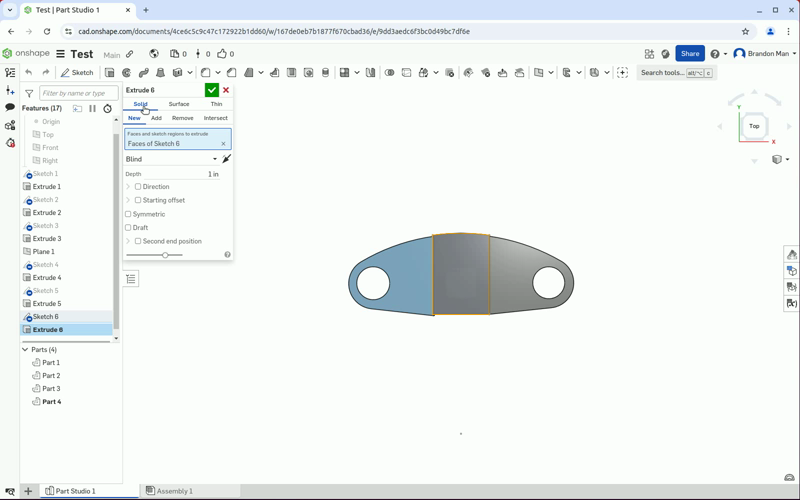
click(143, 106)
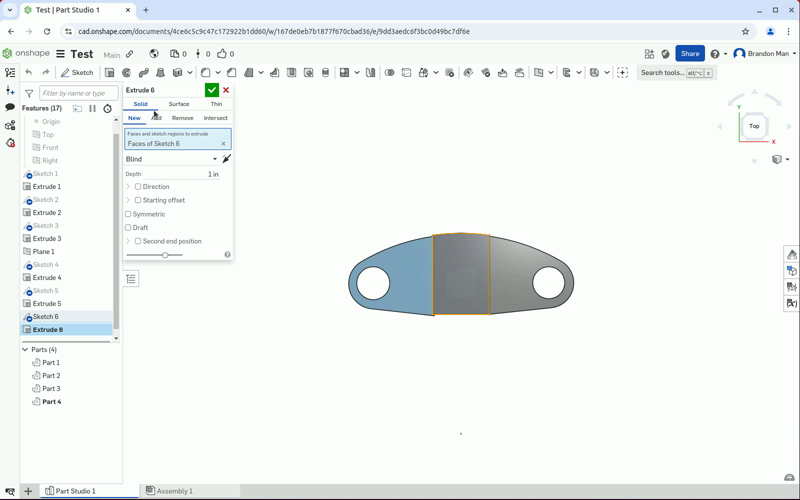
mouse_move(186, 120)
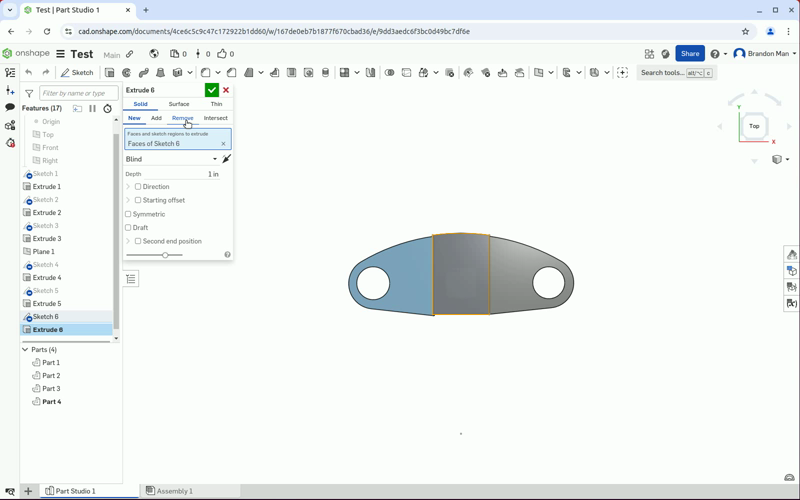
click(186, 120)
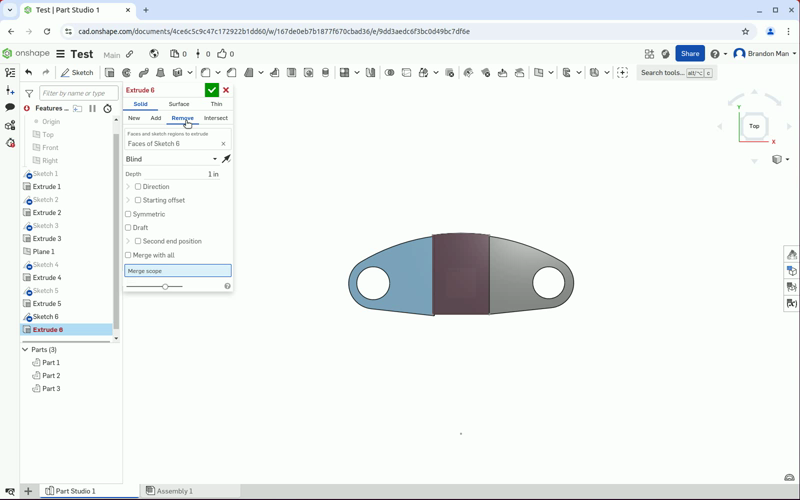
key(tab, 4)
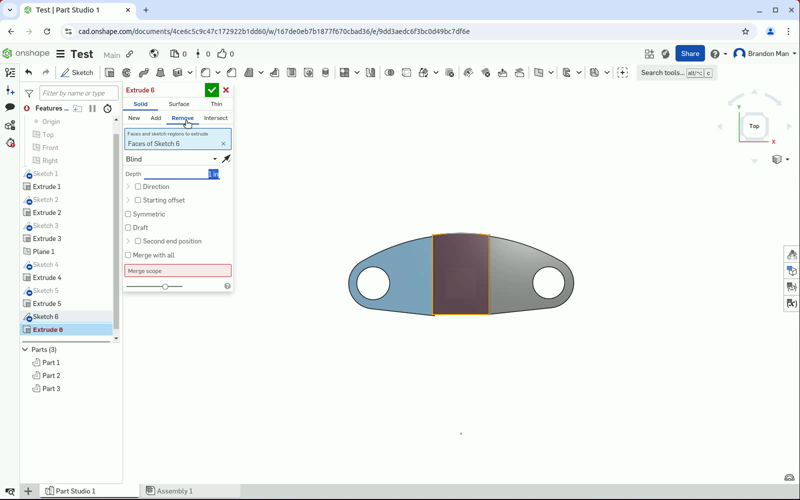
text(2.648)
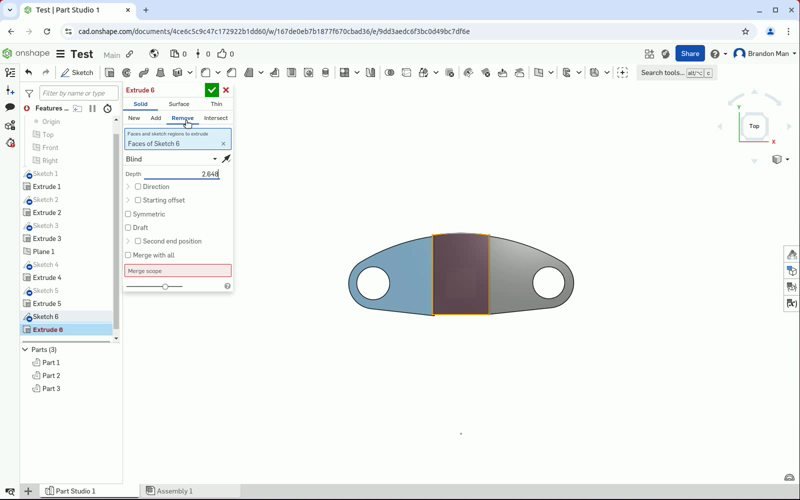
key(tab, 6)
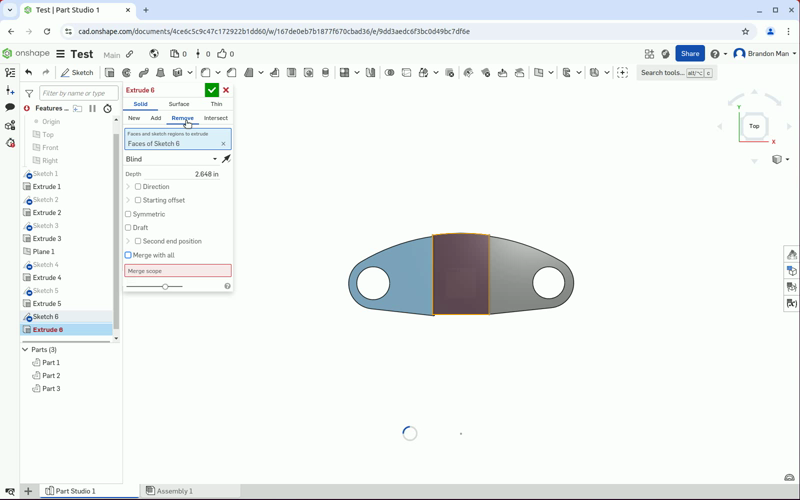
key(space)
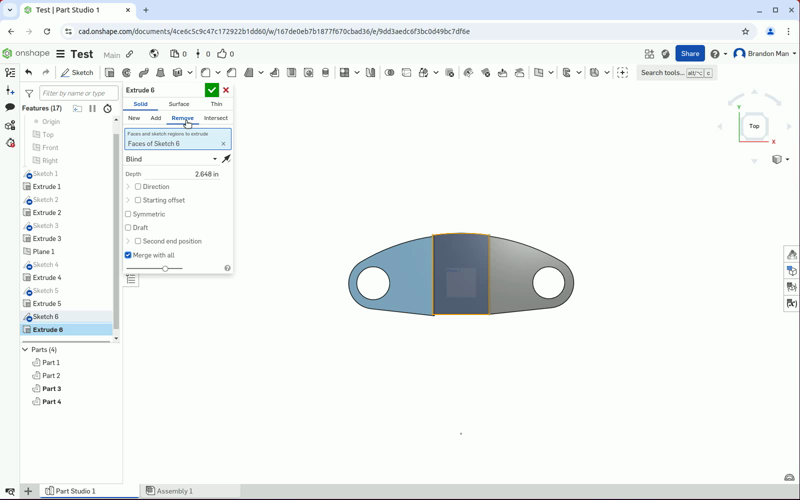
key(enter)
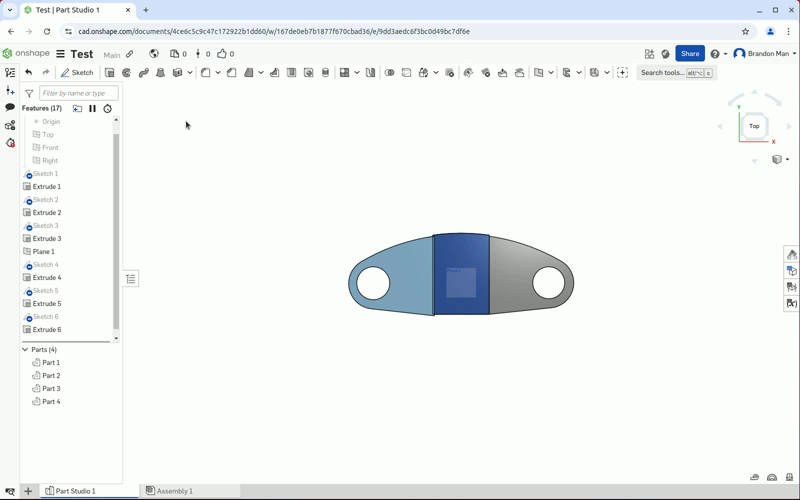
key(shift+h)
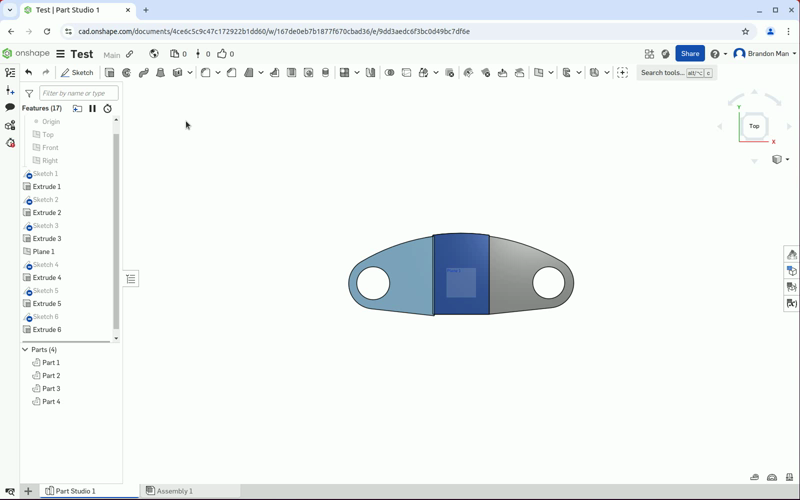
key(shift+h)
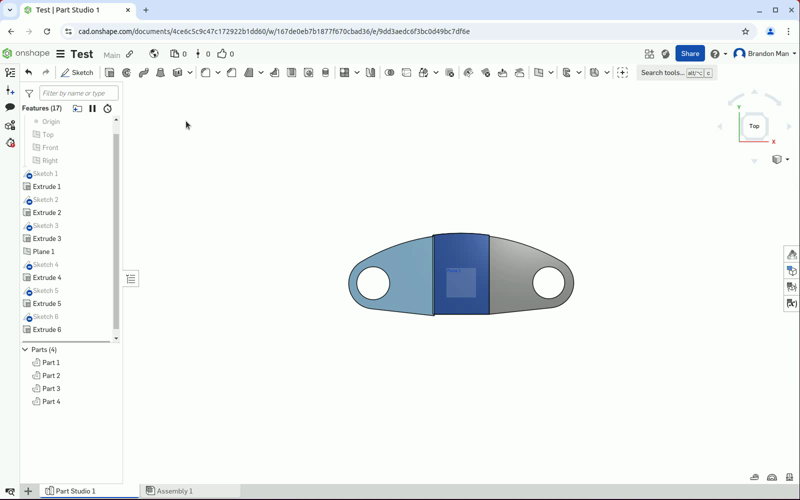
key(shift+7)
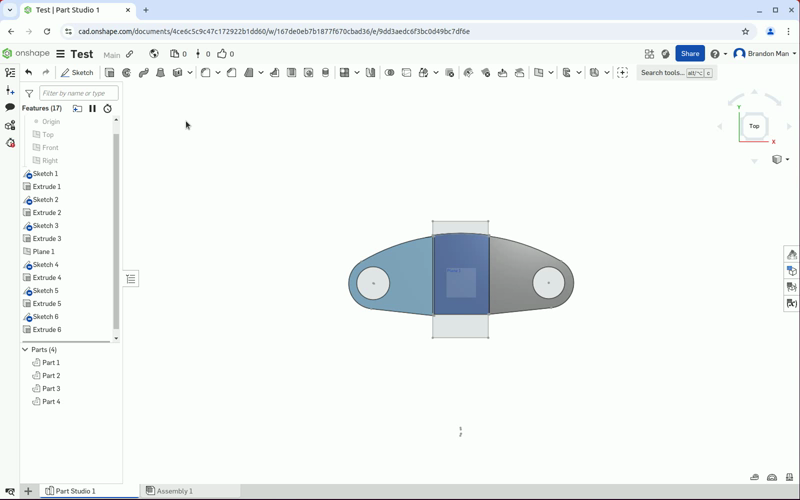
key(up, 3)
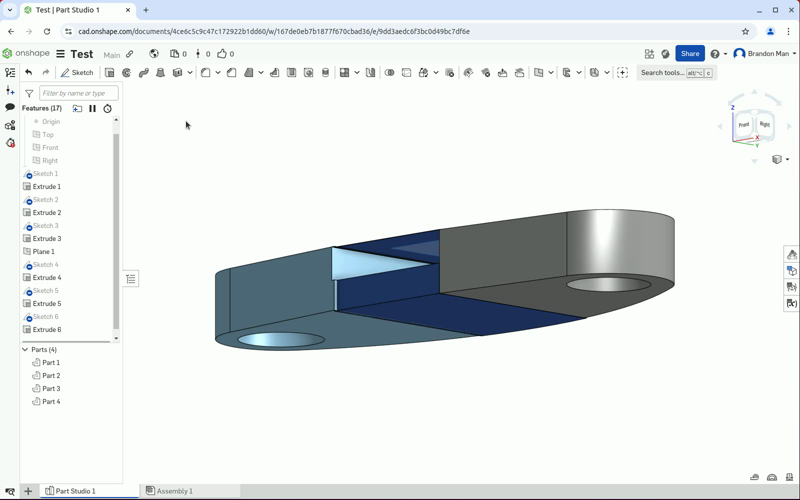
key(left, 3)
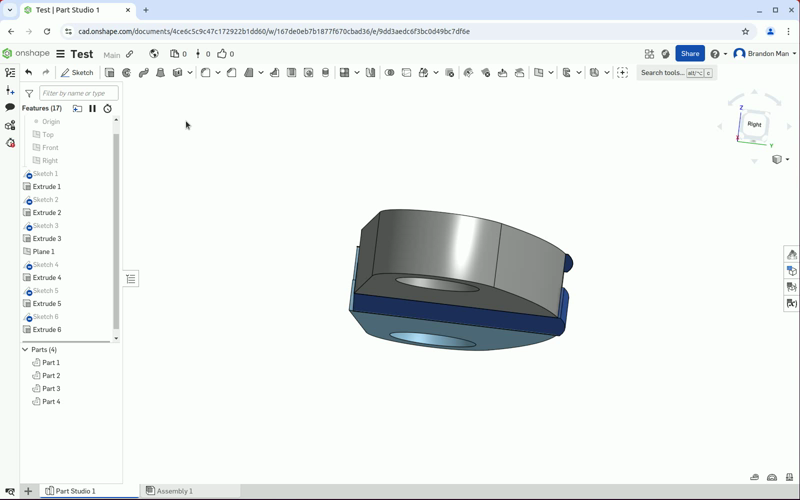
key(right, 3)
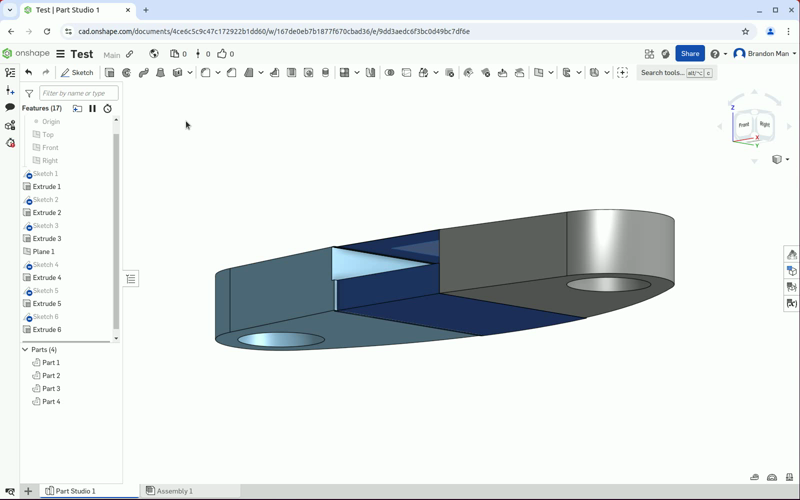
key(down, 3)
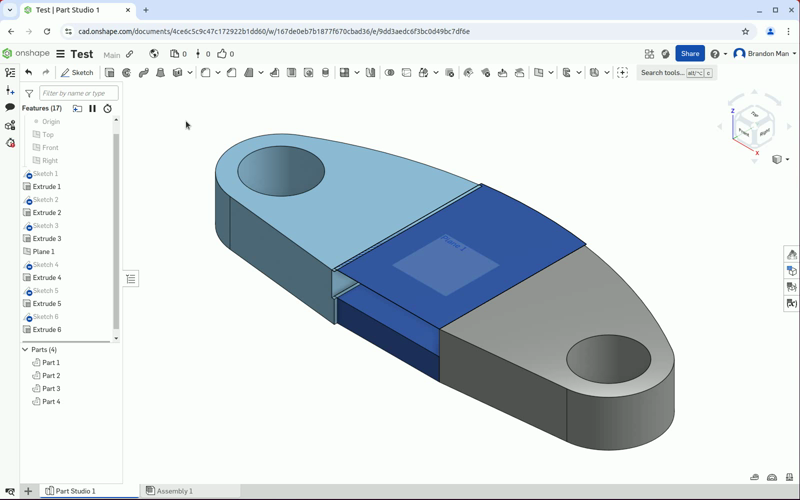
mouse_move(69, 176)
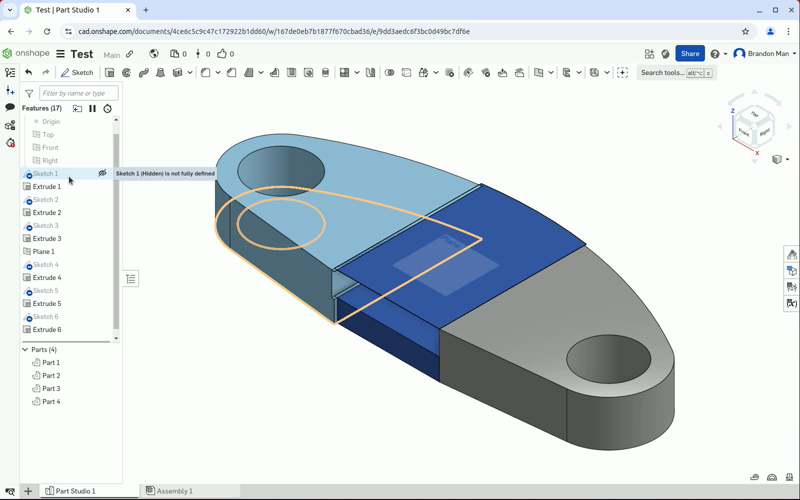
click(69, 176)